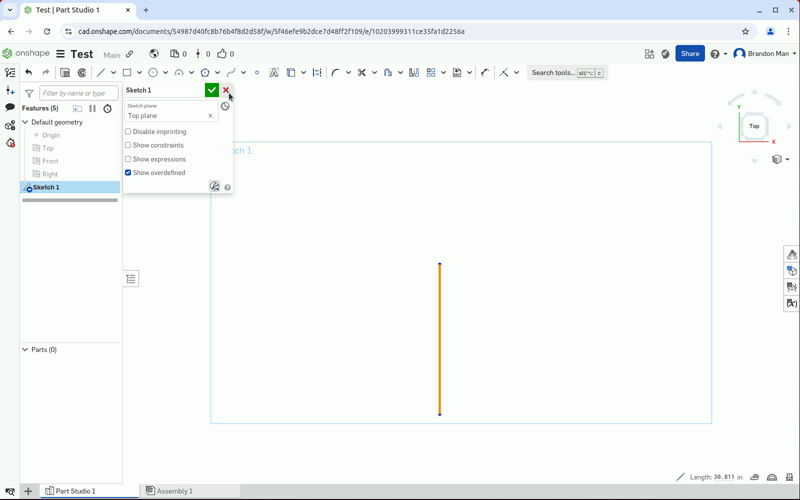
key(shift+h)
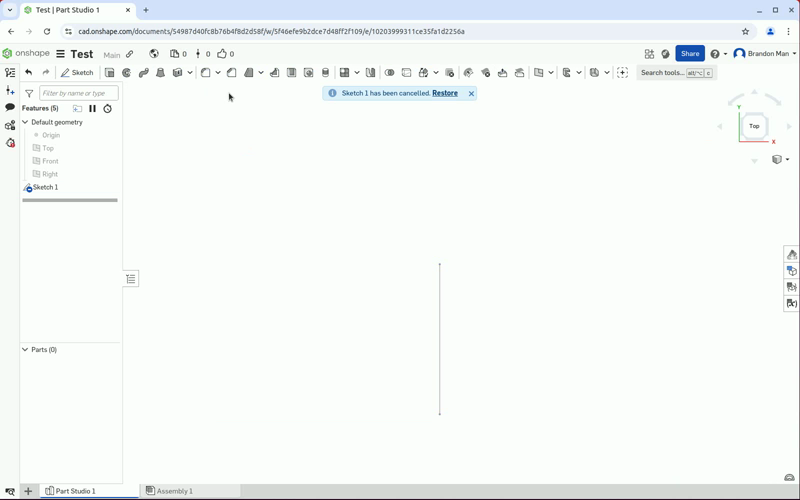
key(shift+s)
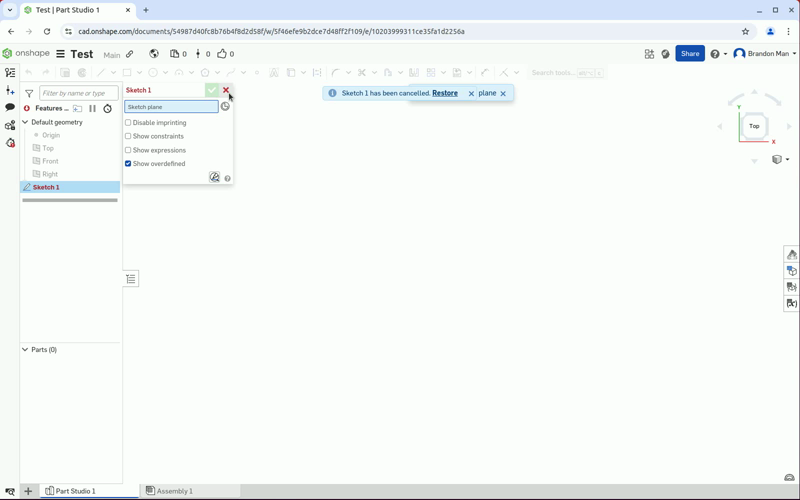
mouse_move(73, 150)
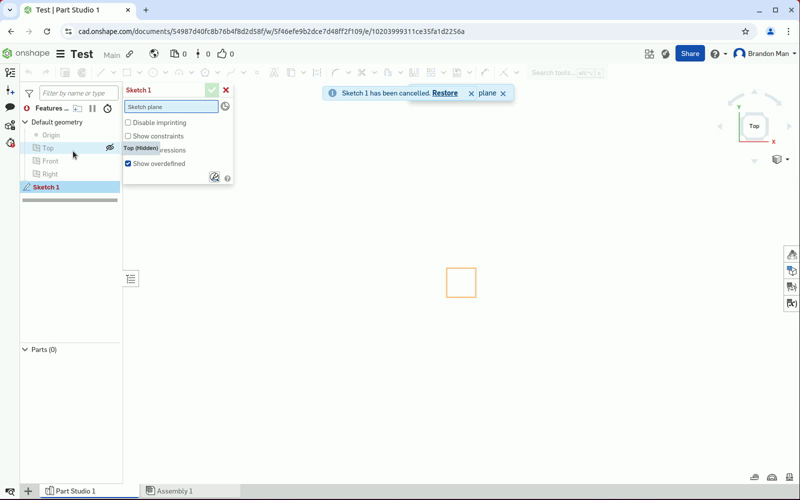
click(73, 150)
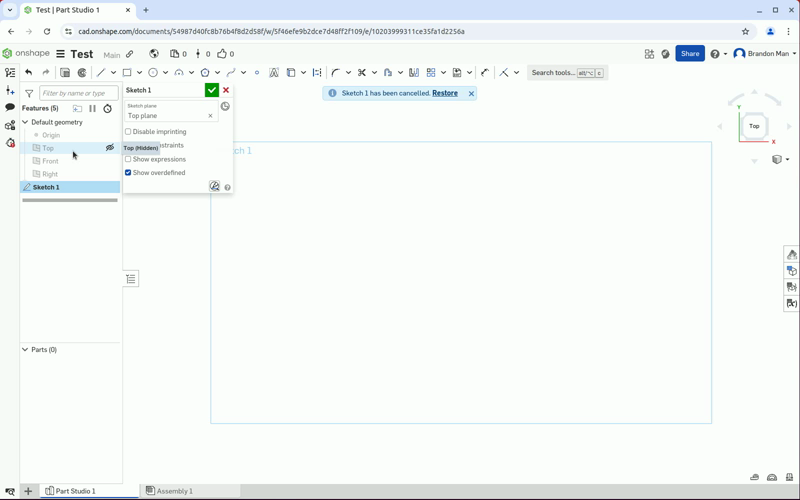
mouse_move(73, 352)
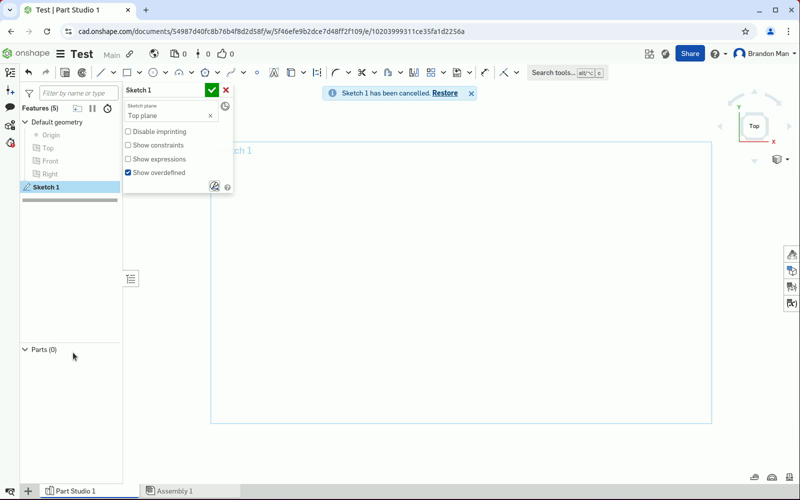
key(y)
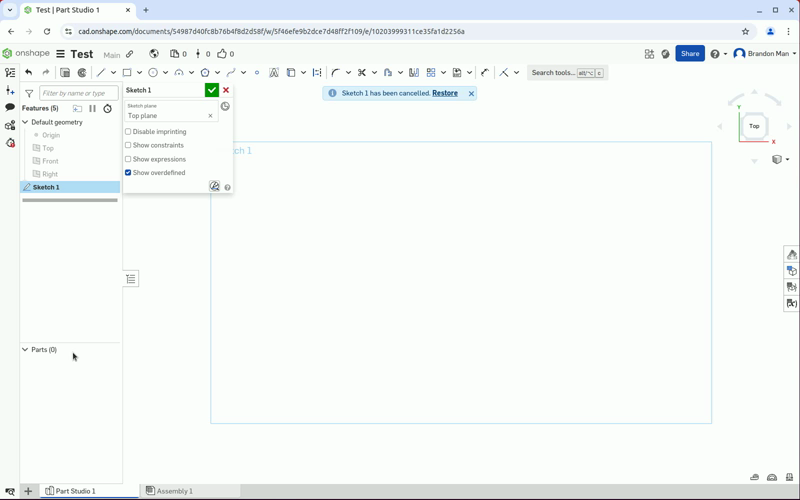
key(l)
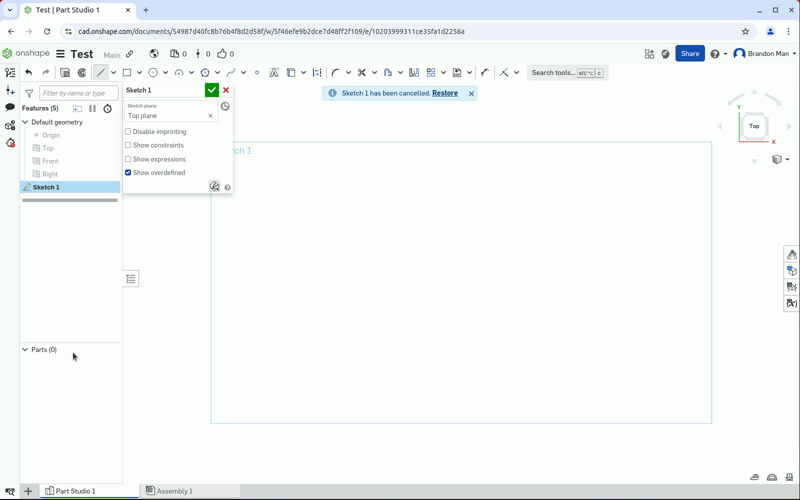
key_down(shift)
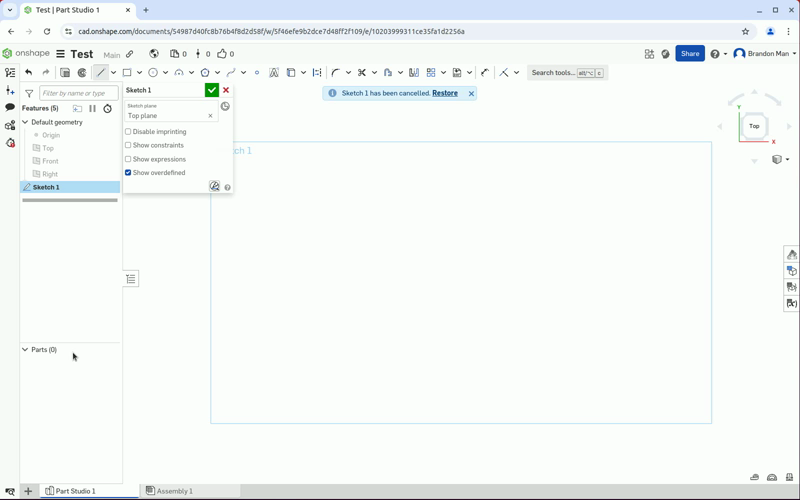
mouse_move(460, 245)
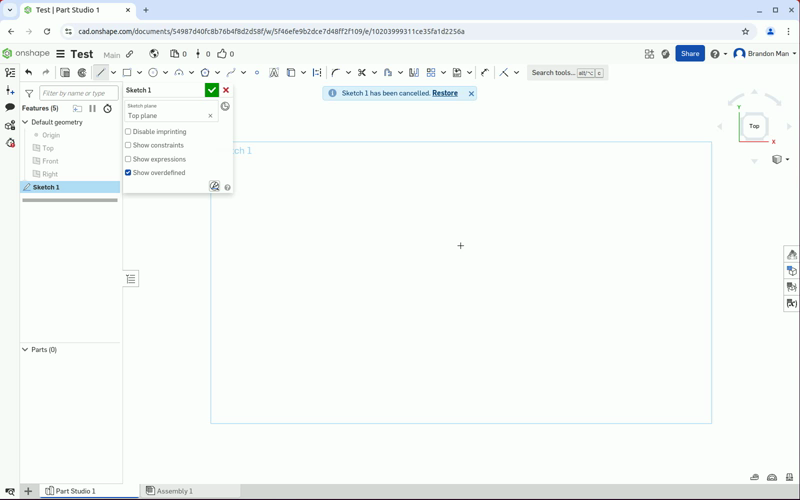
click(460, 245)
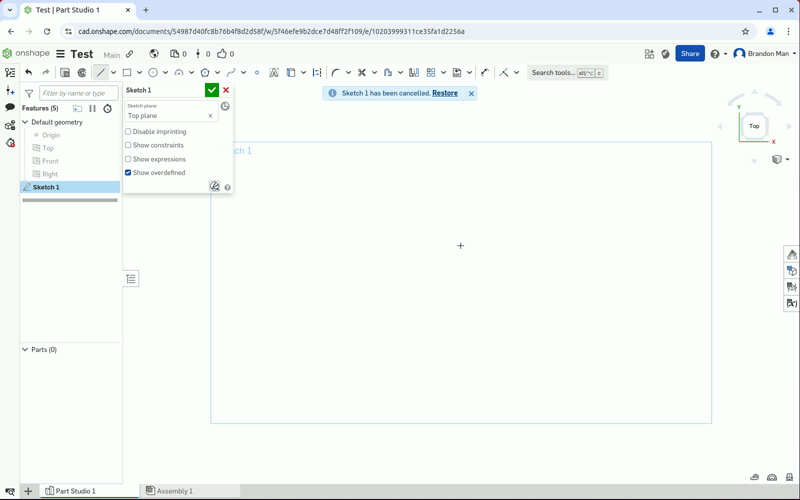
key_up(shift)
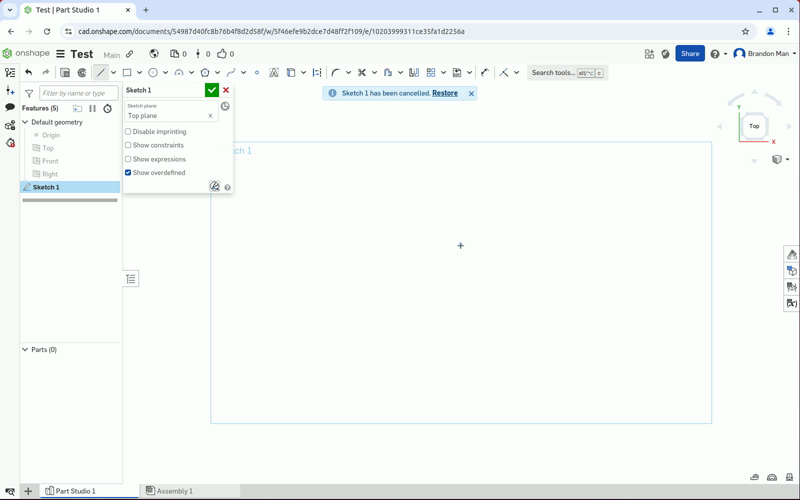
key_down(shift)
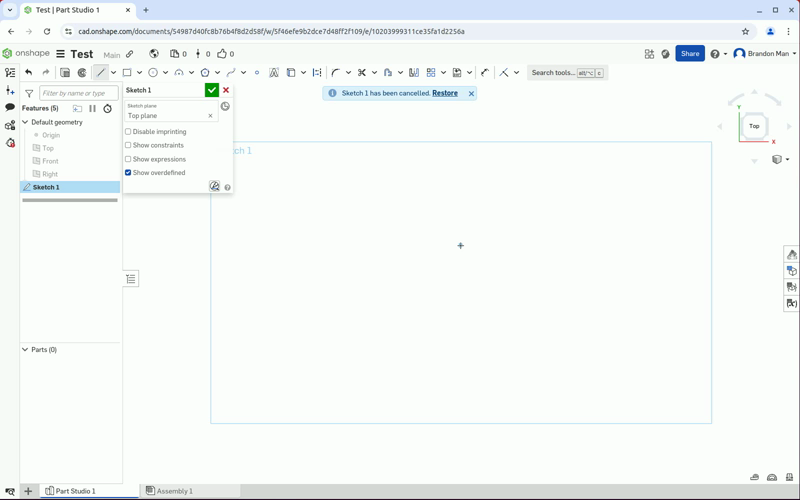
mouse_move(535, 245)
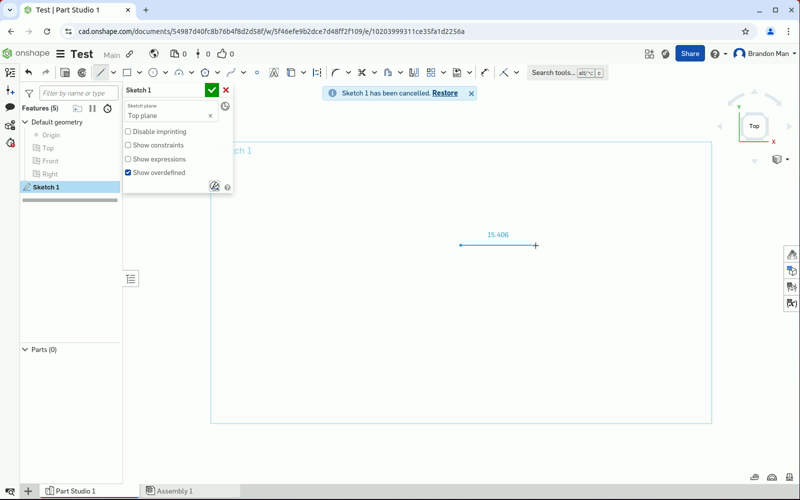
click(535, 245)
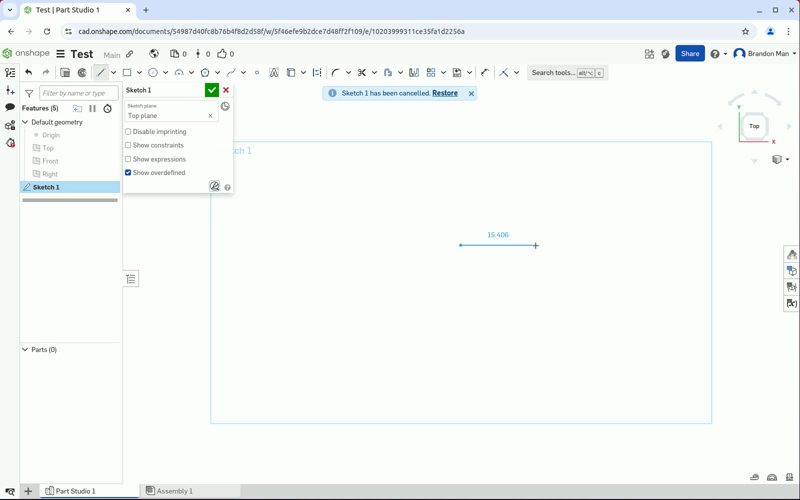
key_up(shift)
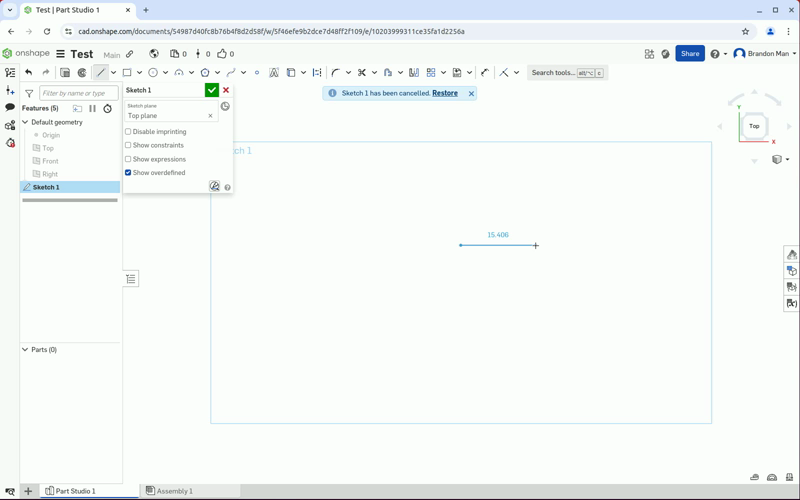
key_down(shift)
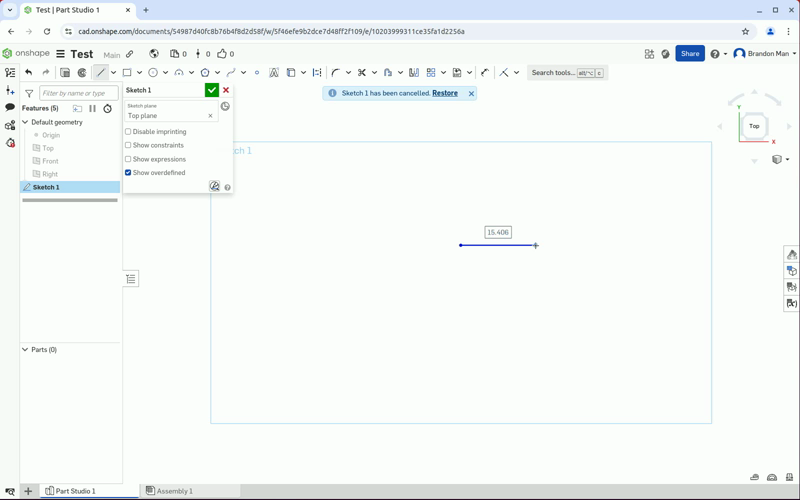
mouse_move(565, 245)
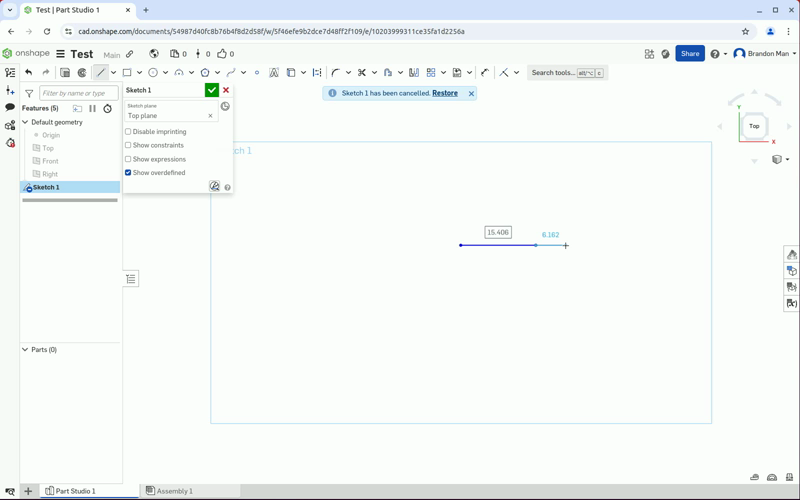
mouse_move(554, 245)
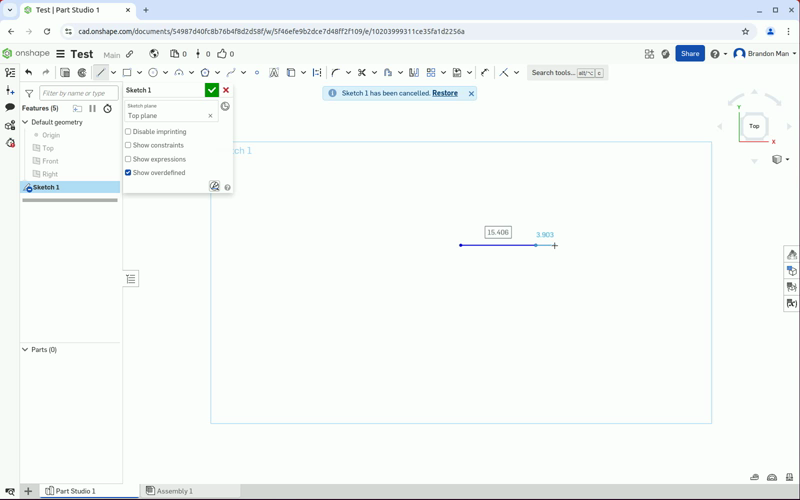
click(554, 245)
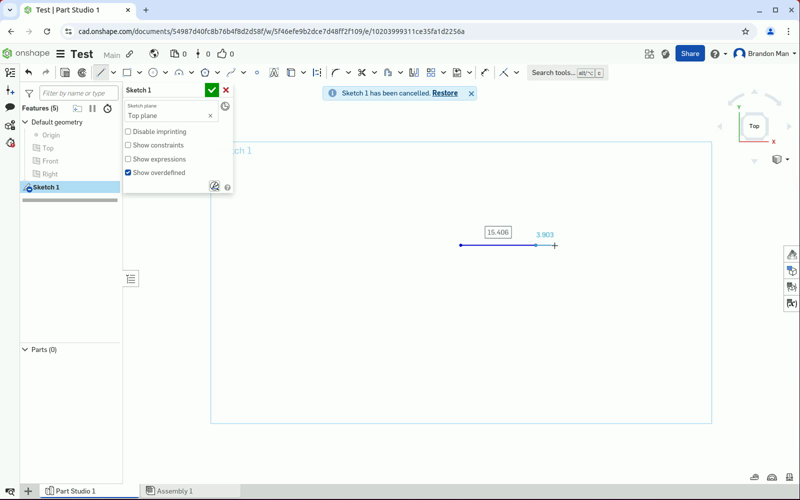
key_up(shift)
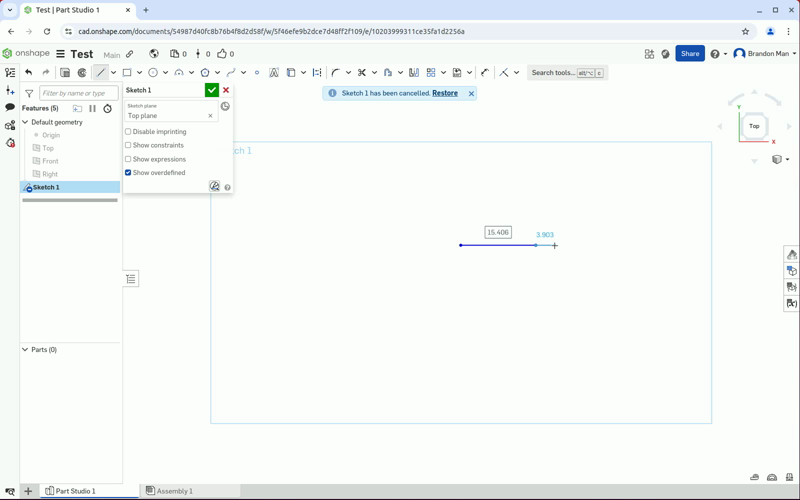
key_down(shift)
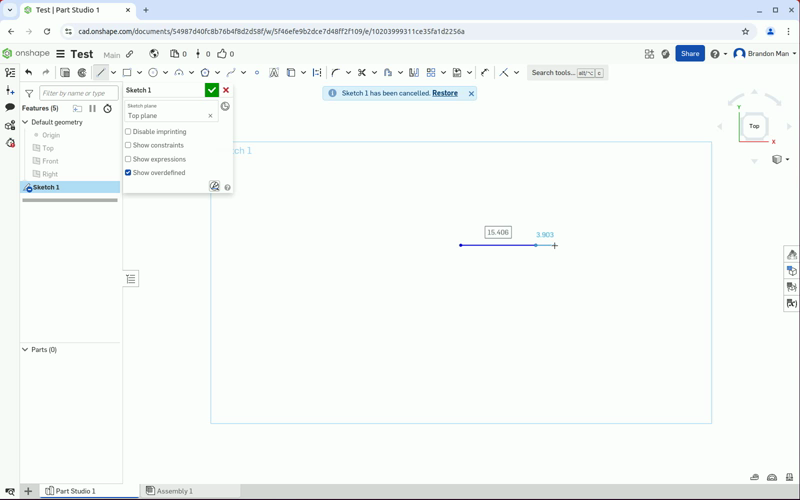
mouse_move(584, 245)
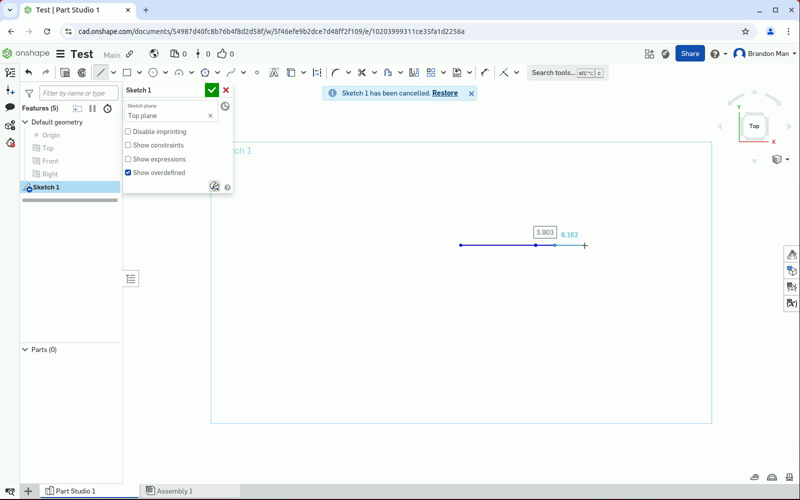
mouse_move(554, 207)
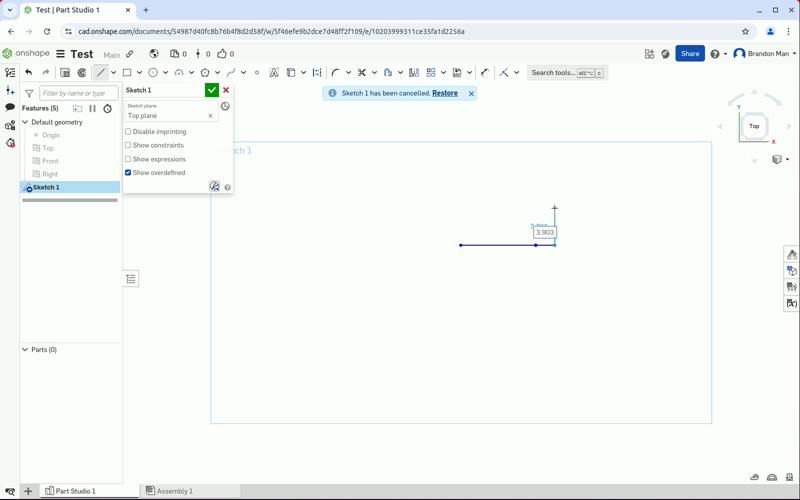
click(554, 207)
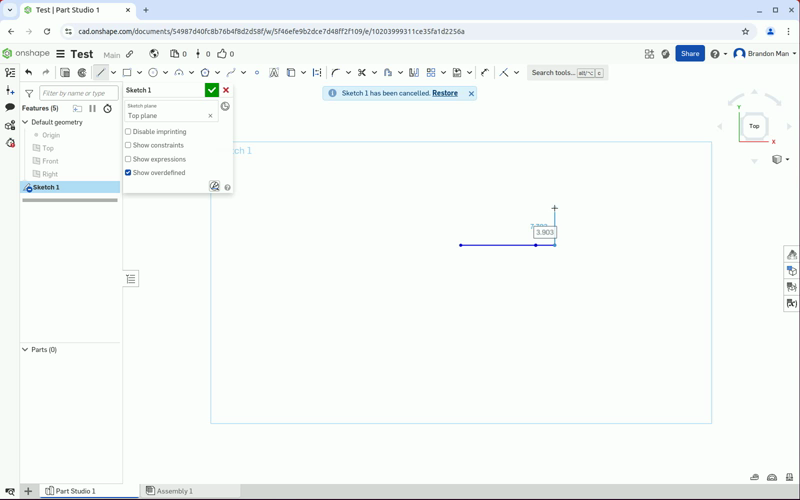
key_up(shift)
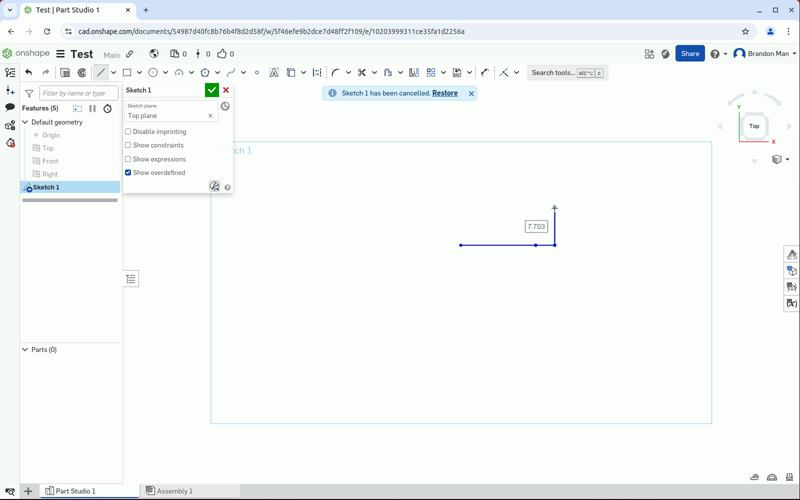
key_down(shift)
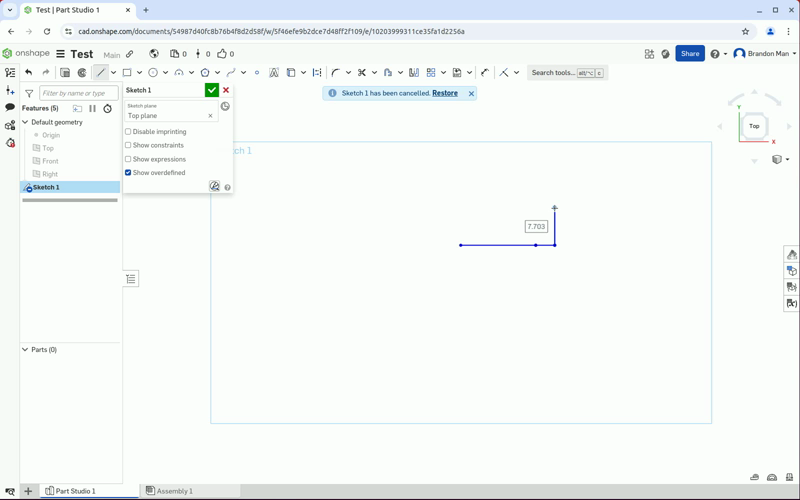
mouse_move(460, 207)
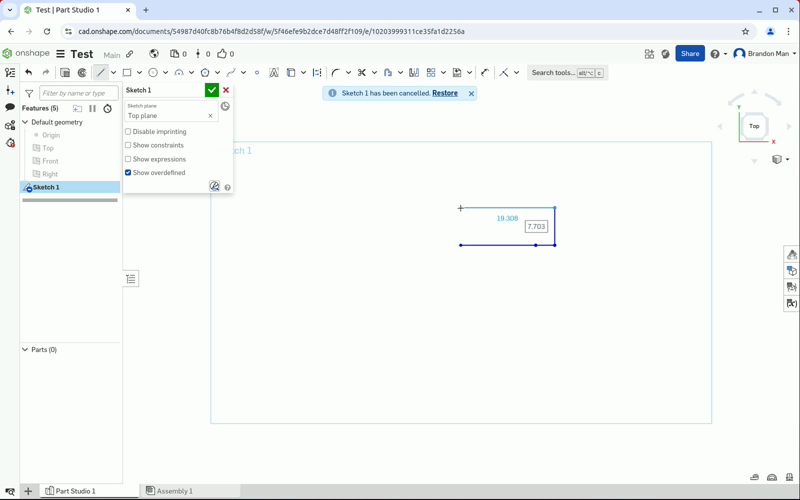
click(460, 207)
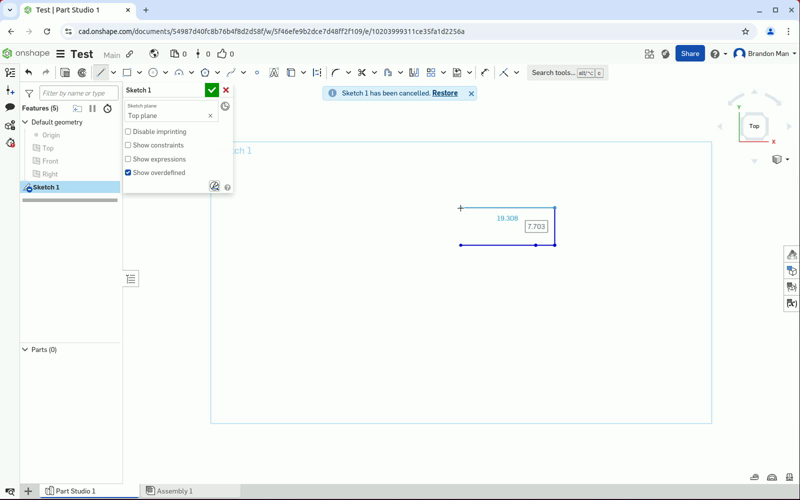
key_up(shift)
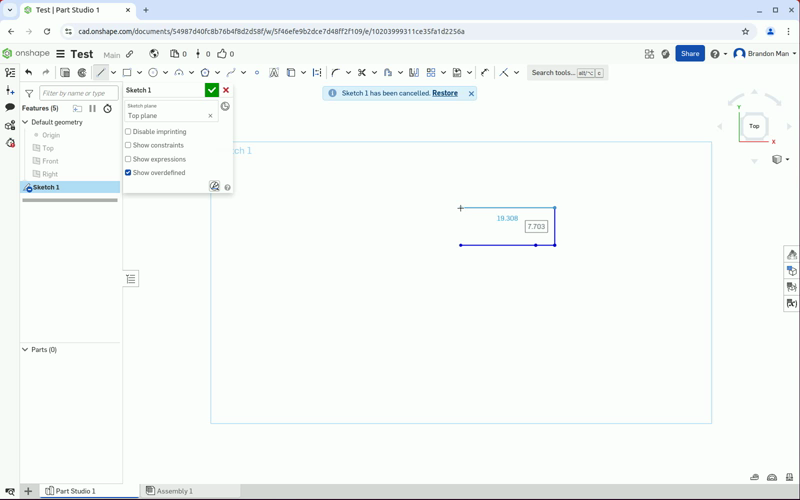
mouse_move(490, 207)
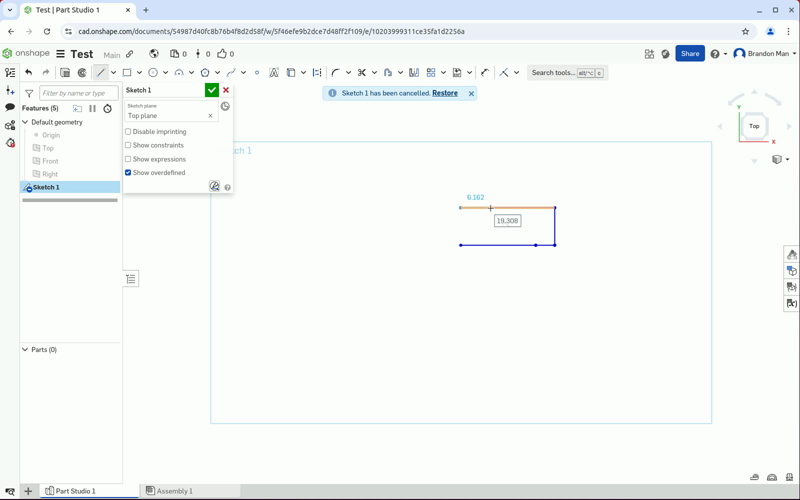
key_down(shift)
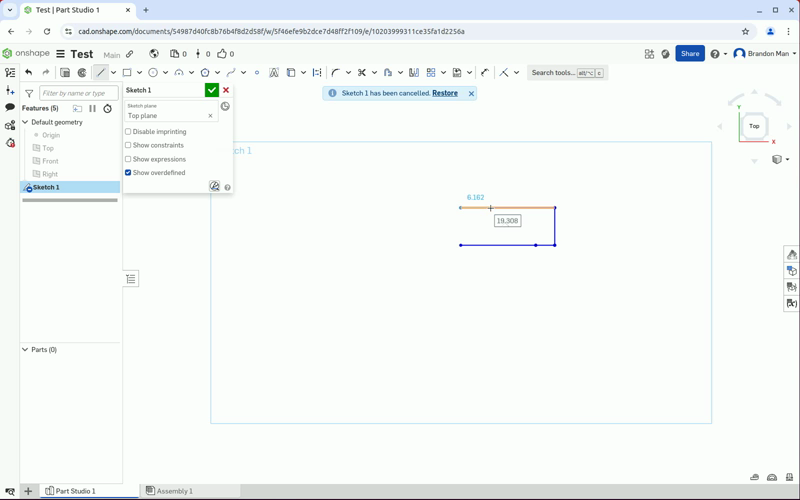
mouse_move(460, 245)
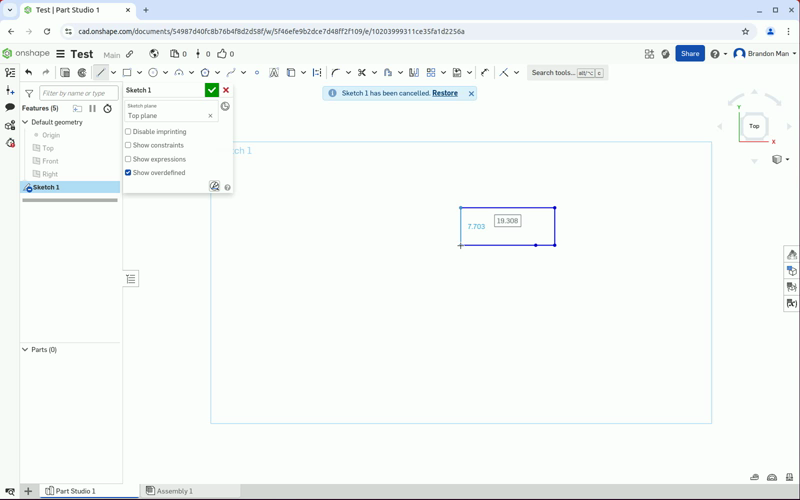
key_up(shift)
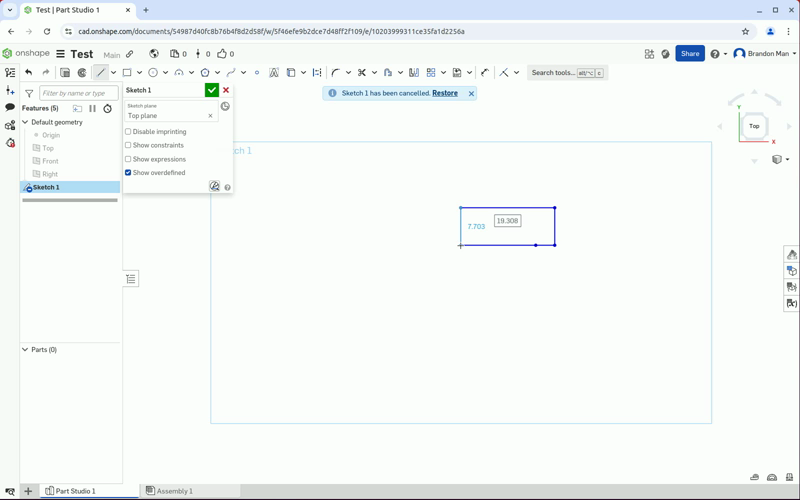
click(460, 245)
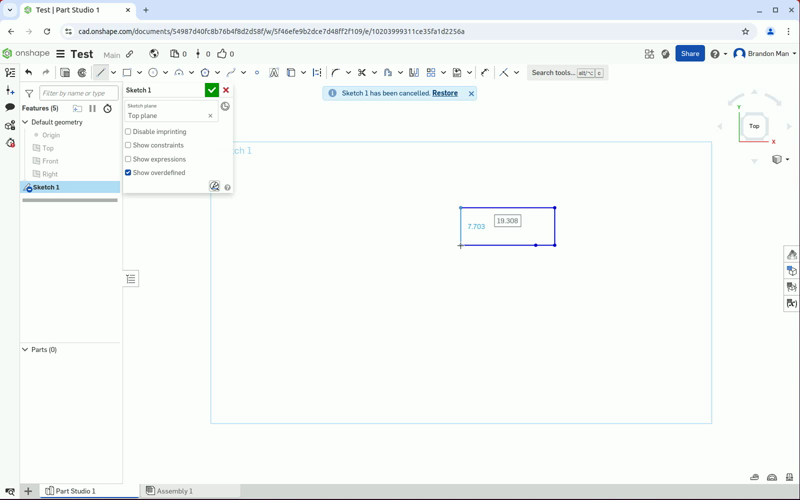
key(esc)
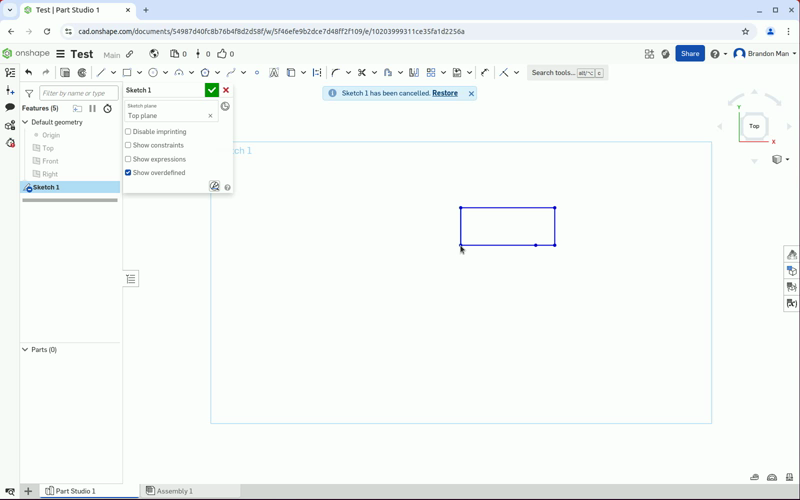
mouse_move(477, 227)
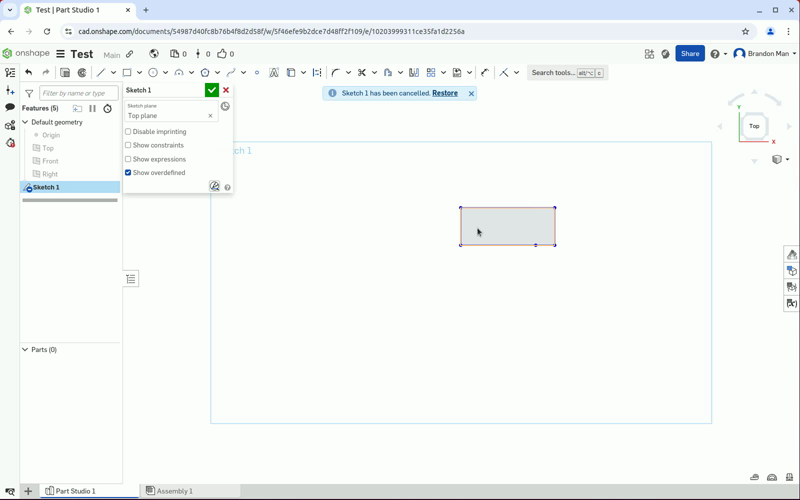
click(477, 227)
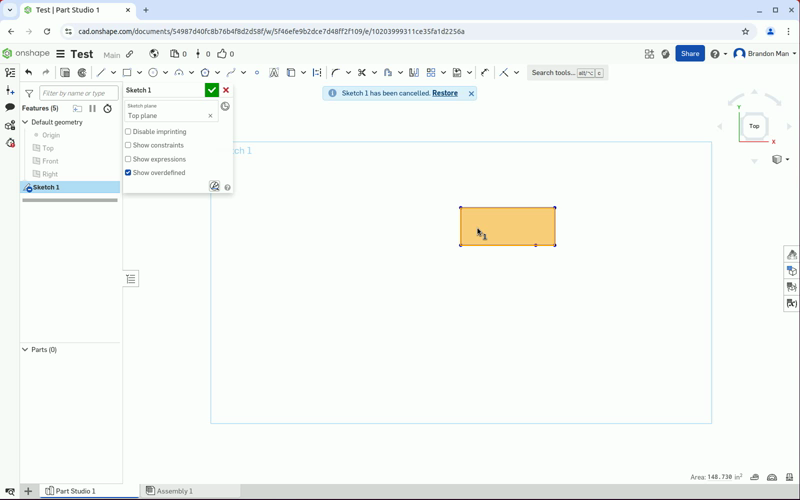
mouse_move(73, 352)
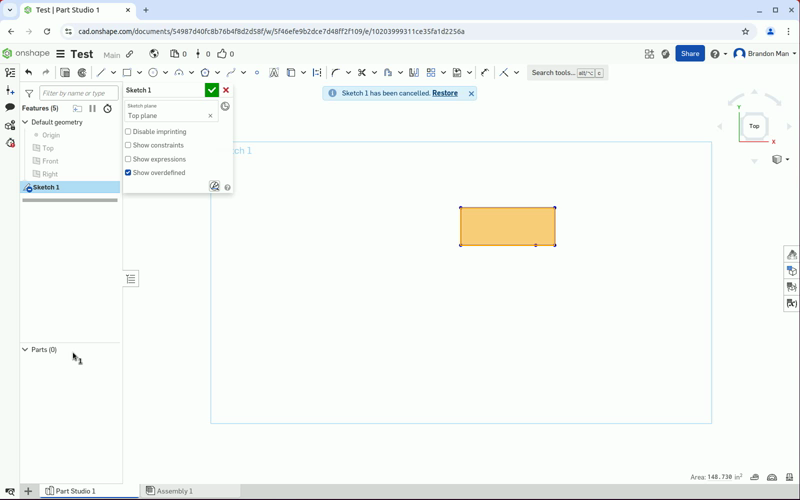
key(shift+y)
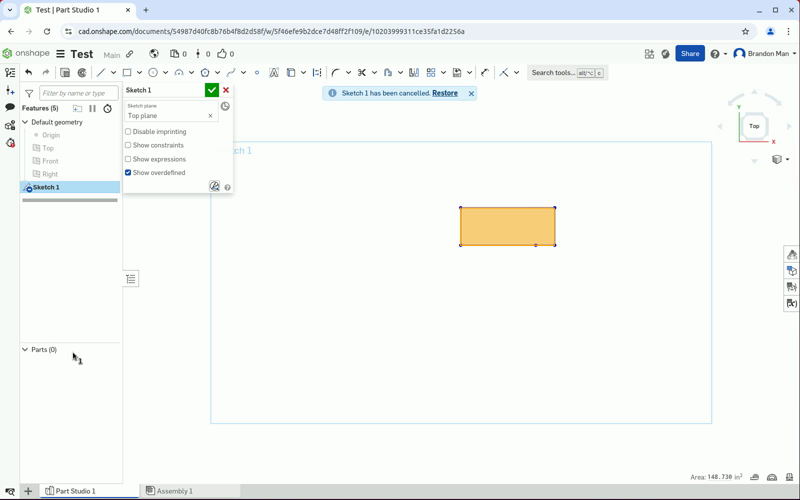
key(shift+e)
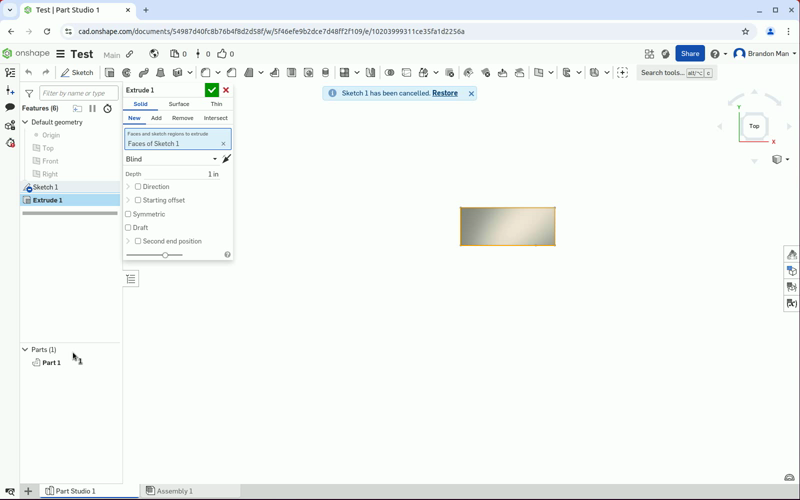
mouse_move(143, 106)
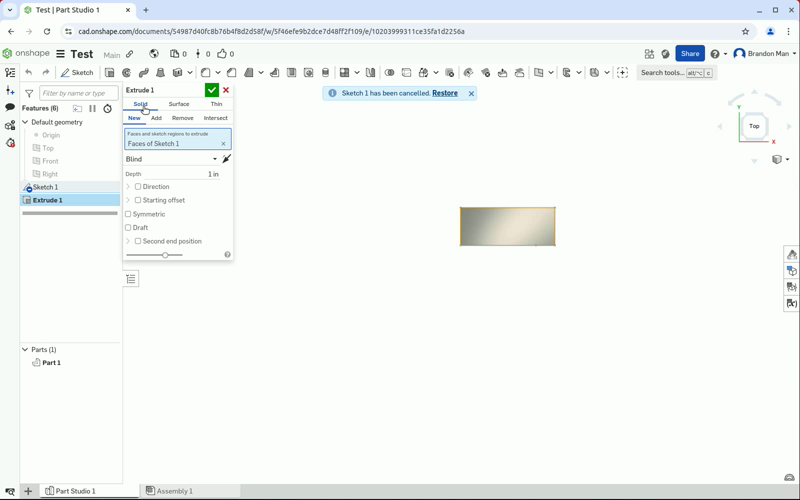
click(143, 106)
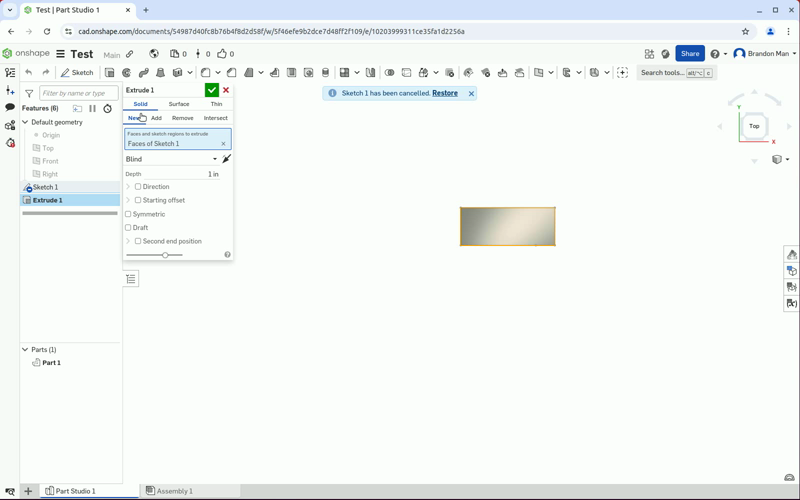
mouse_move(137, 120)
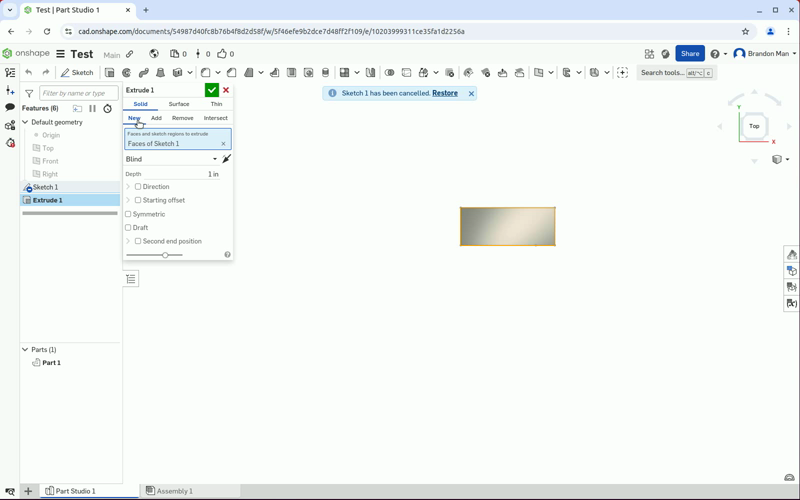
click(137, 120)
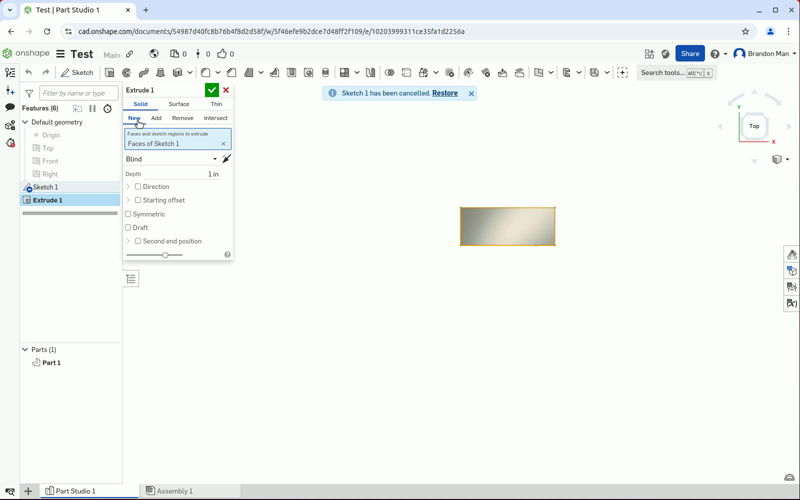
key(tab, 4)
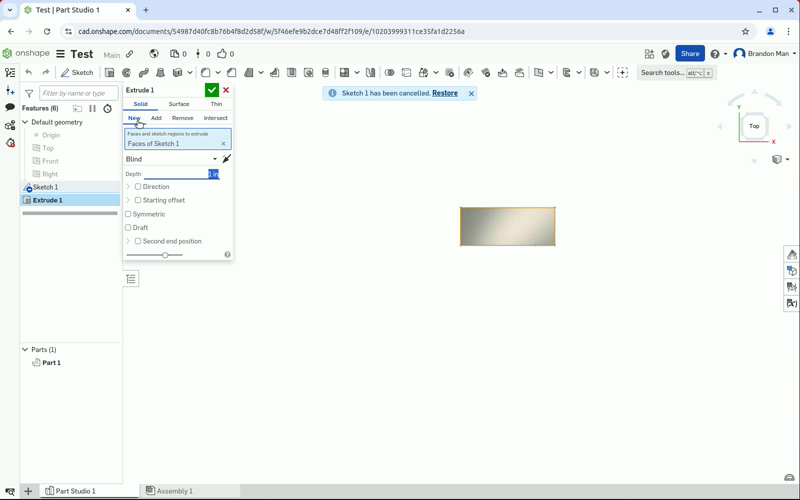
text(-3.851)
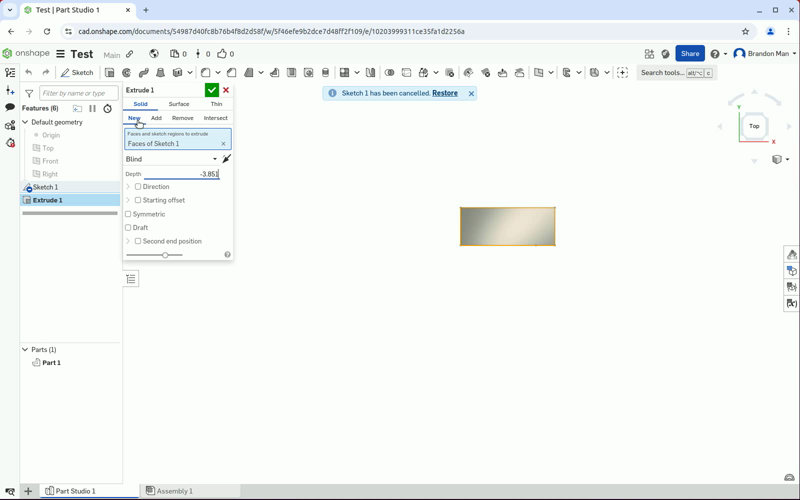
key(enter)
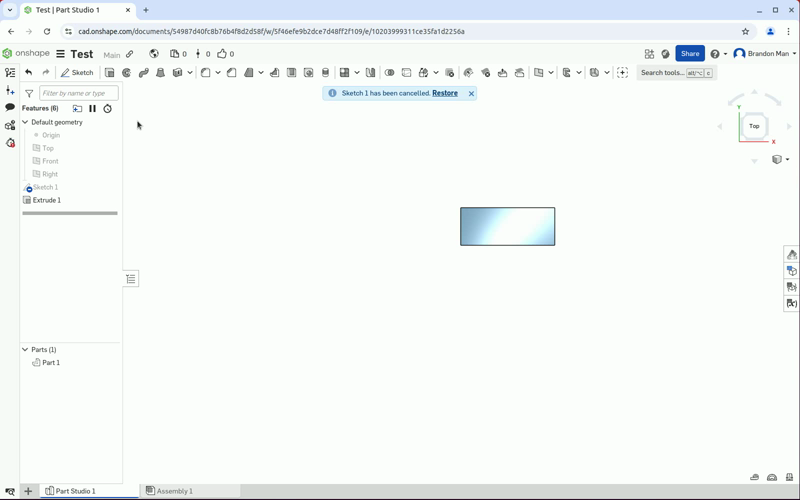
key(shift+h)
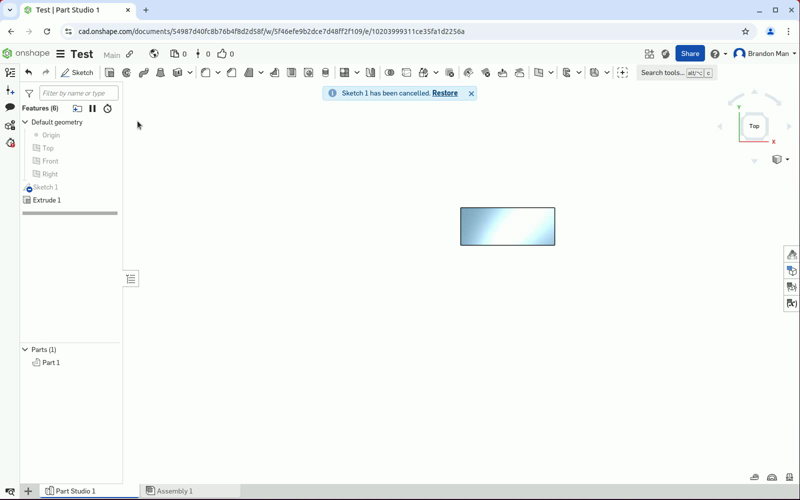
key(shift+h)
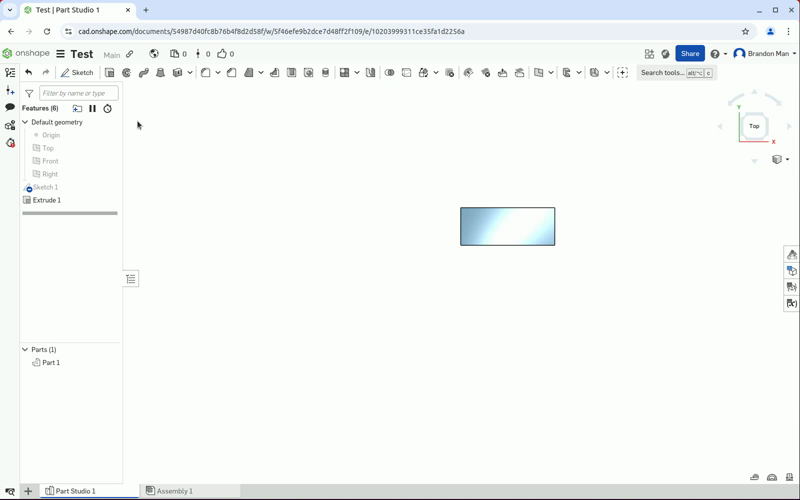
mouse_move(73, 189)
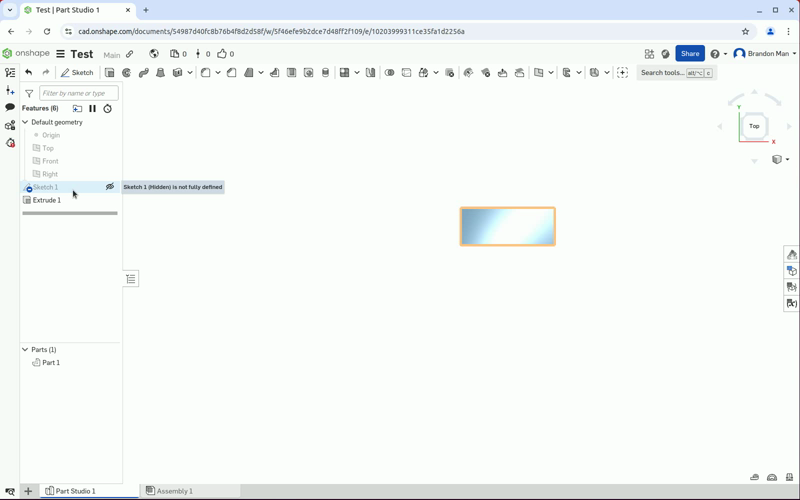
click(73, 189)
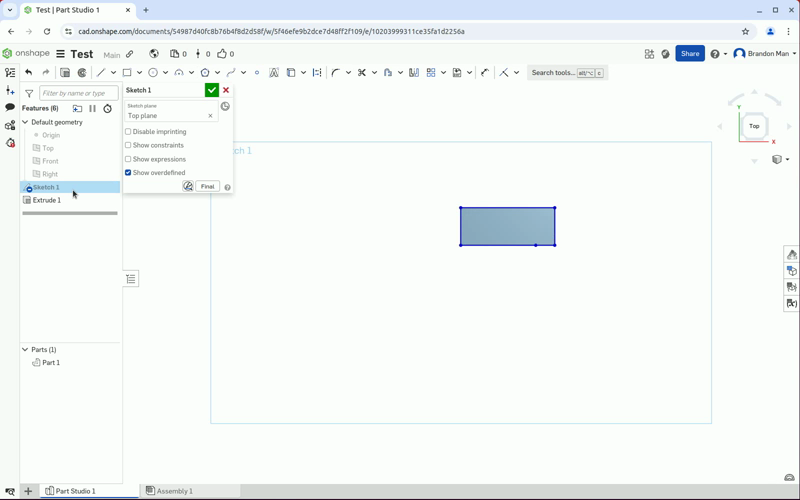
mouse_move(229, 92)
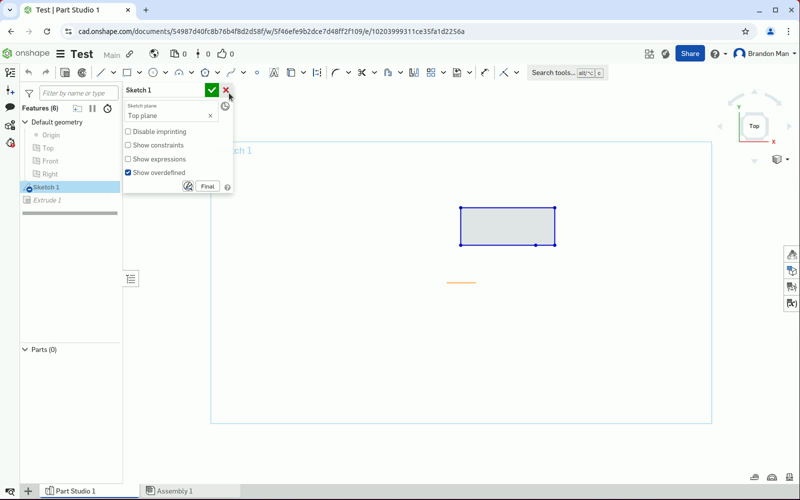
click(229, 92)
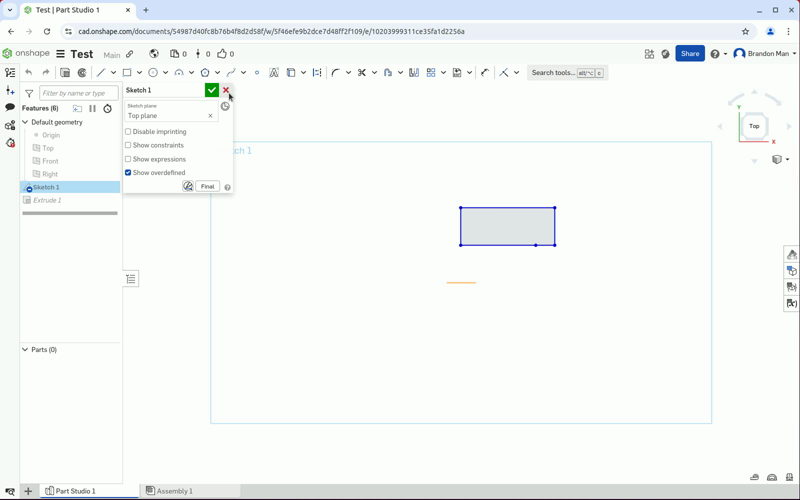
key(shift+s)
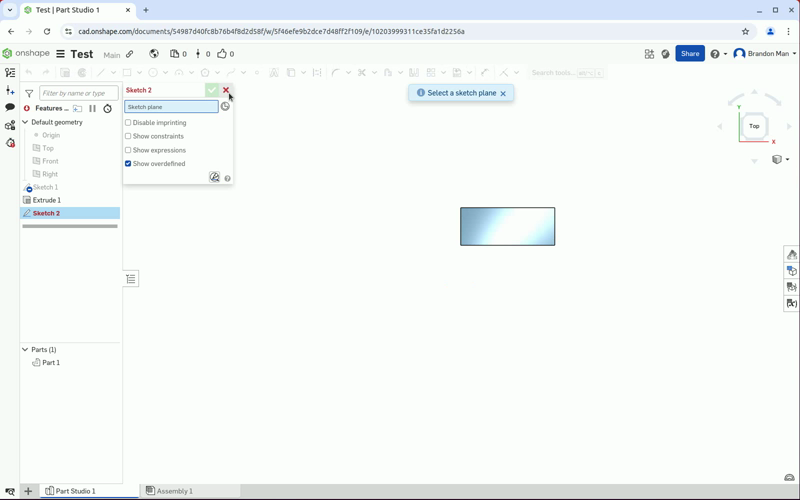
mouse_move(73, 150)
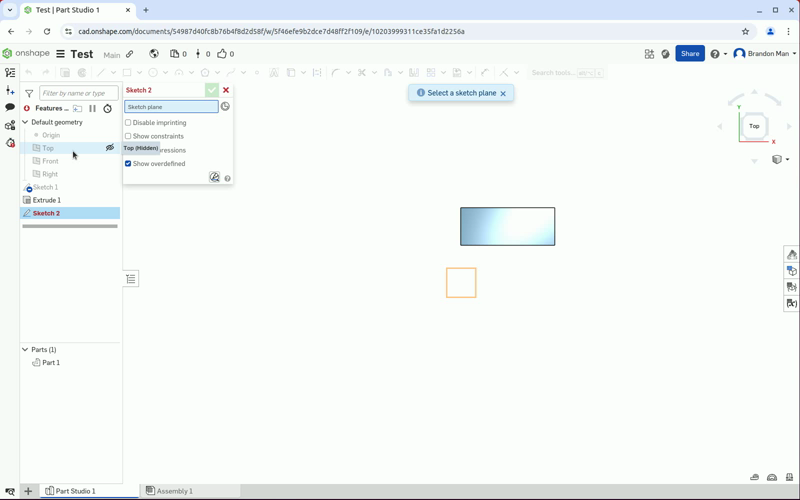
click(73, 150)
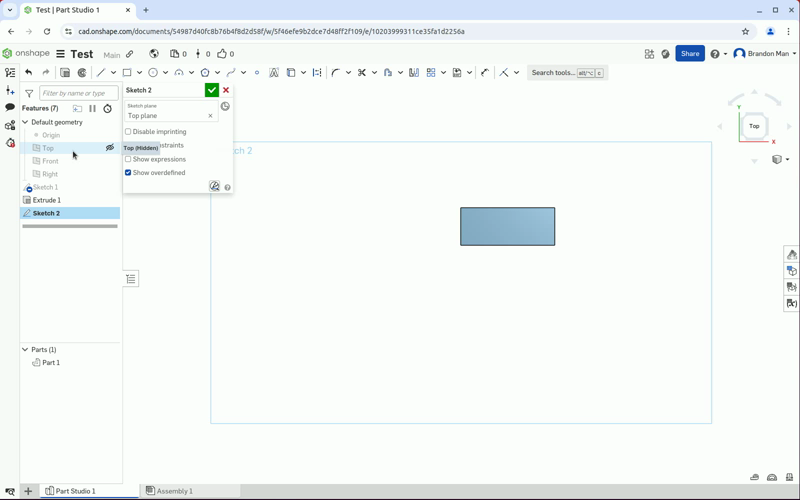
mouse_move(73, 352)
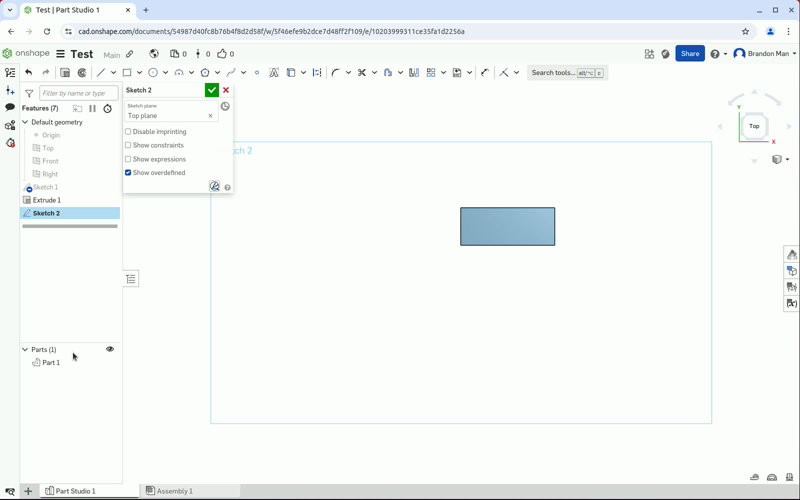
key(y)
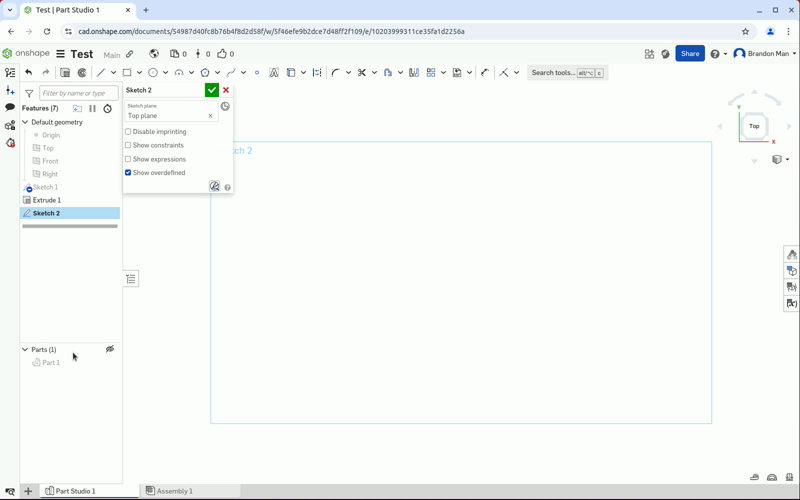
key(l)
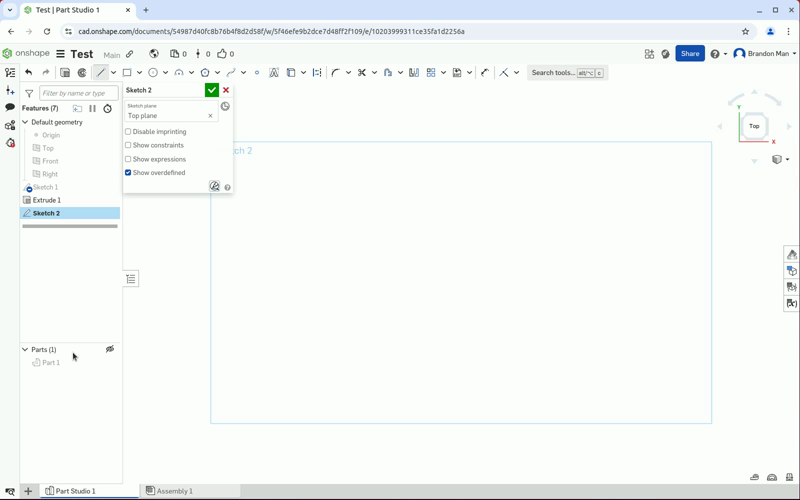
key_down(shift)
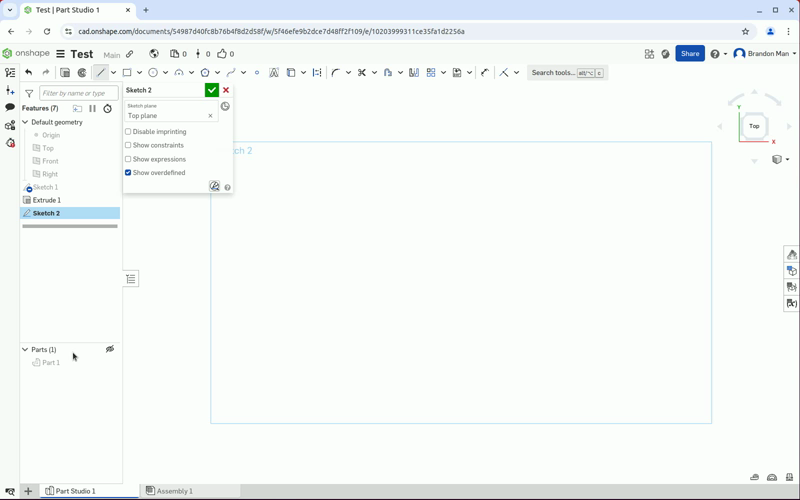
mouse_move(460, 282)
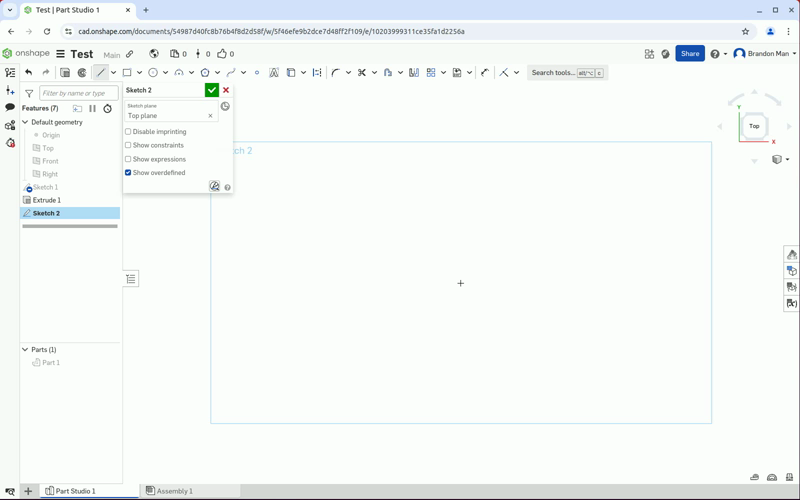
click(460, 282)
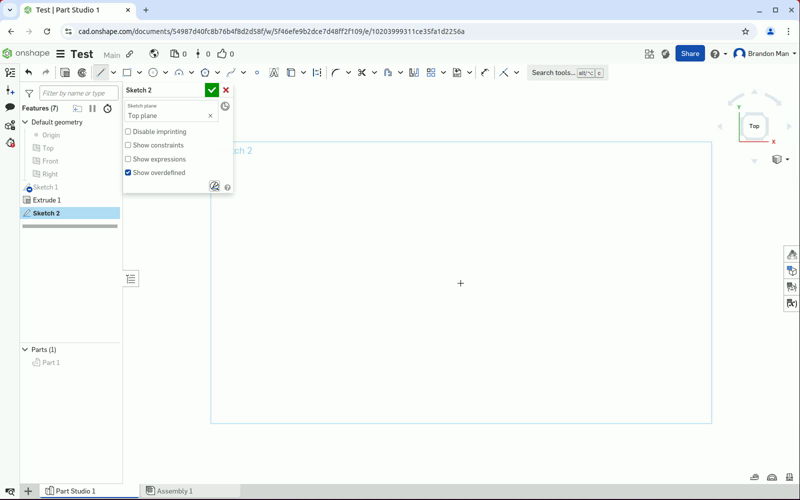
key_up(shift)
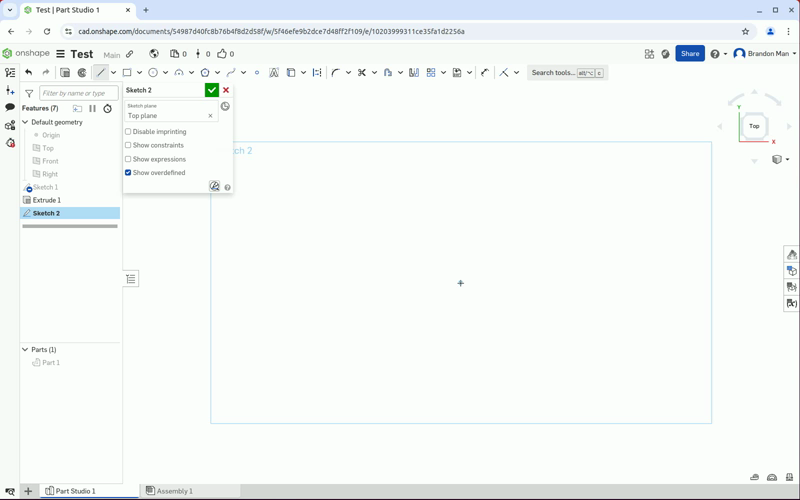
key_down(shift)
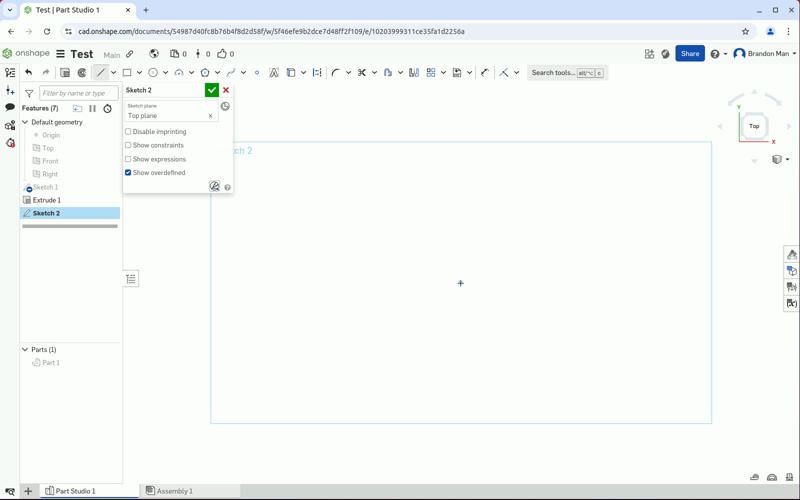
mouse_move(536, 282)
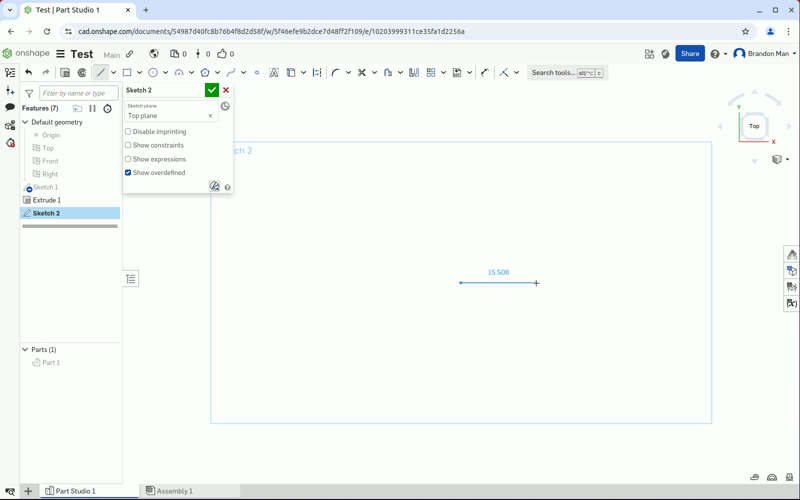
click(536, 282)
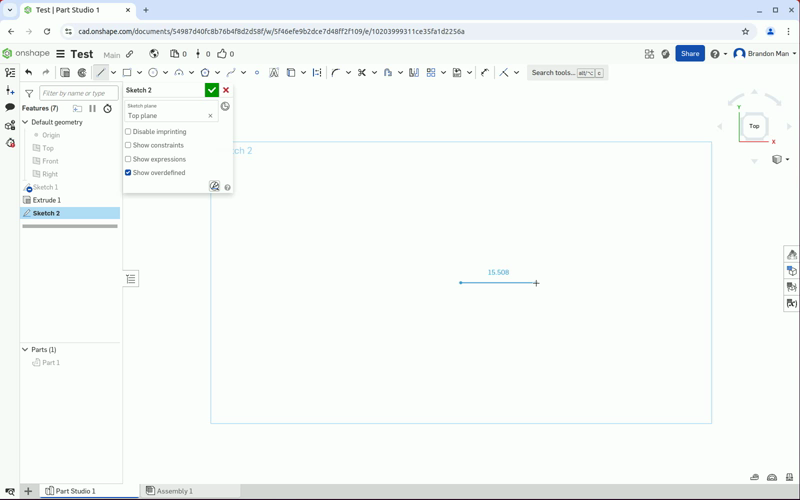
key_up(shift)
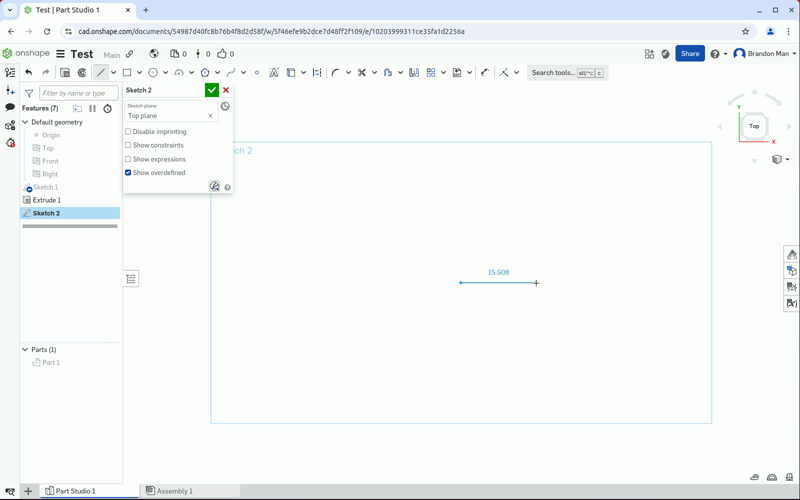
key_down(shift)
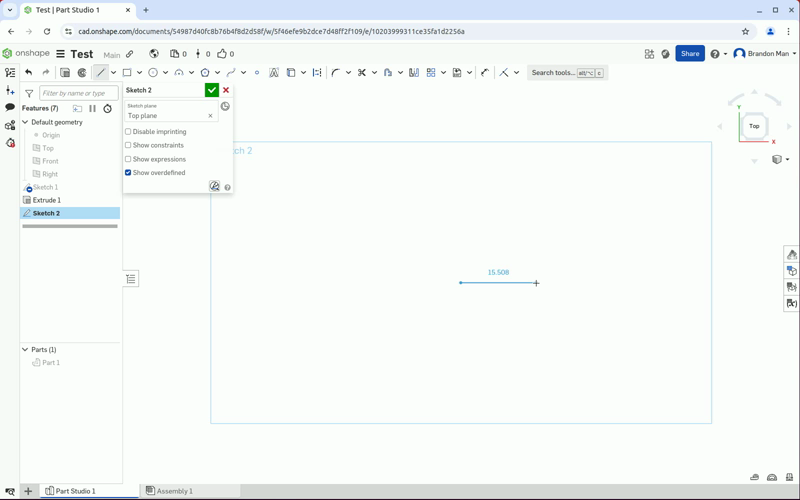
mouse_move(566, 282)
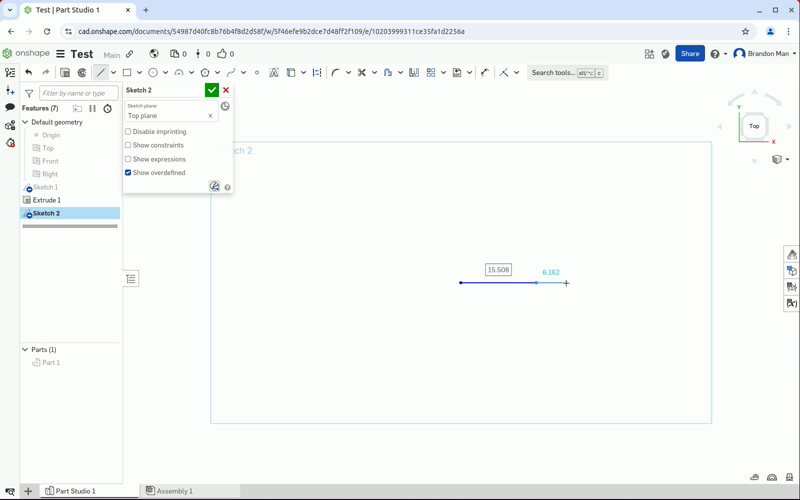
mouse_move(536, 244)
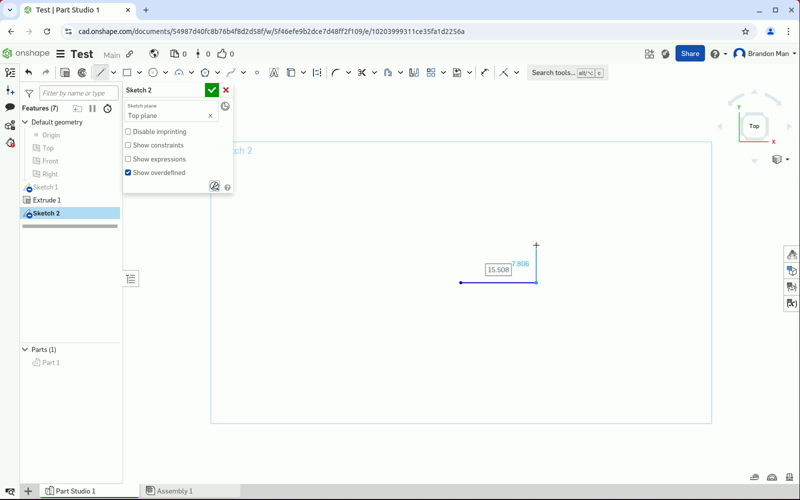
click(536, 244)
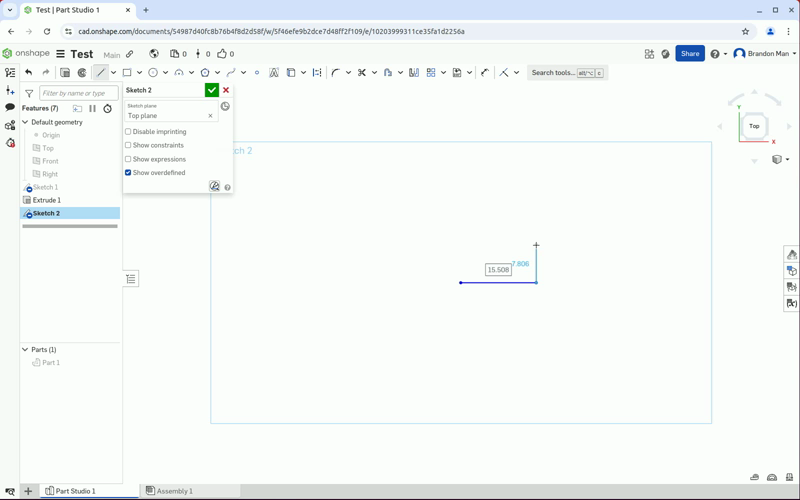
key_up(shift)
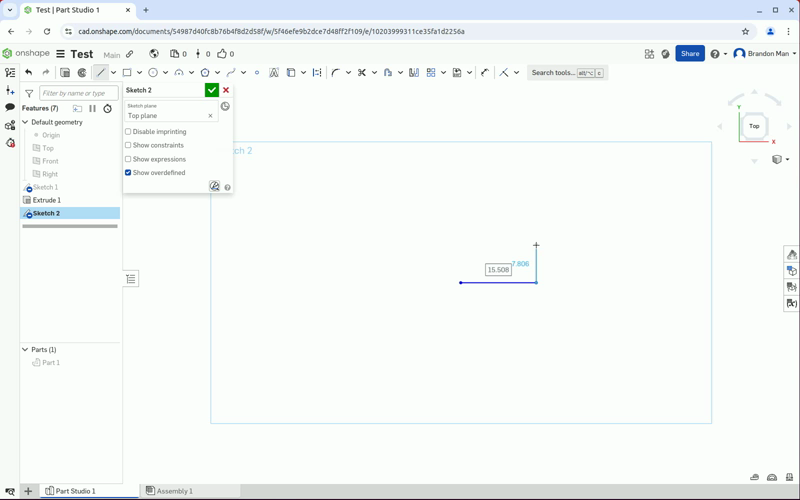
key_down(shift)
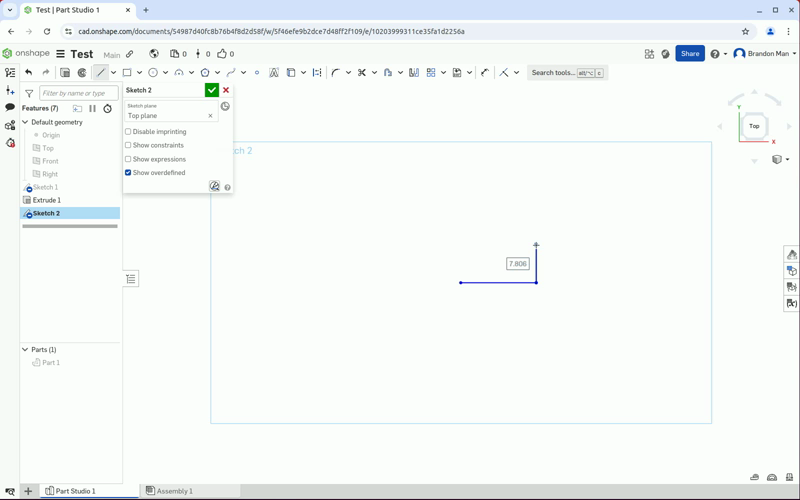
mouse_move(460, 244)
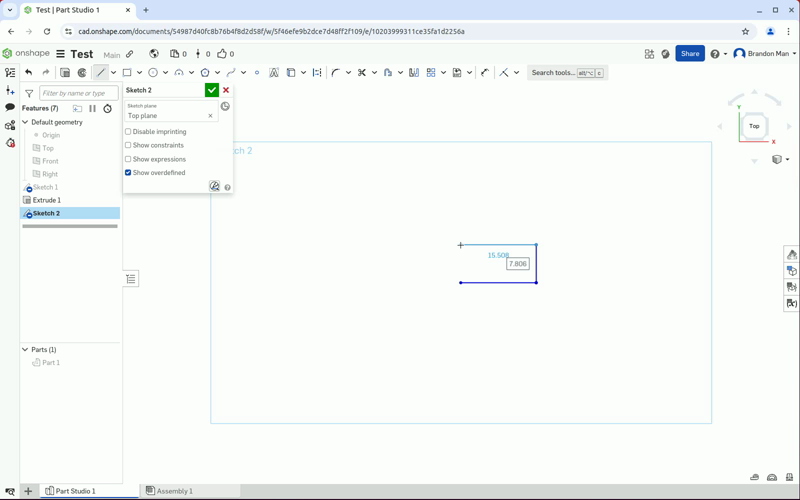
click(460, 244)
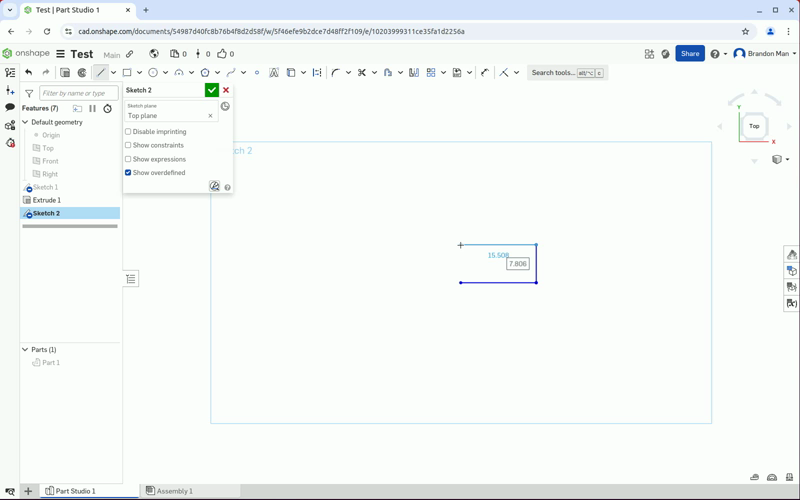
key_up(shift)
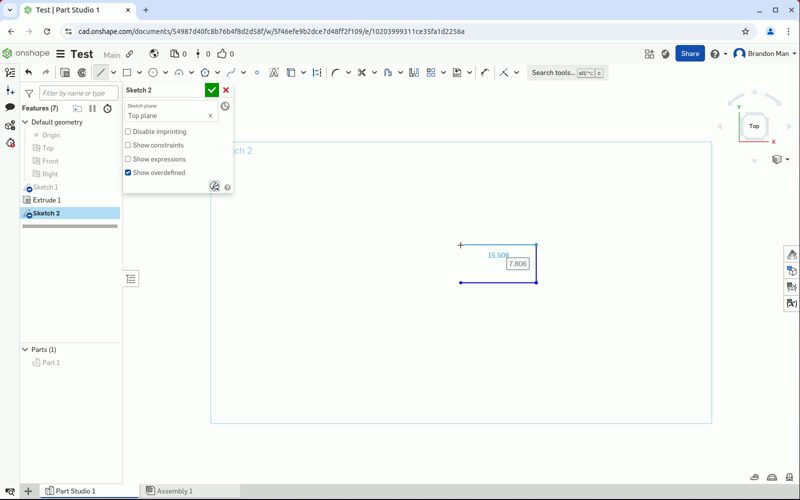
mouse_move(490, 244)
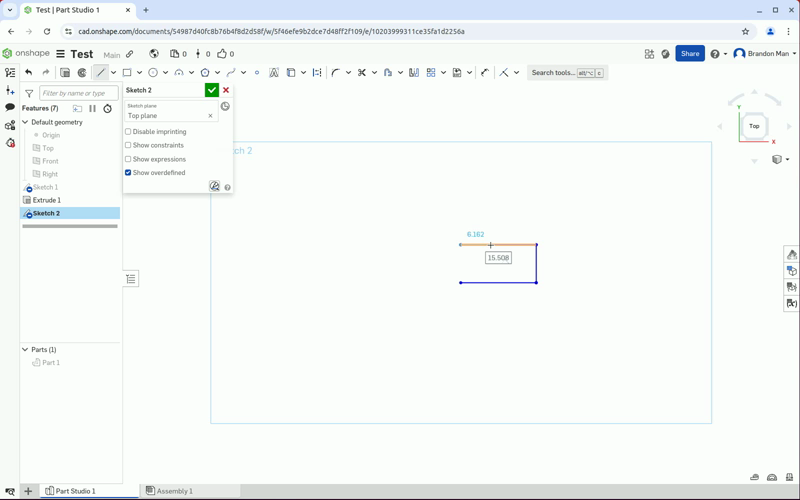
key_down(shift)
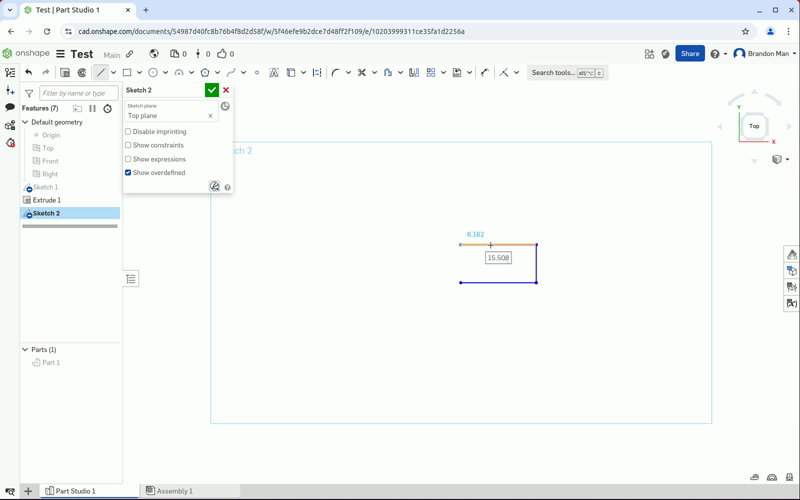
mouse_move(460, 282)
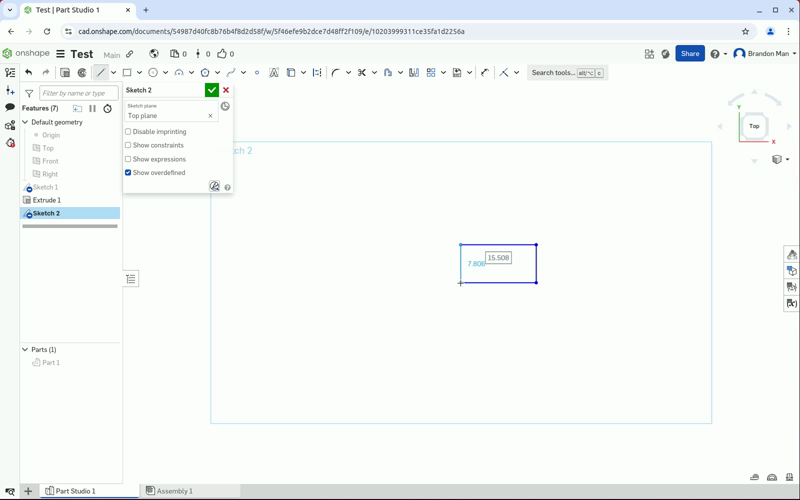
key_up(shift)
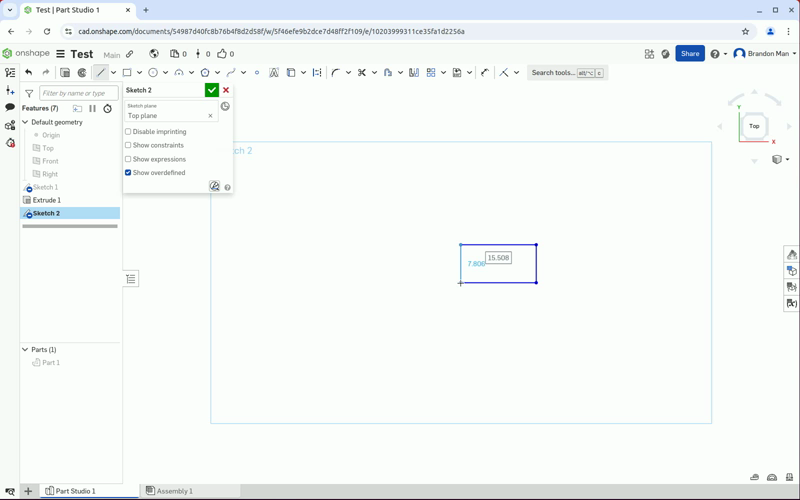
click(460, 282)
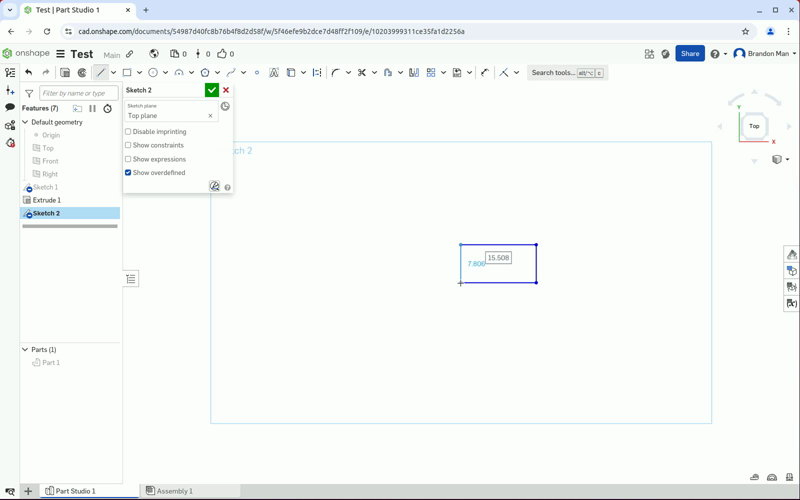
key(esc)
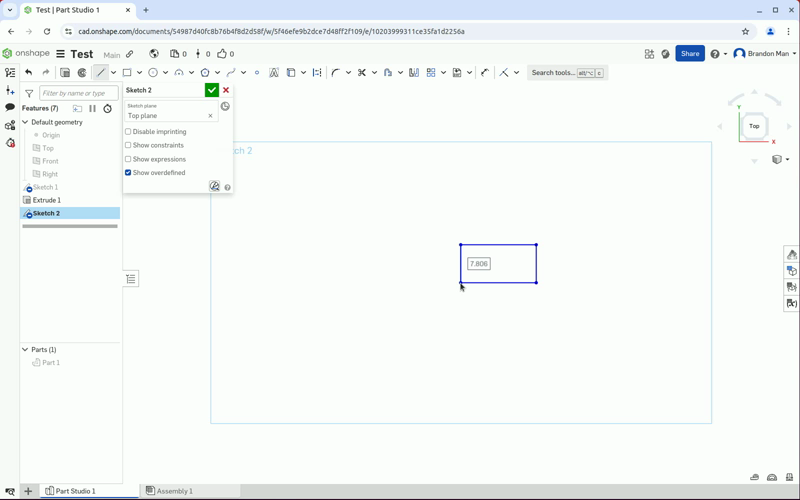
mouse_move(510, 267)
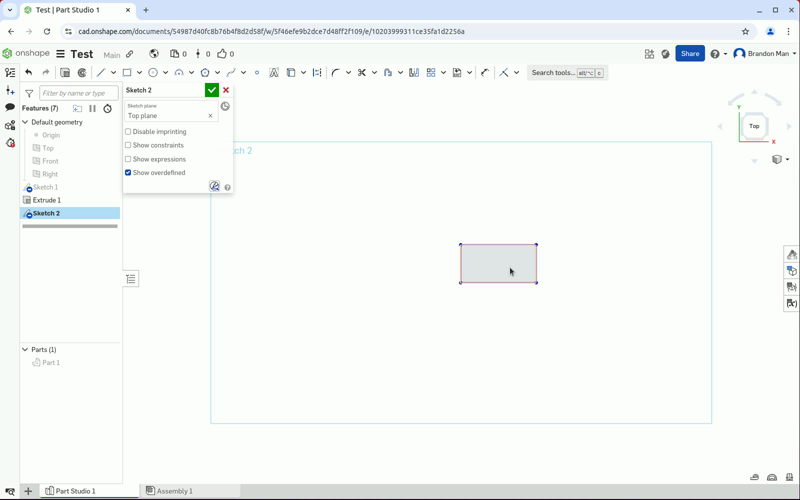
click(510, 267)
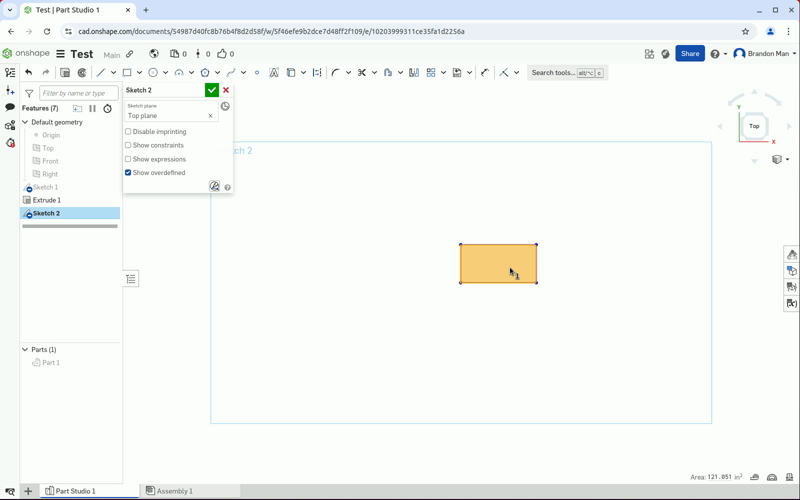
mouse_move(73, 352)
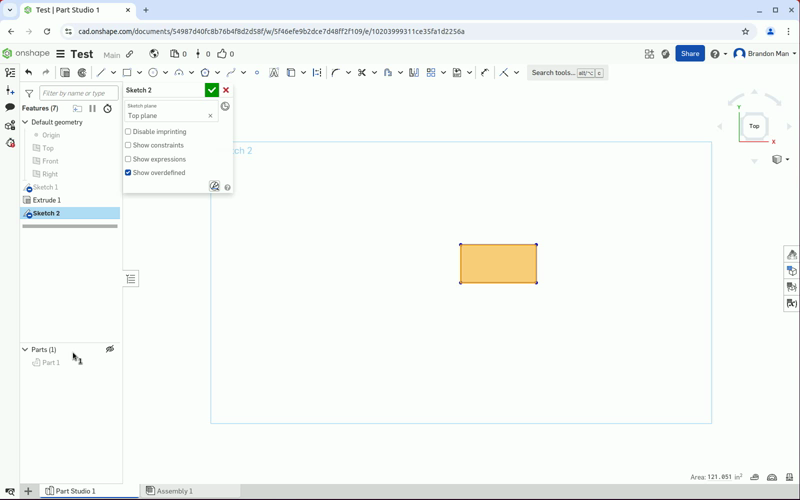
key(shift+y)
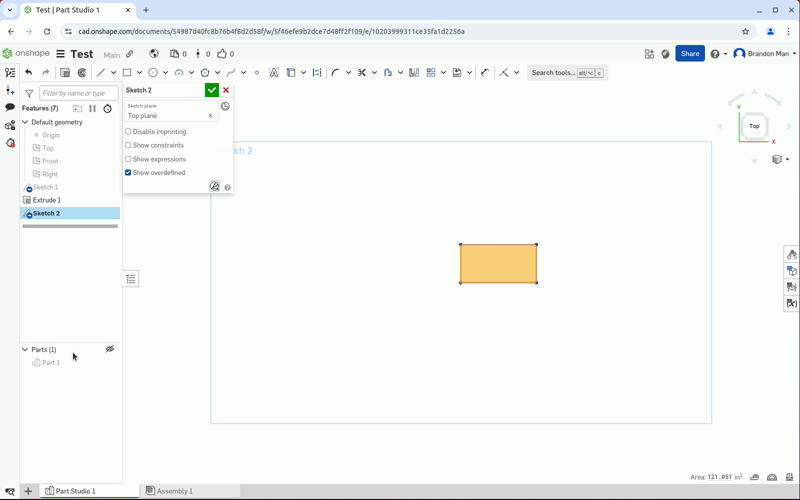
key(shift+e)
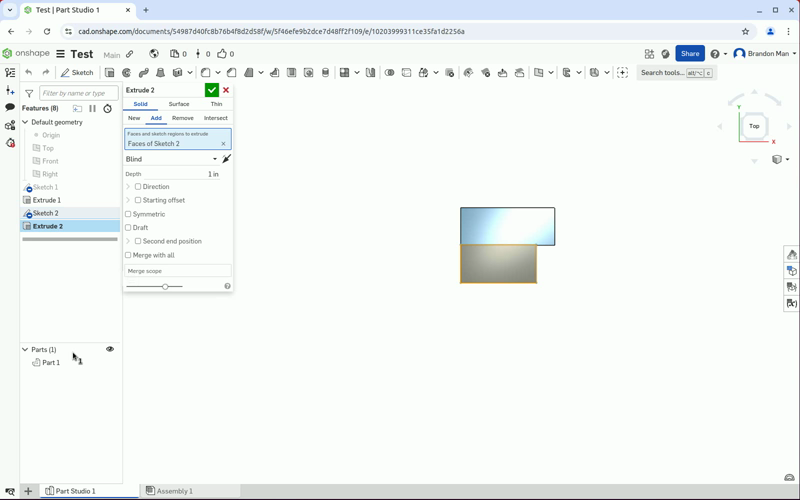
mouse_move(143, 106)
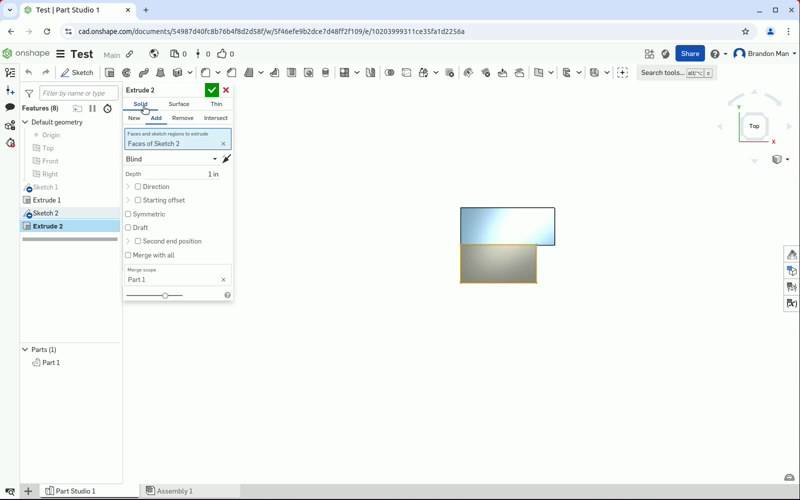
click(143, 106)
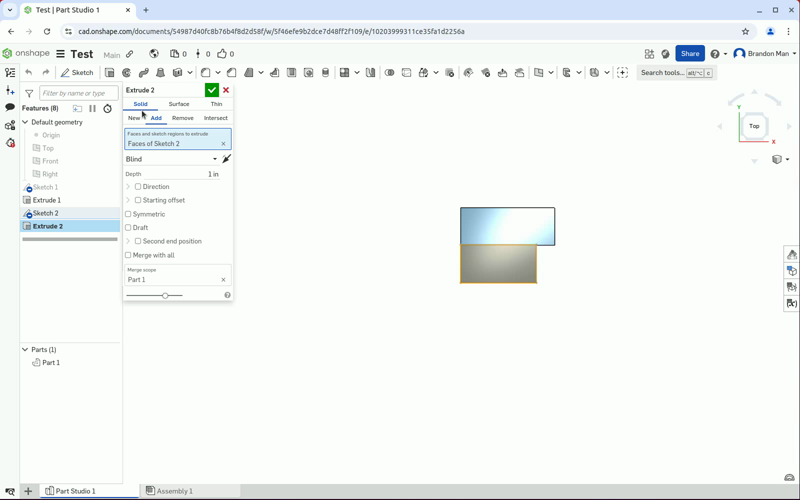
mouse_move(137, 120)
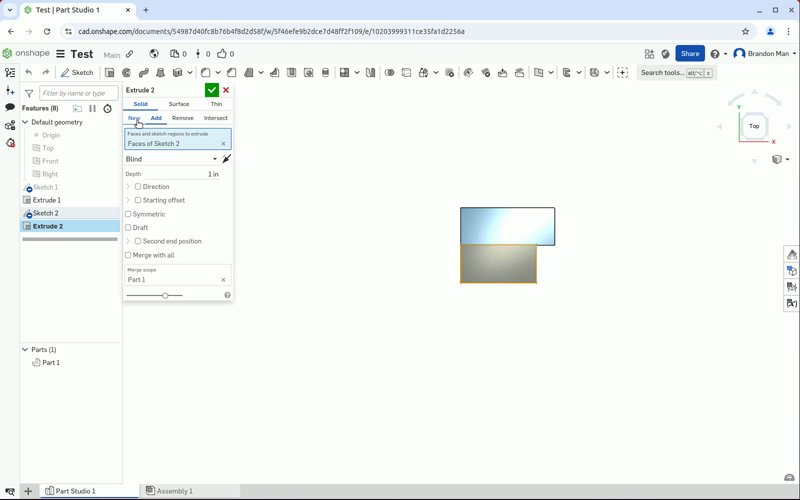
click(137, 120)
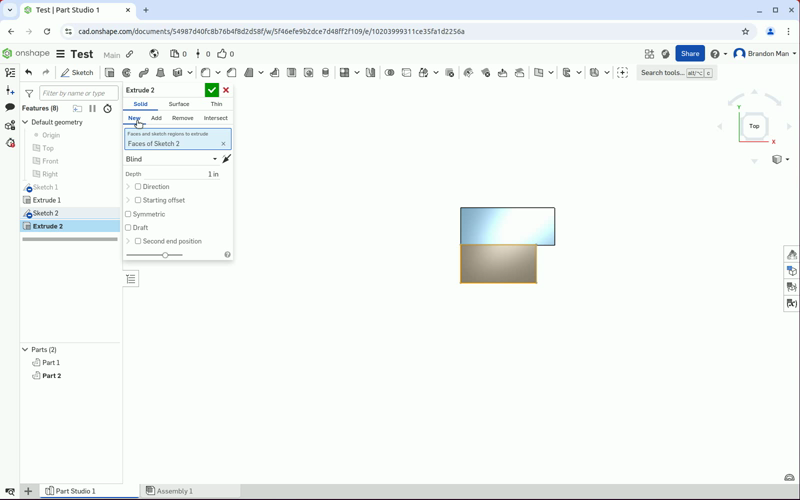
key(tab, 4)
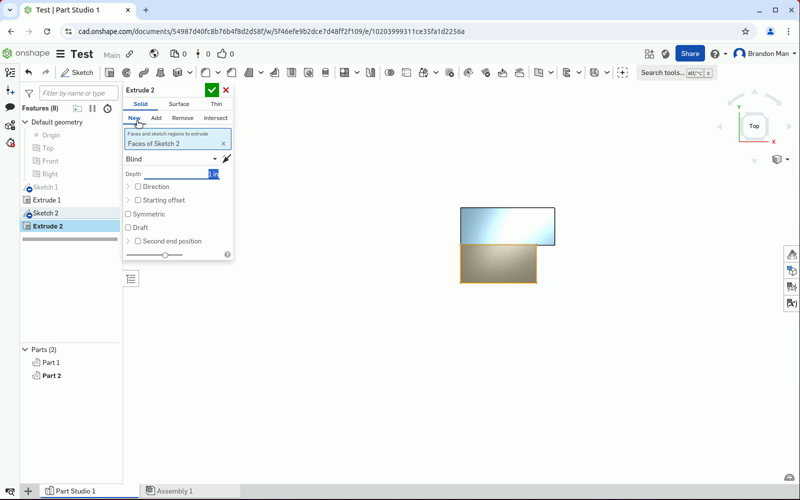
text(-3.851)
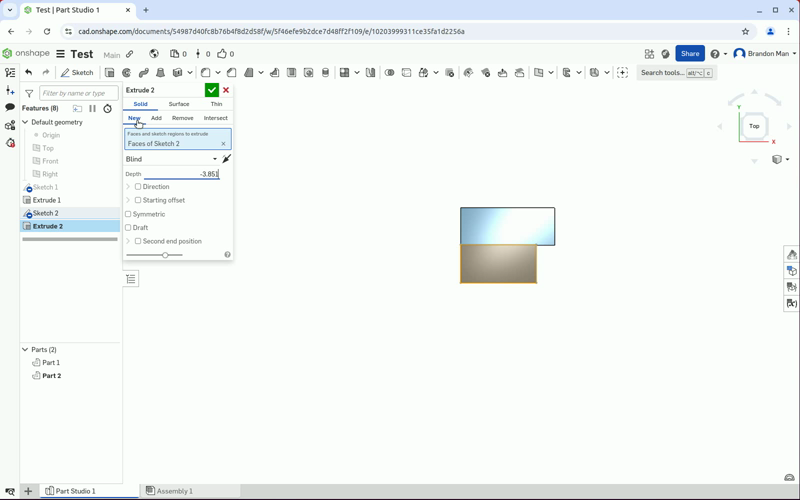
key(enter)
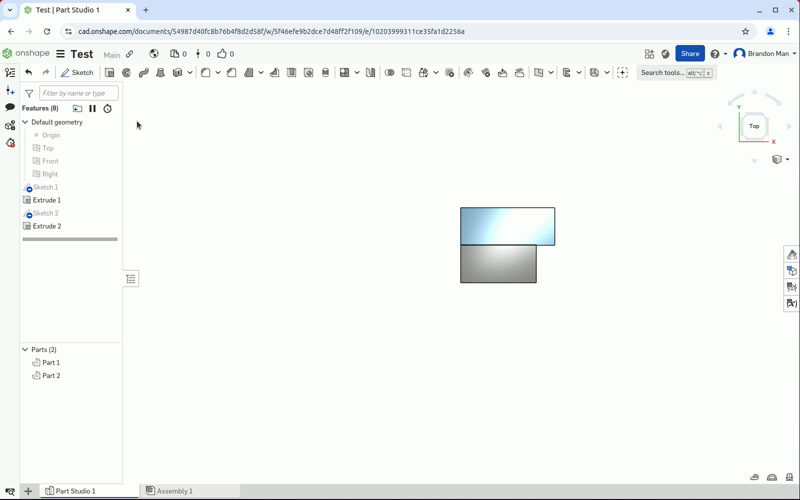
key(shift+h)
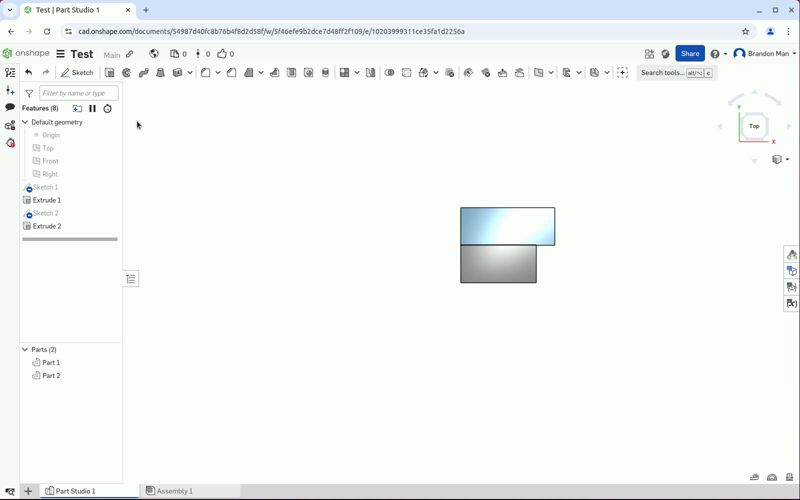
key(shift+h)
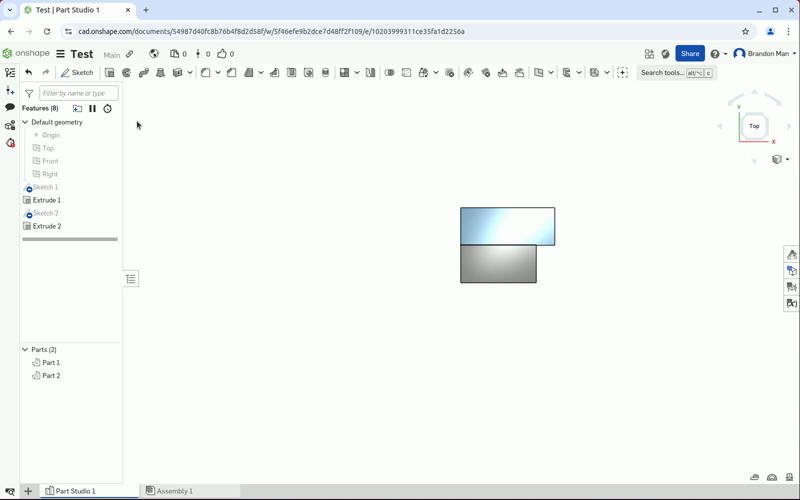
mouse_move(73, 189)
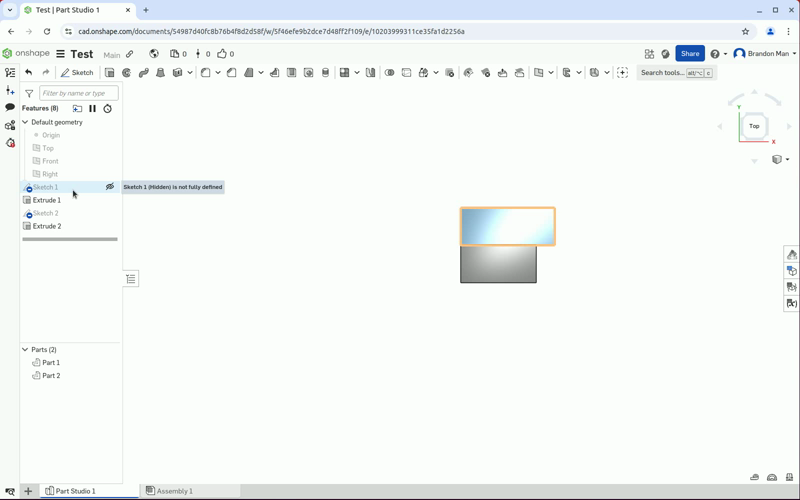
click(73, 189)
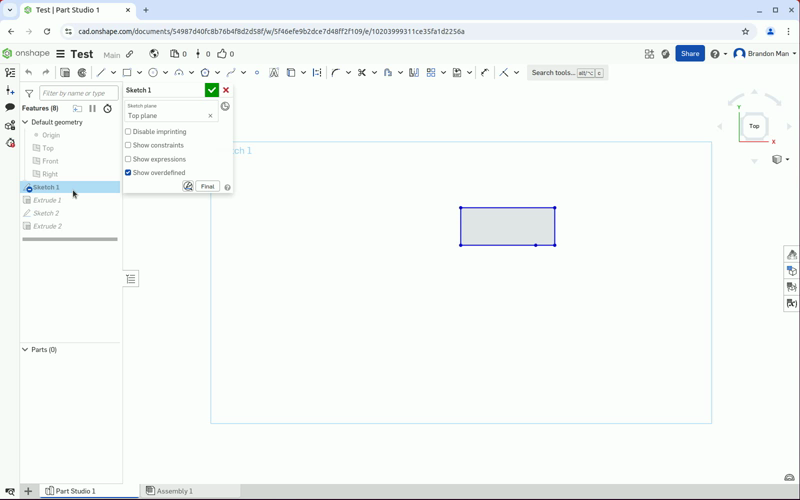
mouse_move(229, 92)
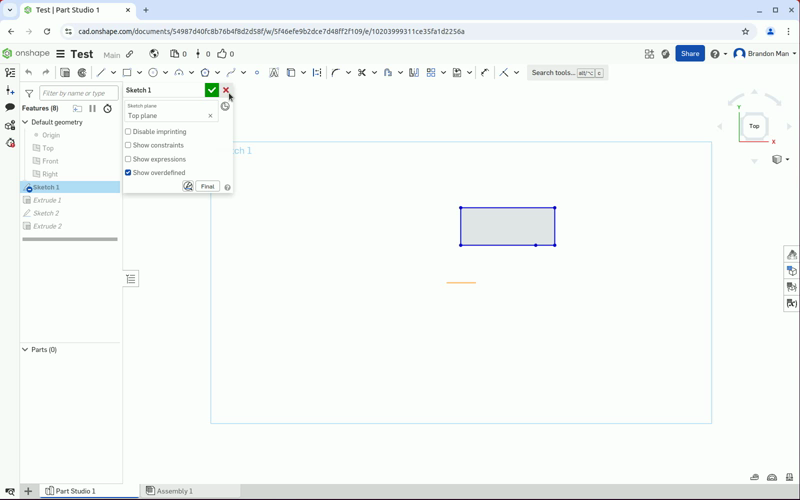
click(229, 92)
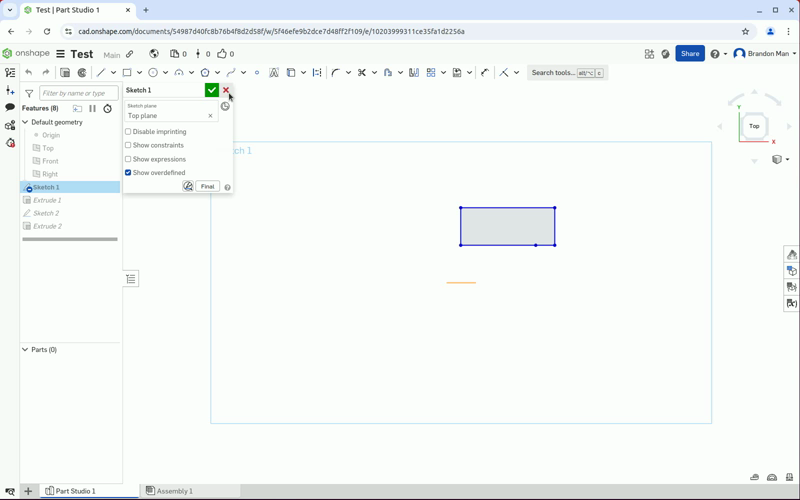
key(shift+s)
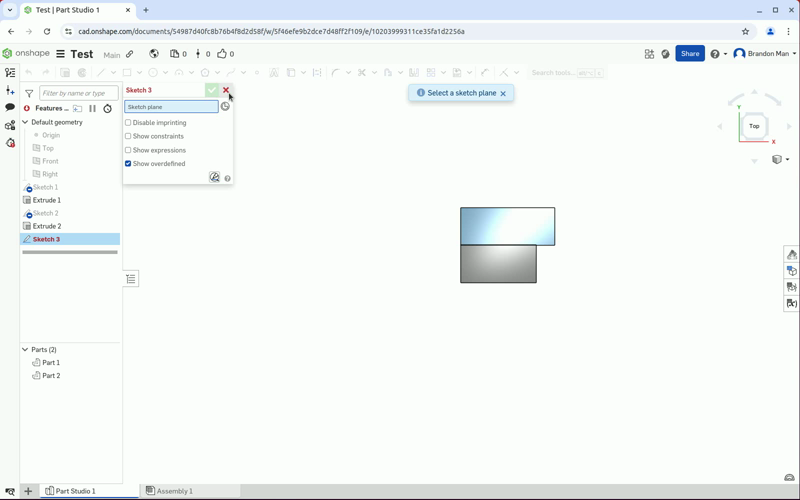
mouse_move(73, 150)
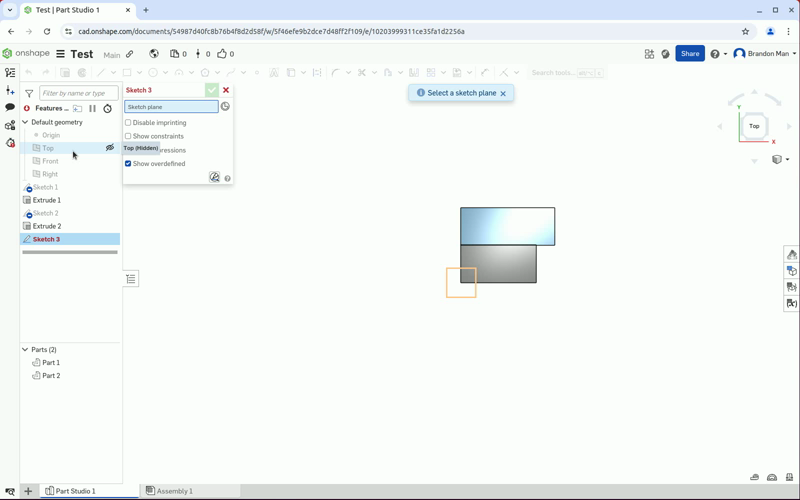
click(73, 150)
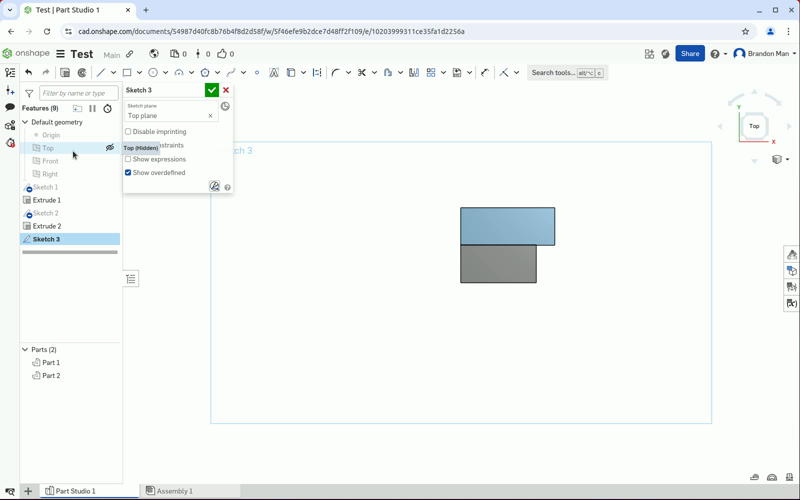
mouse_move(73, 352)
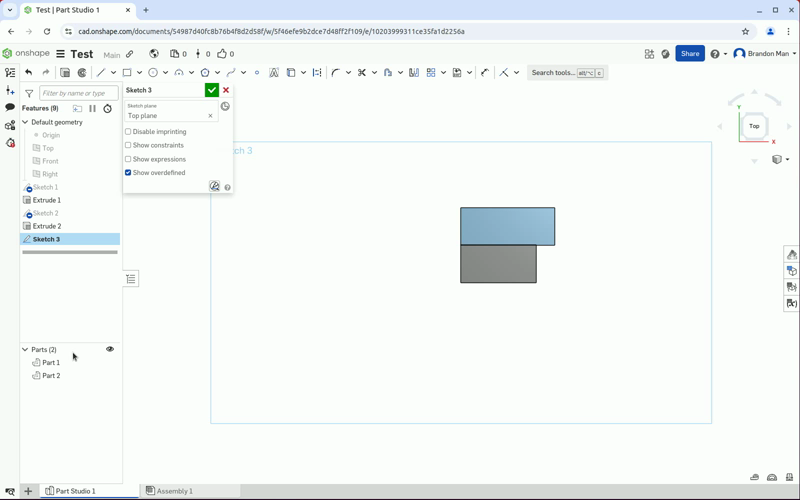
key(y)
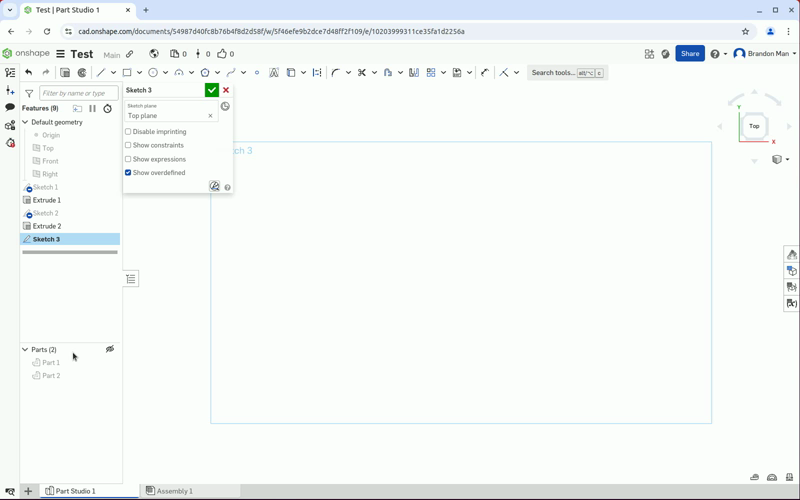
key(l)
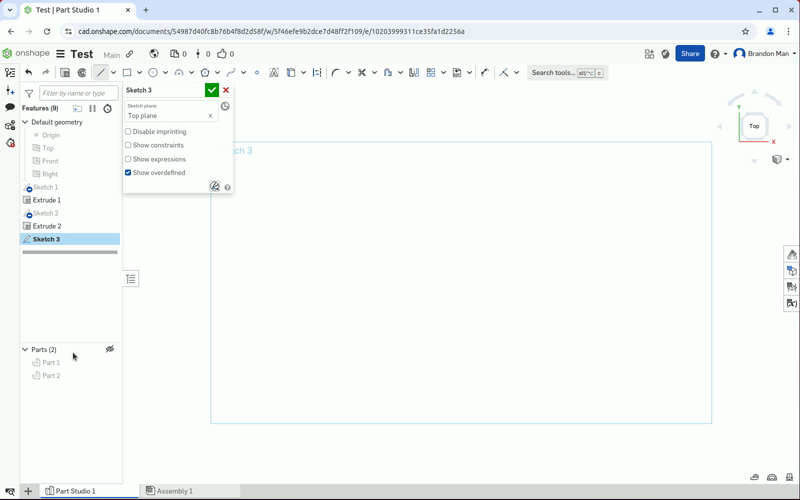
key_down(shift)
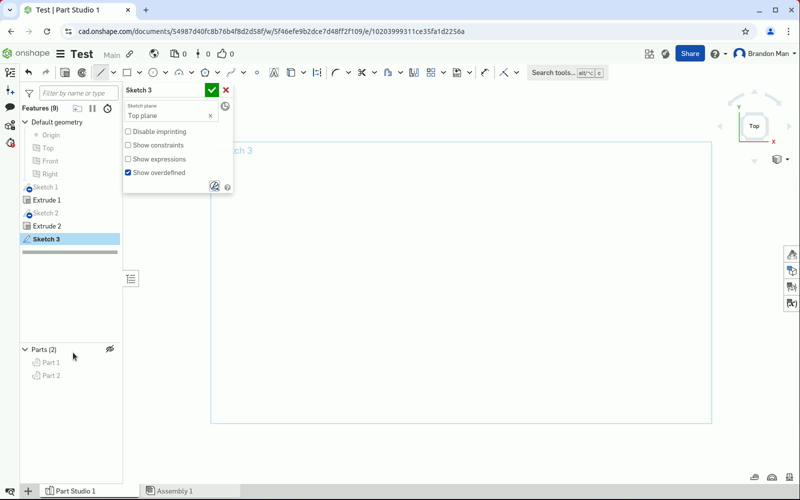
mouse_move(535, 282)
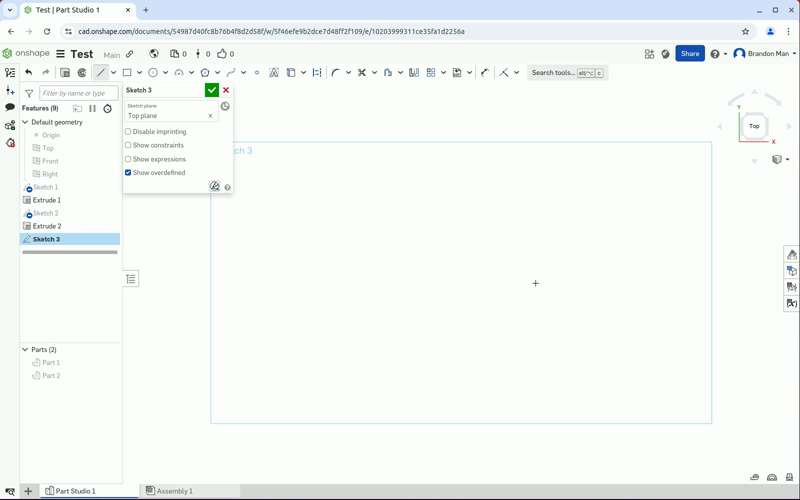
click(535, 282)
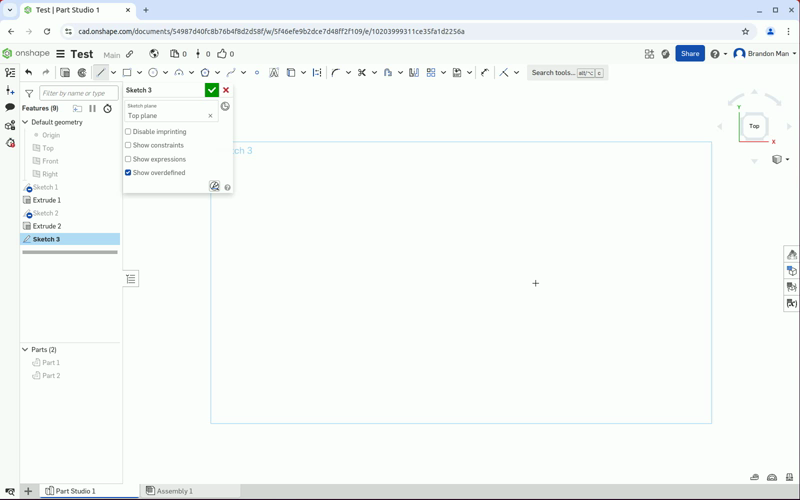
key_up(shift)
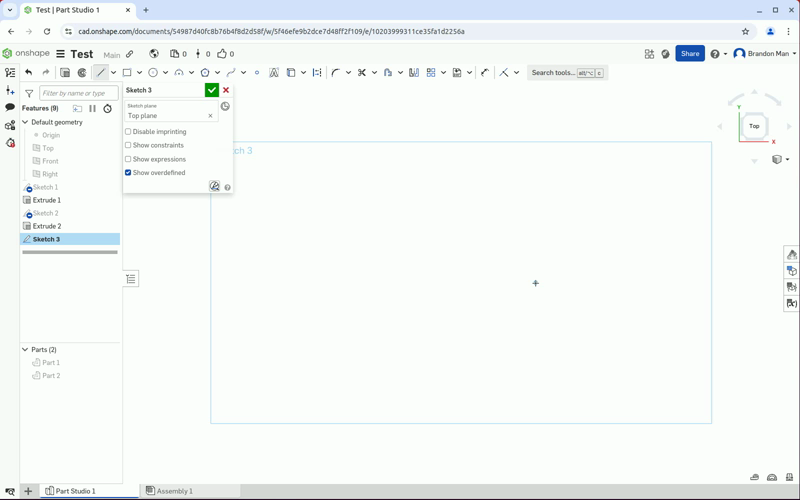
key_down(shift)
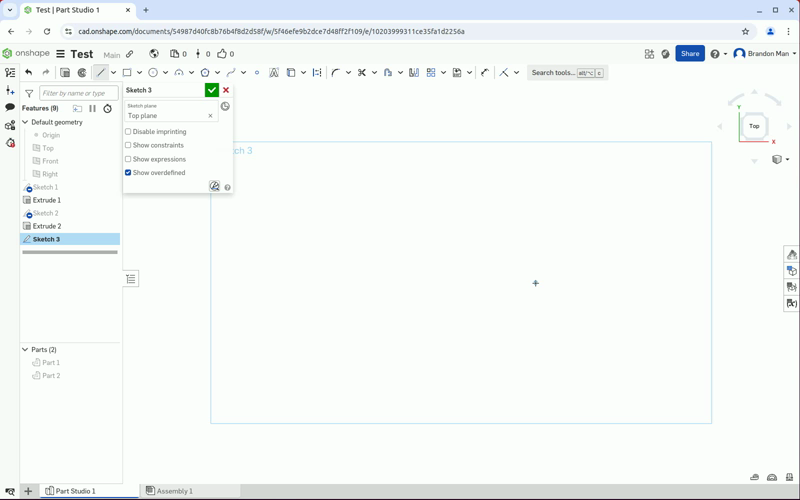
mouse_move(565, 282)
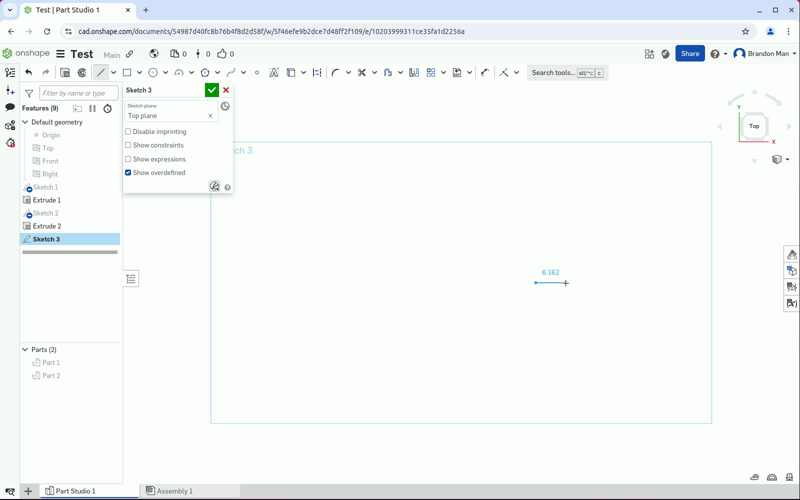
mouse_move(574, 282)
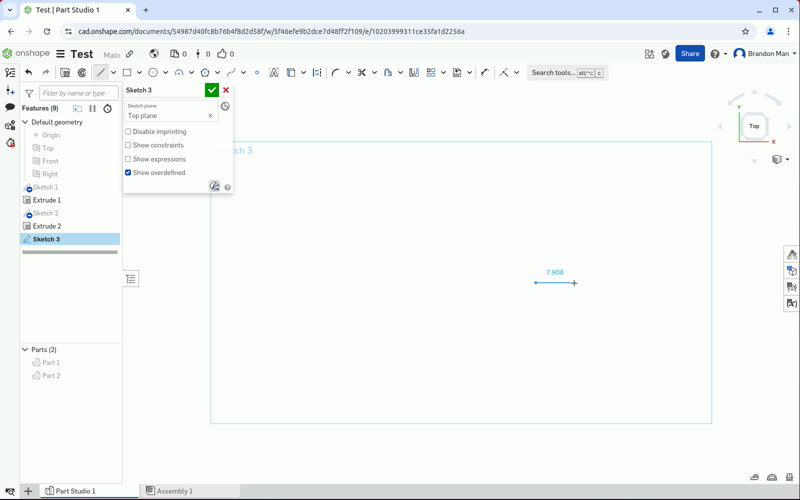
click(574, 282)
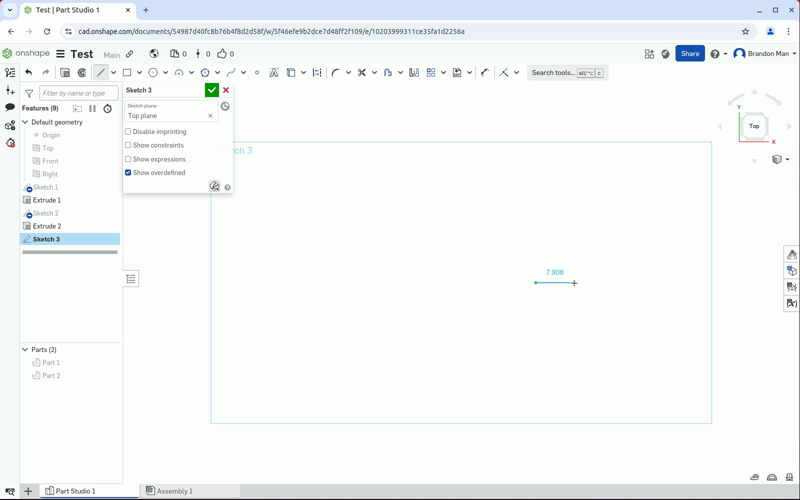
key_up(shift)
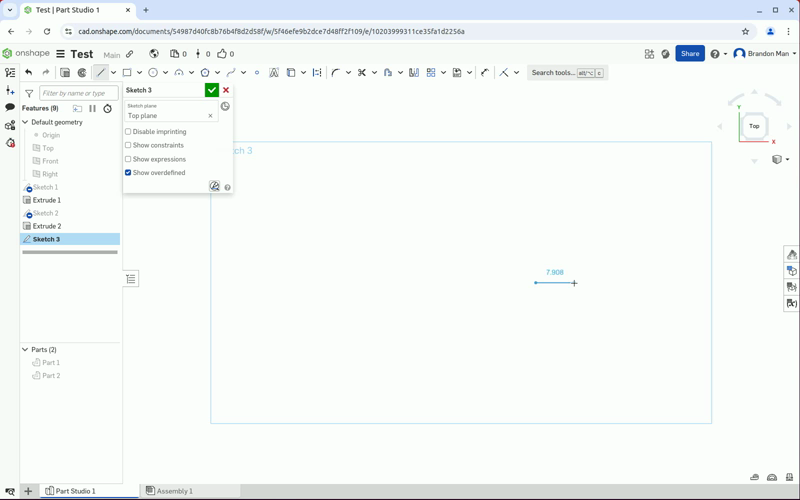
key_down(shift)
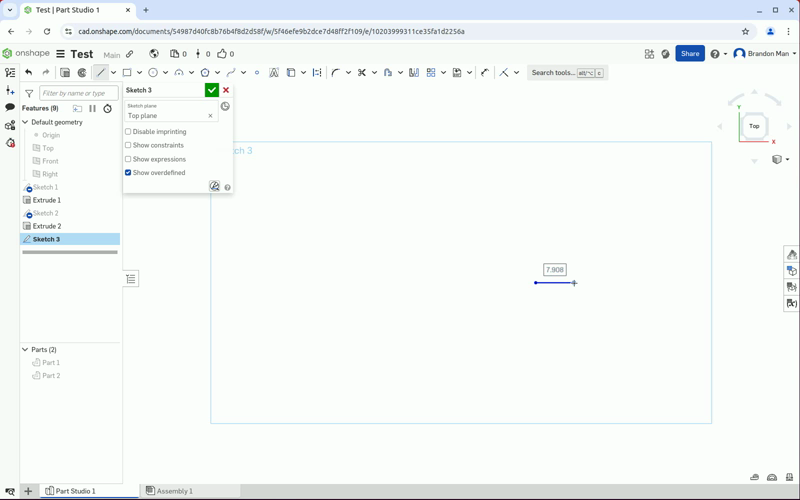
mouse_move(589, 282)
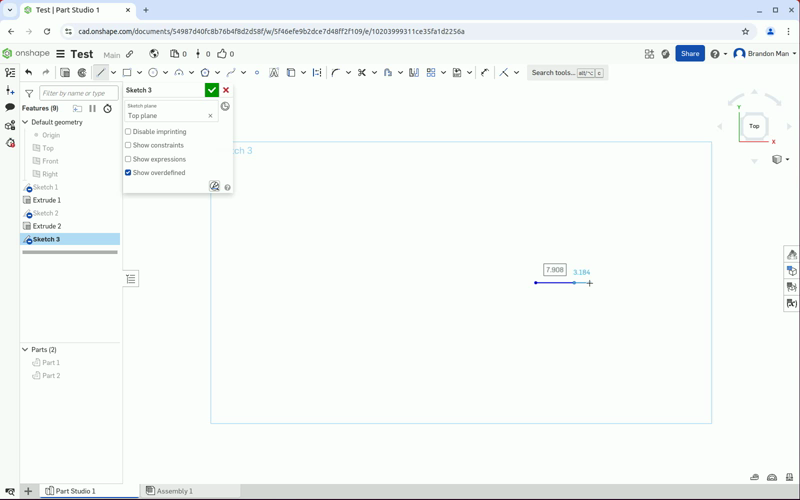
mouse_move(574, 244)
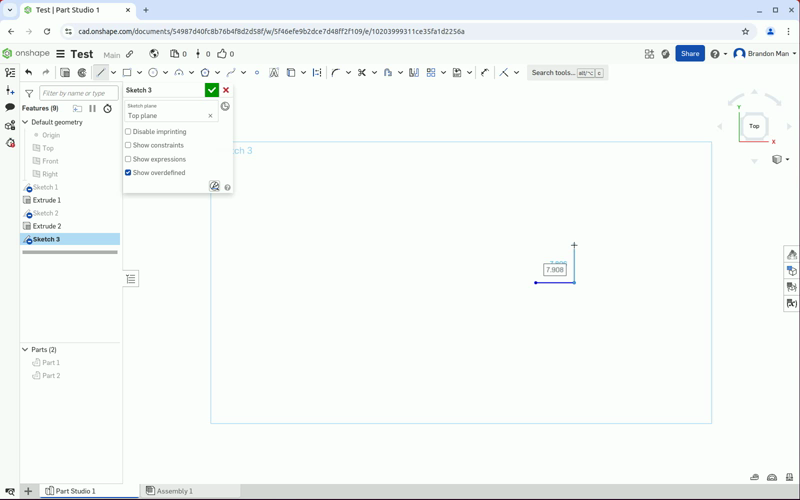
click(574, 244)
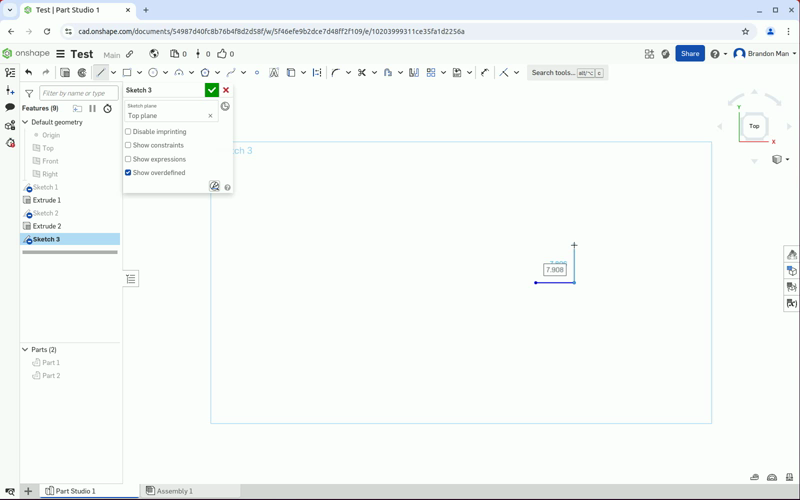
key_up(shift)
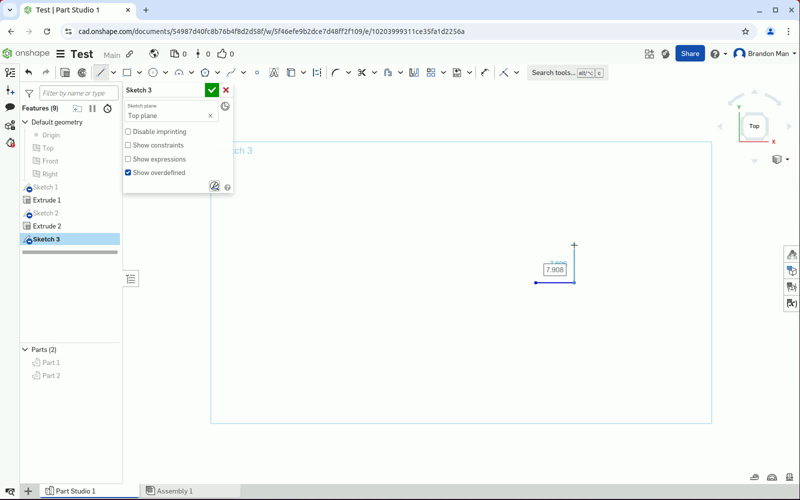
key_down(shift)
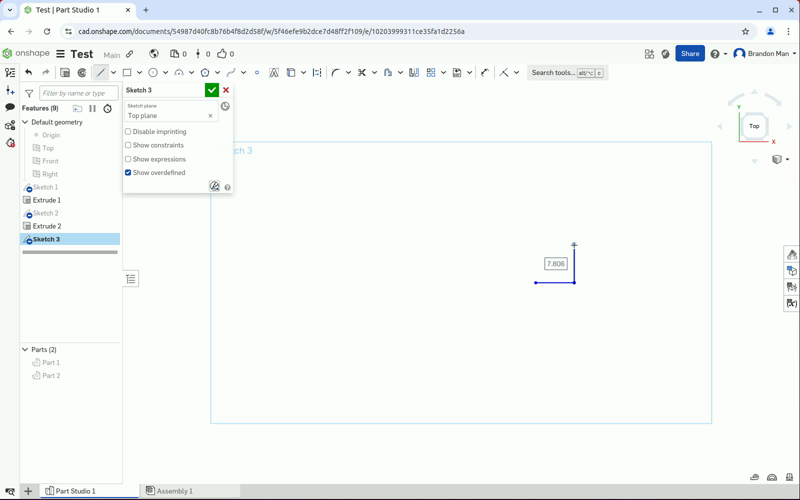
mouse_move(589, 244)
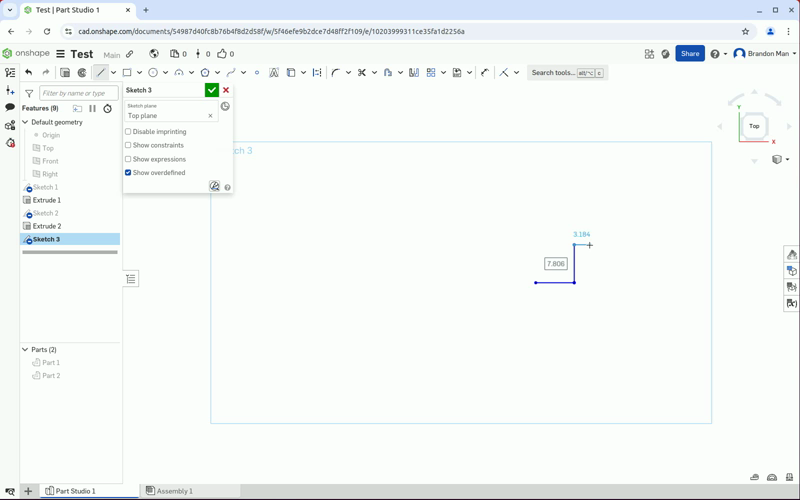
mouse_move(555, 244)
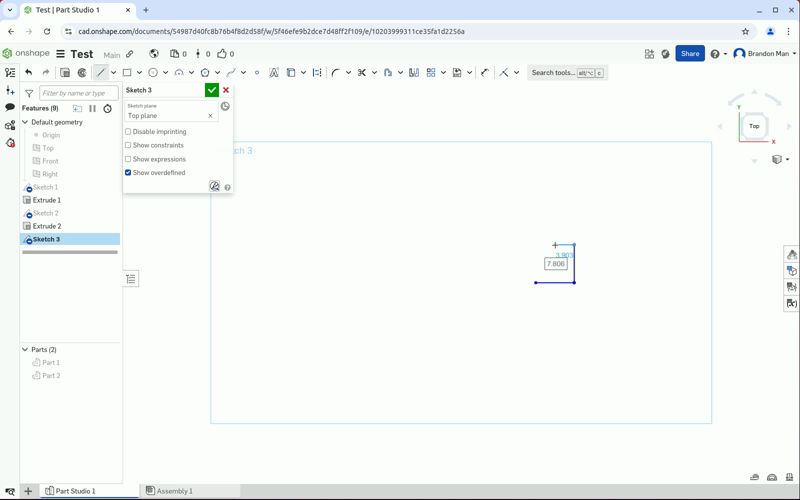
click(555, 244)
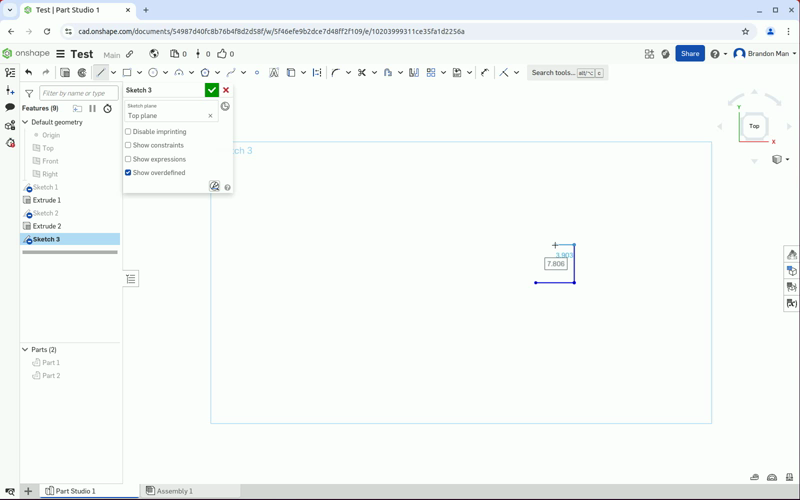
key_up(shift)
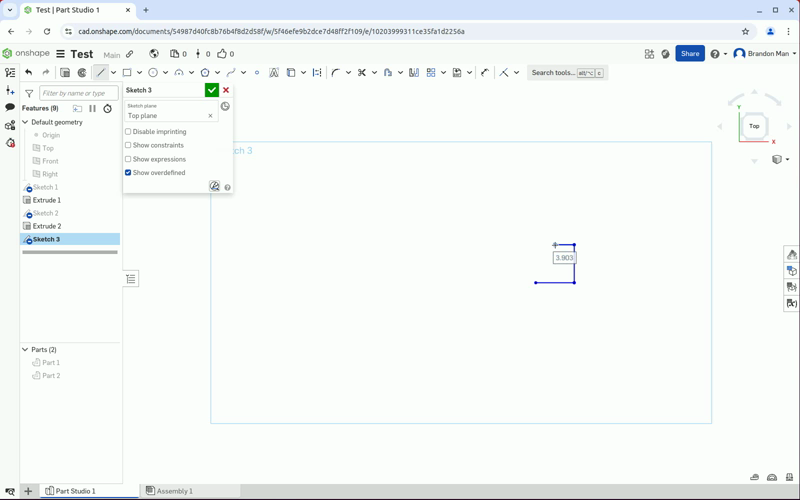
key_down(shift)
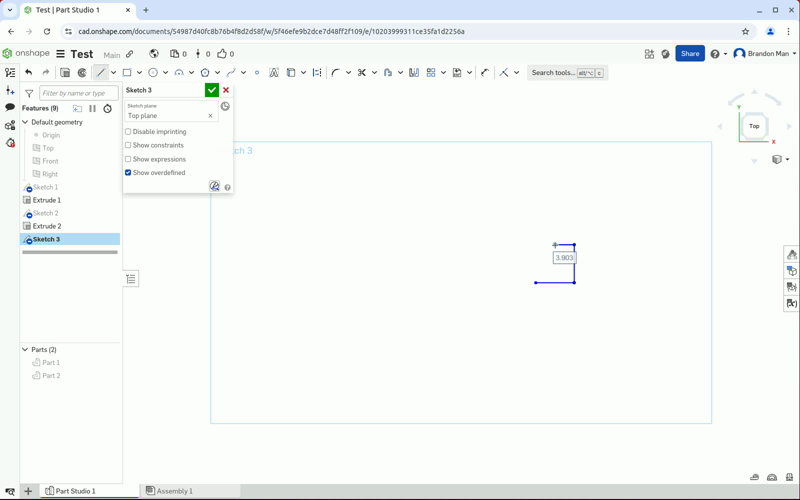
mouse_move(585, 244)
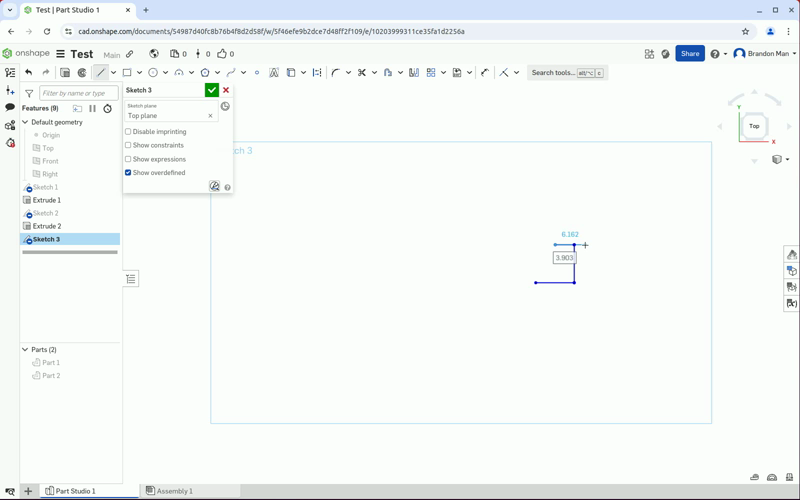
mouse_move(535, 244)
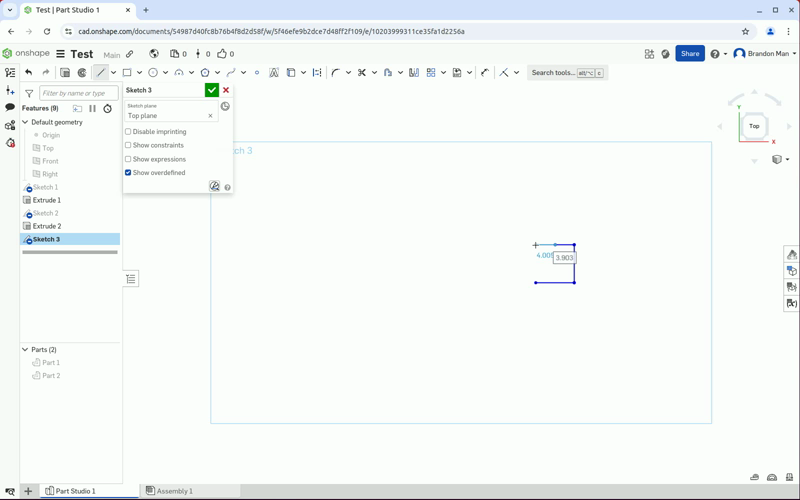
click(535, 244)
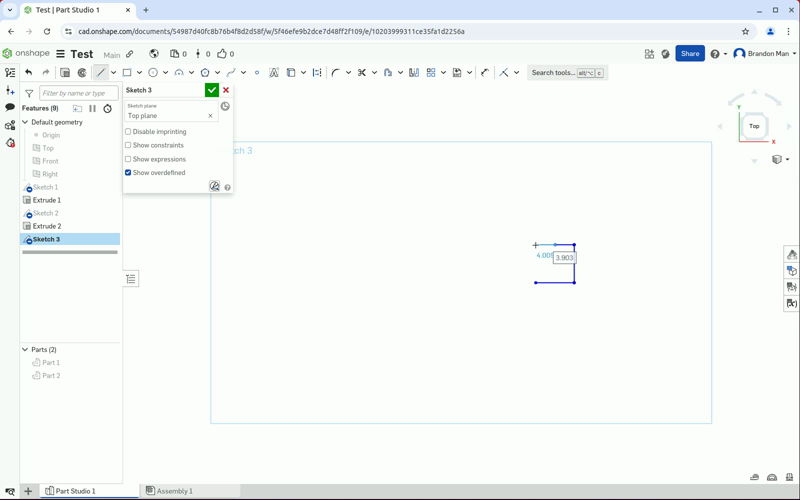
key_up(shift)
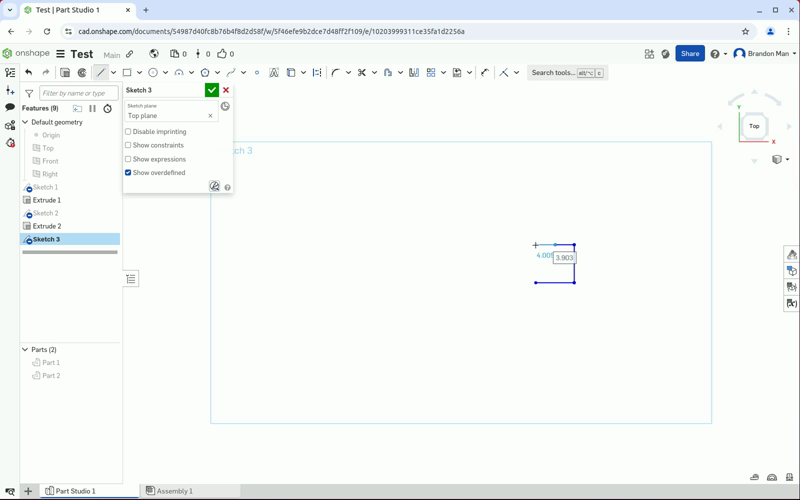
mouse_move(565, 244)
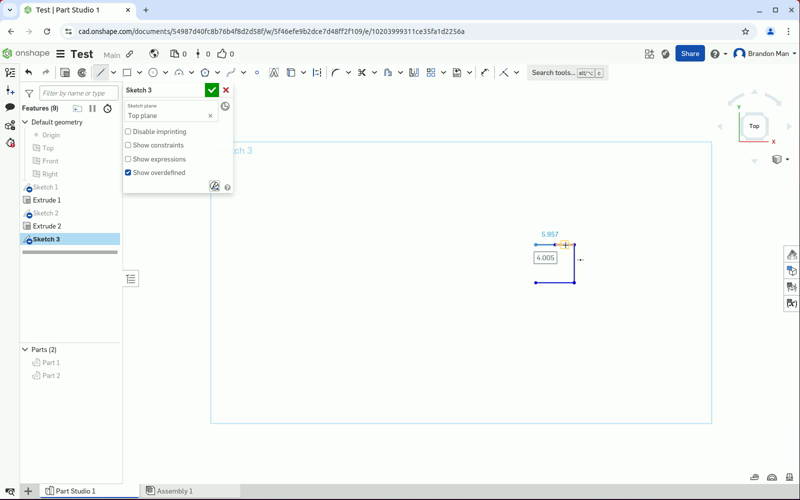
key_down(shift)
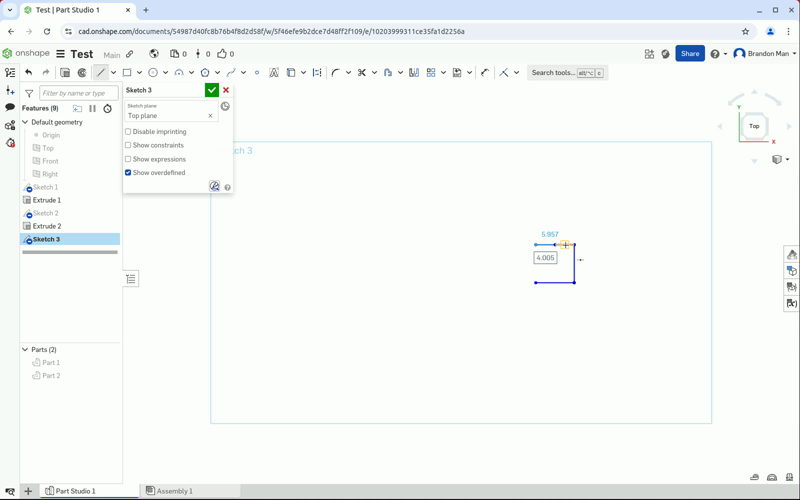
mouse_move(535, 282)
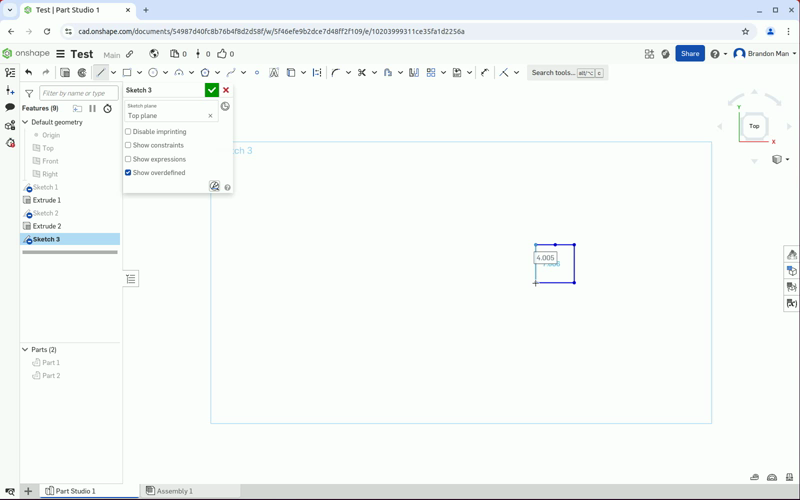
key_up(shift)
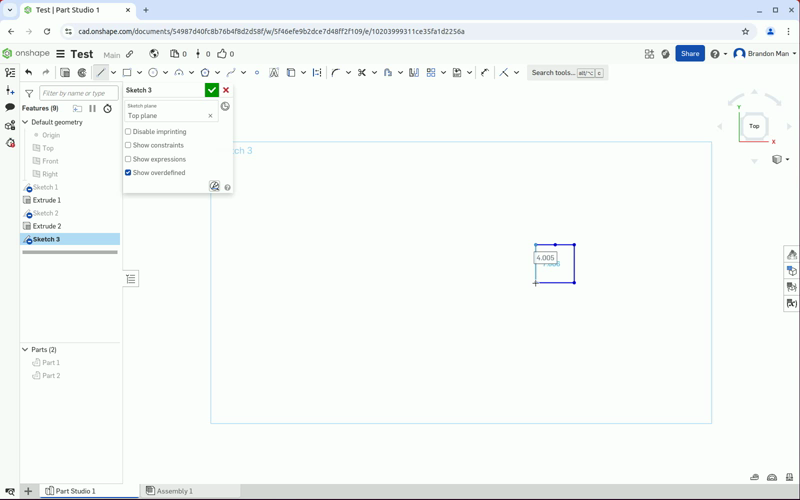
click(535, 282)
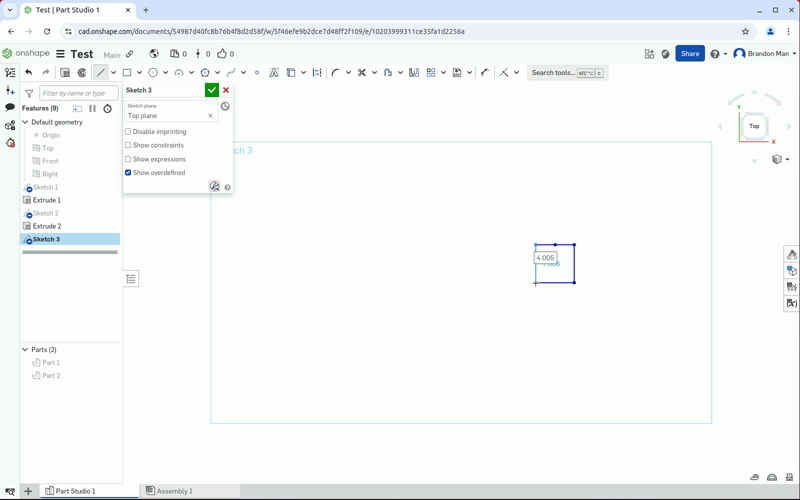
key(esc)
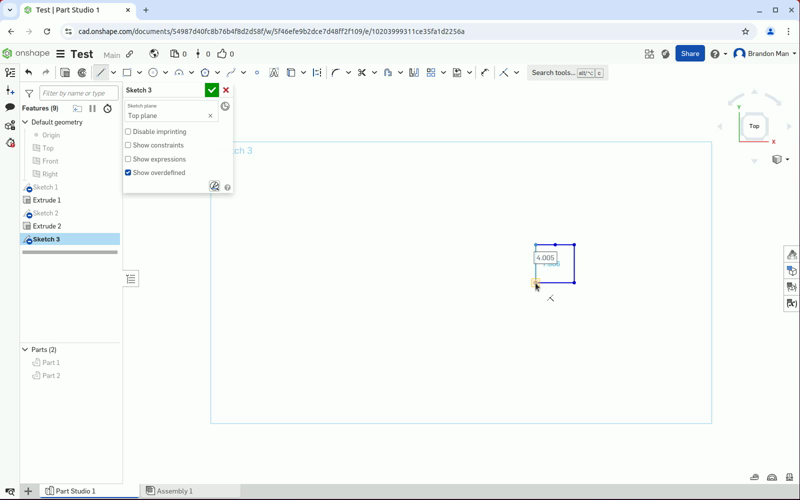
mouse_move(557, 271)
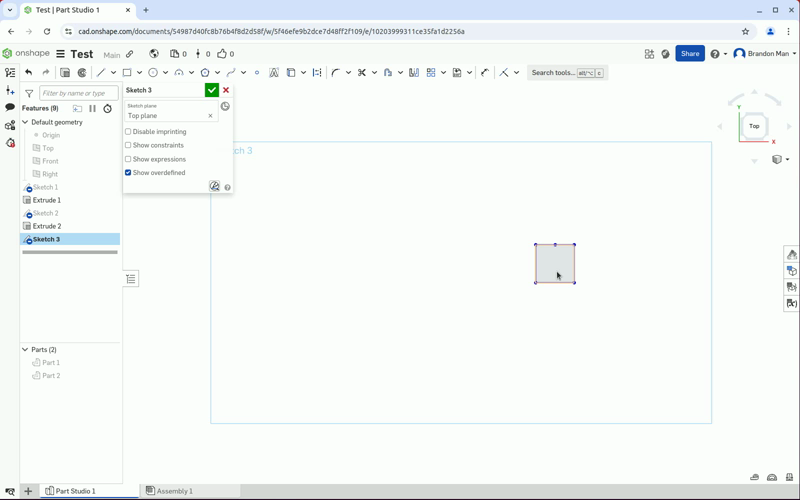
scroll(6)
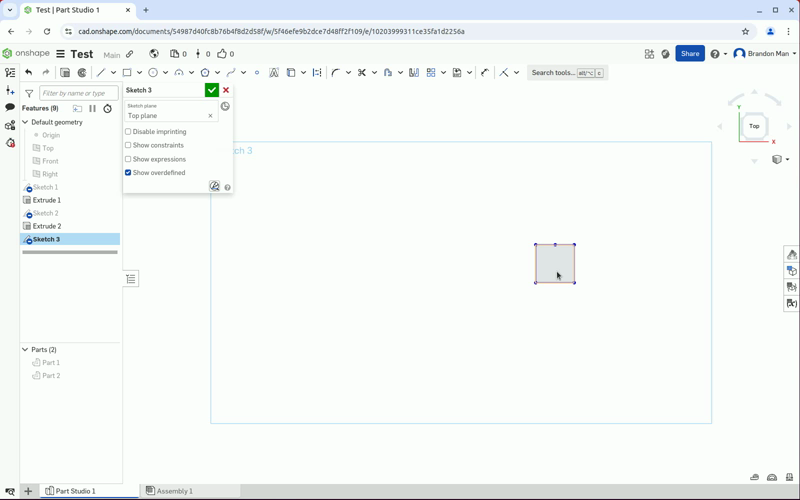
scroll(6)
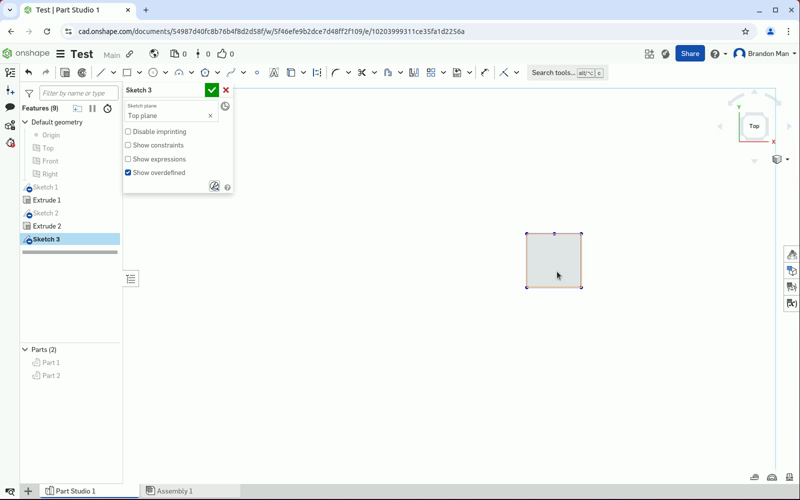
scroll(6)
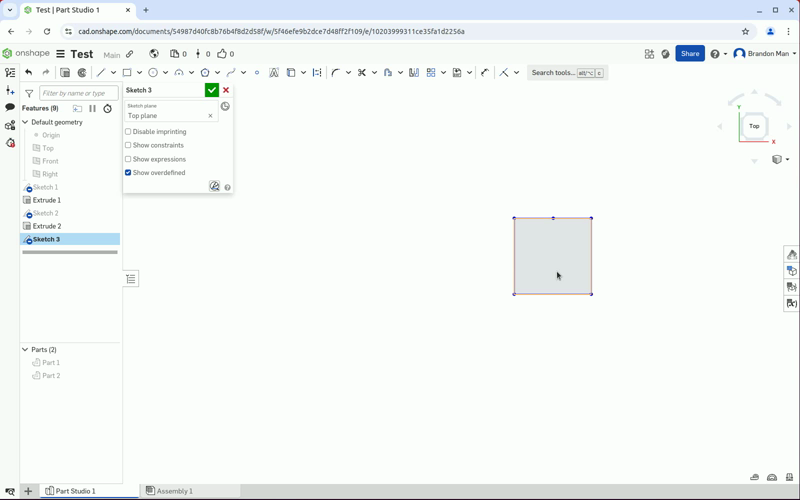
scroll(6)
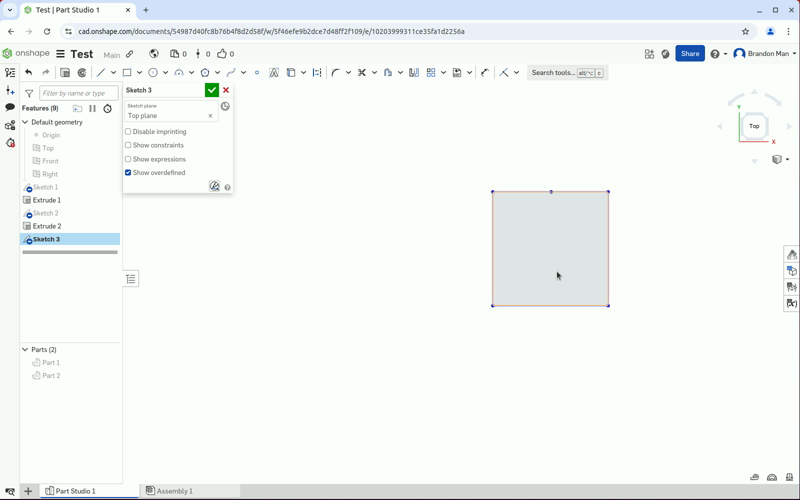
scroll(6)
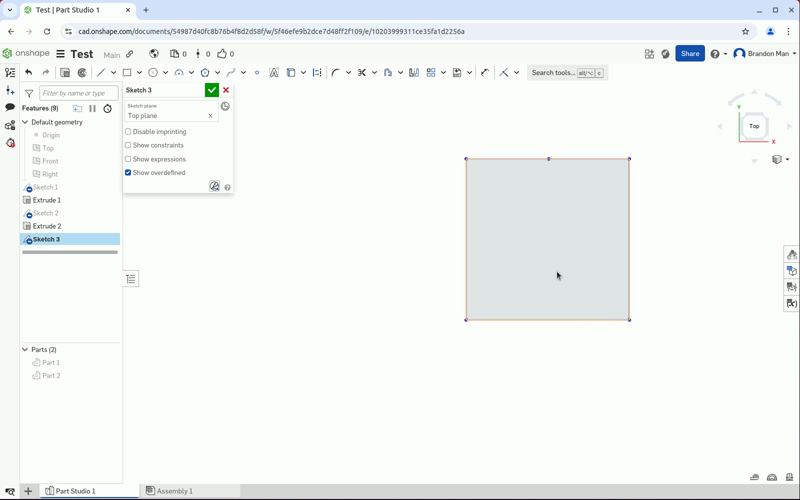
scroll(6)
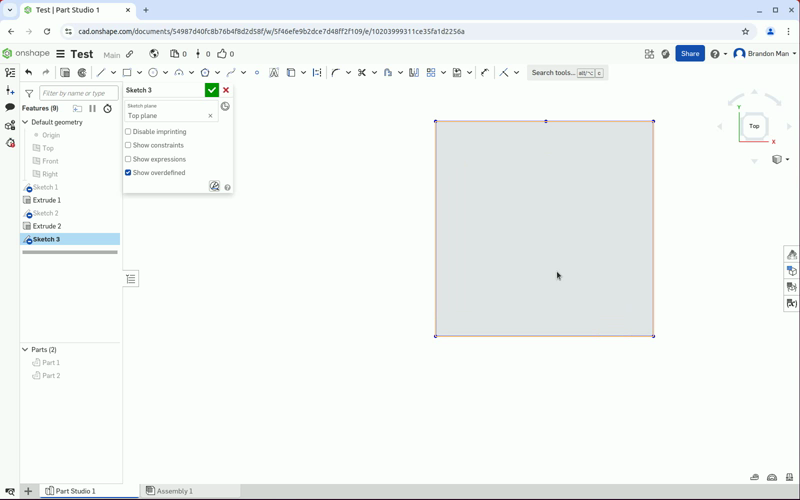
scroll(6)
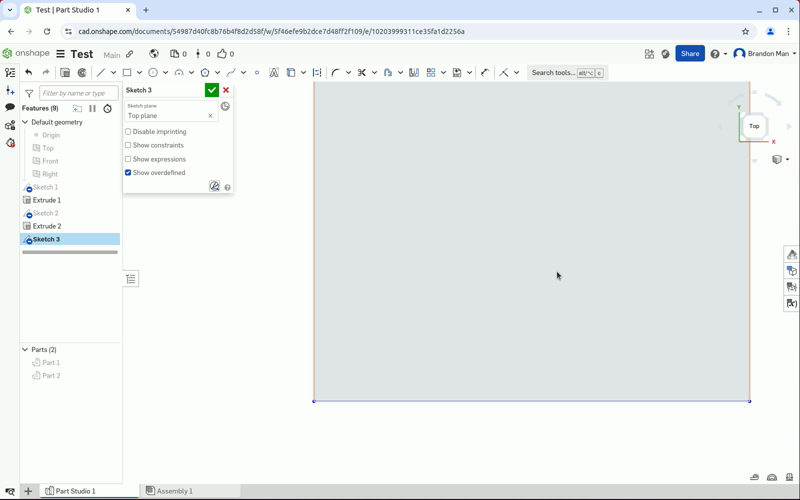
click(557, 271)
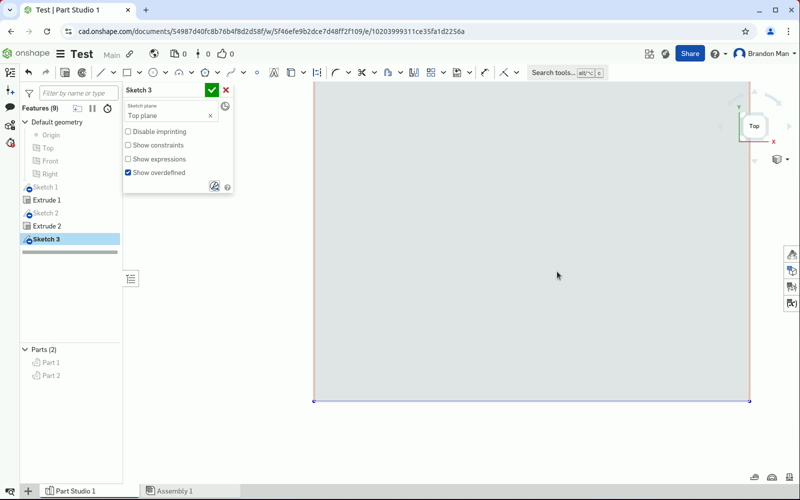
scroll(-6)
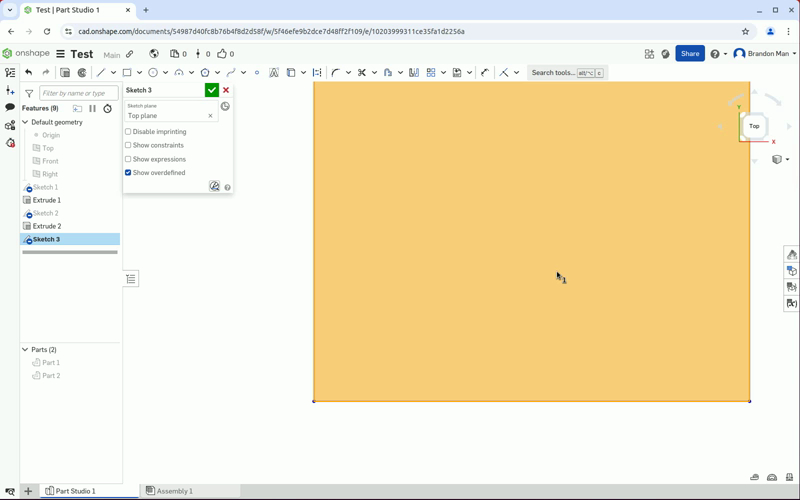
scroll(-6)
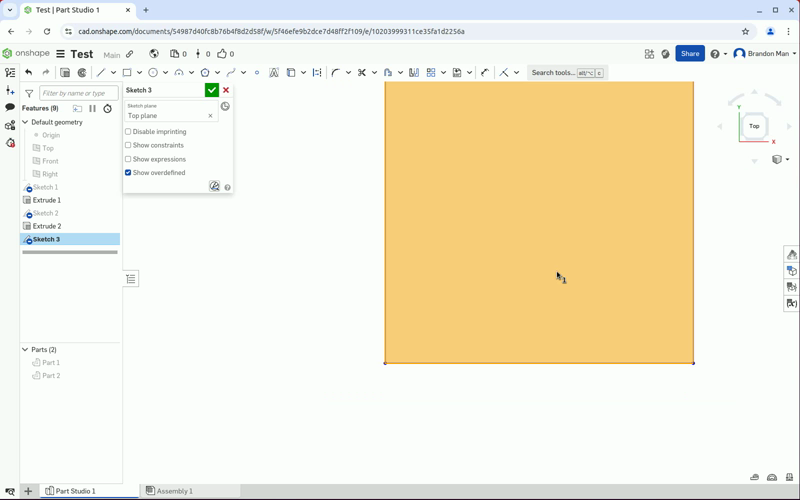
scroll(-6)
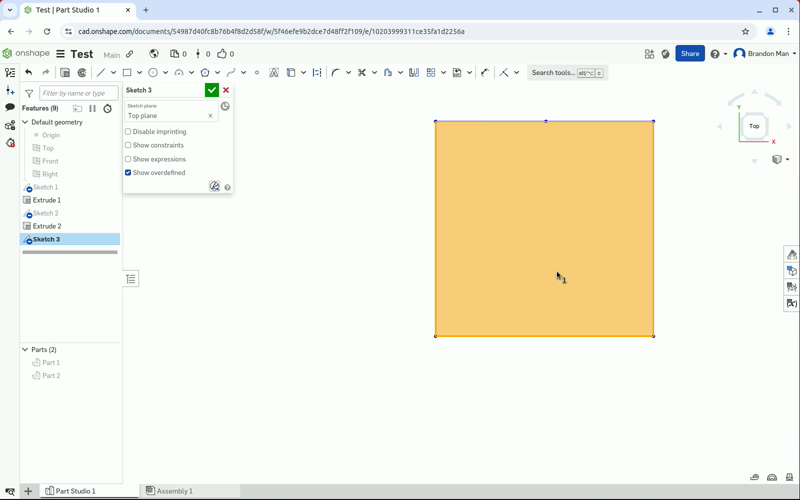
scroll(-6)
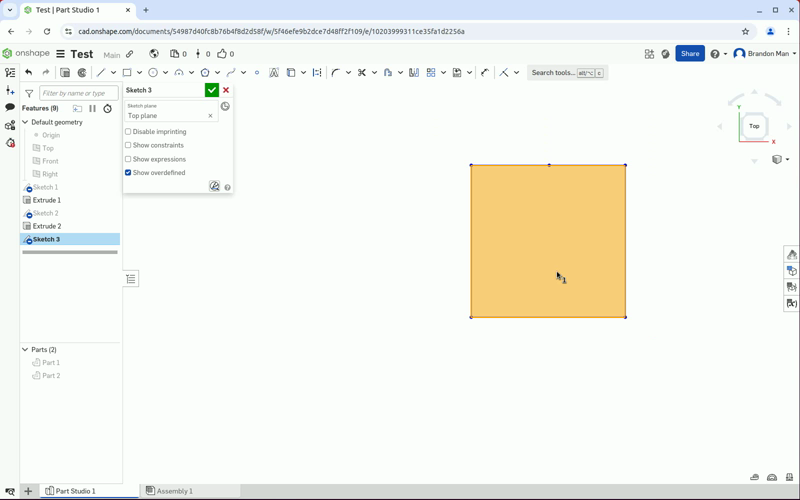
scroll(-6)
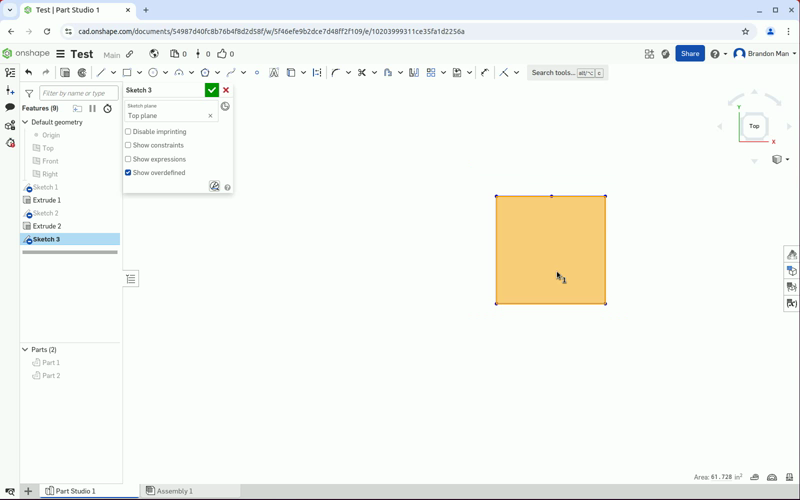
scroll(-6)
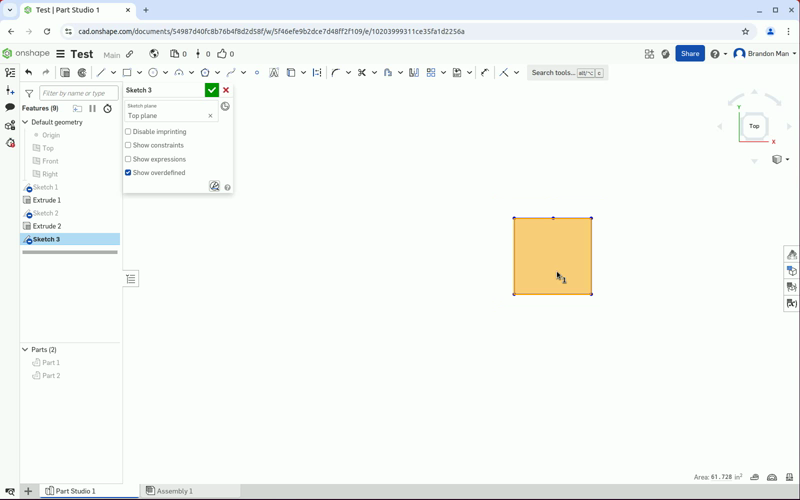
scroll(-6)
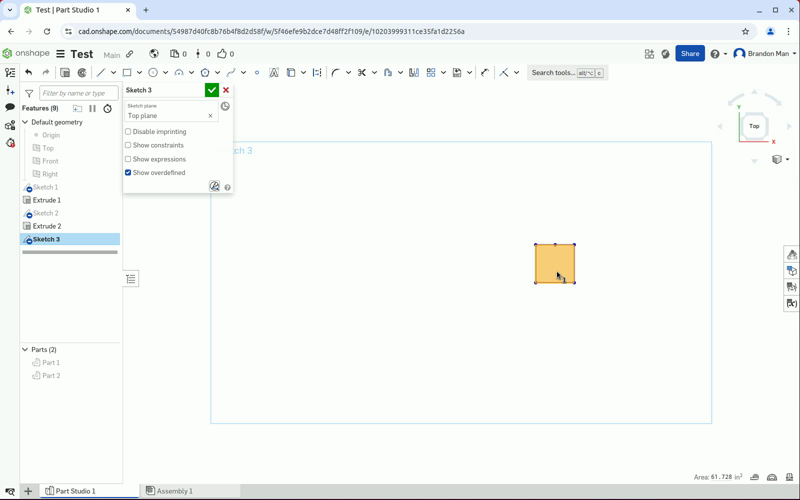
mouse_move(73, 352)
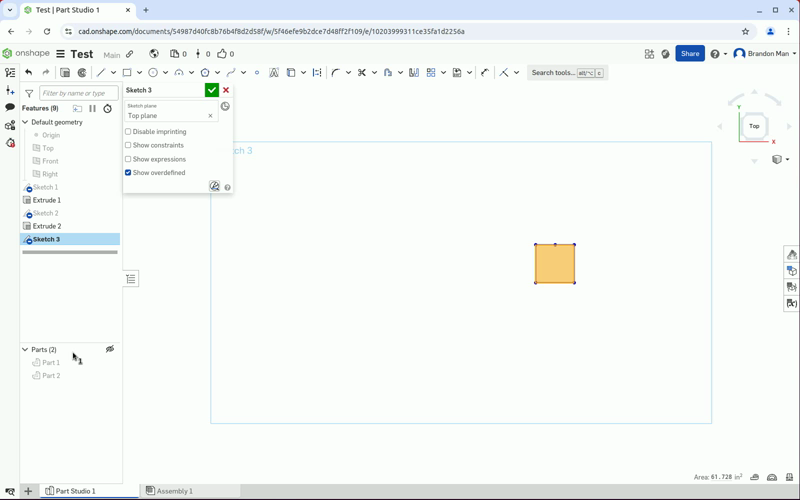
key(shift+y)
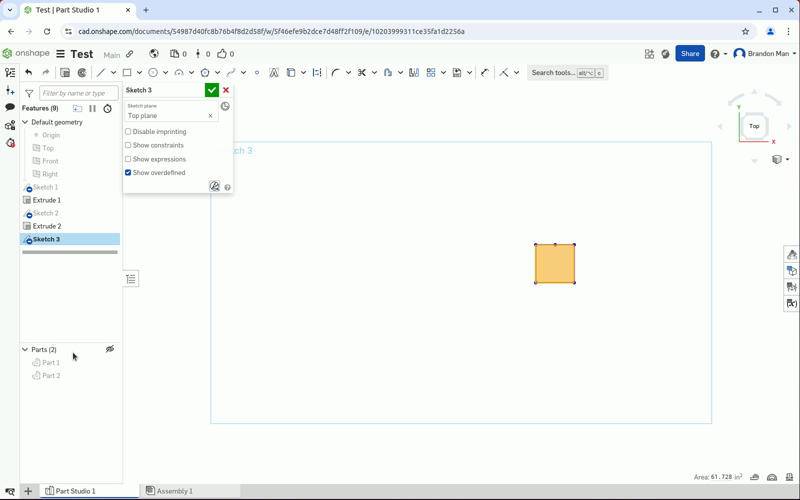
key(shift+e)
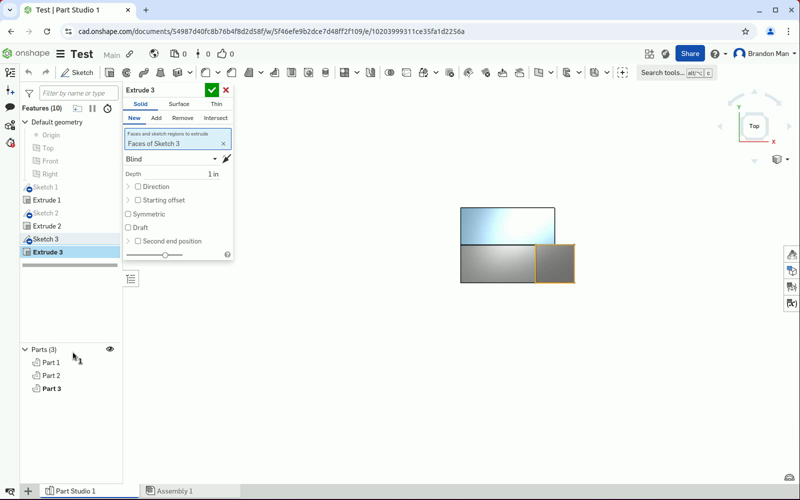
mouse_move(143, 106)
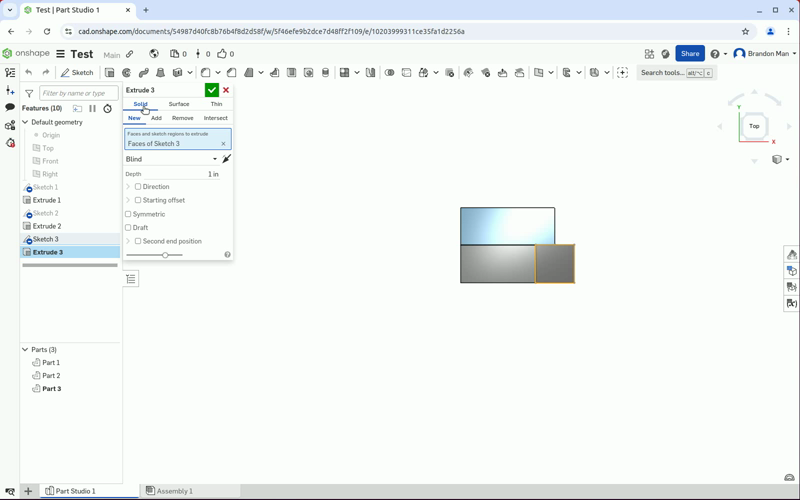
click(143, 106)
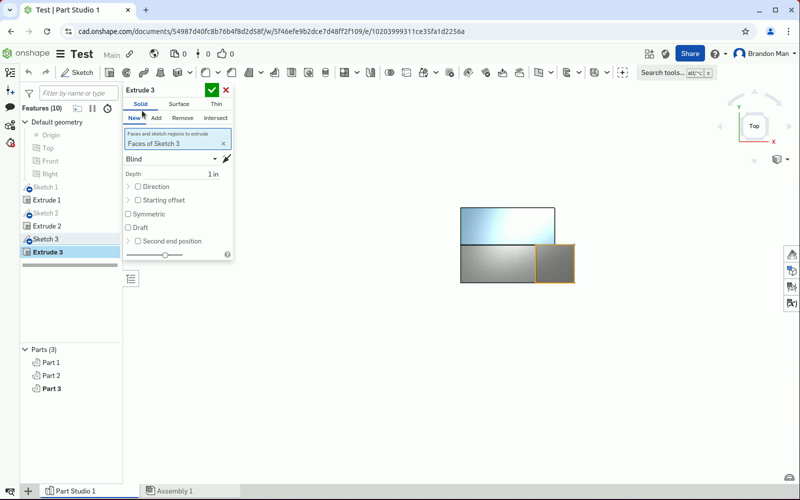
mouse_move(137, 120)
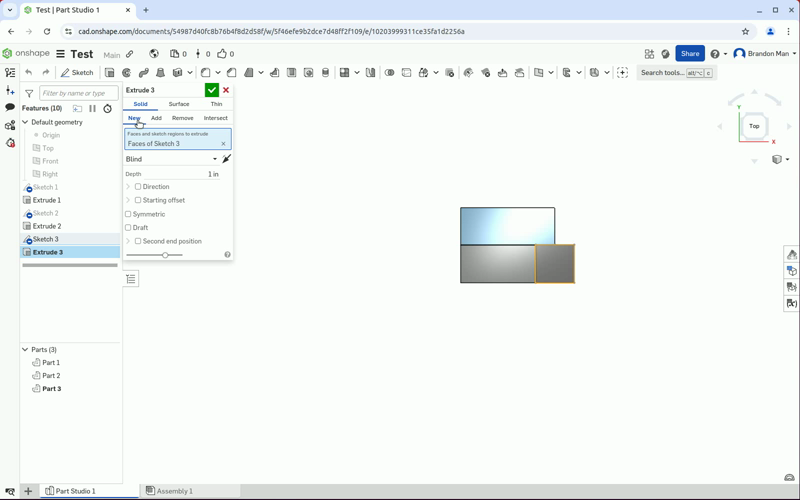
click(137, 120)
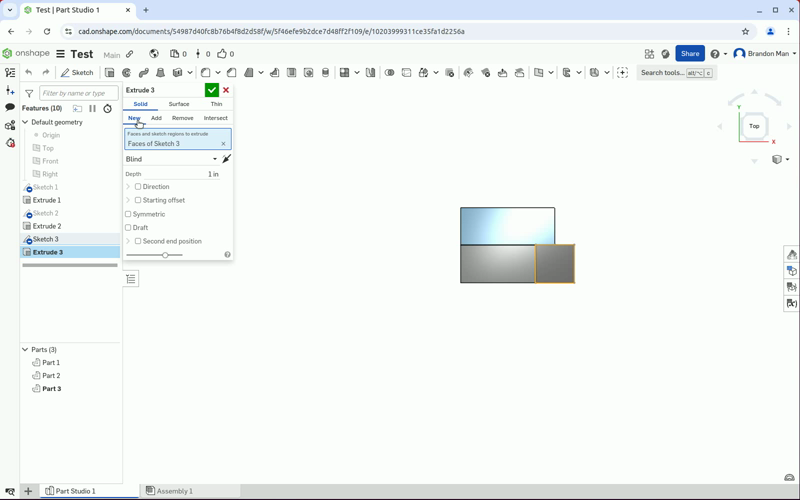
key(tab, 4)
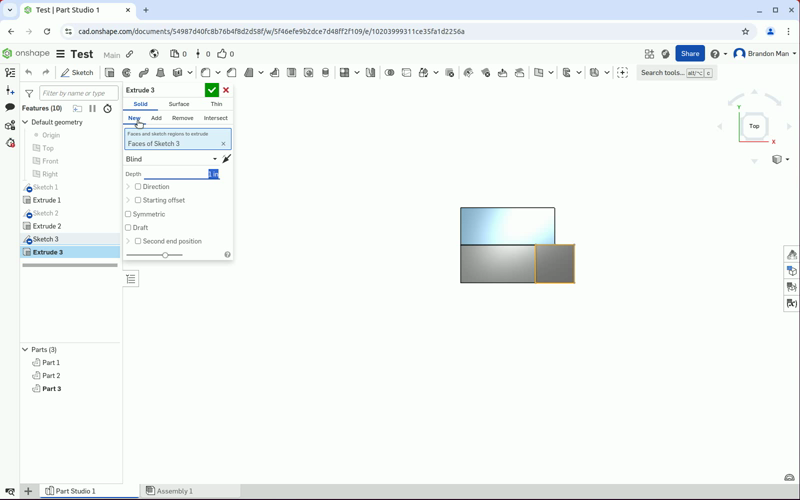
text(-3.851)
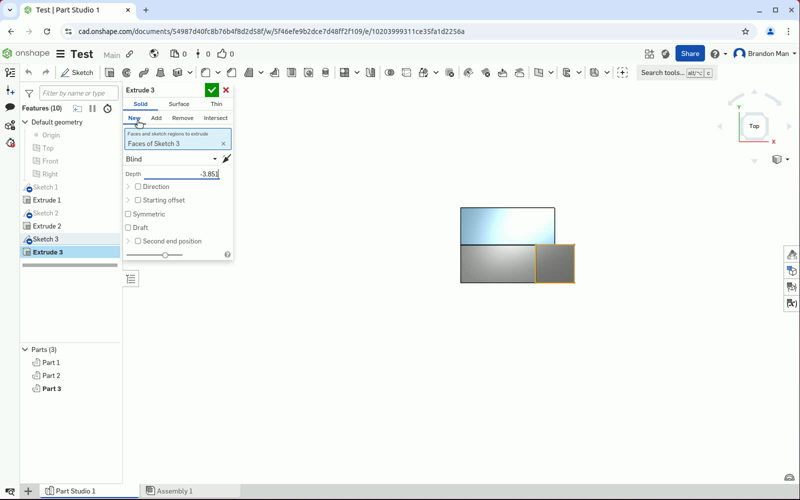
key(enter)
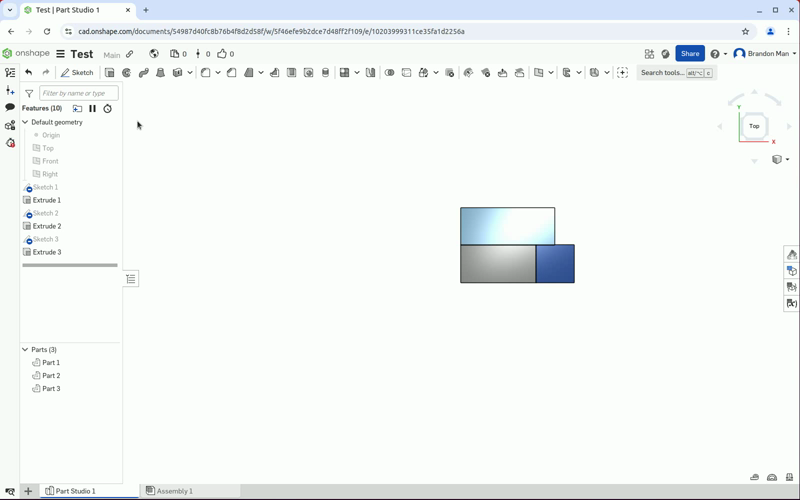
key(shift+h)
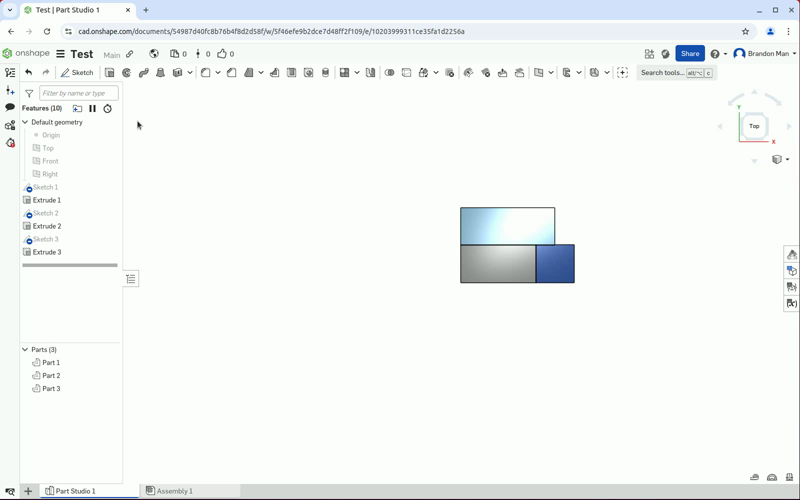
key(shift+h)
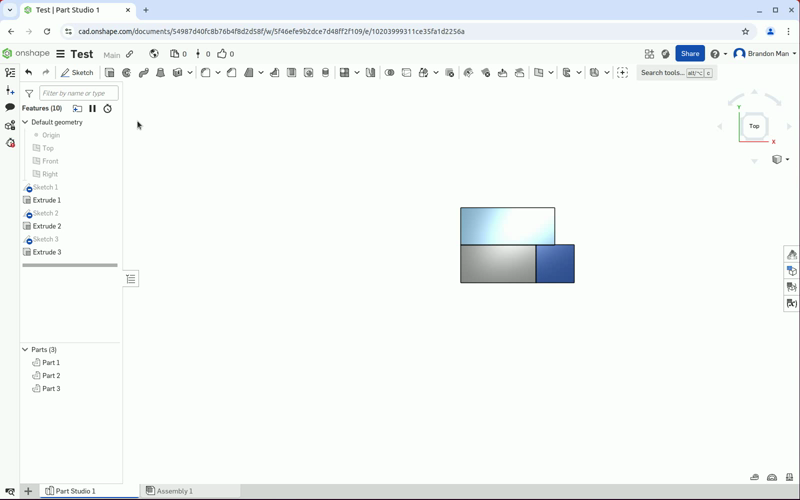
mouse_move(73, 189)
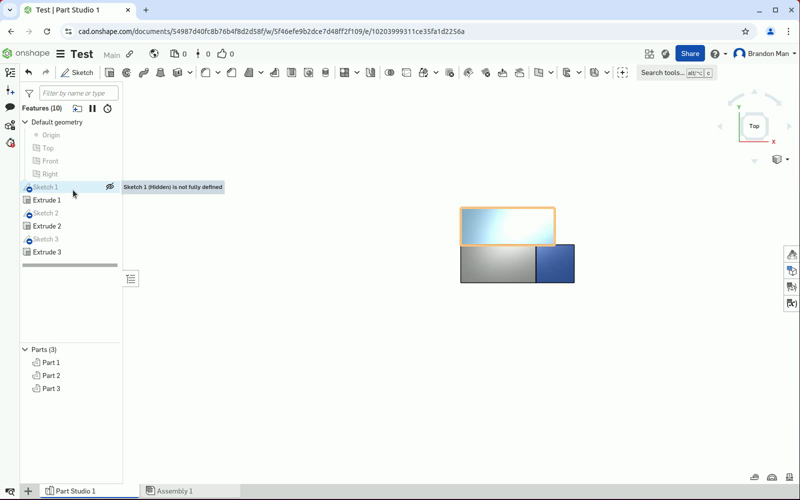
click(73, 189)
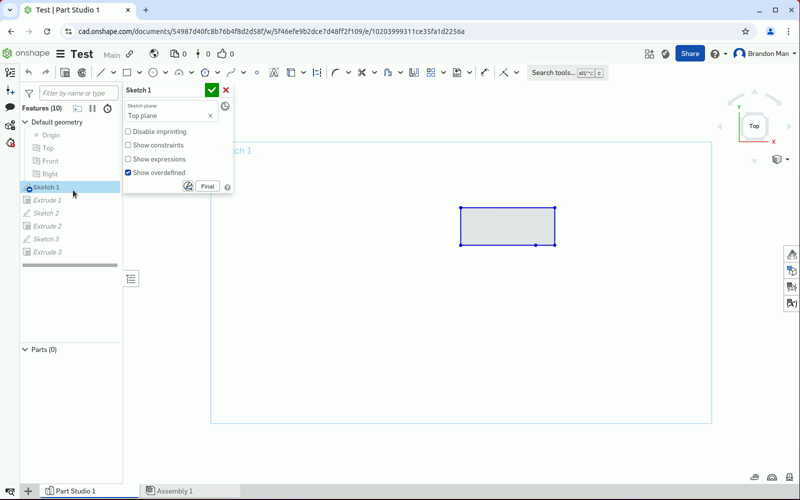
mouse_move(229, 92)
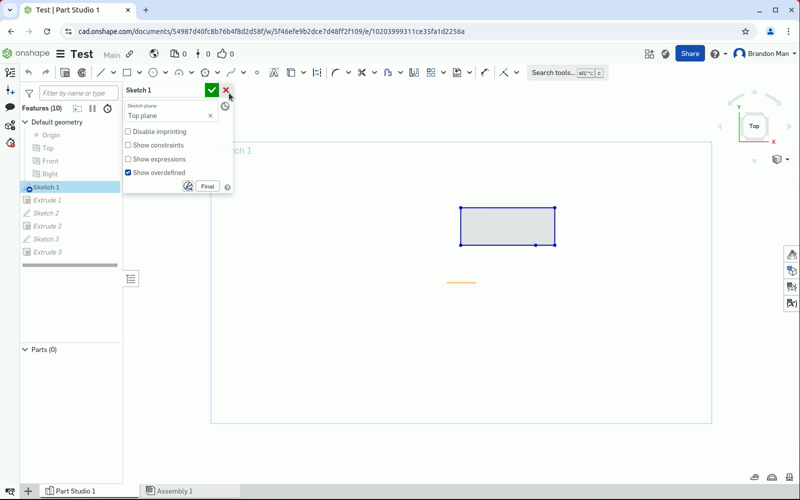
click(229, 92)
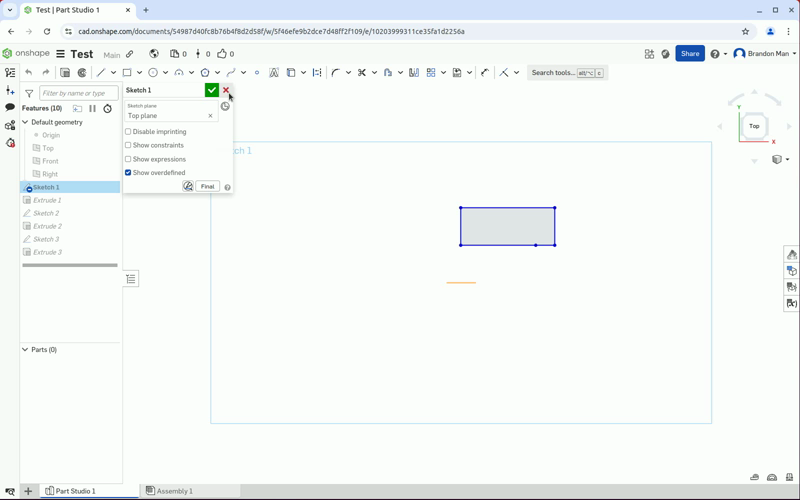
key(shift+s)
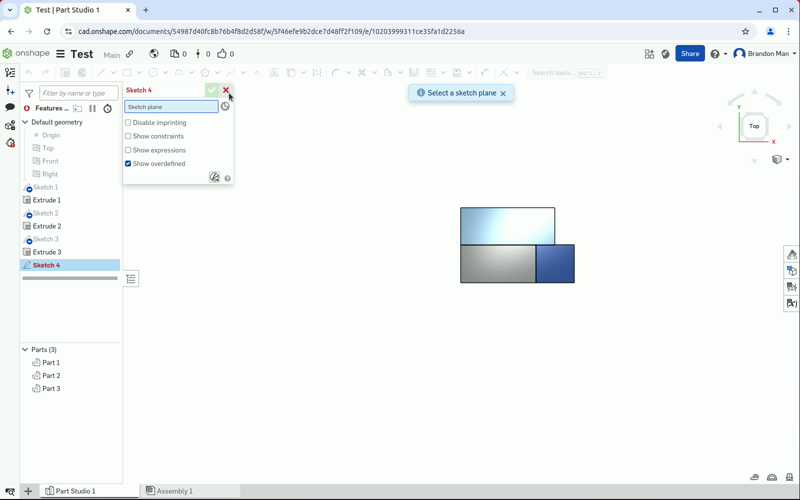
mouse_move(73, 150)
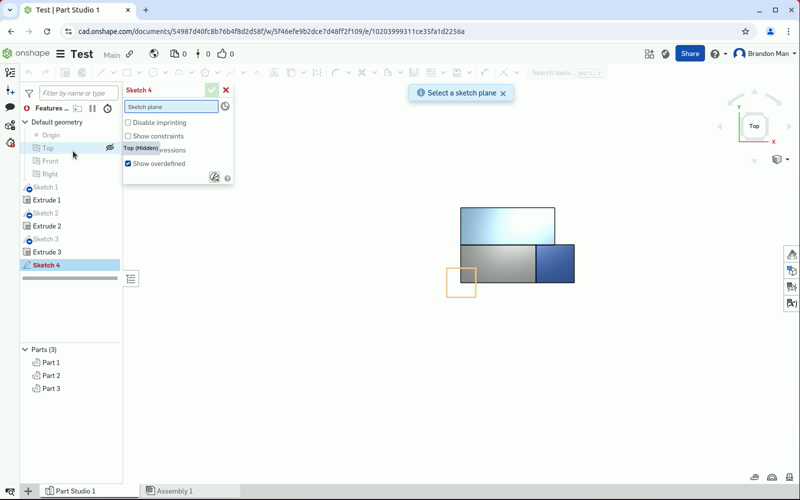
click(73, 150)
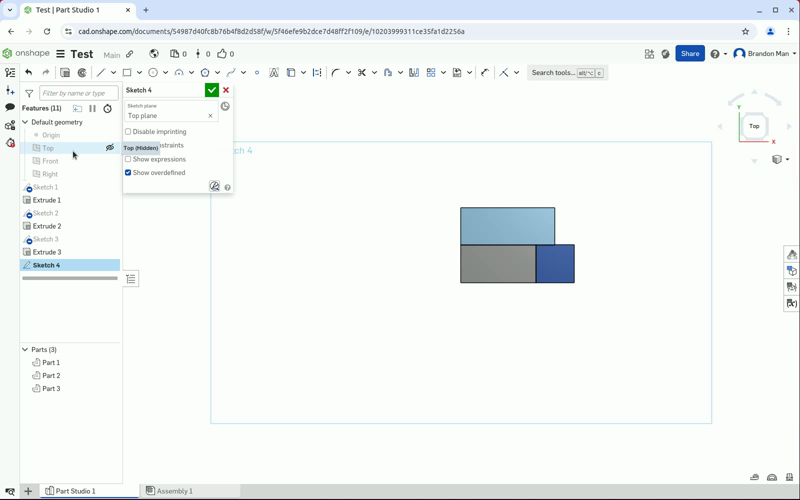
mouse_move(73, 352)
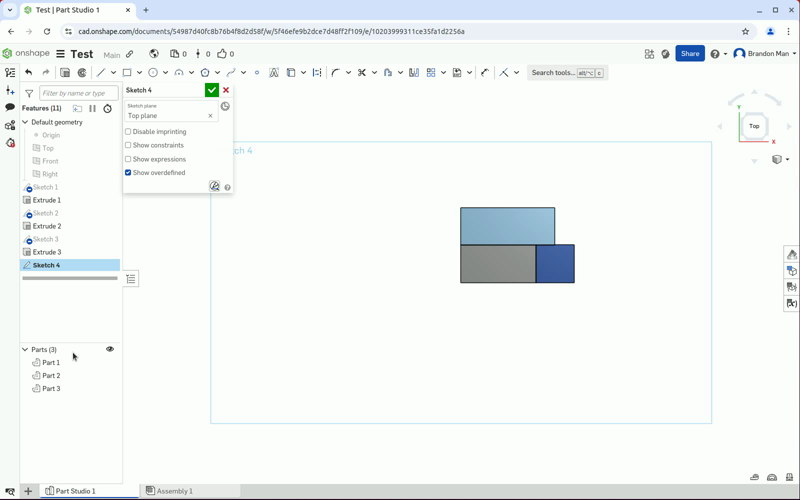
key(y)
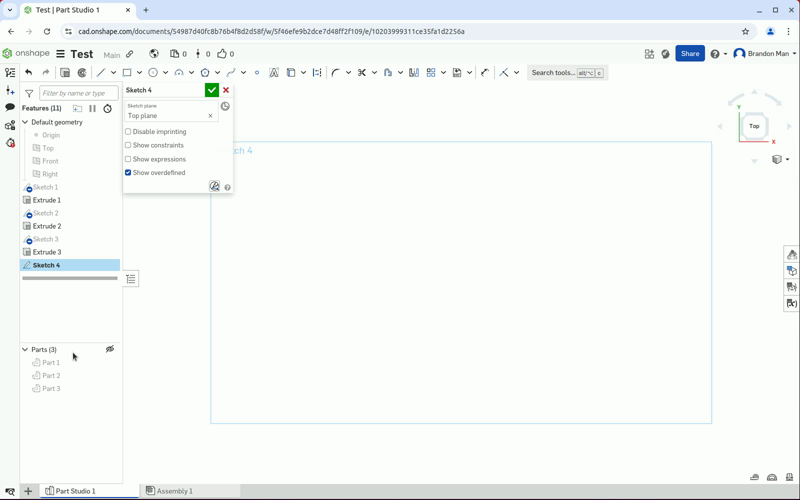
key(l)
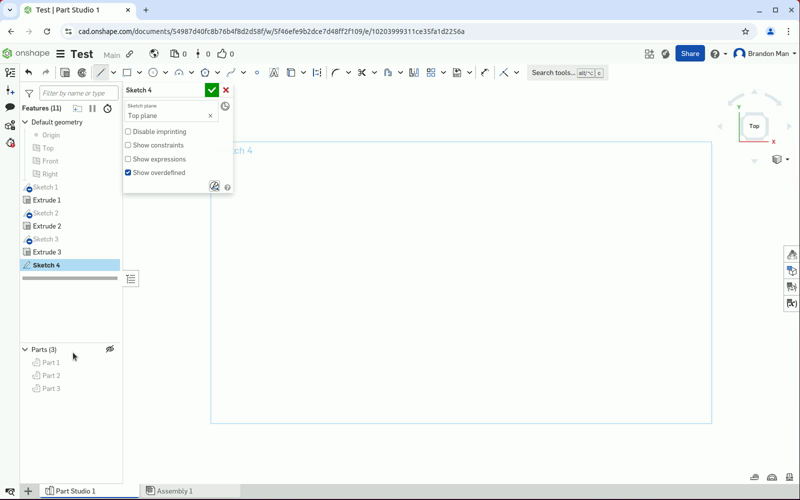
key_down(shift)
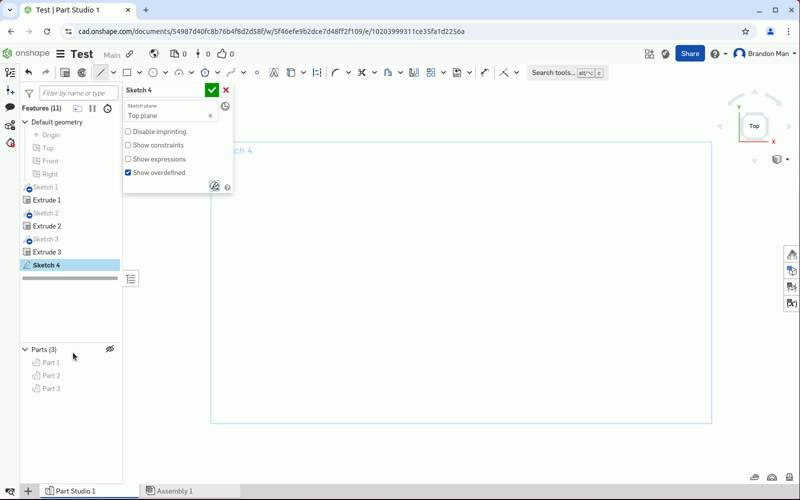
mouse_move(460, 245)
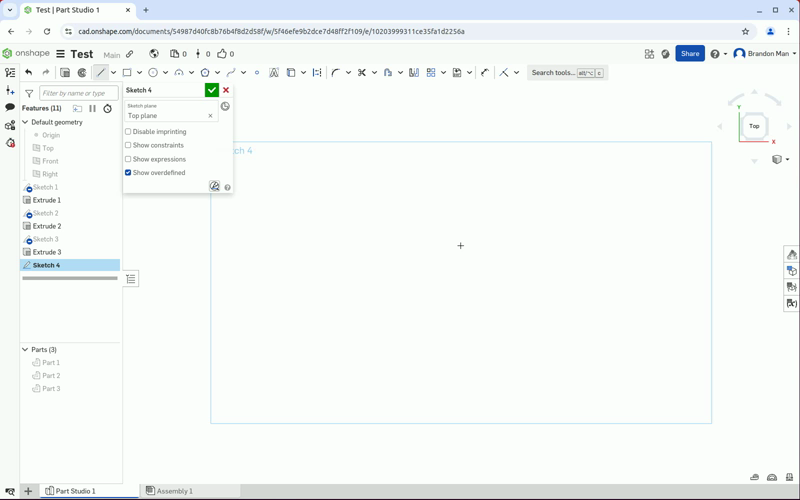
click(460, 245)
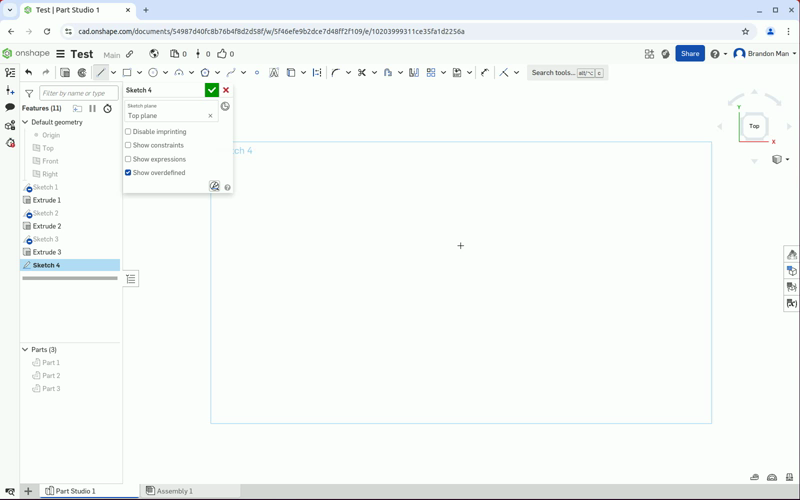
key_up(shift)
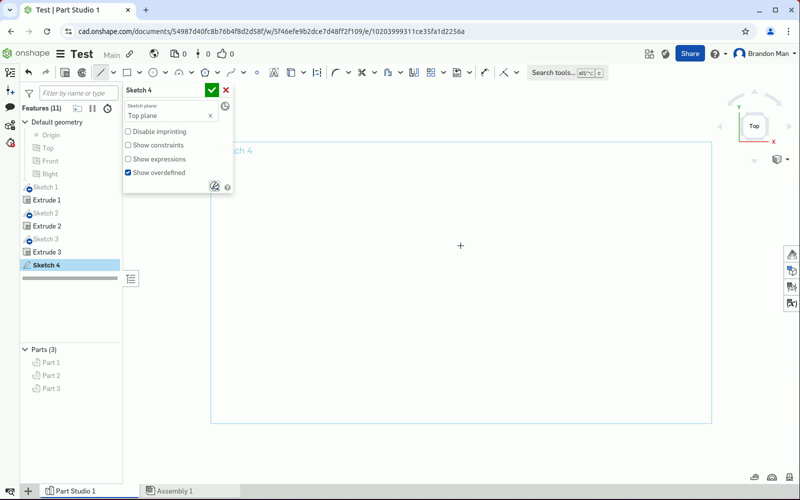
key_down(shift)
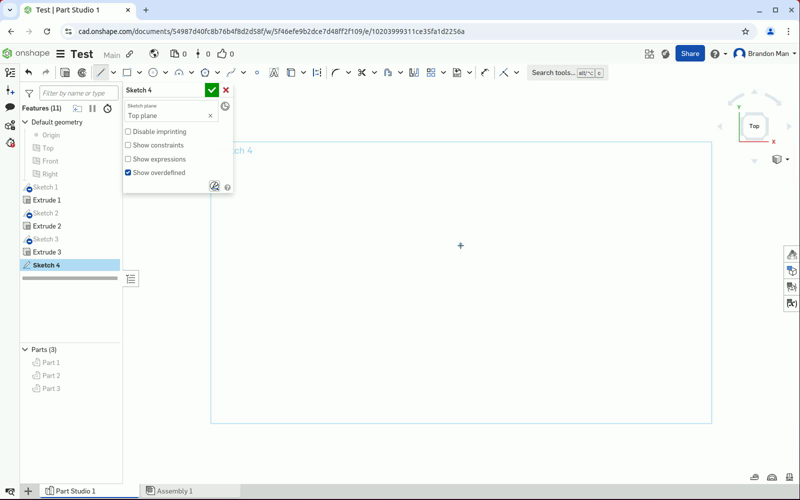
mouse_move(535, 245)
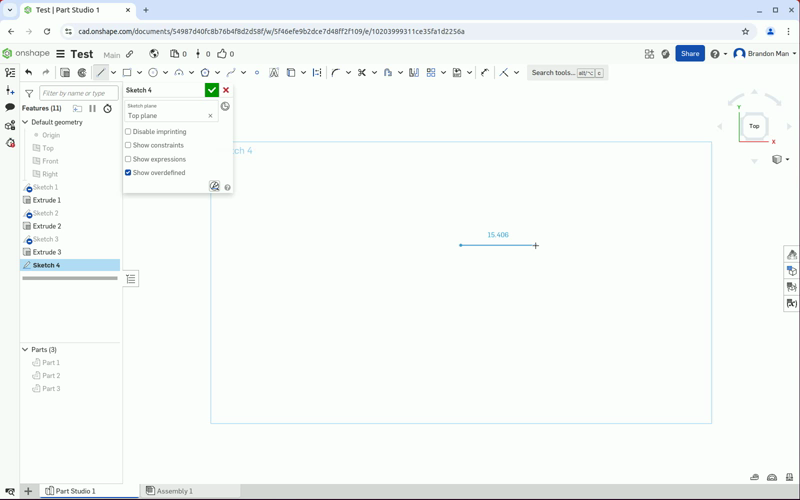
click(535, 245)
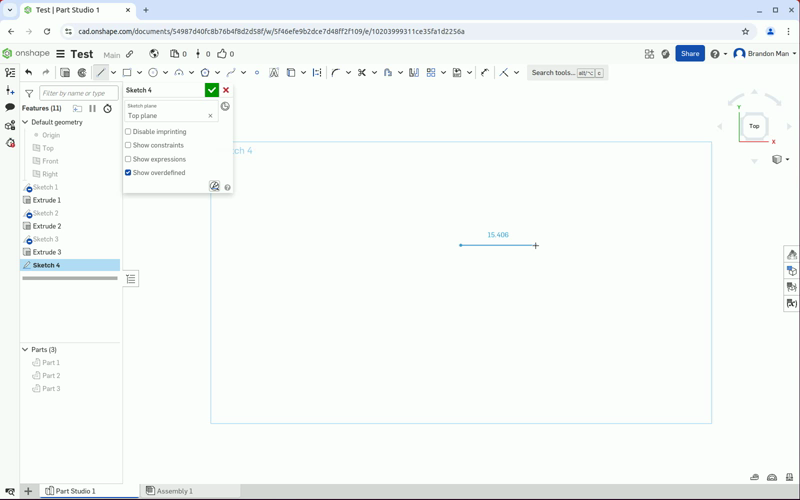
key_up(shift)
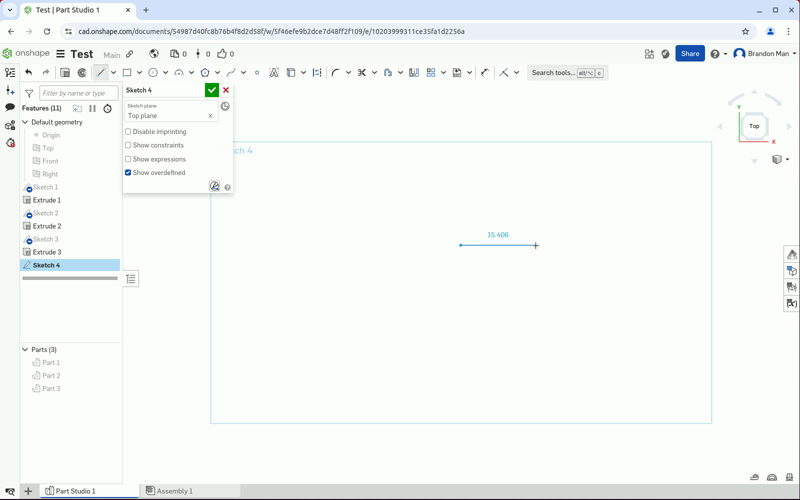
key_down(shift)
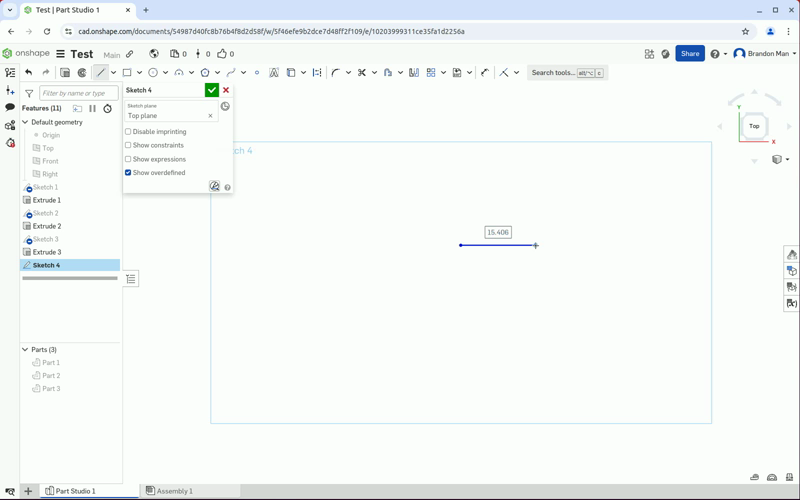
mouse_move(565, 245)
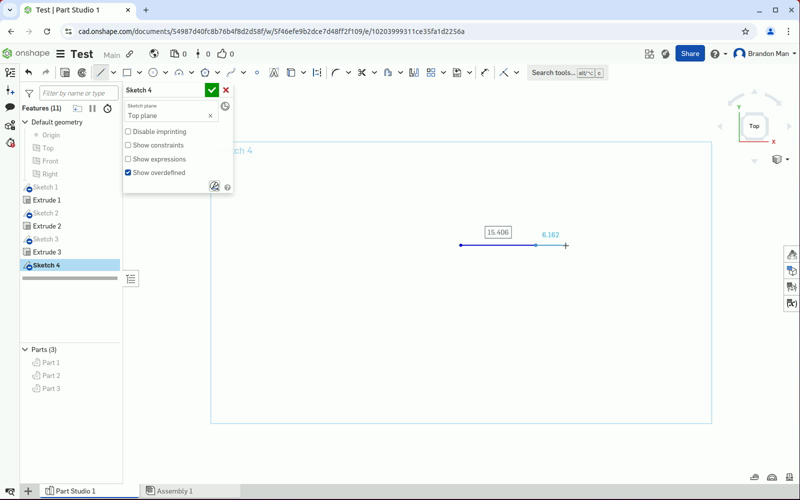
mouse_move(554, 245)
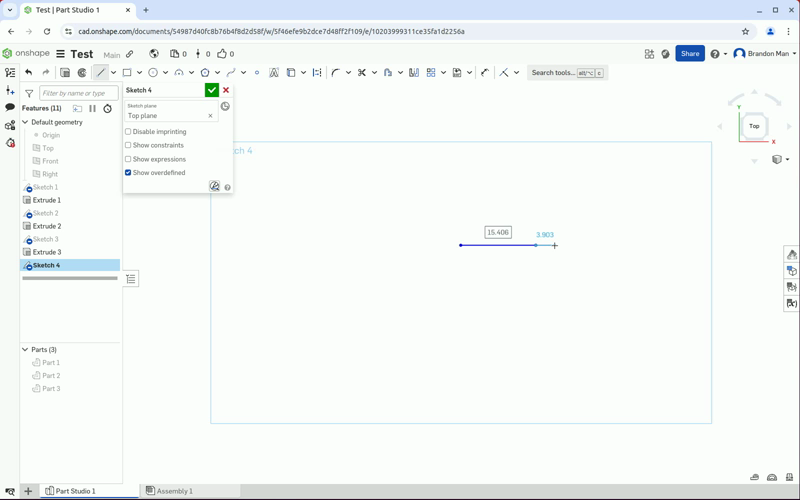
click(554, 245)
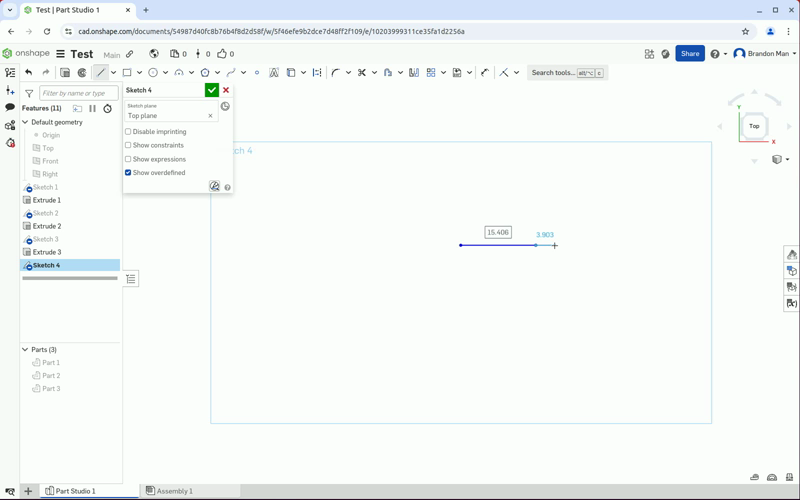
key_up(shift)
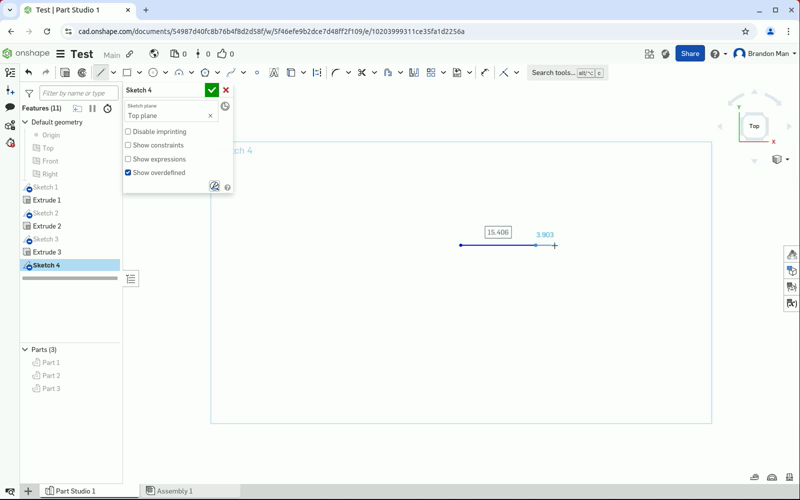
key_down(shift)
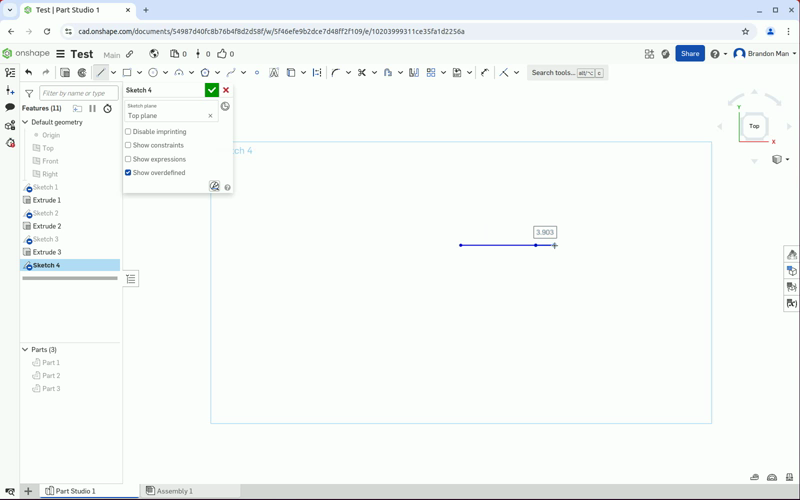
mouse_move(584, 245)
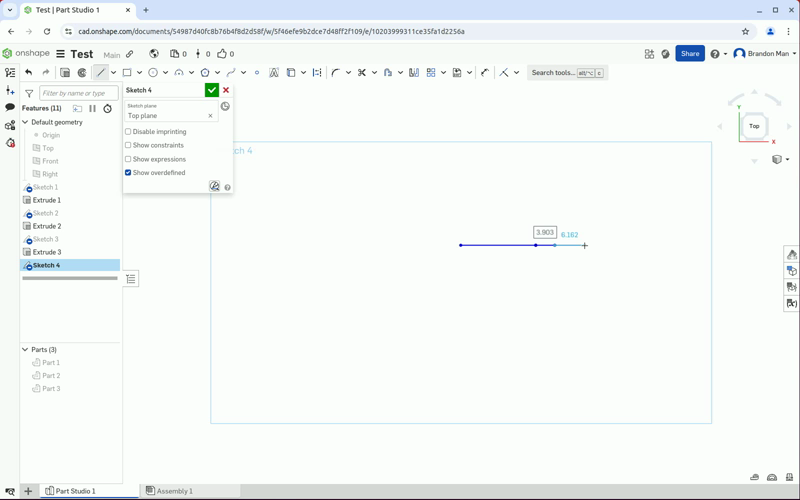
mouse_move(554, 207)
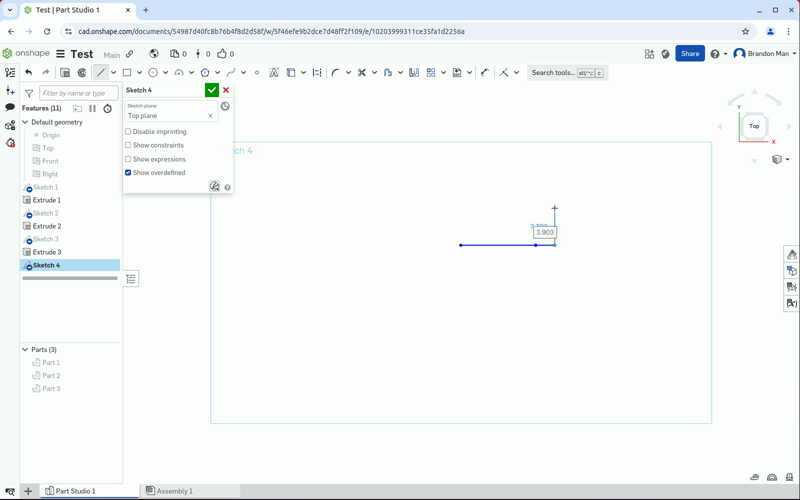
click(554, 207)
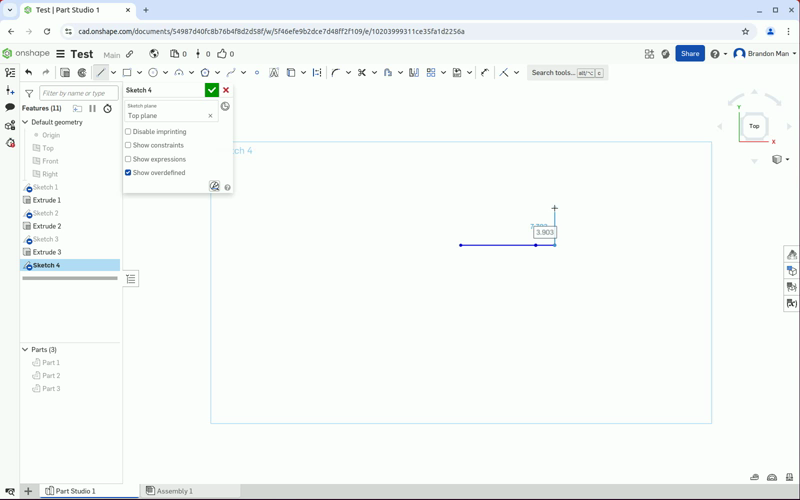
key_up(shift)
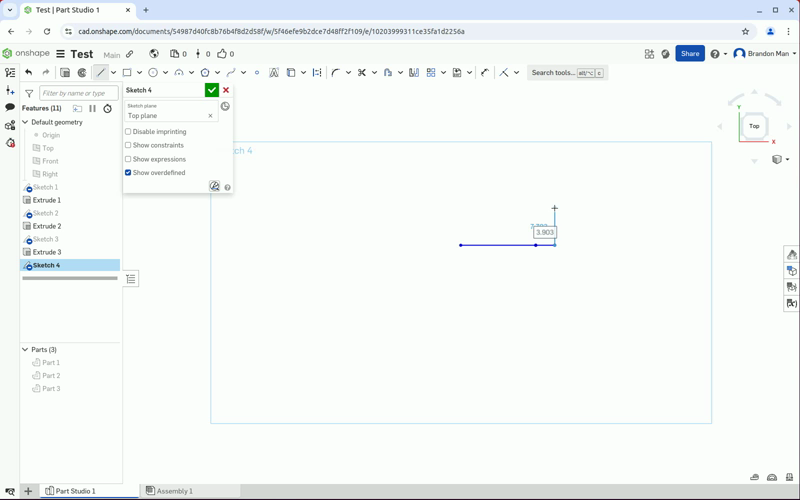
key_down(shift)
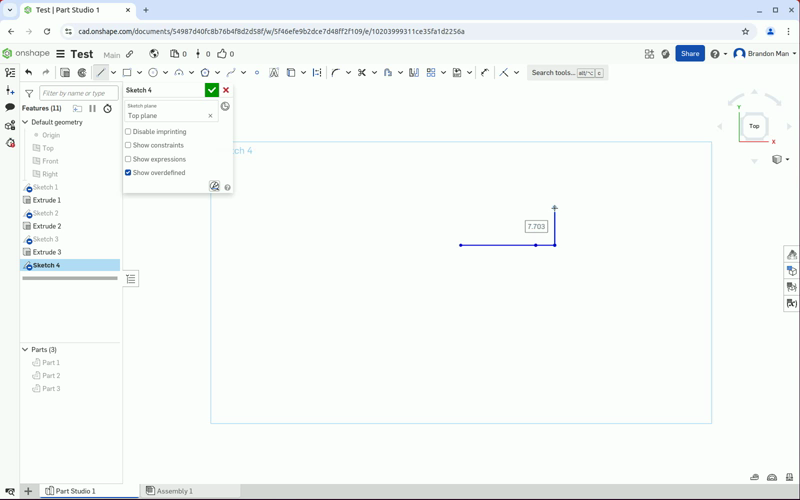
mouse_move(460, 207)
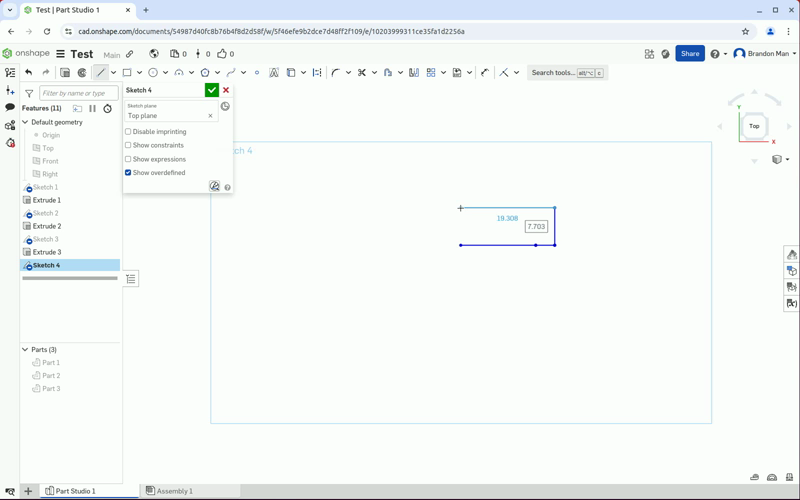
click(460, 207)
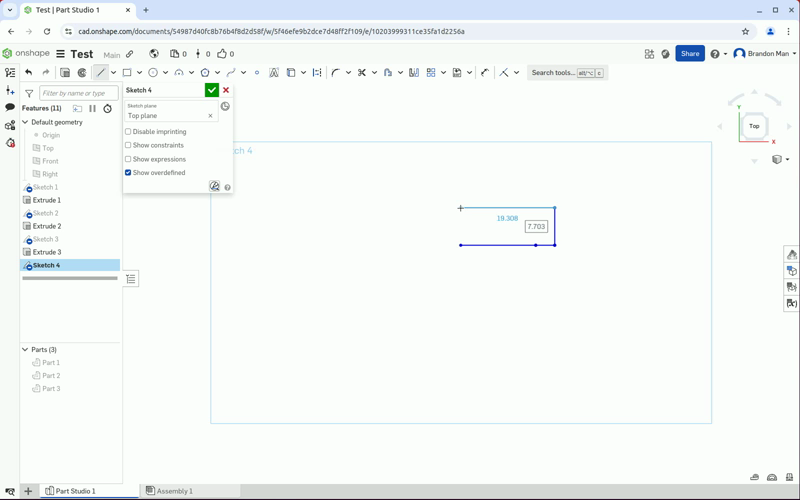
key_up(shift)
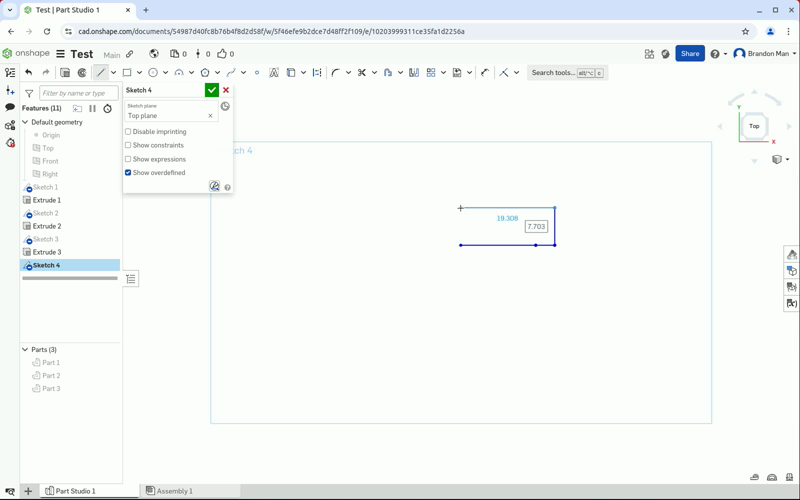
mouse_move(490, 207)
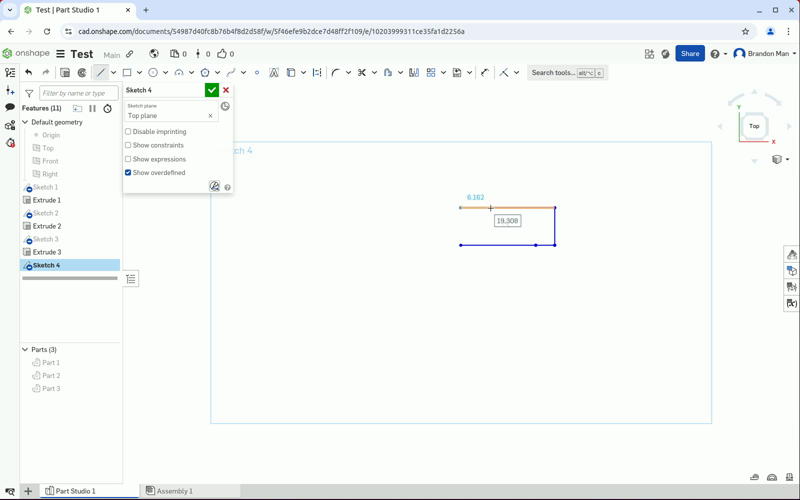
key_down(shift)
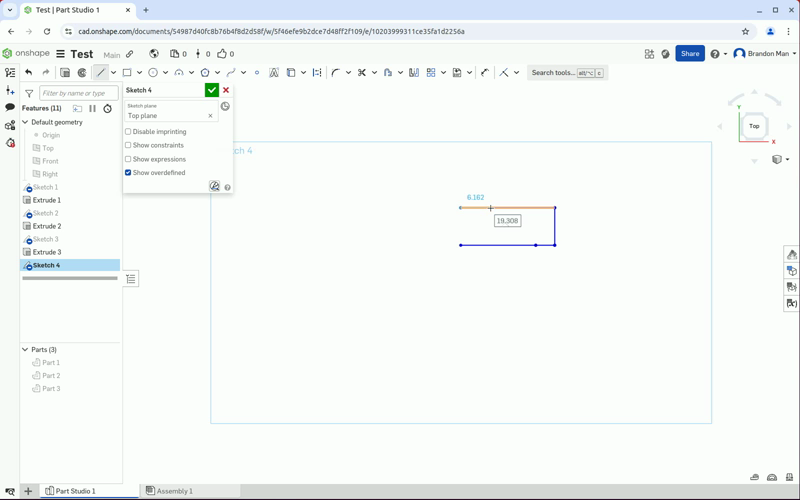
mouse_move(460, 245)
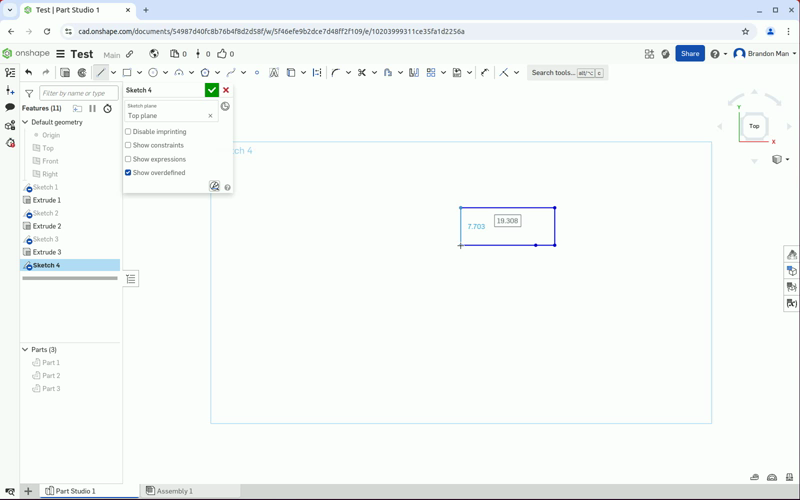
key_up(shift)
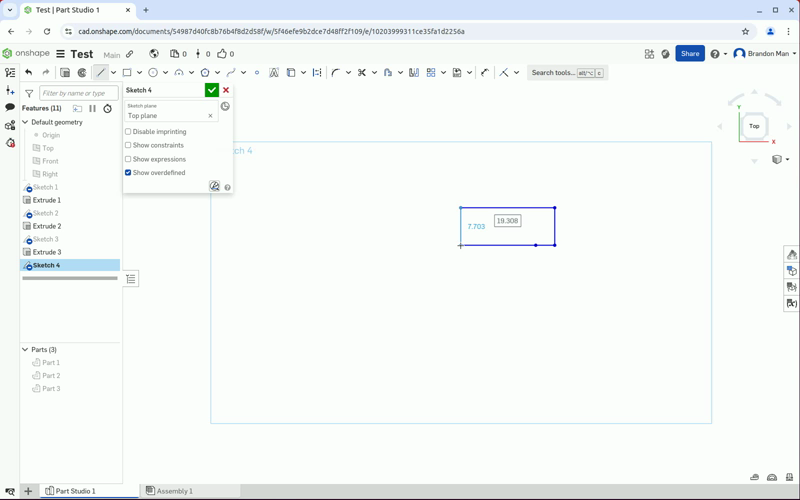
click(460, 245)
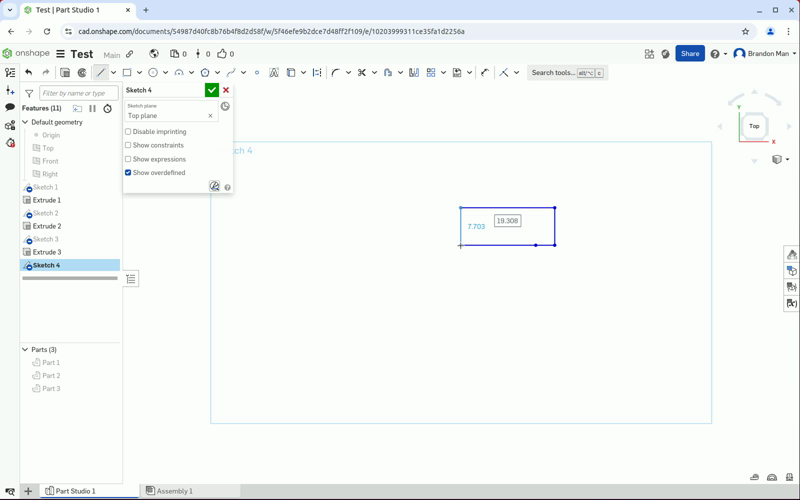
key(esc)
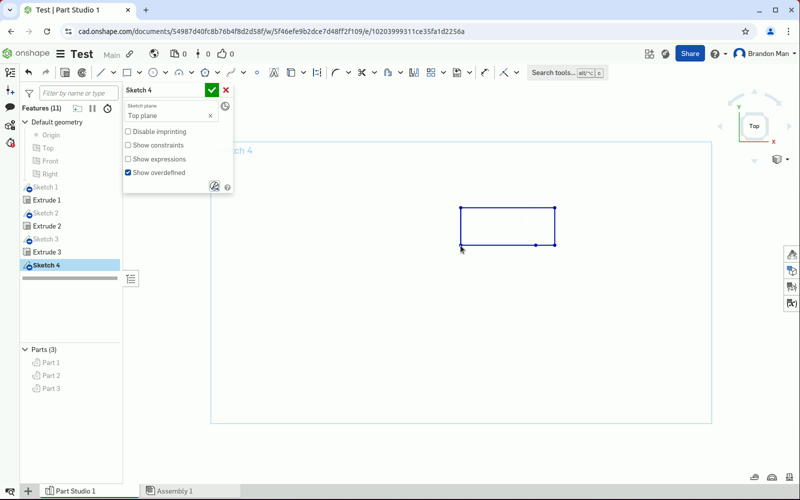
mouse_move(543, 220)
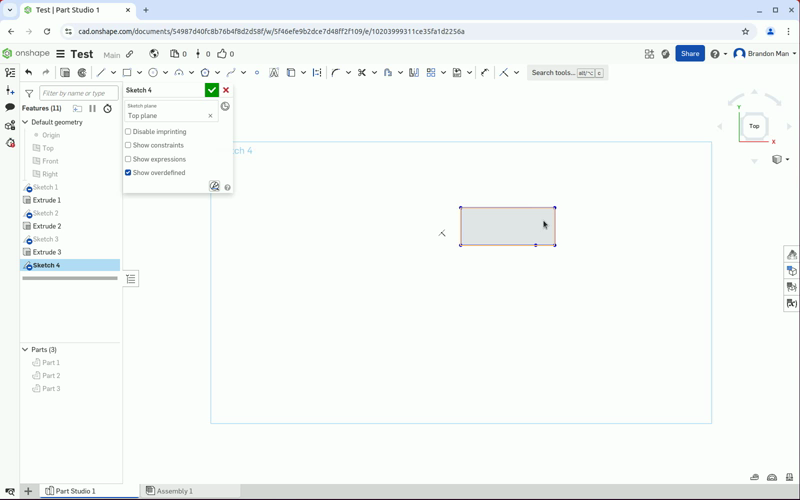
click(543, 220)
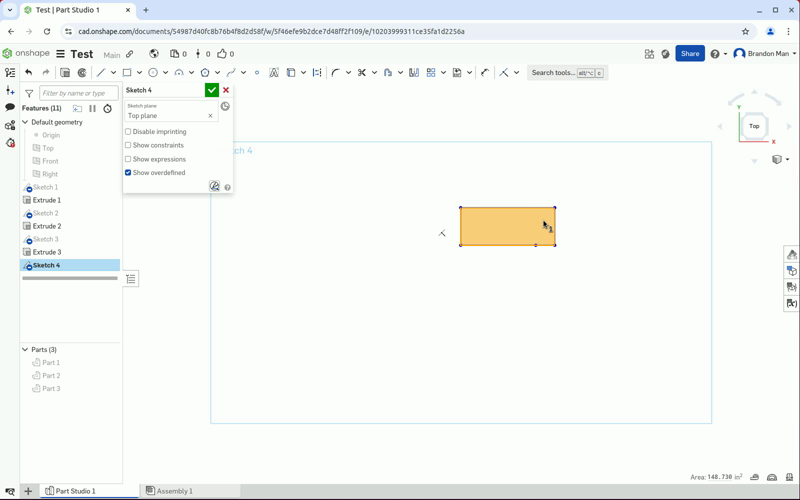
mouse_move(73, 352)
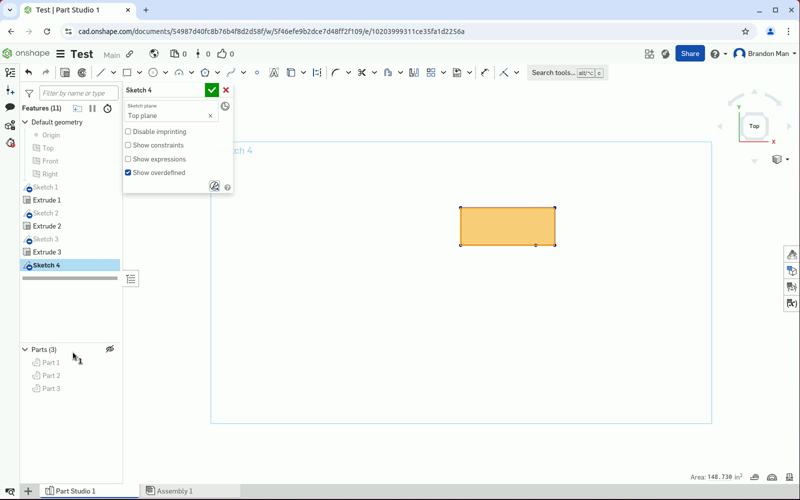
key(shift+y)
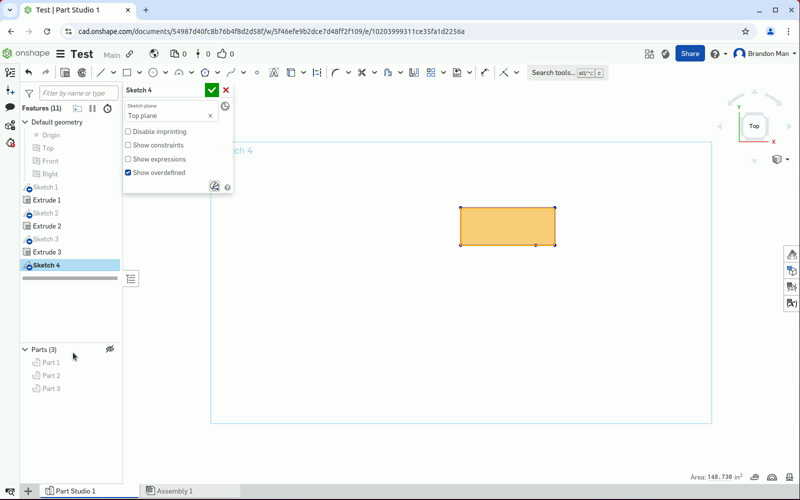
key(shift+e)
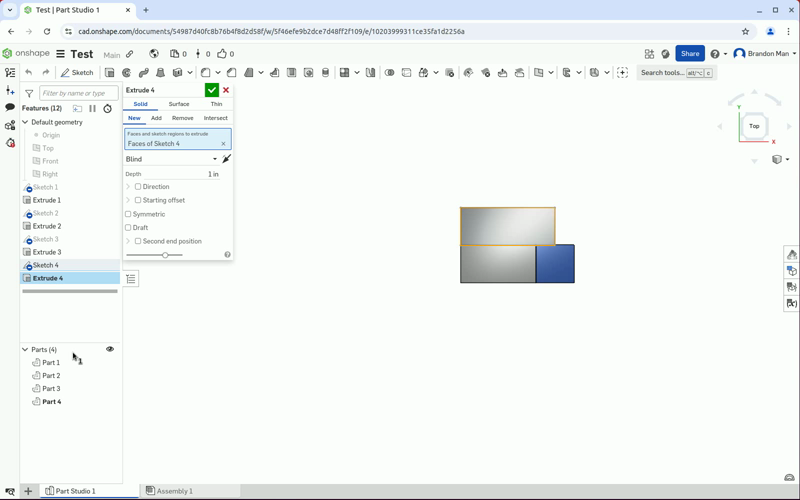
mouse_move(143, 106)
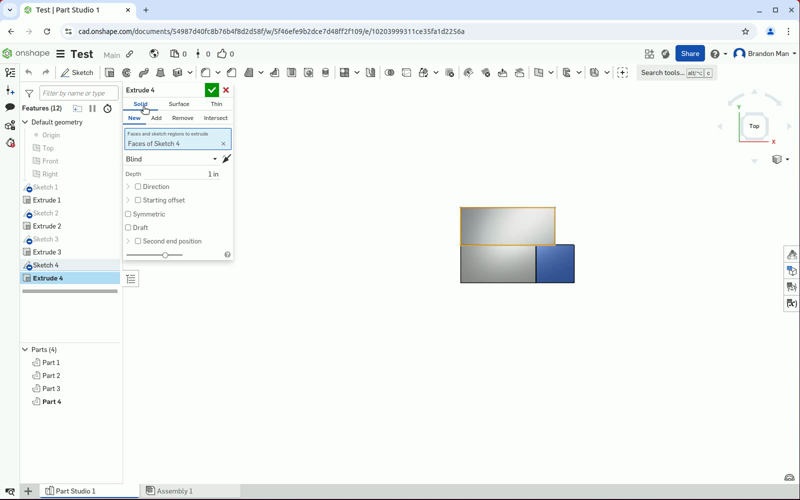
click(143, 106)
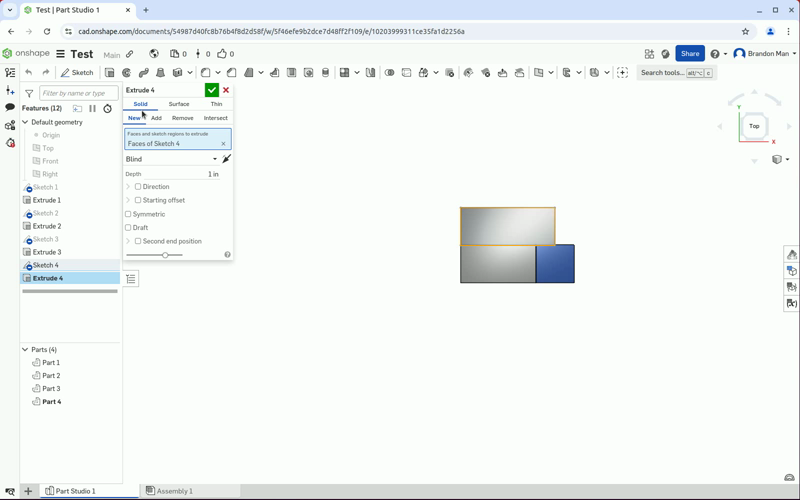
mouse_move(137, 120)
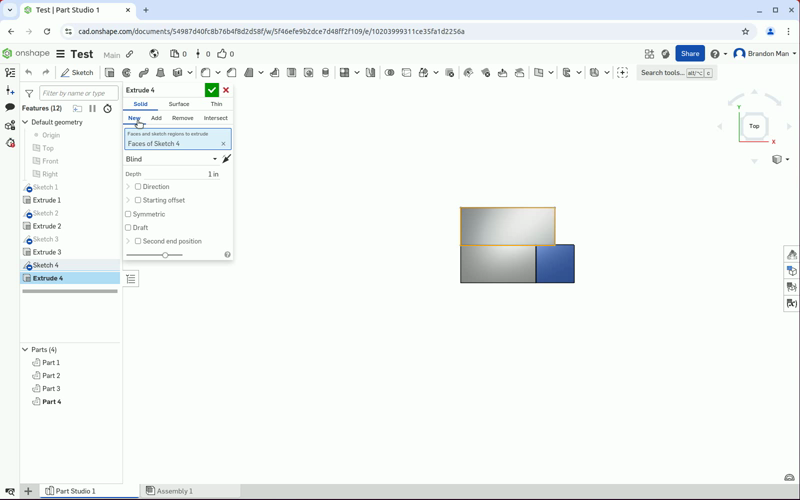
click(137, 120)
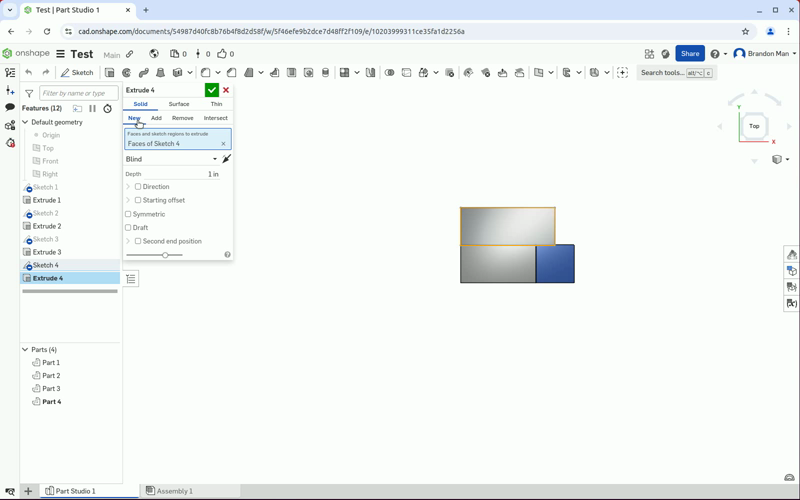
key(tab, 4)
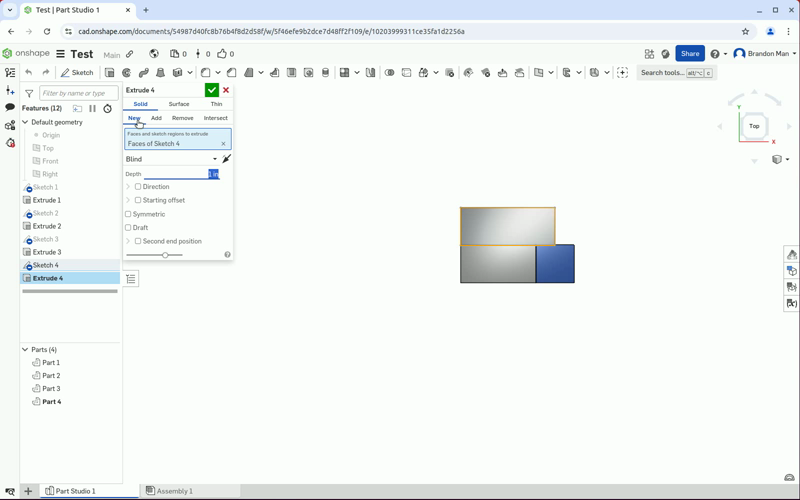
text(11.554)
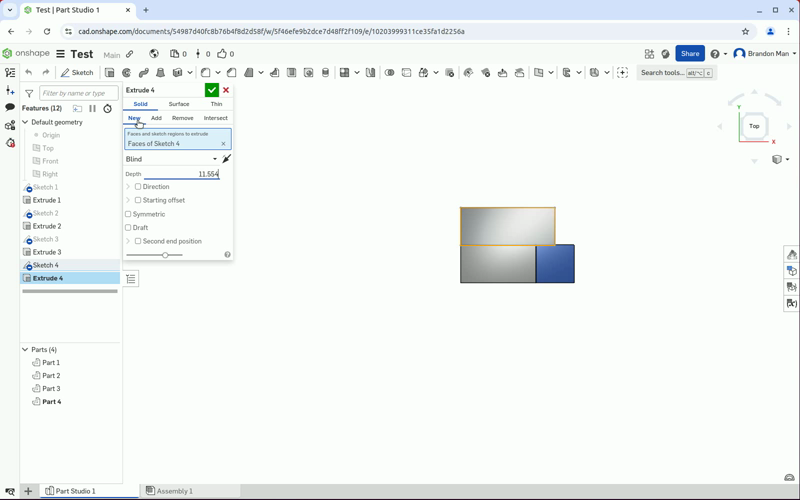
key(enter)
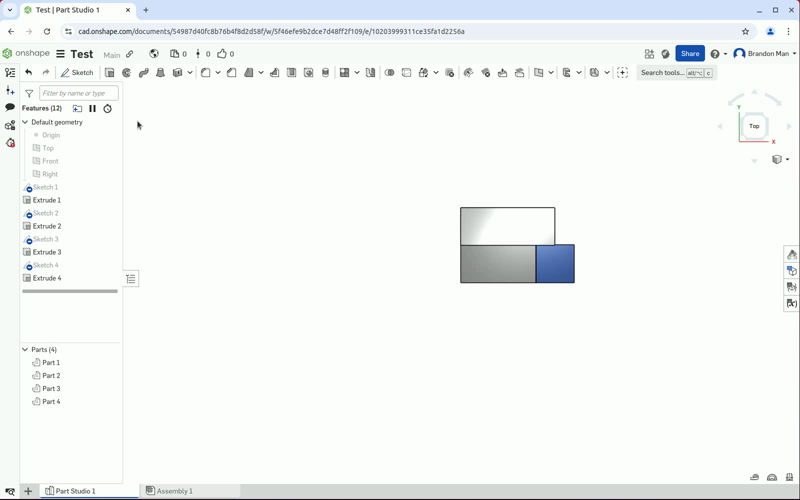
key(shift+h)
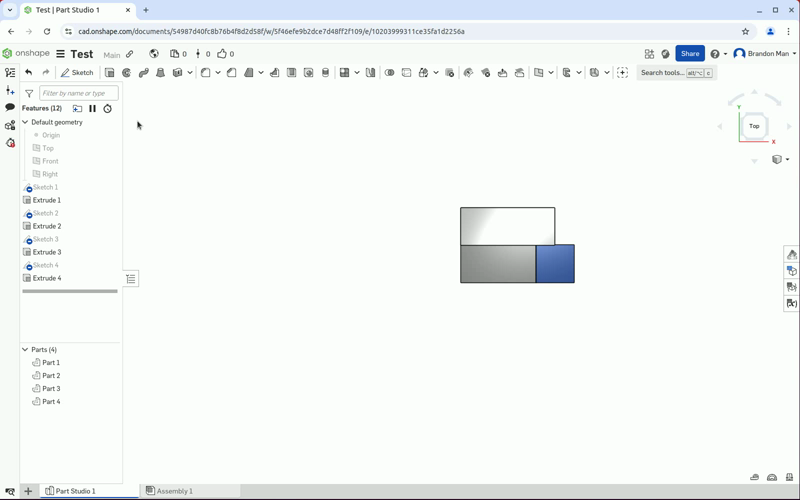
key(shift+h)
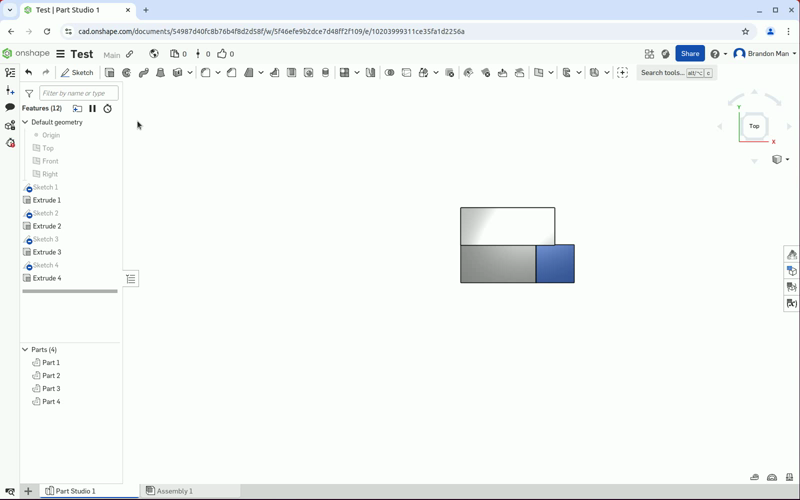
mouse_move(73, 189)
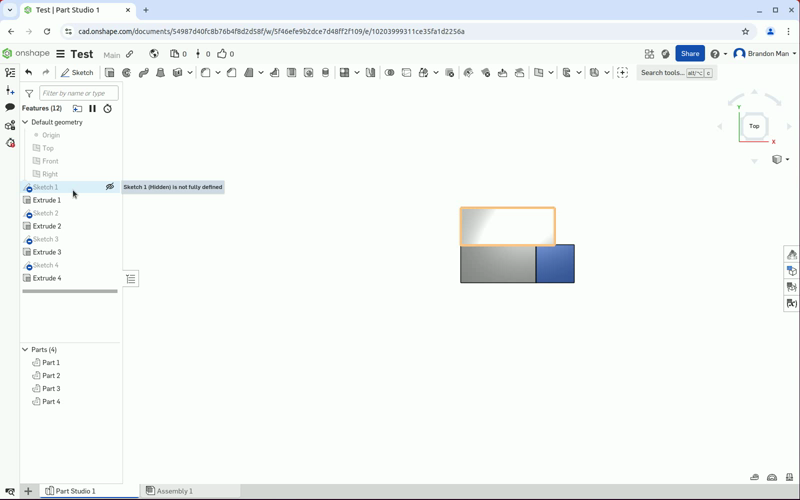
click(73, 189)
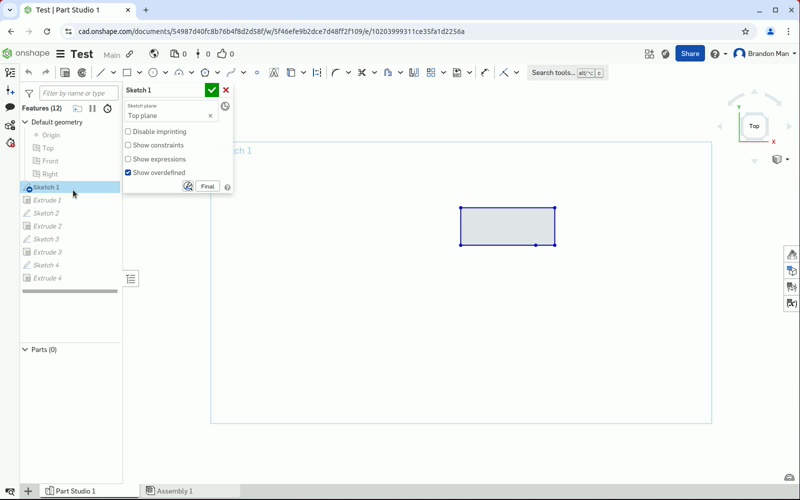
mouse_move(229, 92)
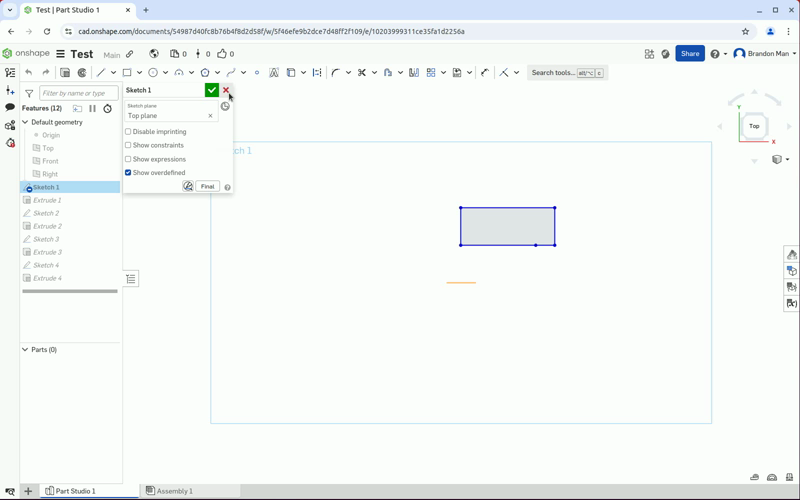
click(229, 92)
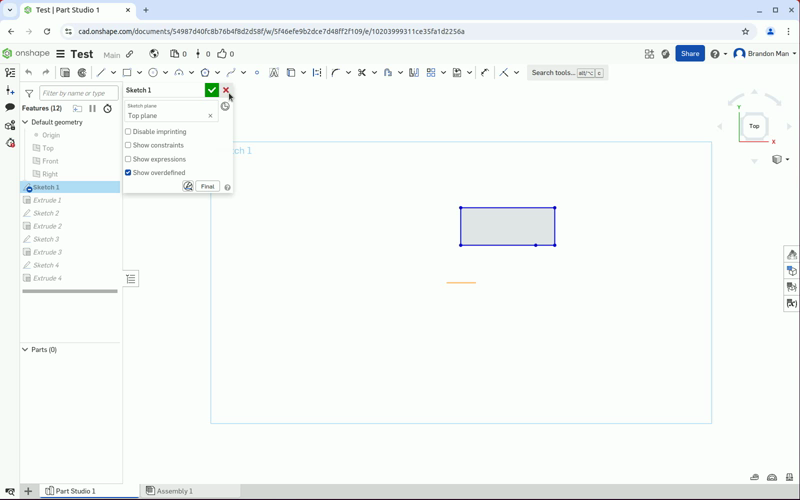
key(shift+s)
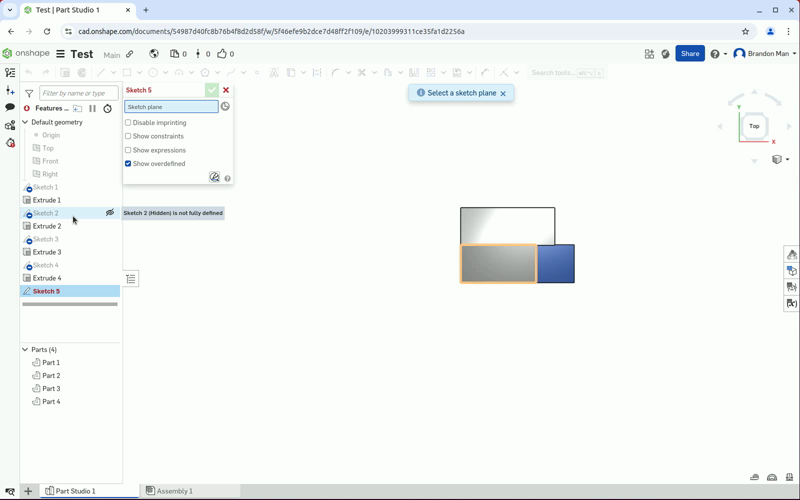
scroll(3)
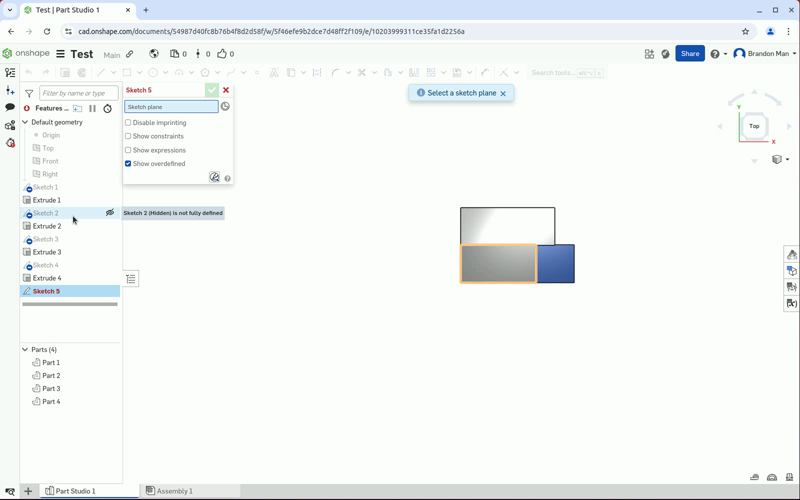
mouse_move(73, 150)
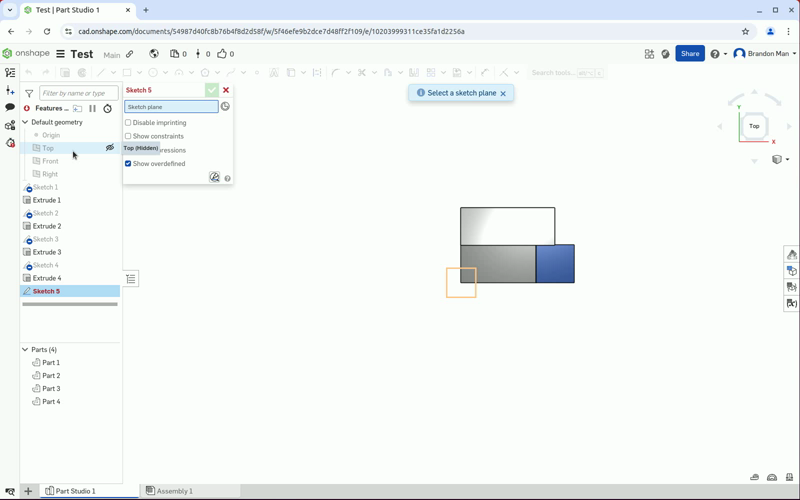
click(73, 150)
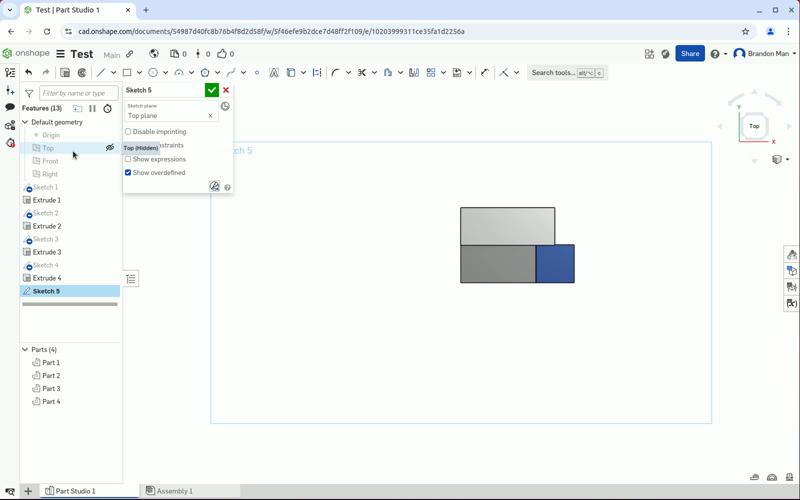
mouse_move(73, 352)
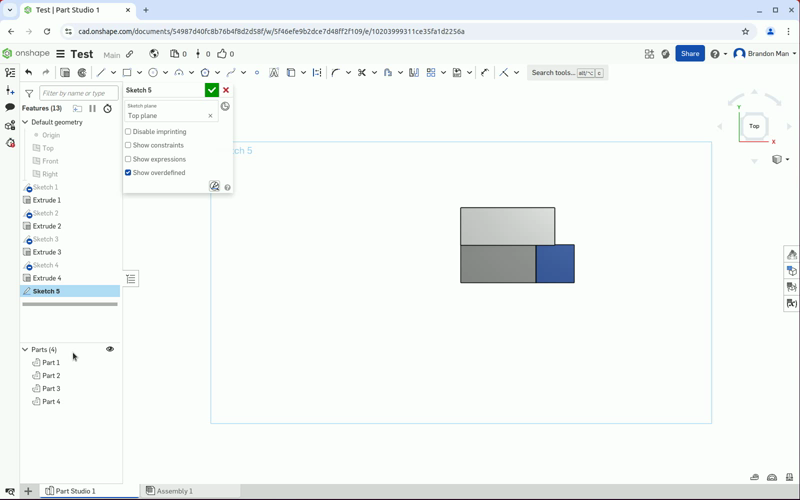
key(y)
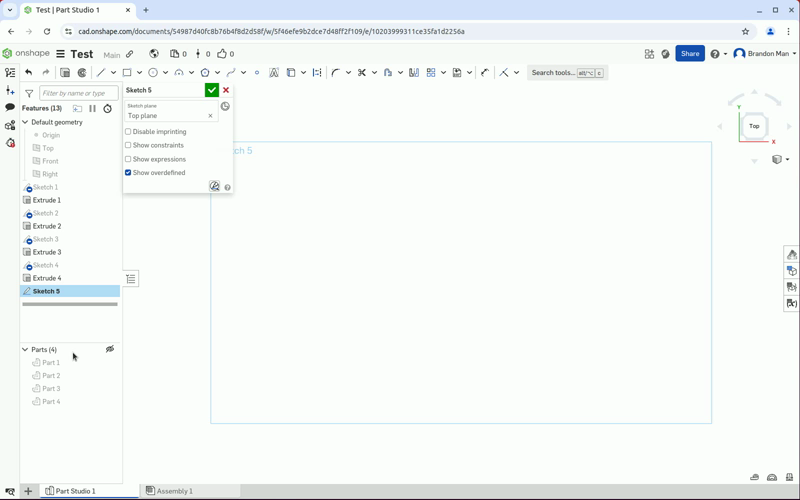
key(l)
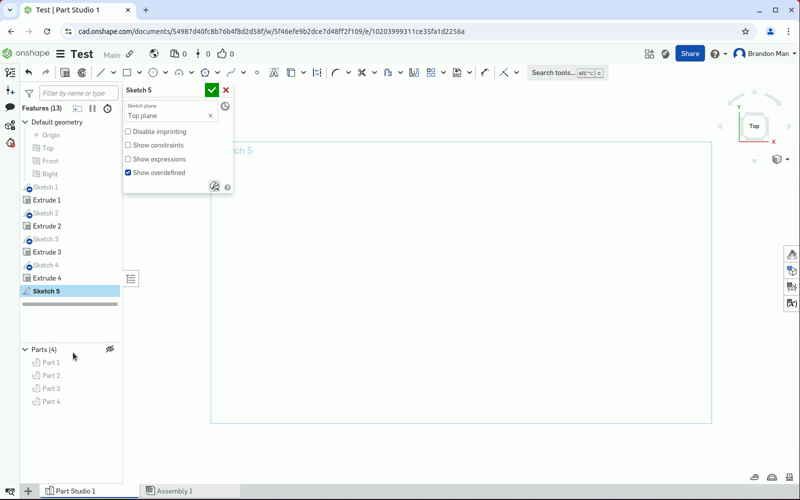
key_down(shift)
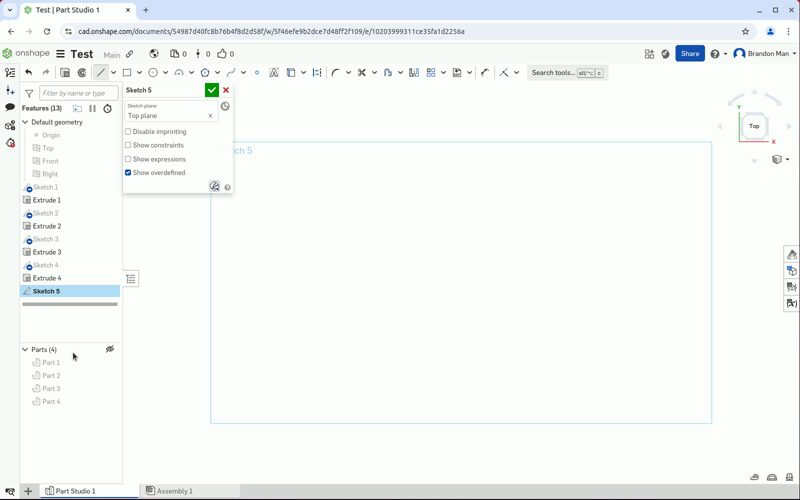
mouse_move(535, 282)
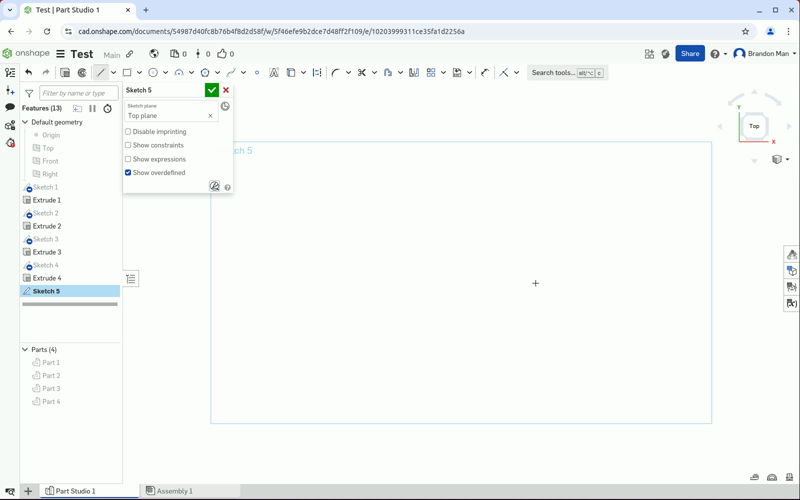
click(535, 282)
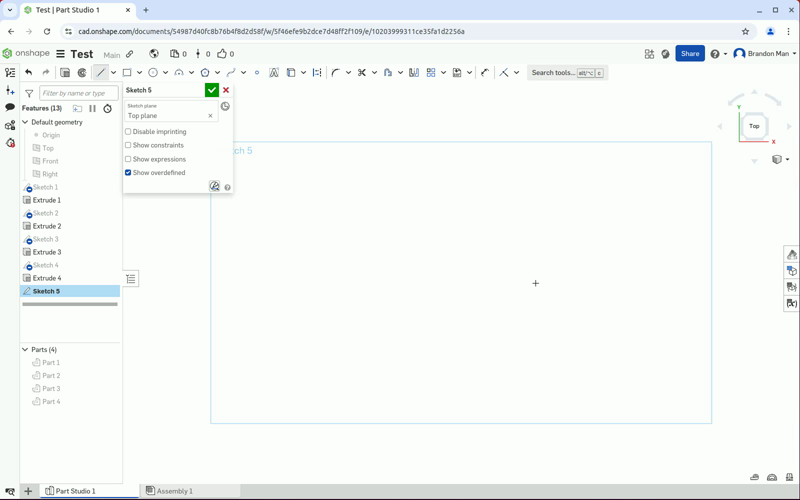
key_up(shift)
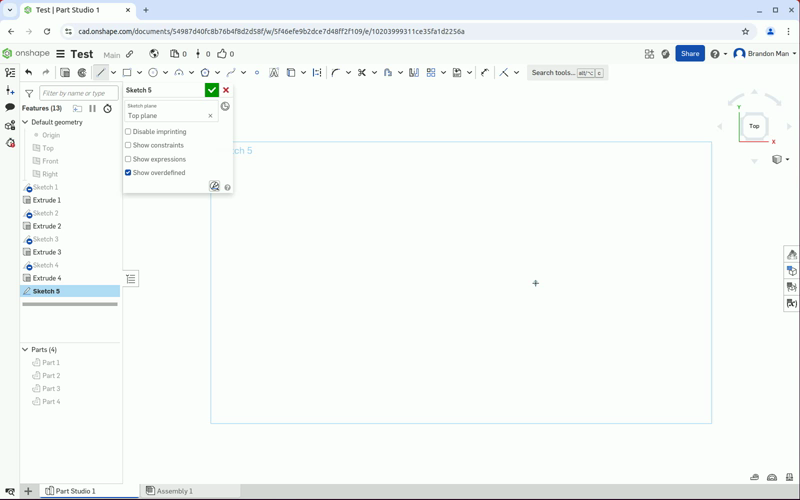
key_down(shift)
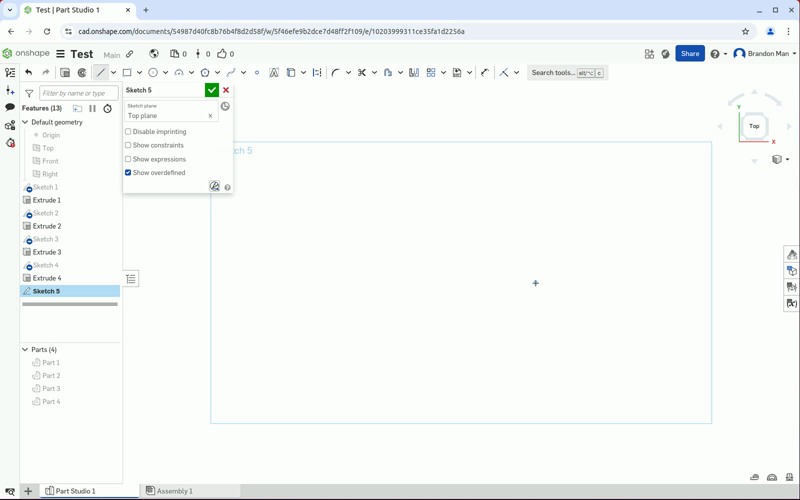
mouse_move(565, 282)
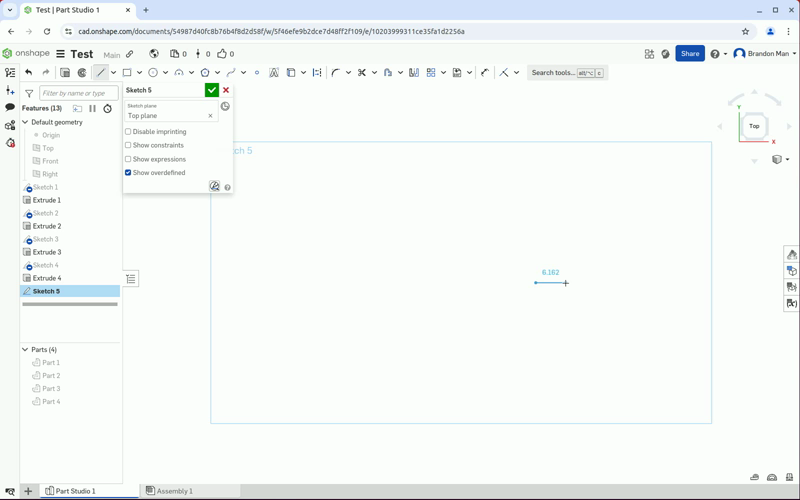
mouse_move(574, 282)
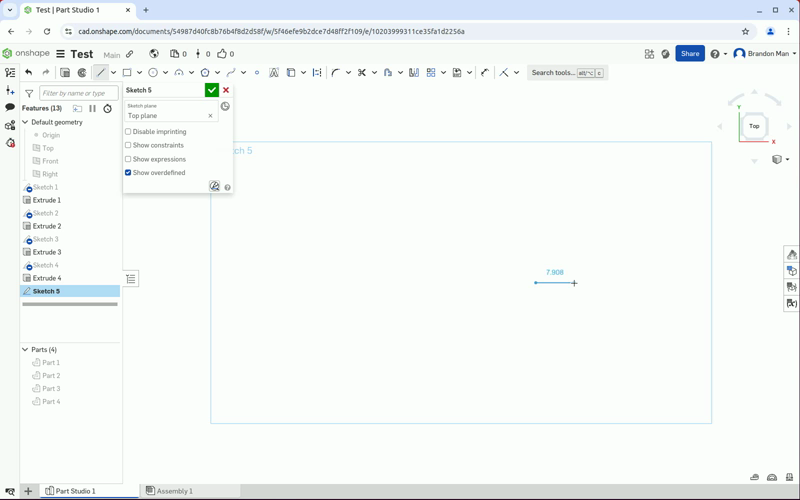
click(574, 282)
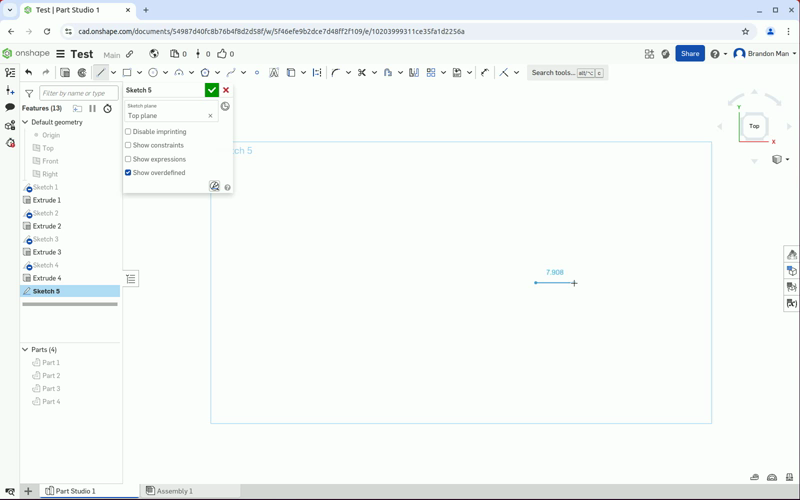
key_up(shift)
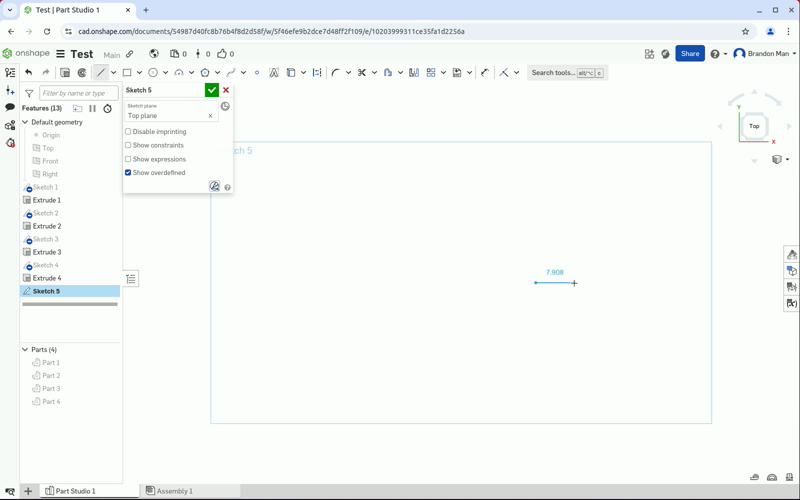
key_down(shift)
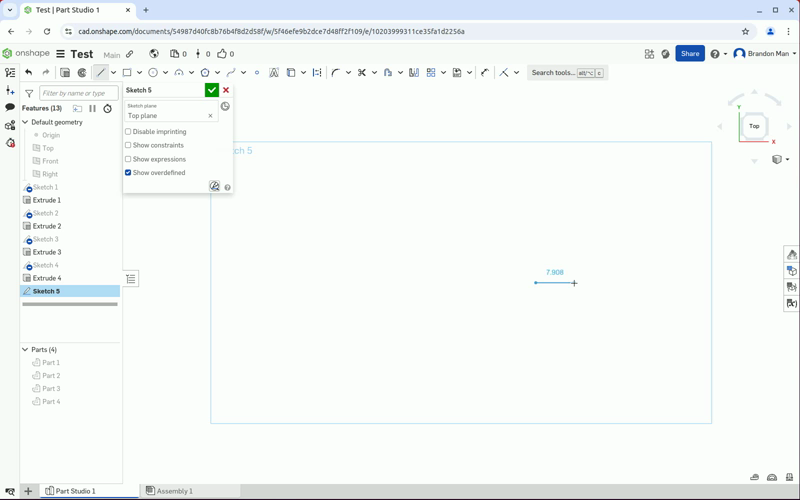
mouse_move(589, 282)
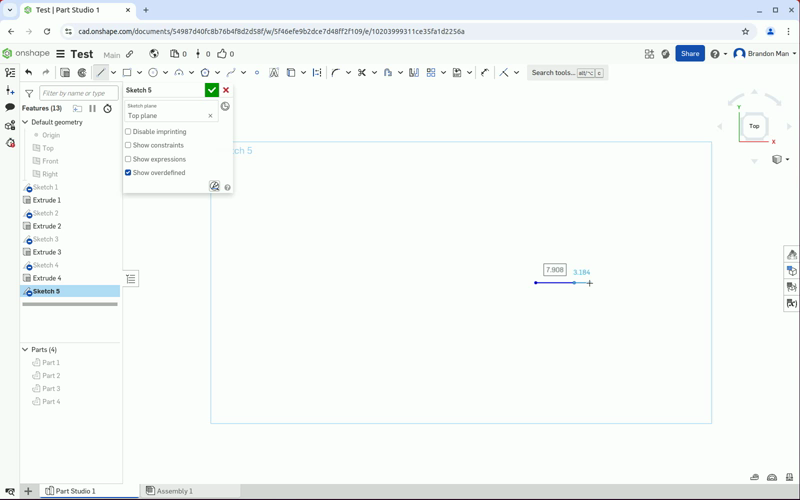
mouse_move(574, 244)
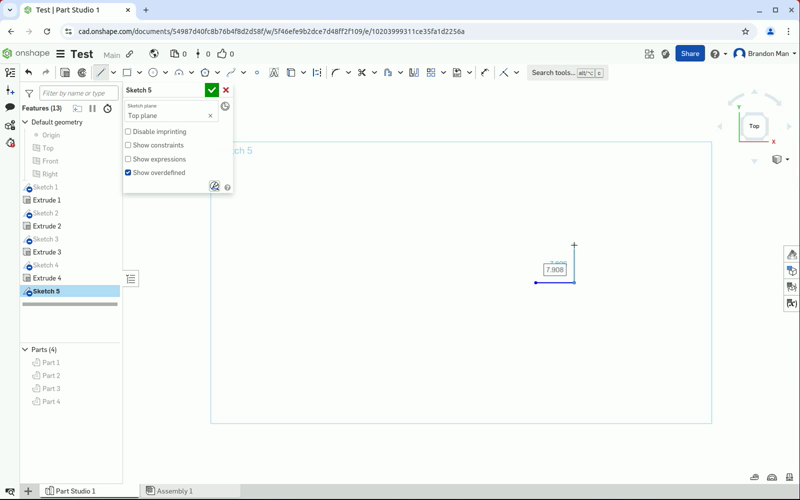
click(574, 244)
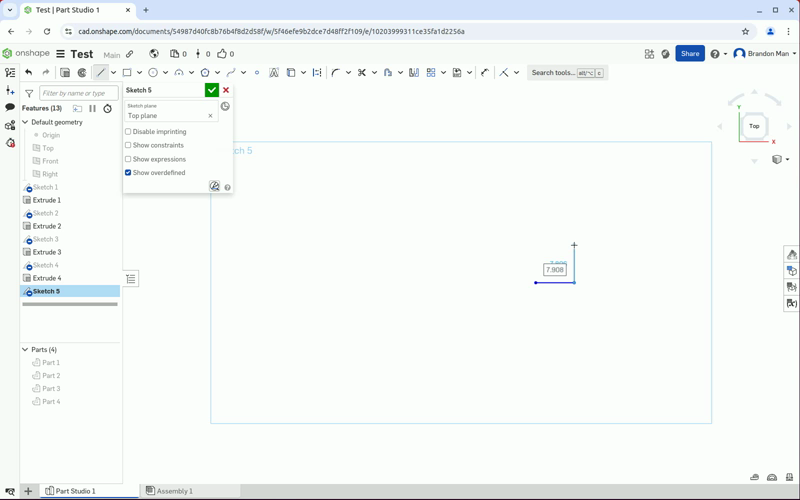
key_up(shift)
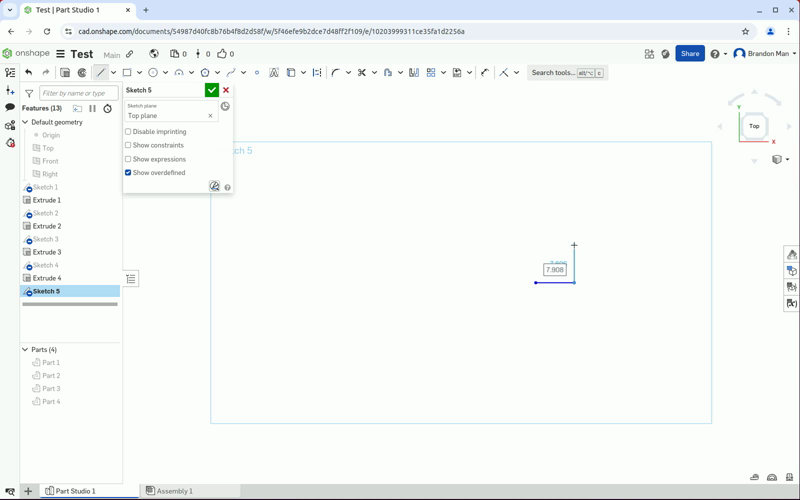
key_down(shift)
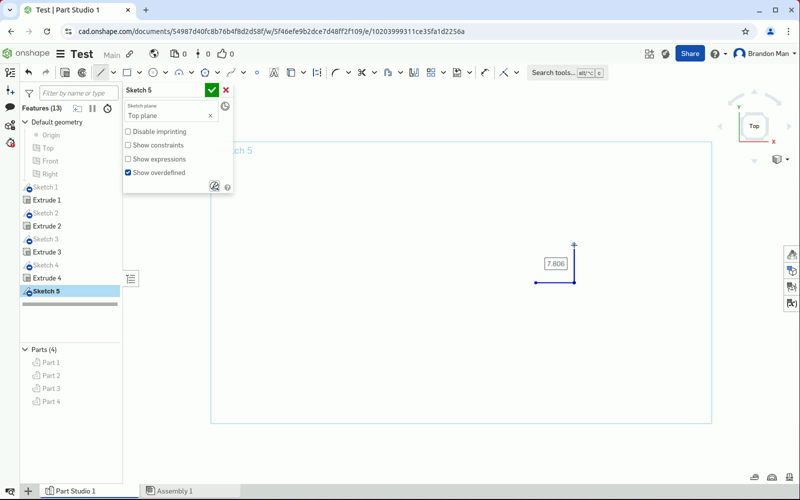
mouse_move(589, 244)
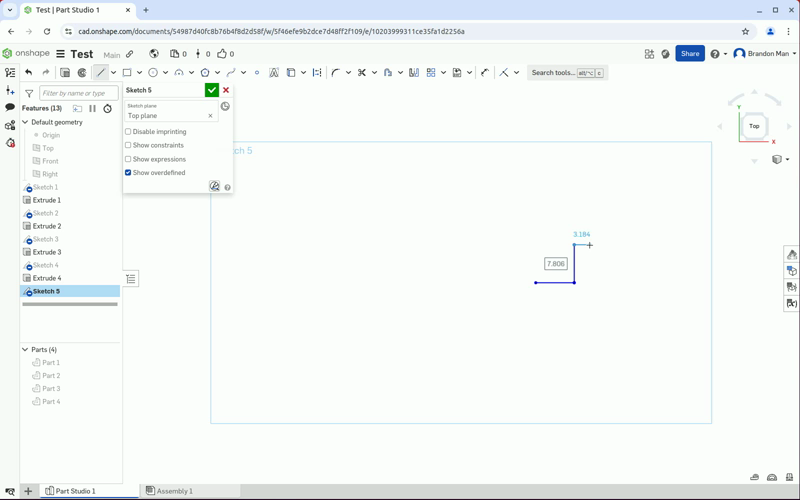
mouse_move(555, 244)
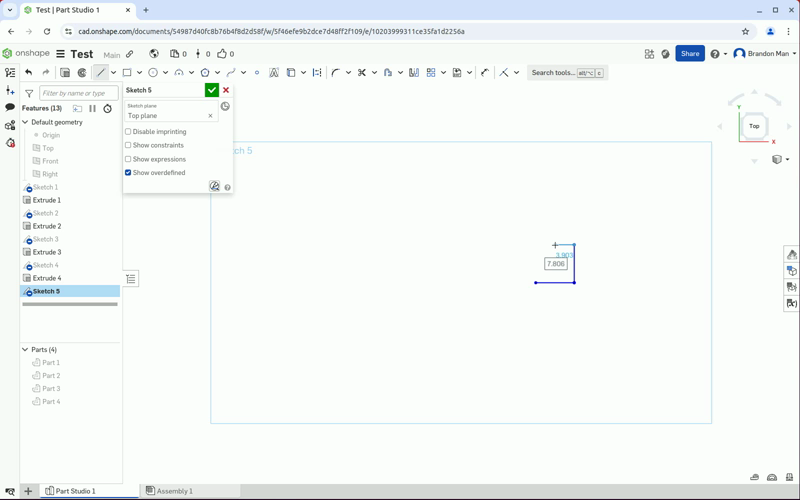
click(555, 244)
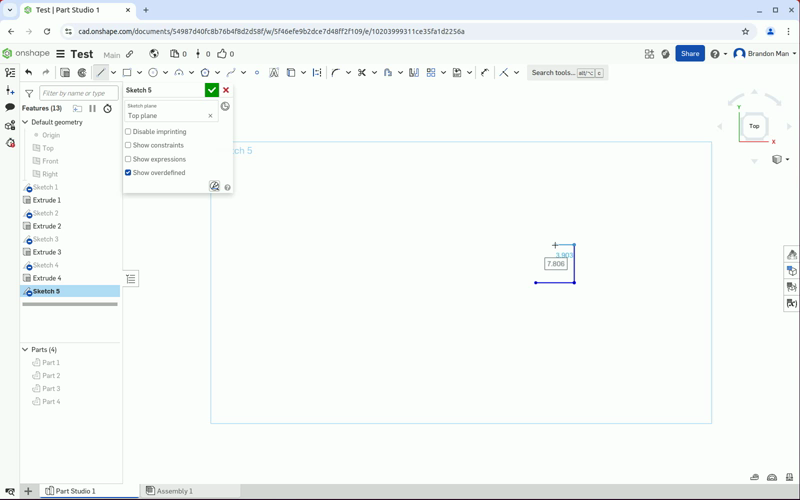
key_up(shift)
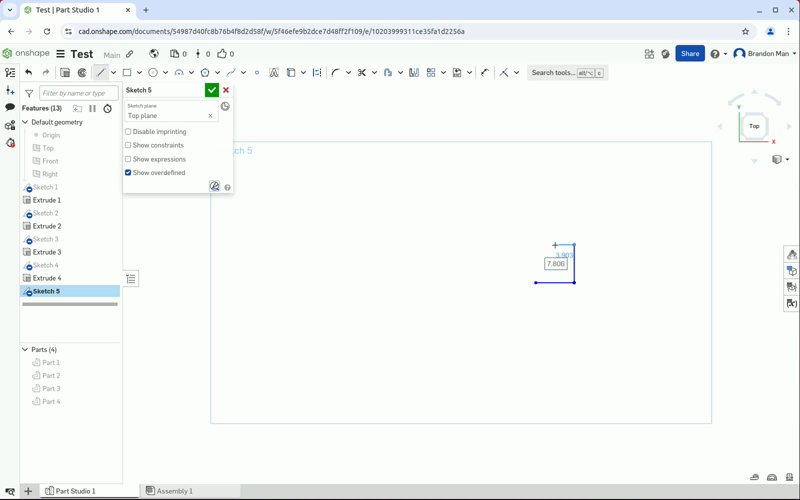
key_down(shift)
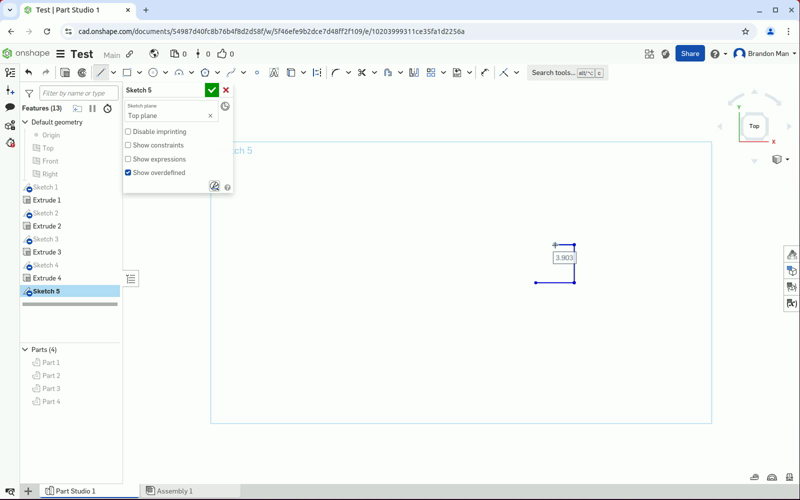
mouse_move(585, 244)
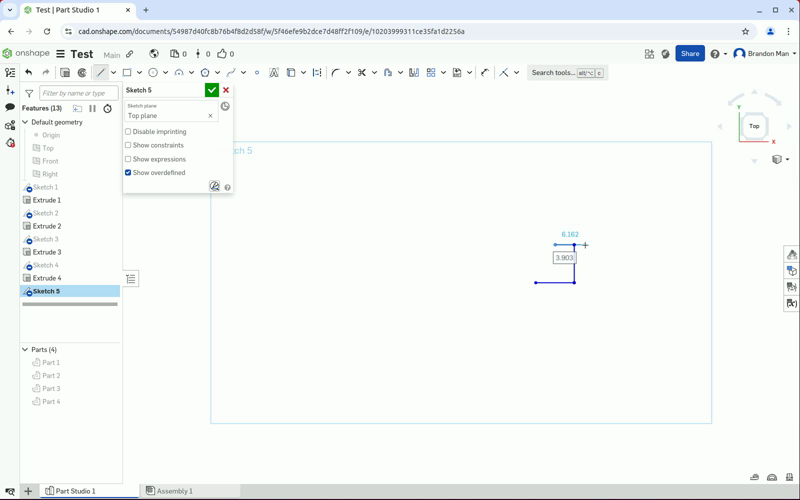
mouse_move(535, 244)
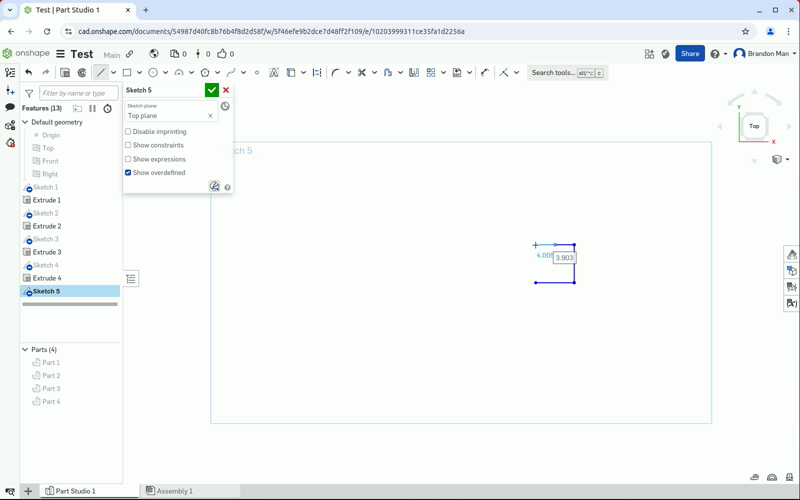
click(535, 244)
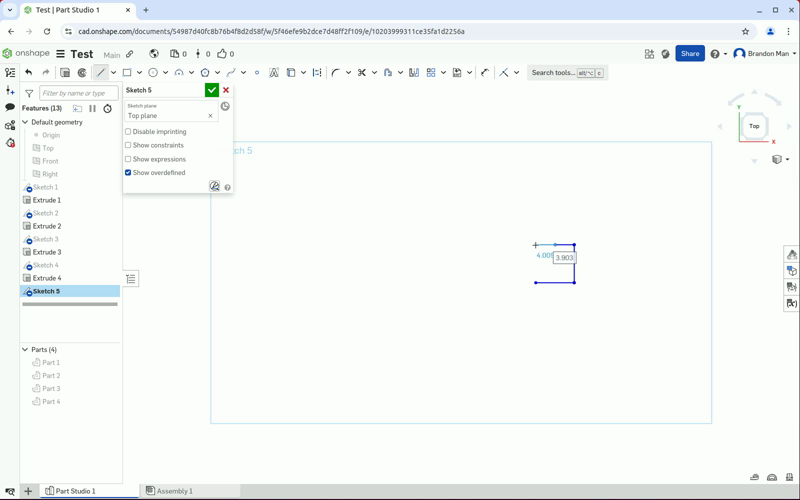
key_up(shift)
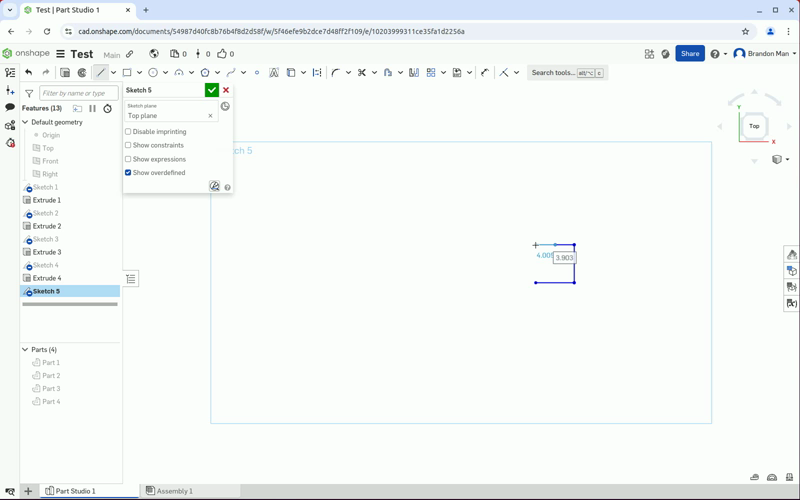
mouse_move(565, 244)
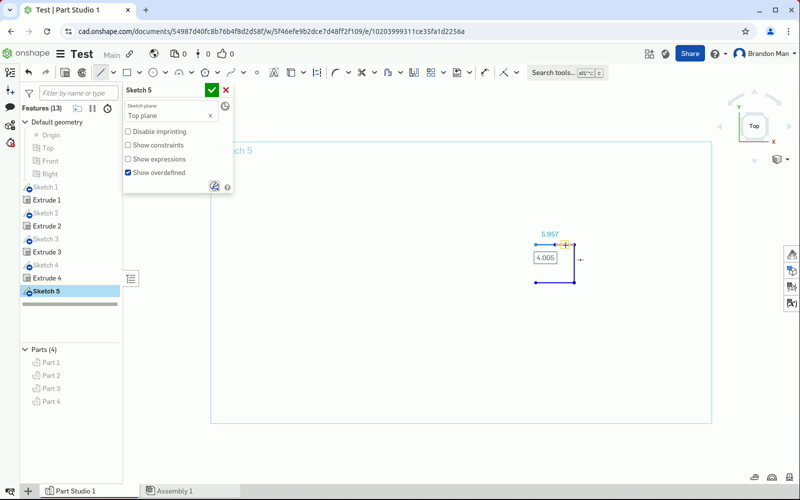
key_down(shift)
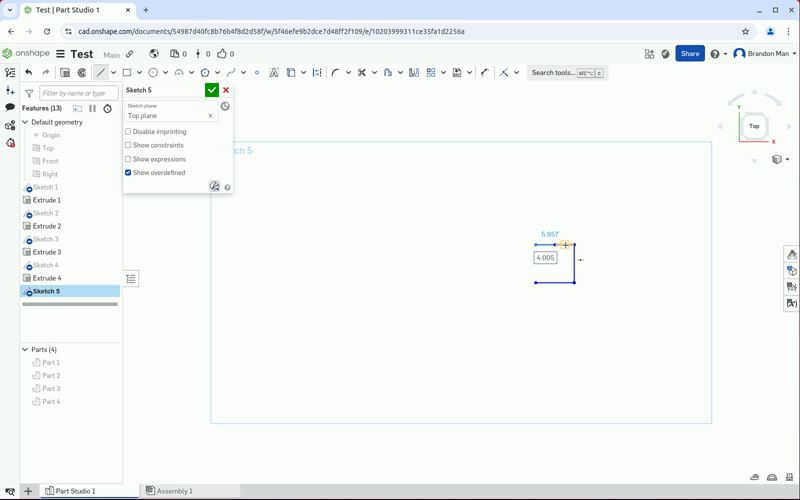
mouse_move(535, 282)
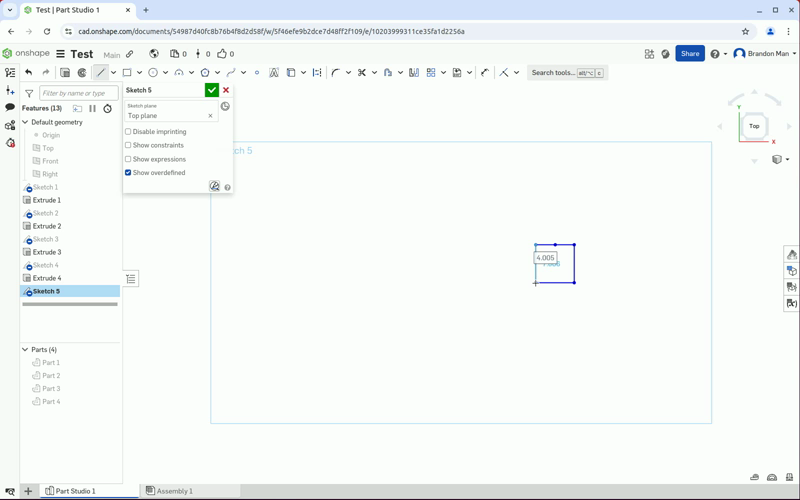
key_up(shift)
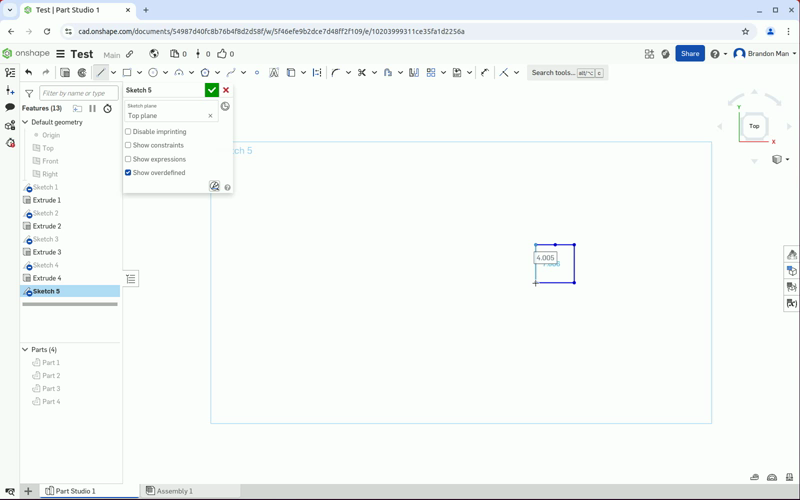
click(535, 282)
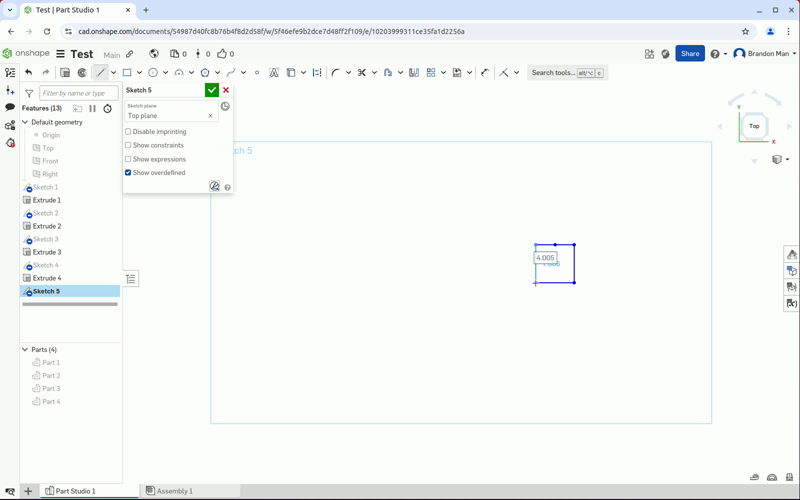
key(esc)
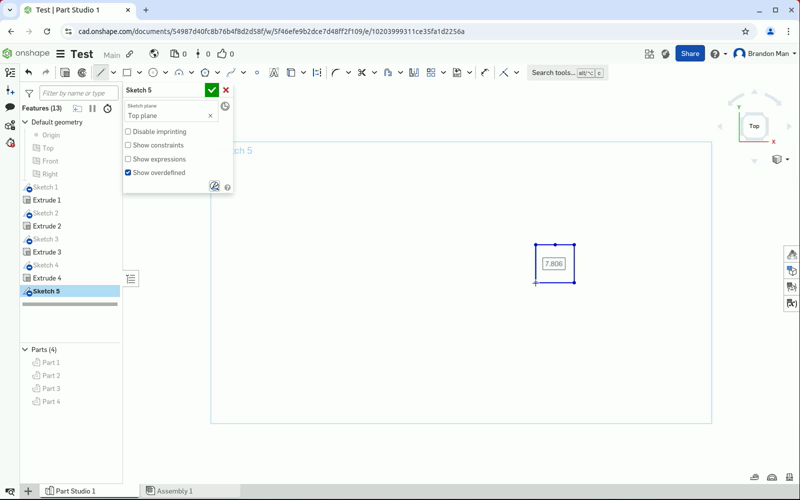
mouse_move(562, 267)
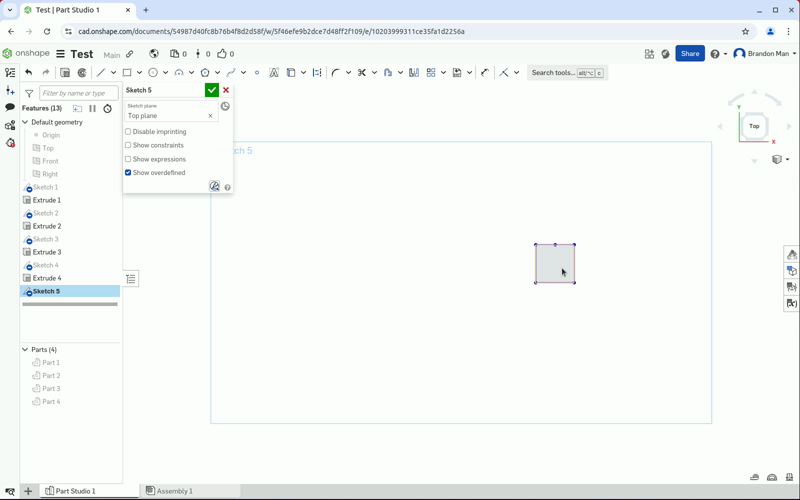
scroll(6)
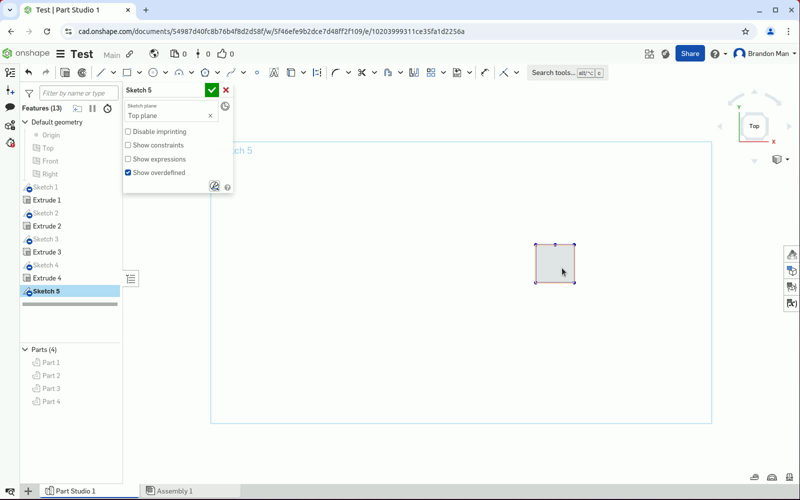
scroll(6)
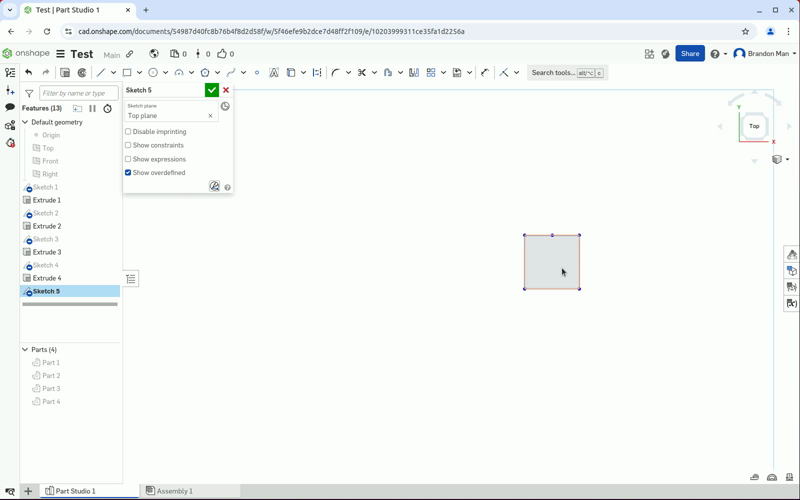
scroll(6)
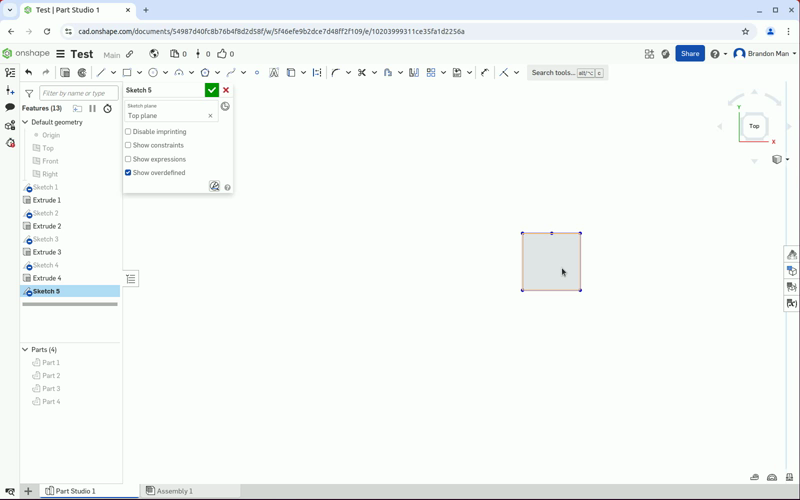
scroll(6)
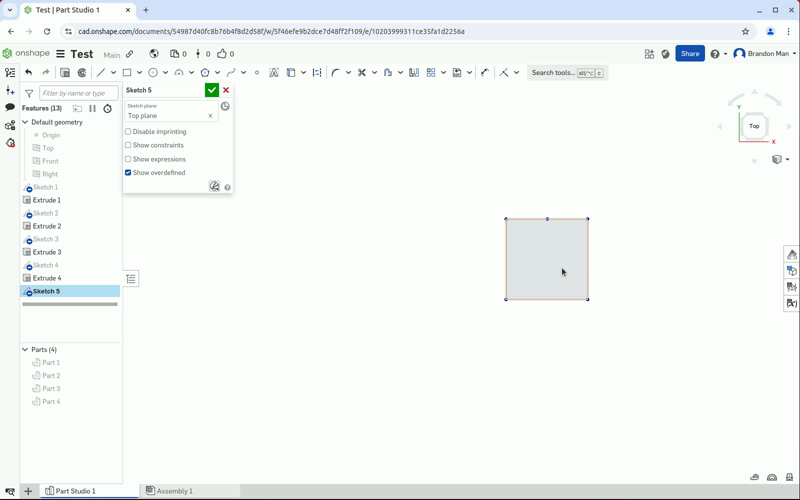
scroll(6)
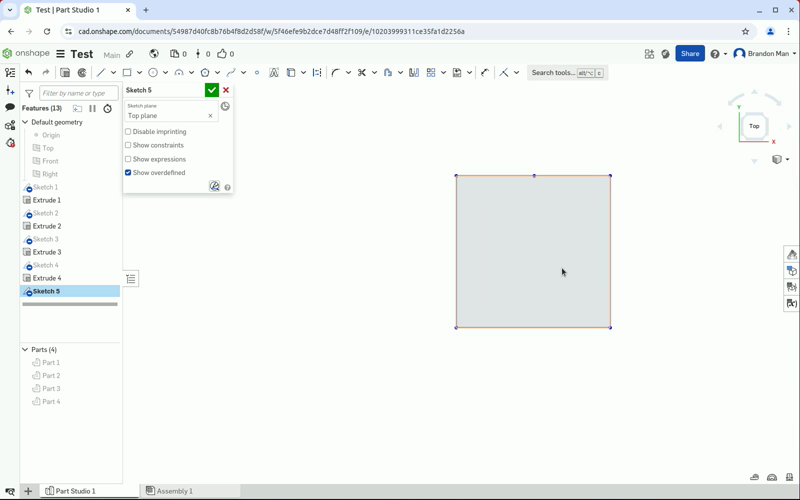
scroll(6)
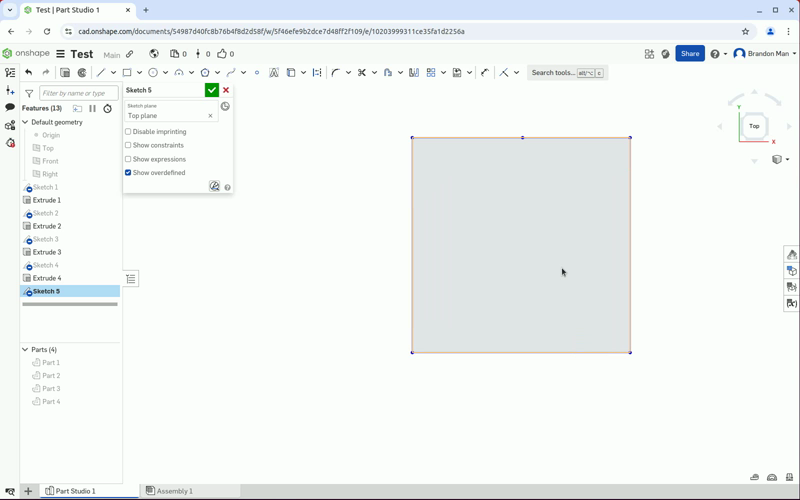
scroll(6)
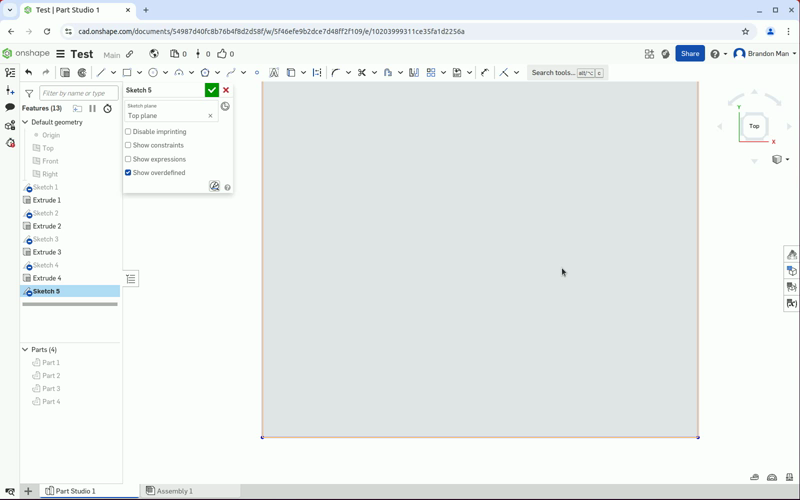
click(562, 267)
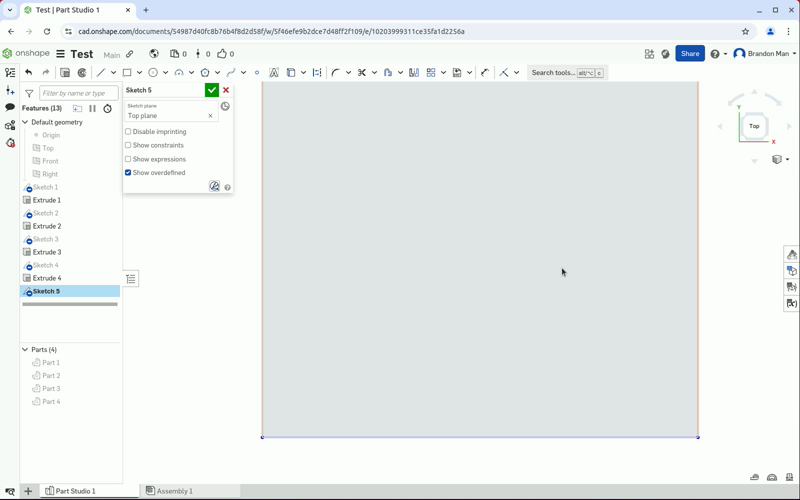
scroll(-6)
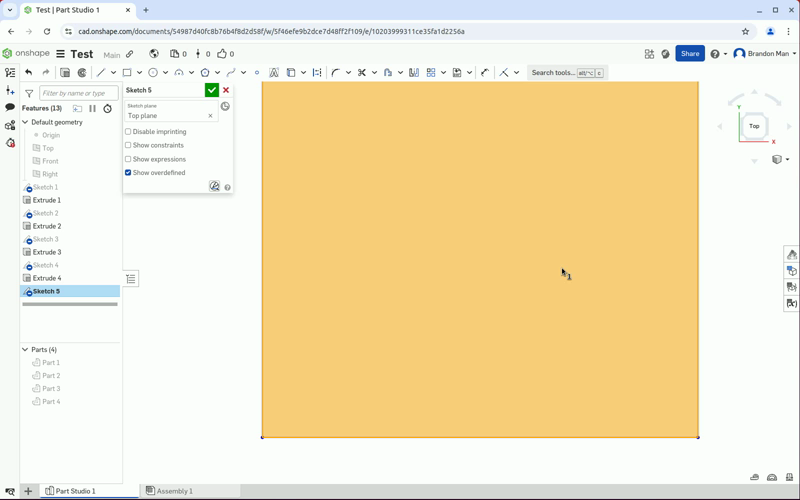
scroll(-6)
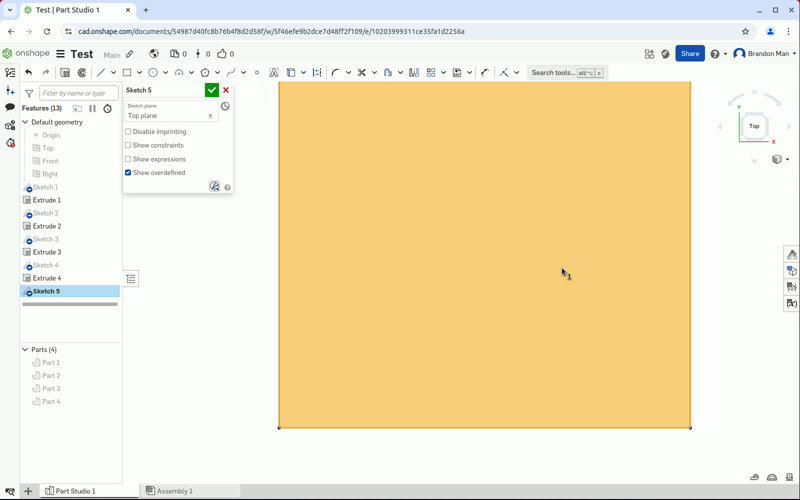
scroll(-6)
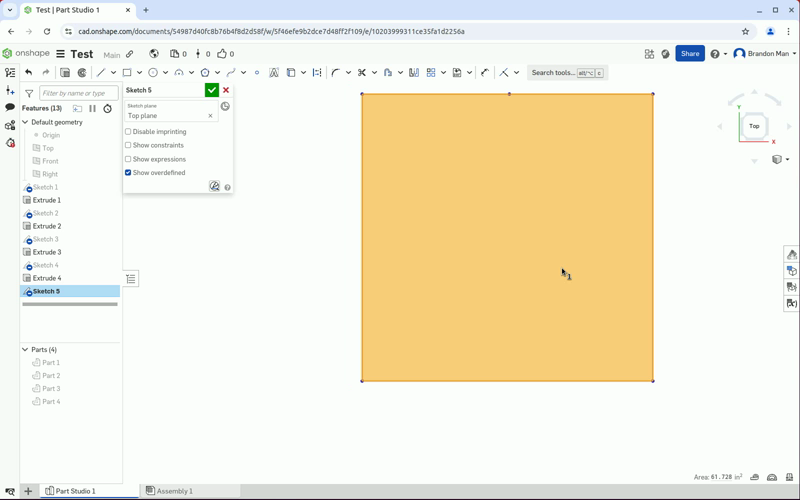
scroll(-6)
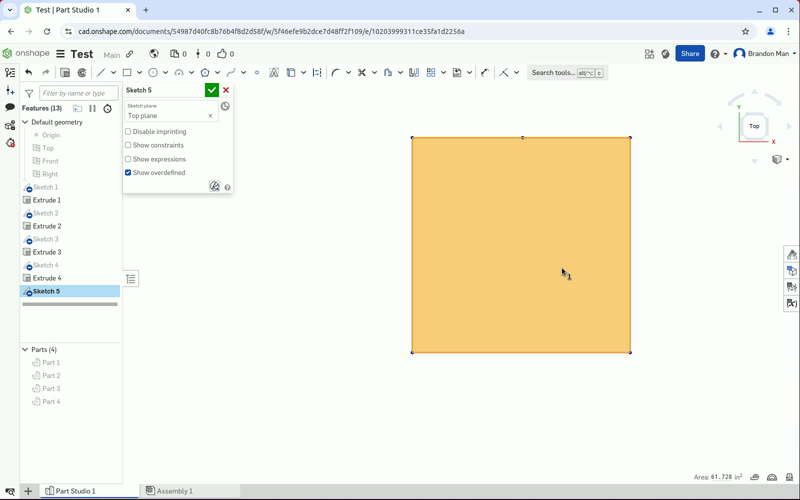
scroll(-6)
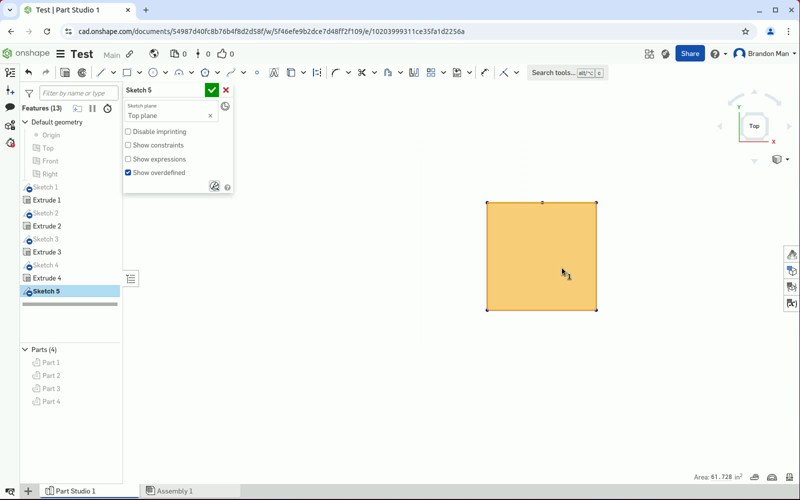
scroll(-6)
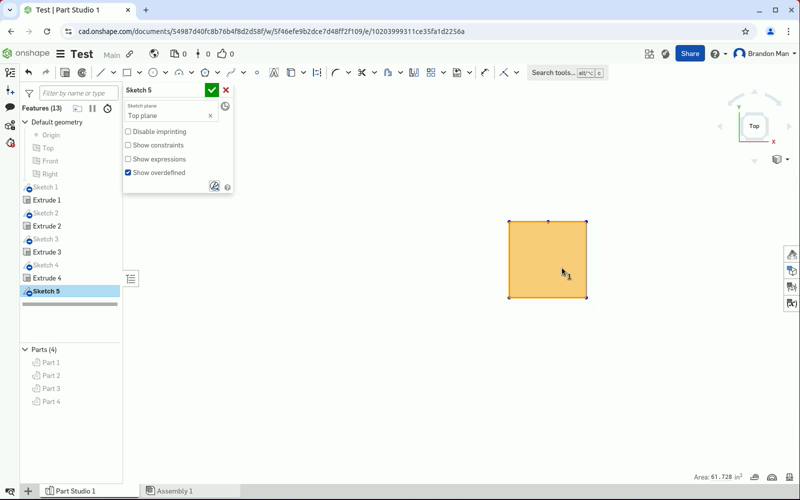
scroll(-6)
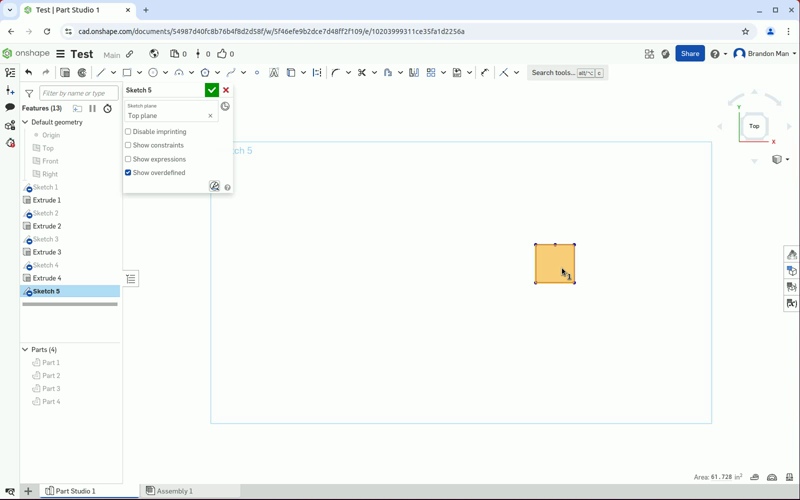
mouse_move(73, 352)
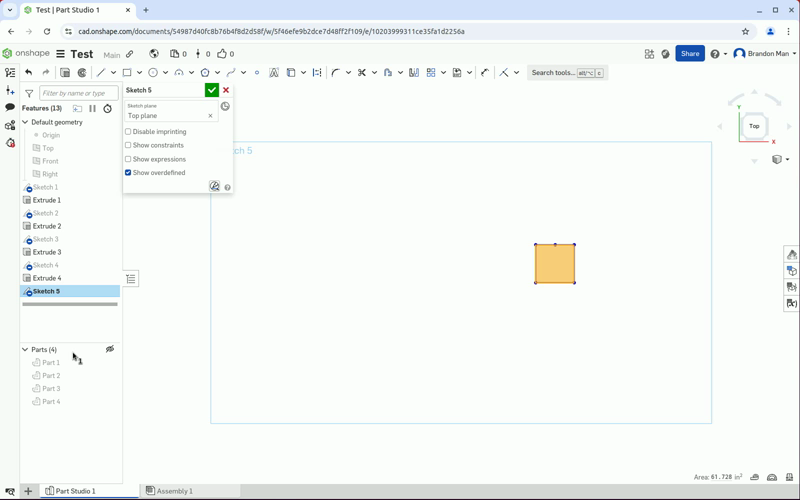
key(shift+y)
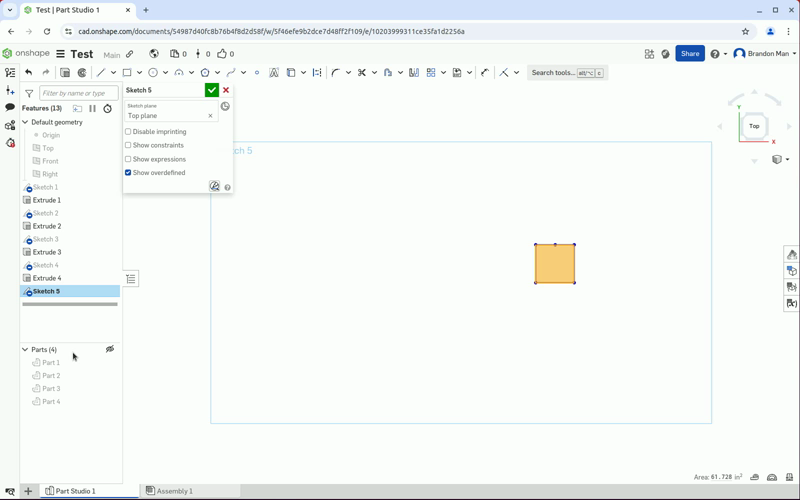
key(shift+e)
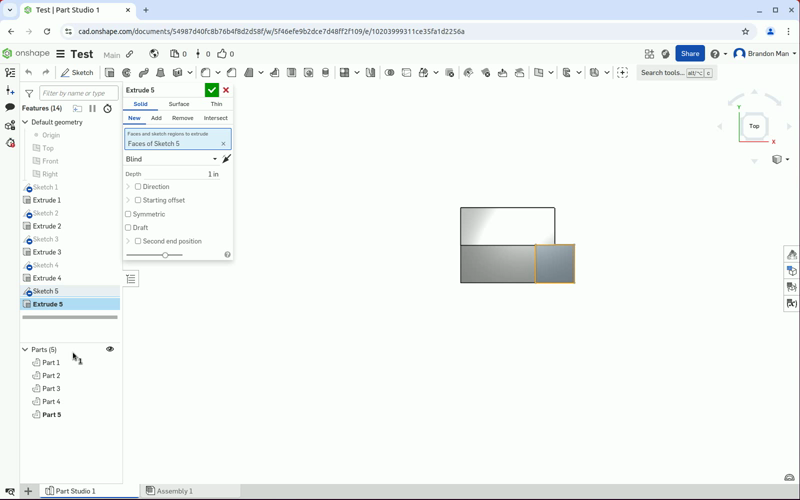
mouse_move(143, 106)
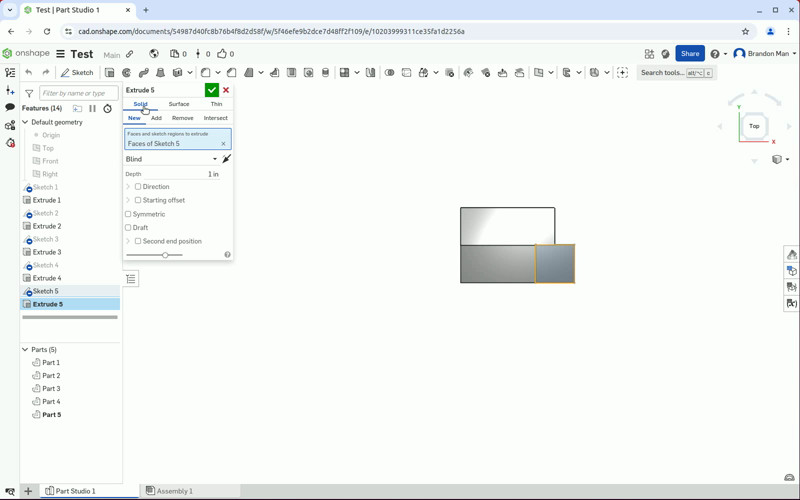
click(143, 106)
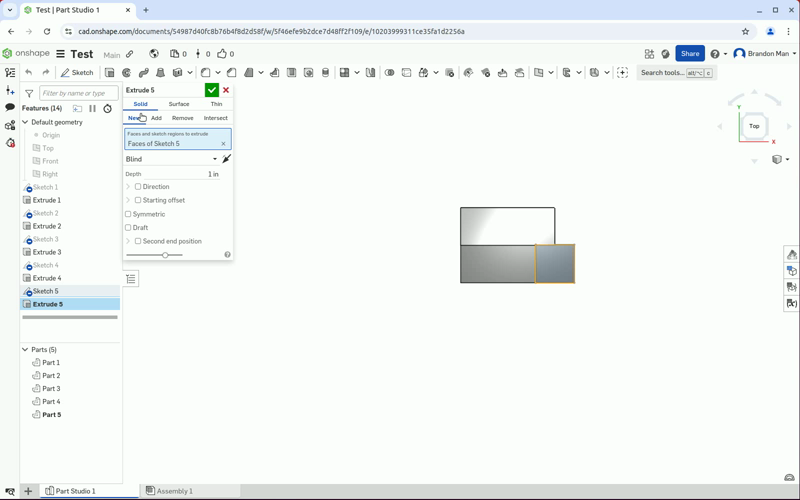
mouse_move(137, 120)
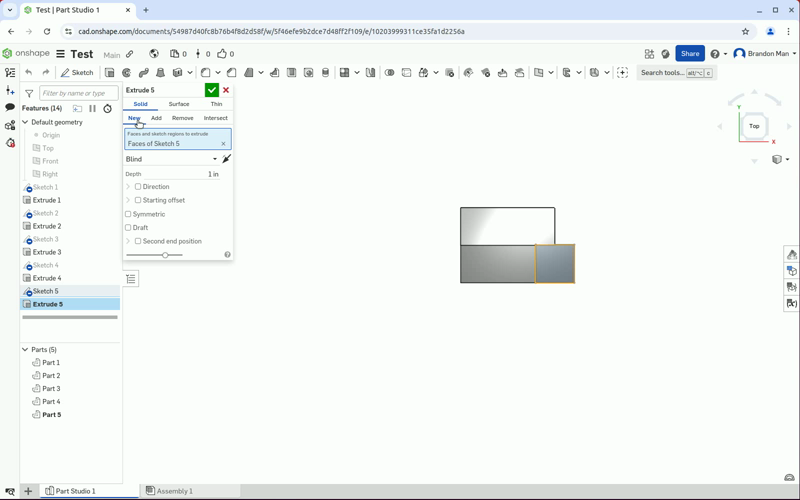
click(137, 120)
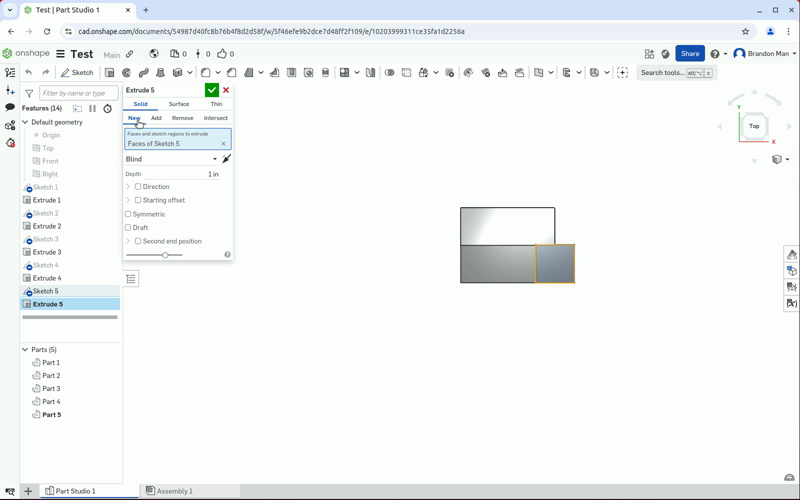
key(tab, 4)
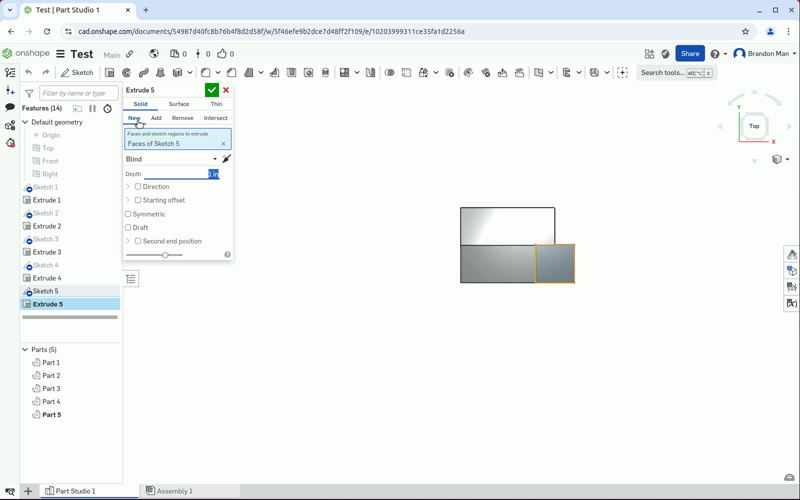
text(7.703)
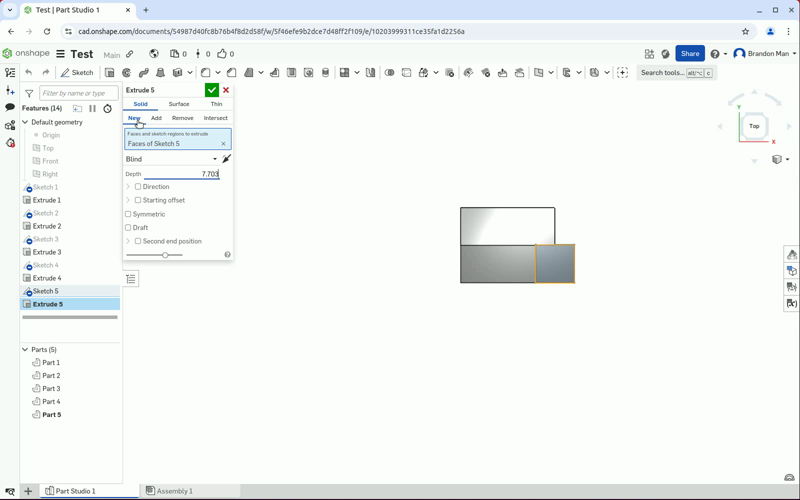
key(enter)
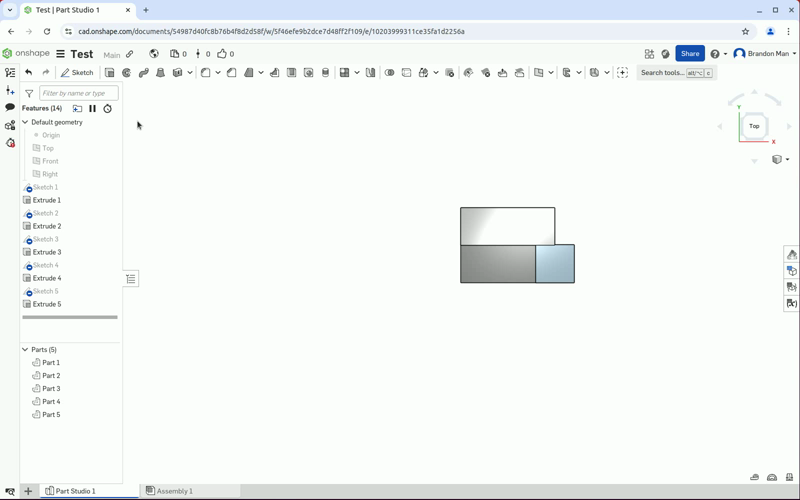
key(shift+h)
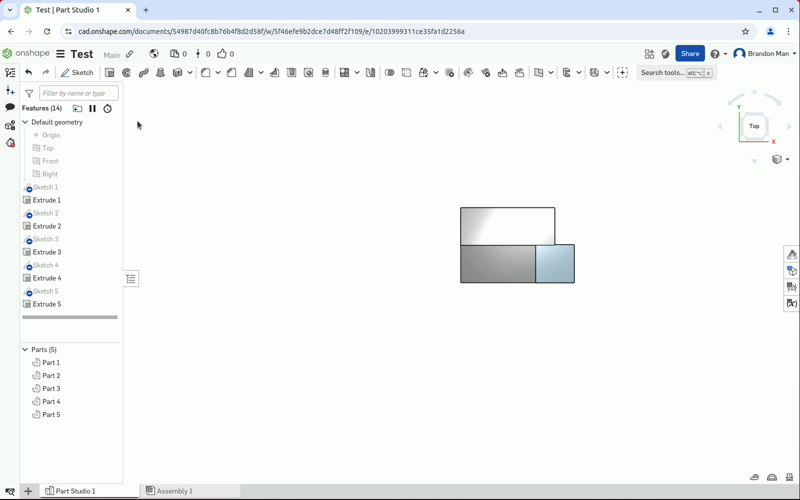
key(shift+h)
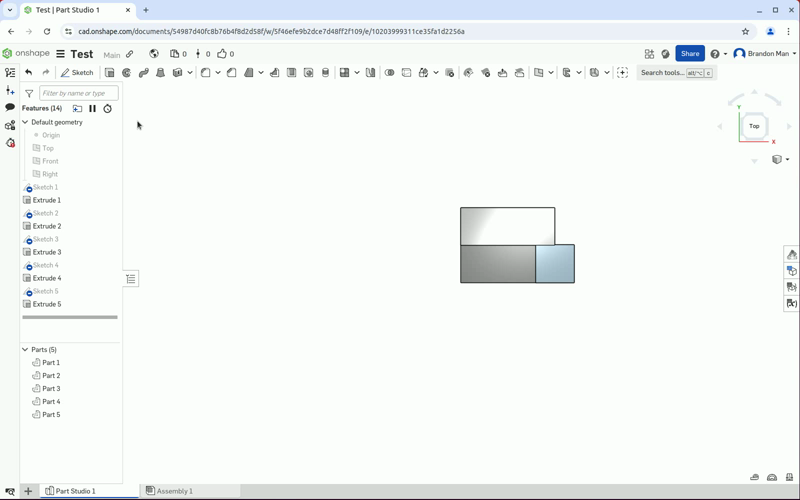
mouse_move(73, 189)
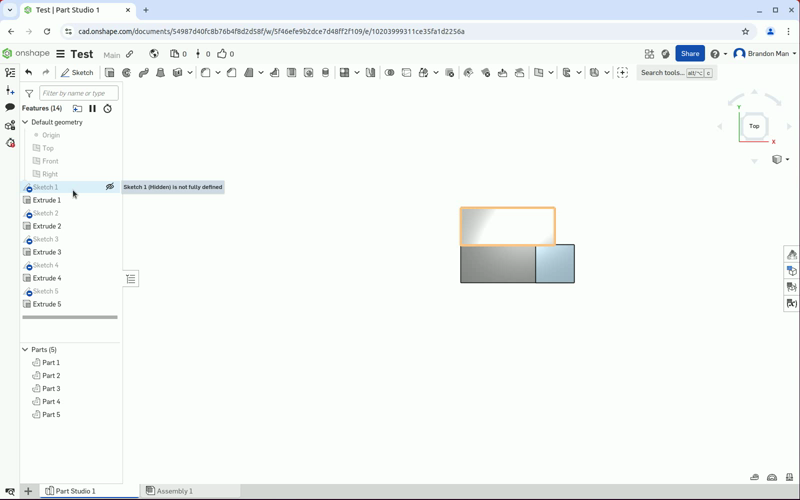
click(73, 189)
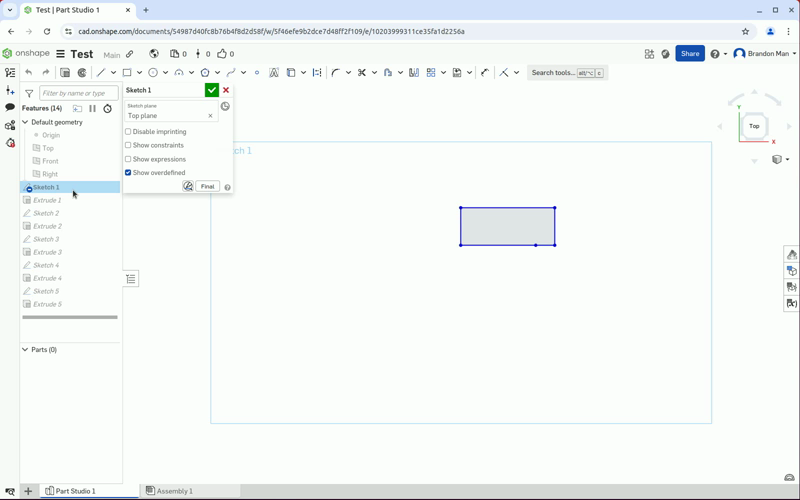
mouse_move(229, 92)
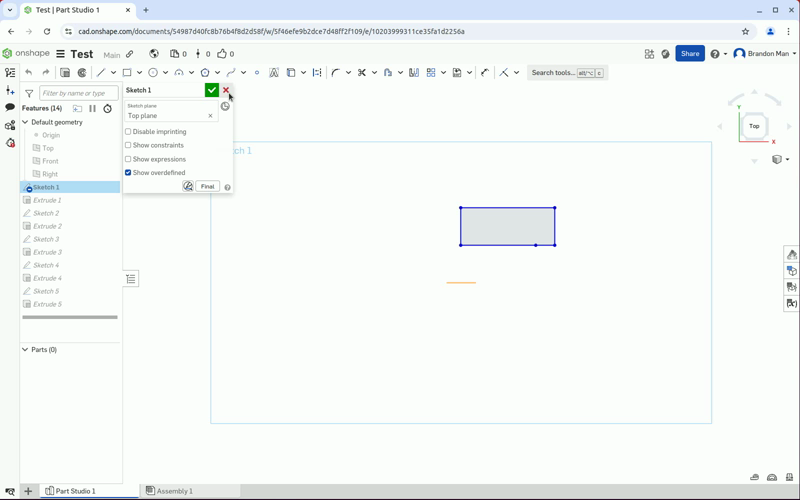
click(229, 92)
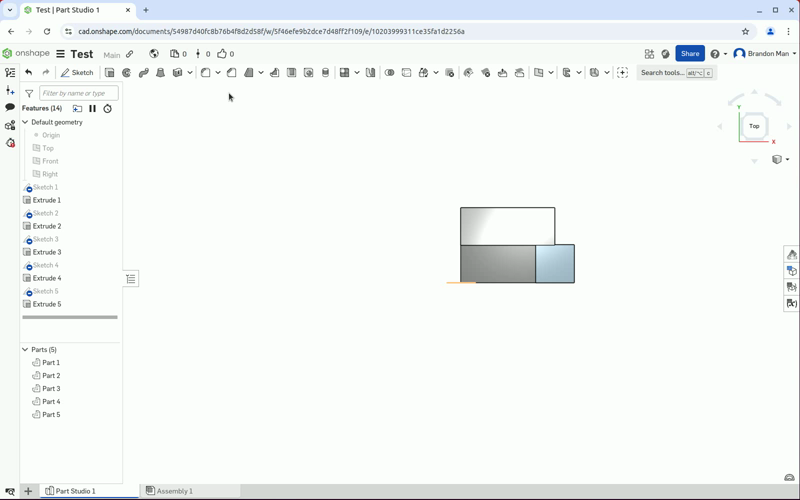
mouse_move(73, 352)
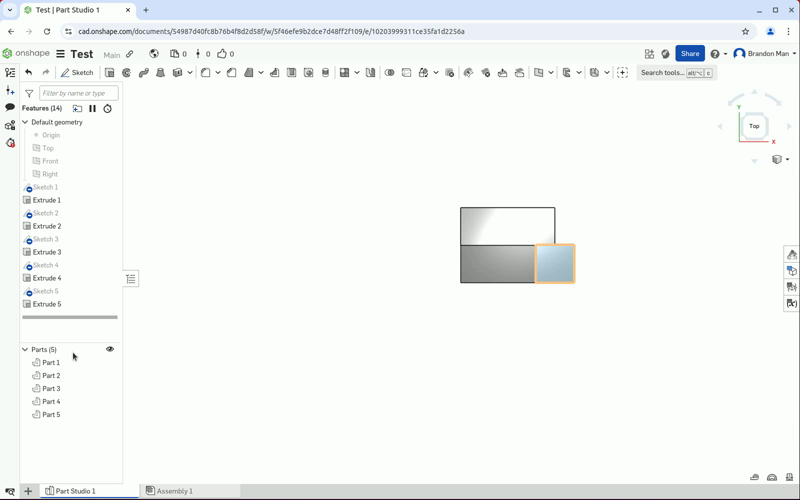
key(y)
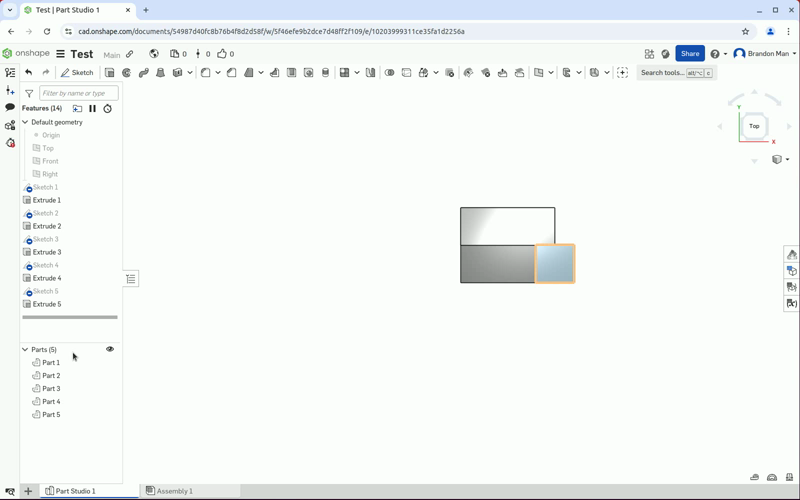
key(shift+p)
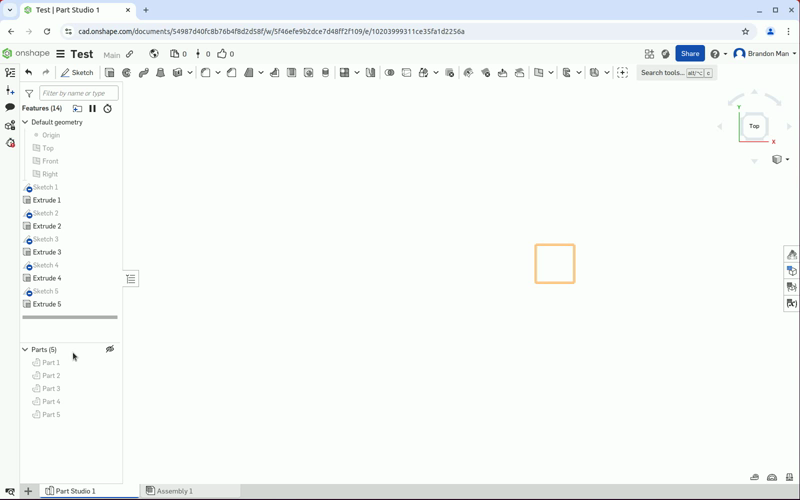
key(space)
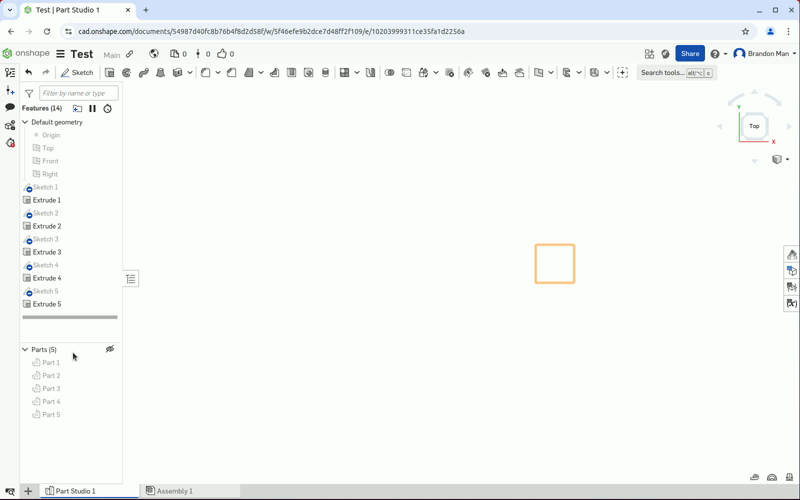
key_down(shift)
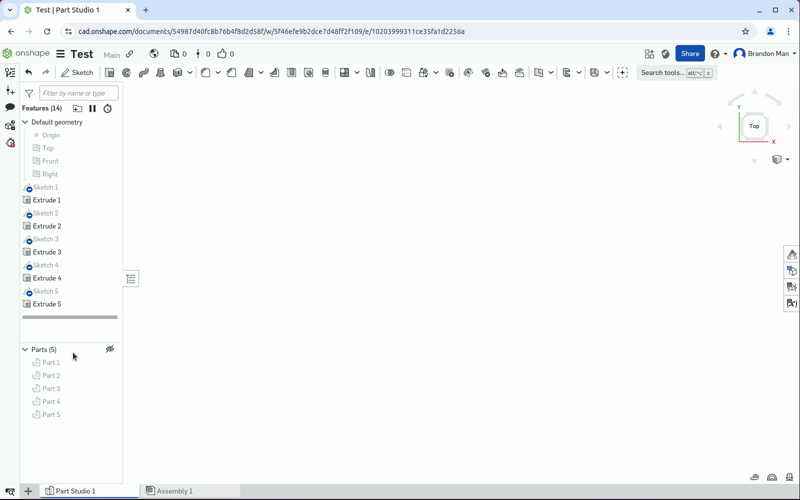
key(up)
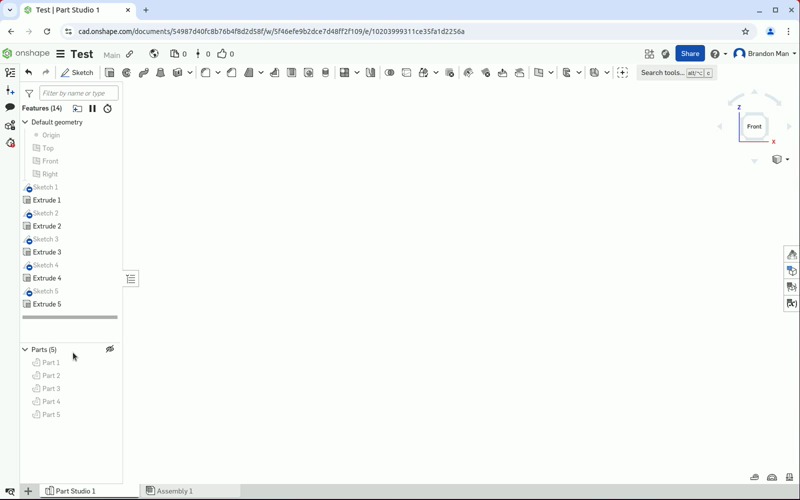
key_up(shift)
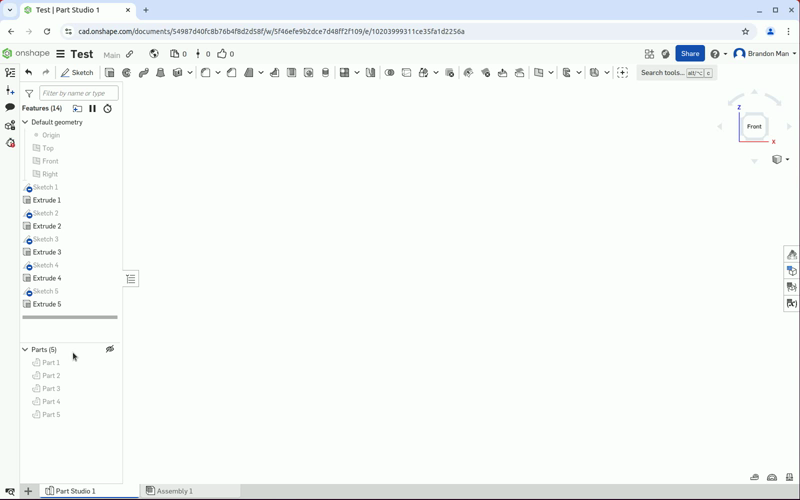
key(space)
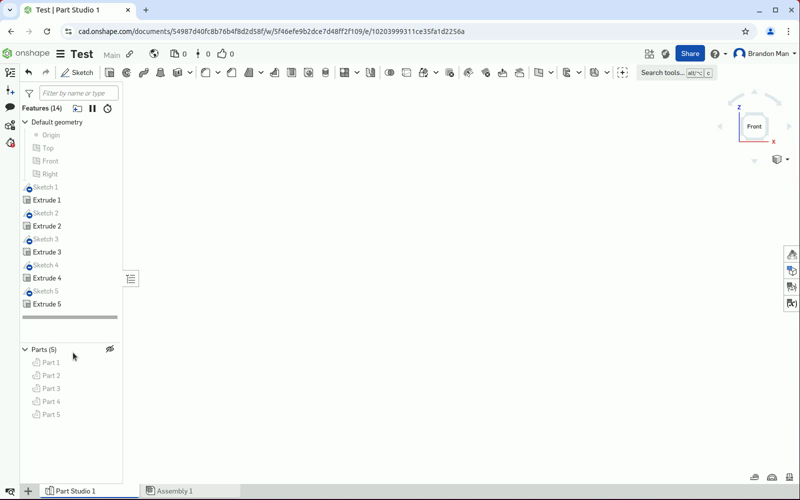
key_down(shift)
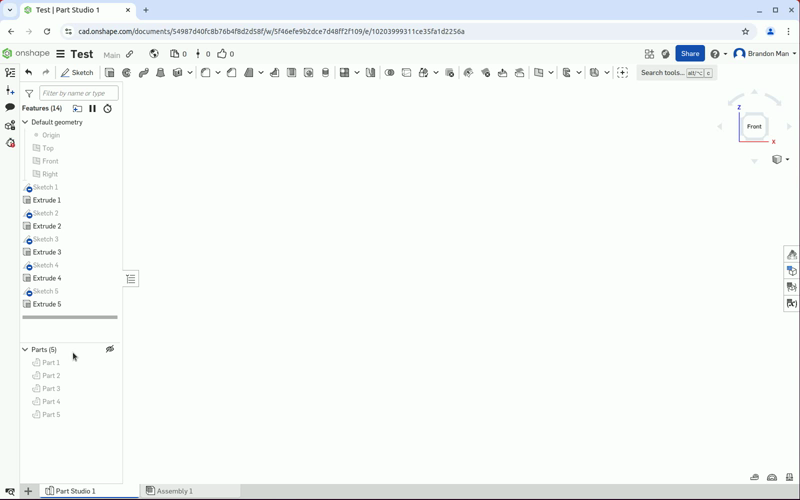
key(left)
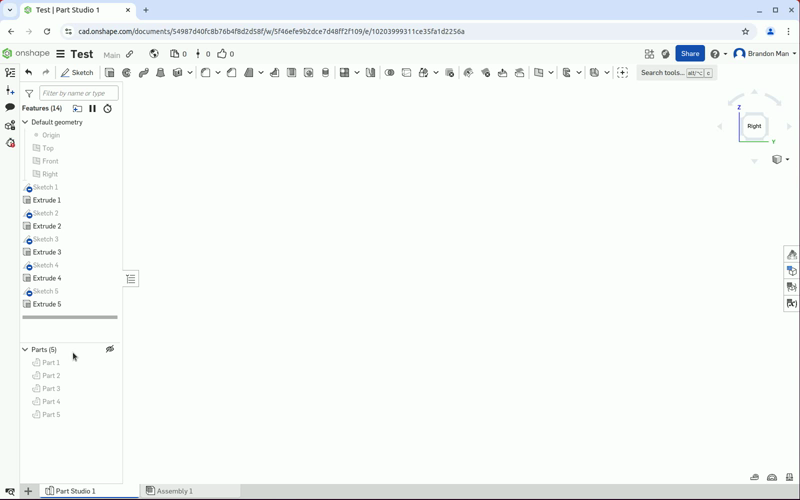
key_up(shift)
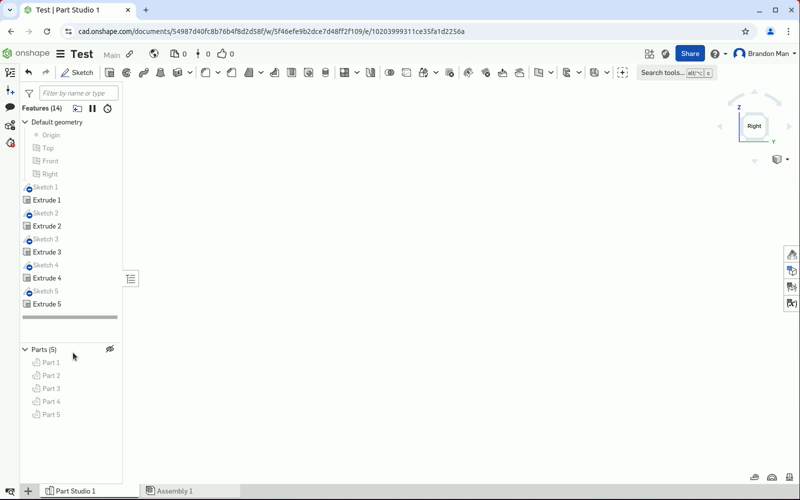
mouse_move(73, 352)
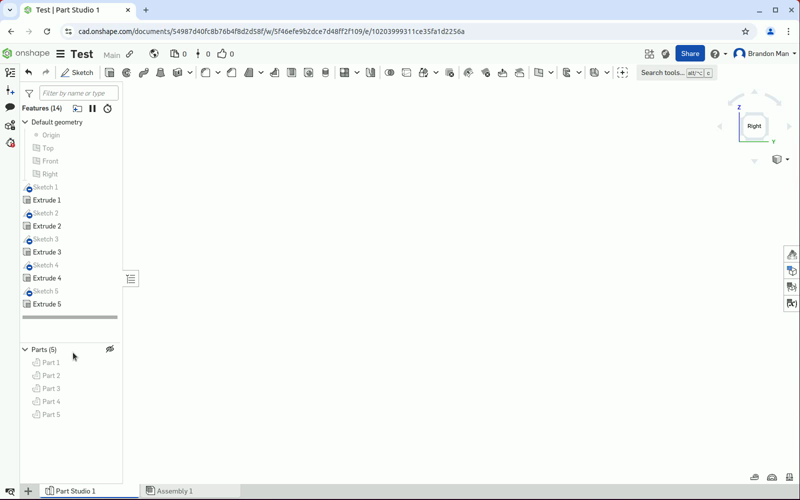
key(shift+y)
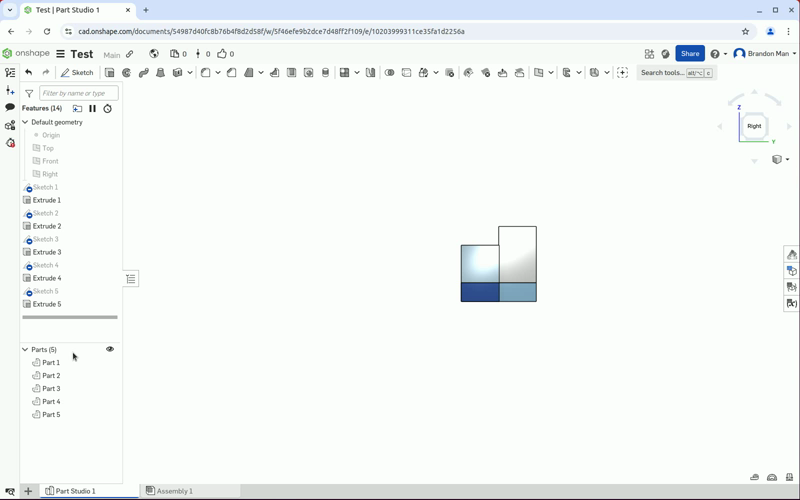
mouse_move(541, 75)
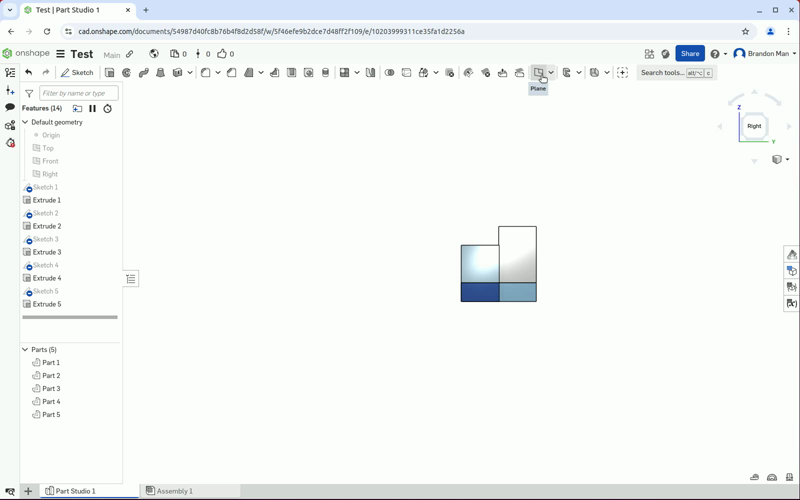
click(541, 75)
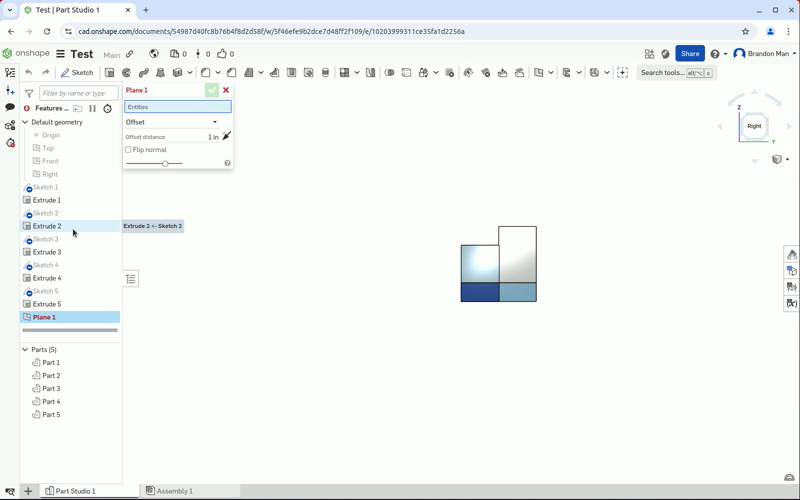
scroll(3)
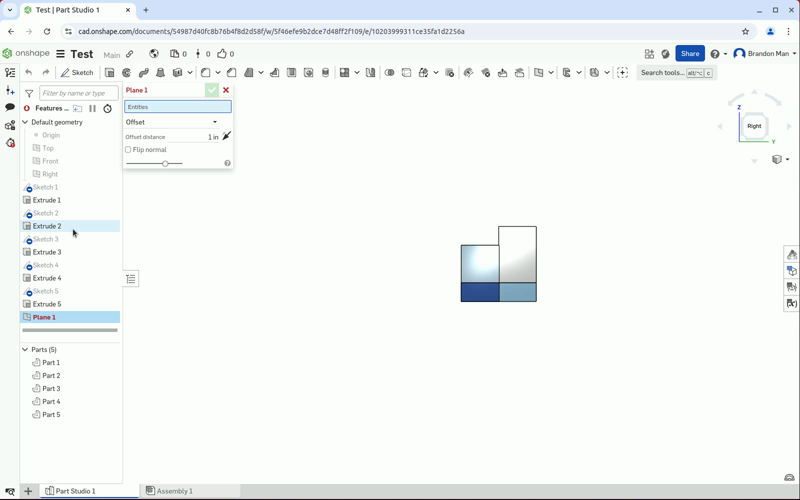
mouse_move(73, 176)
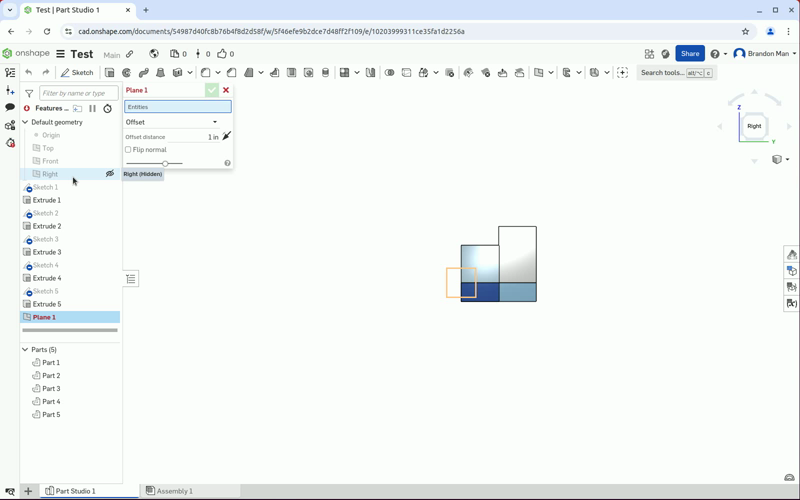
click(73, 176)
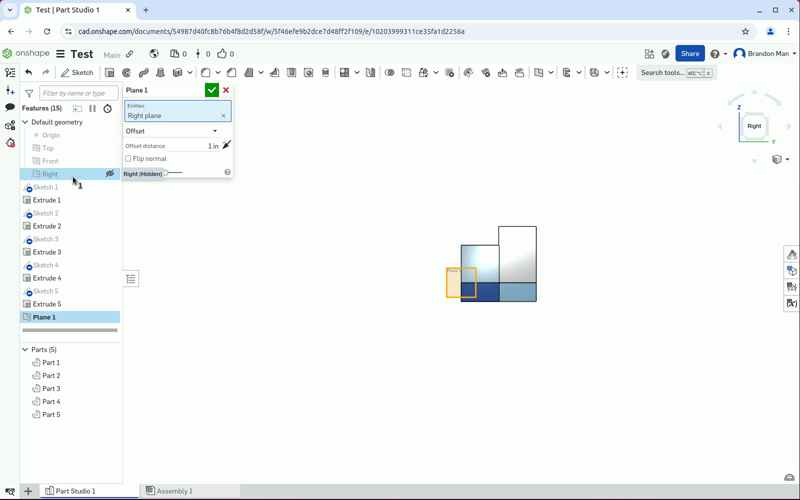
key(tab, 2)
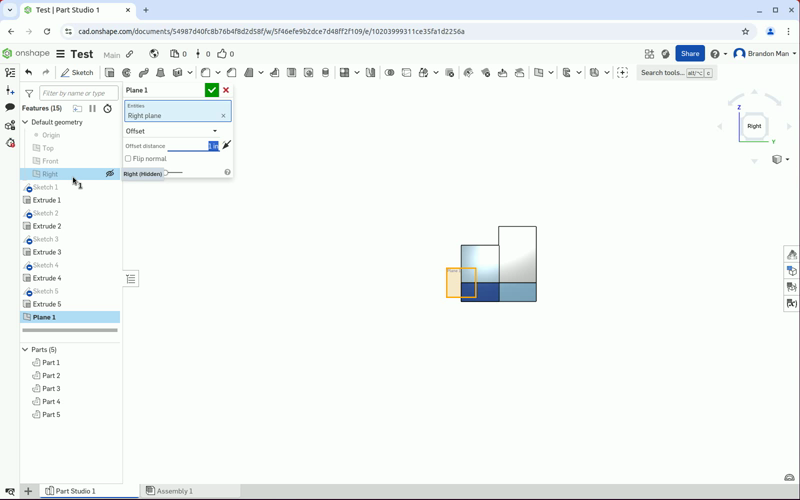
text(23.108)
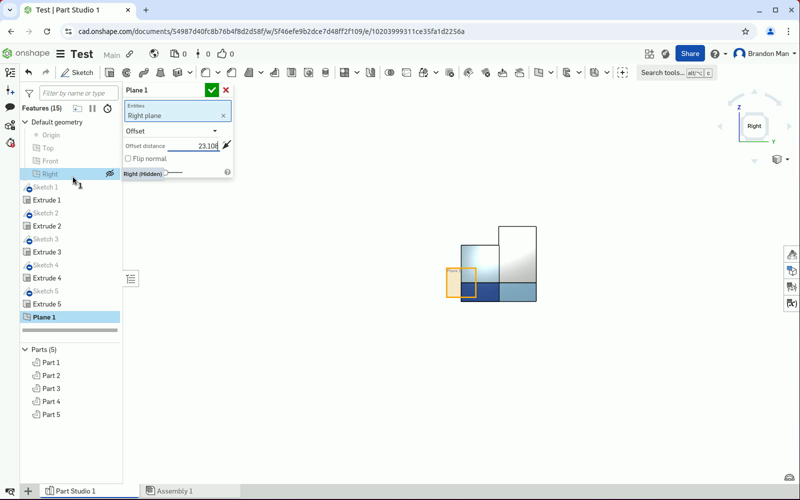
key(enter, 2)
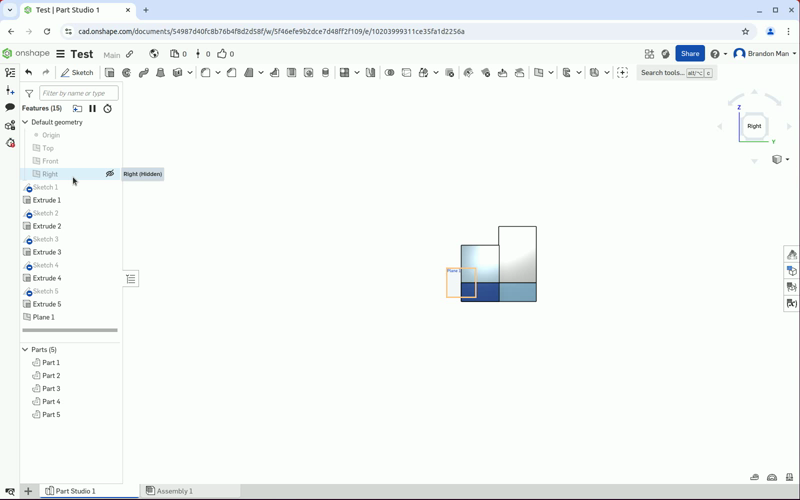
key(shift+s)
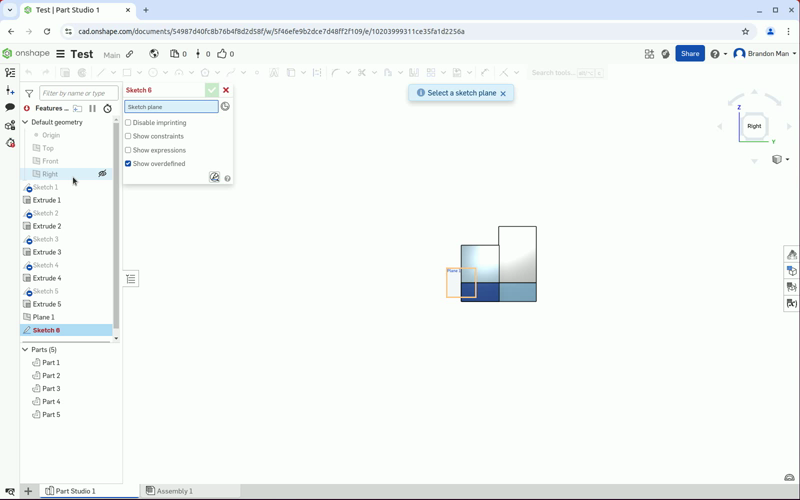
mouse_move(69, 319)
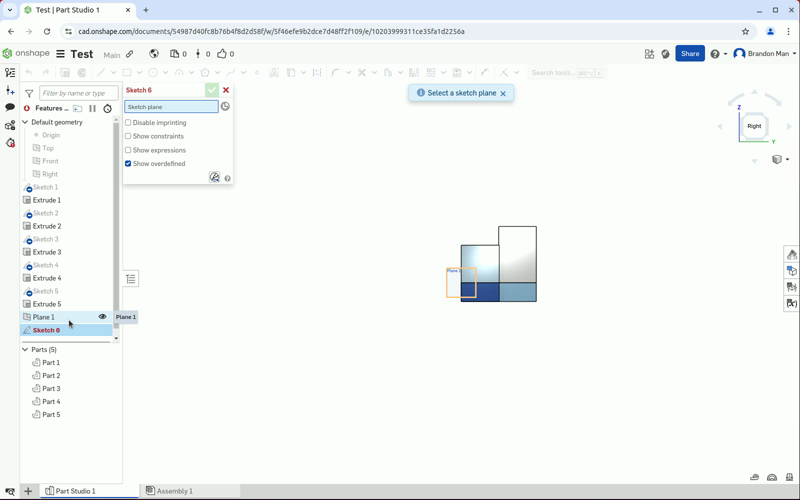
click(69, 319)
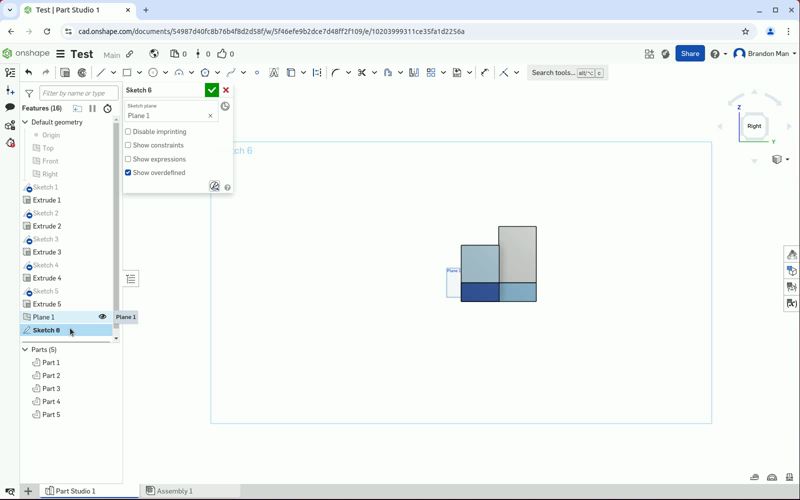
mouse_move(73, 352)
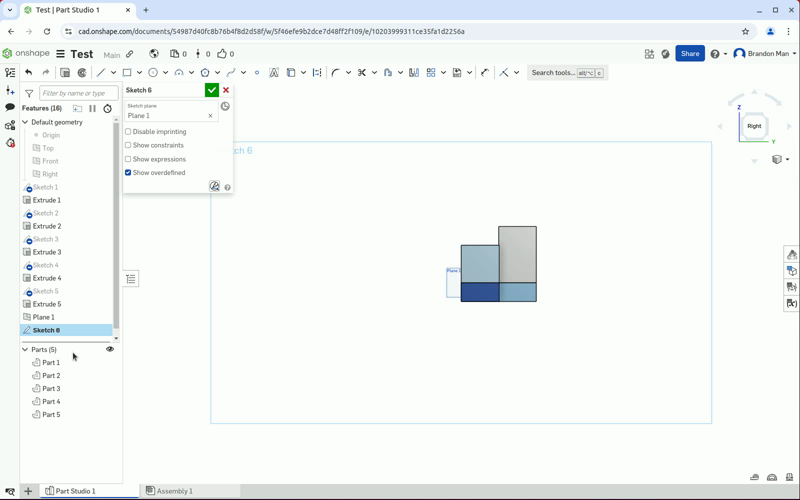
key(y)
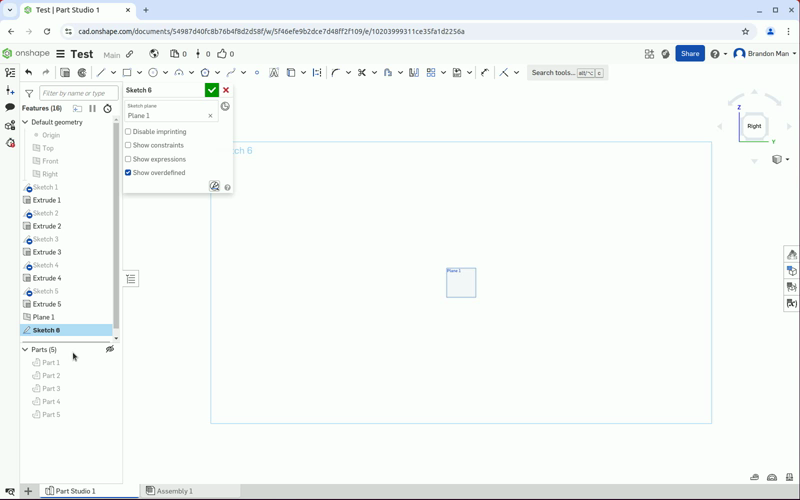
key(l)
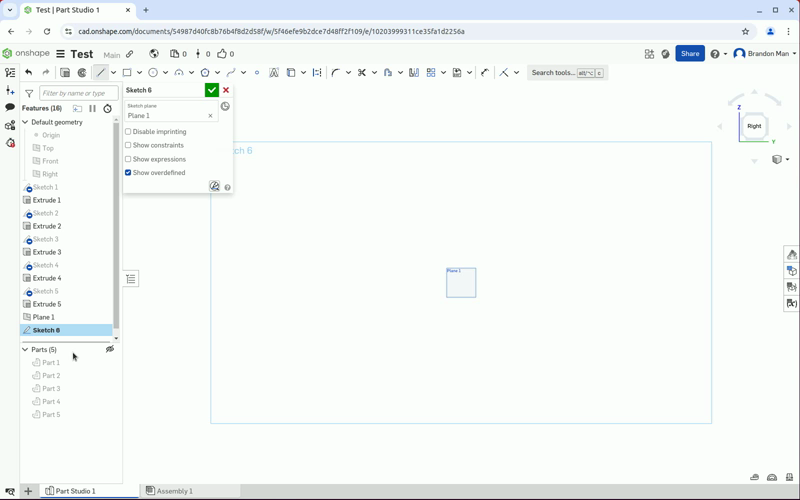
key_down(shift)
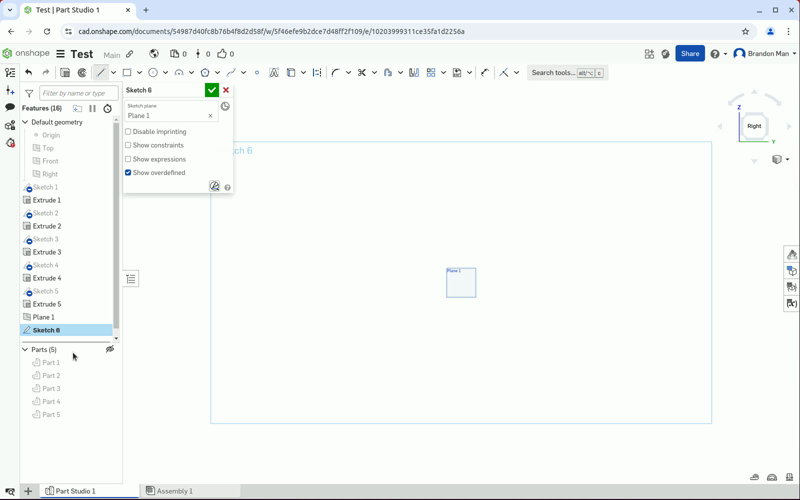
mouse_move(460, 282)
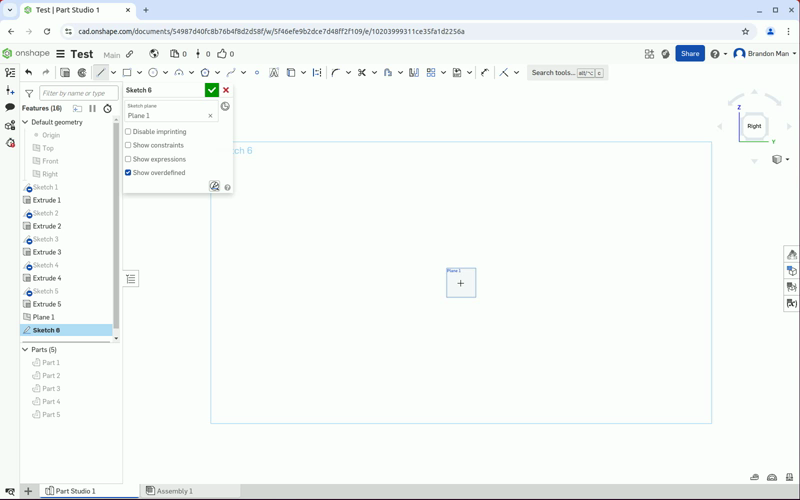
click(460, 282)
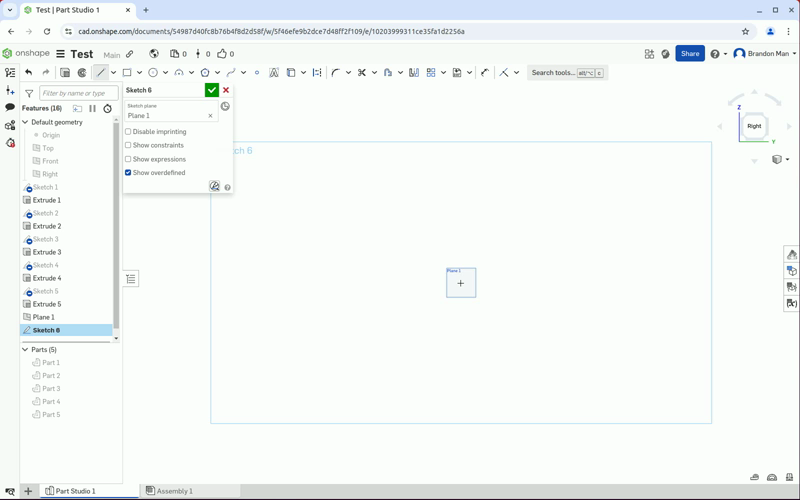
key_up(shift)
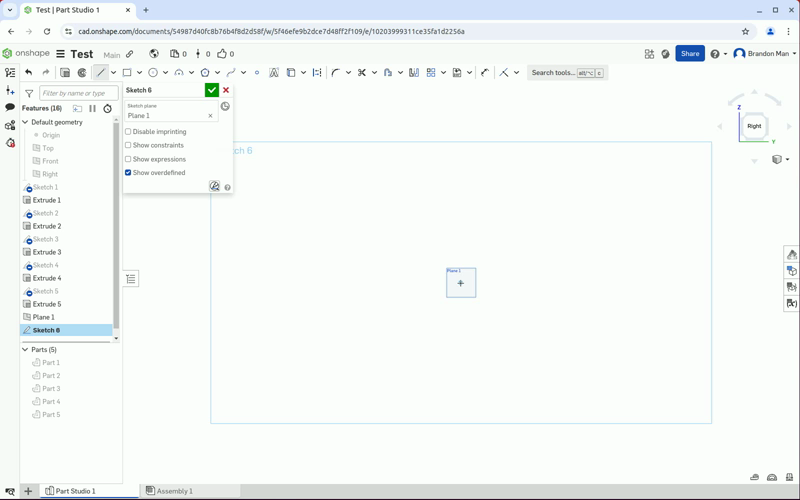
key_down(shift)
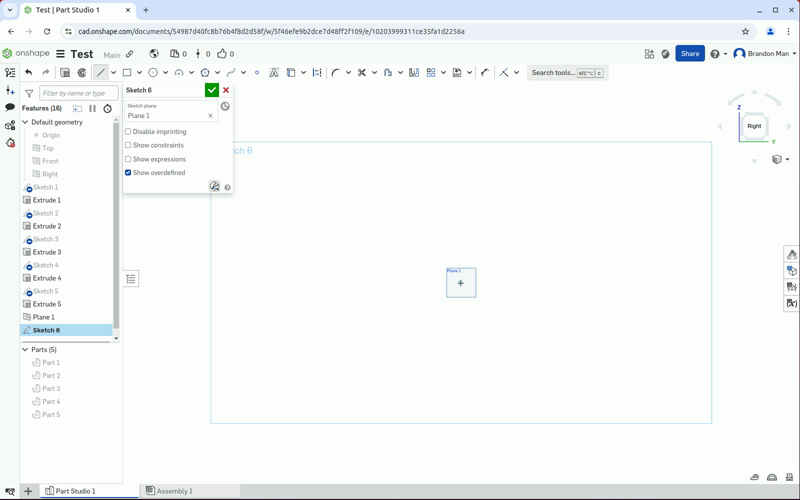
mouse_move(490, 282)
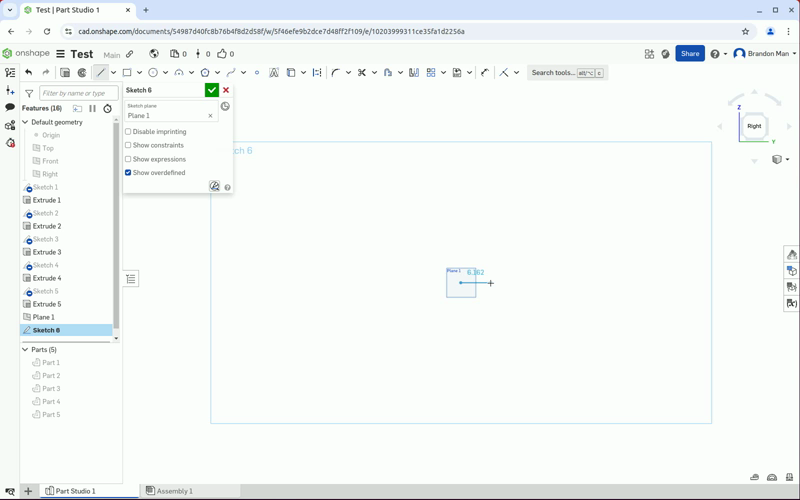
mouse_move(480, 282)
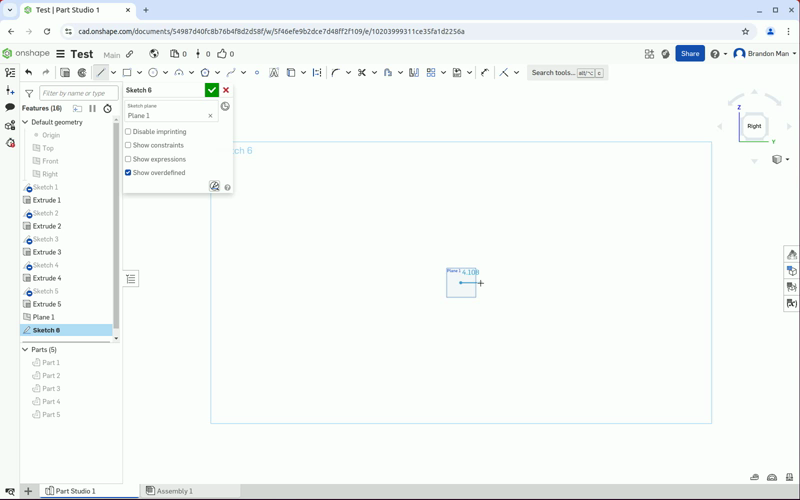
click(480, 282)
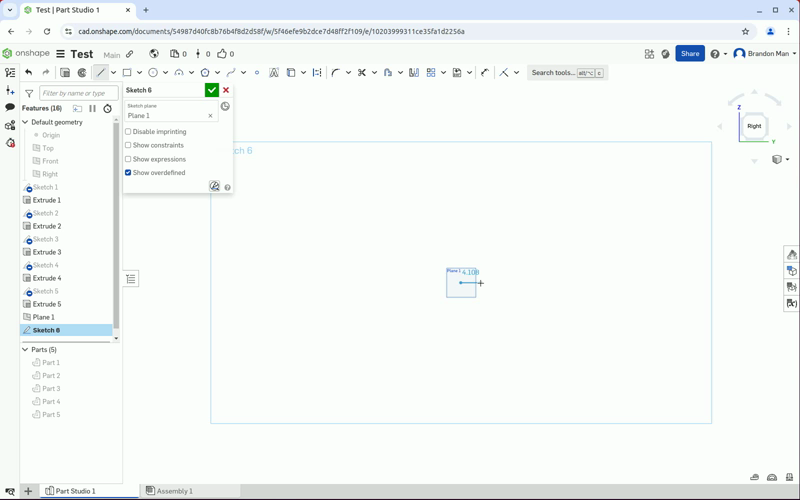
key_up(shift)
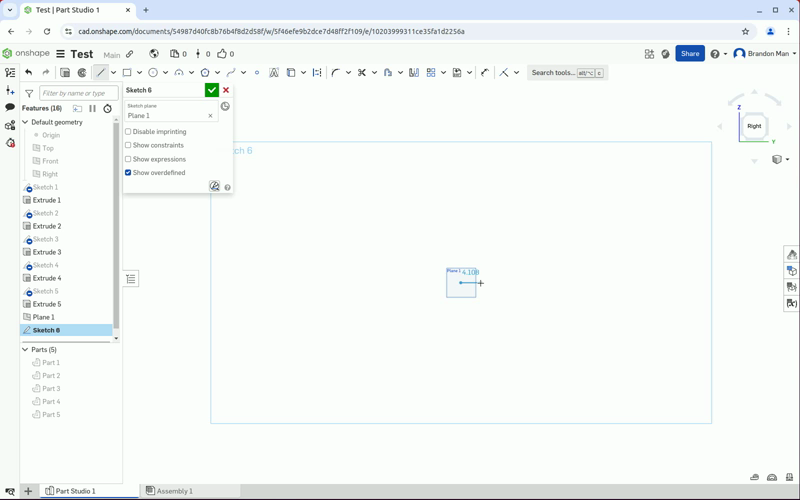
key_down(shift)
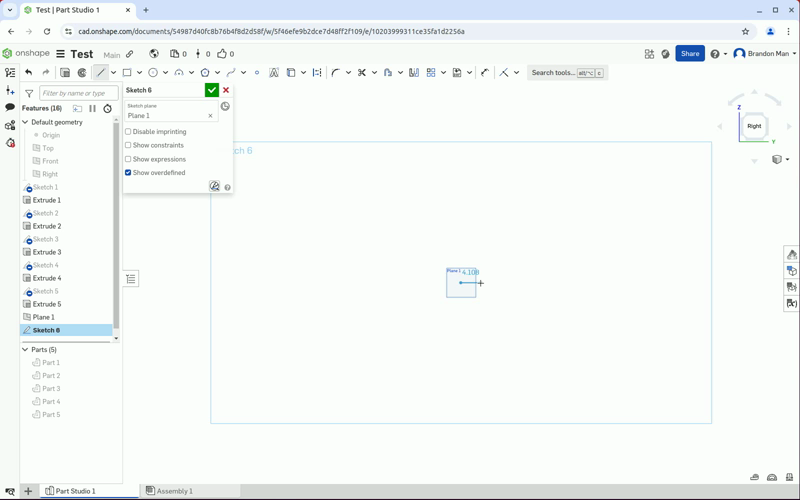
mouse_move(510, 282)
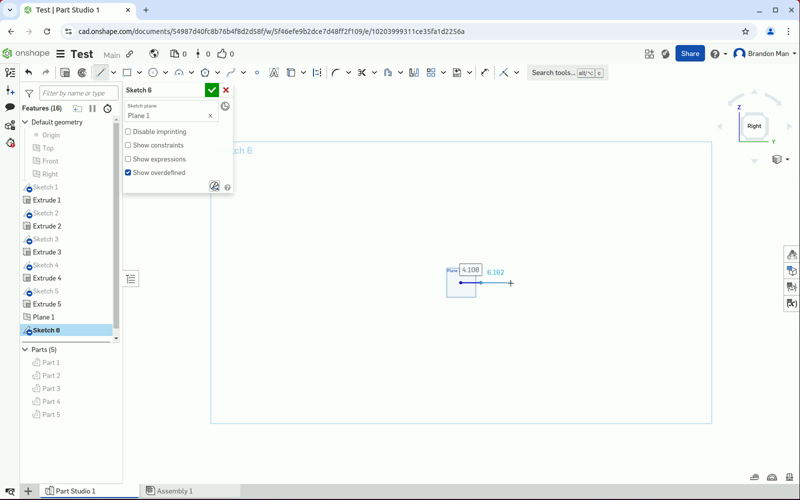
mouse_move(480, 263)
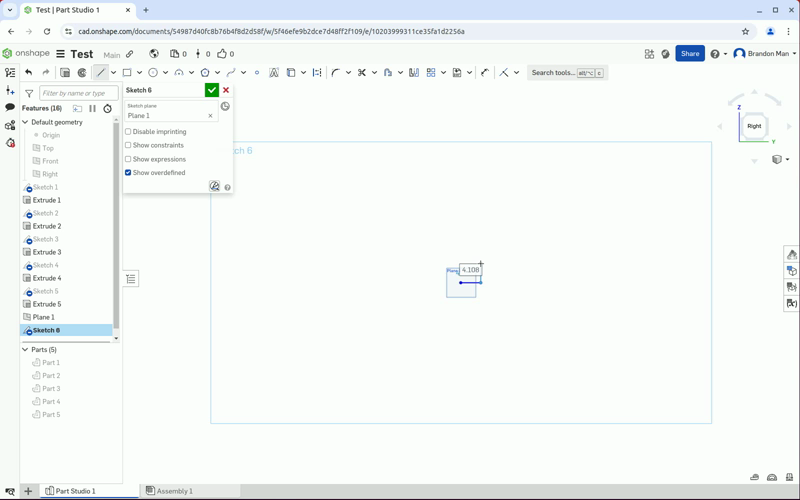
click(480, 263)
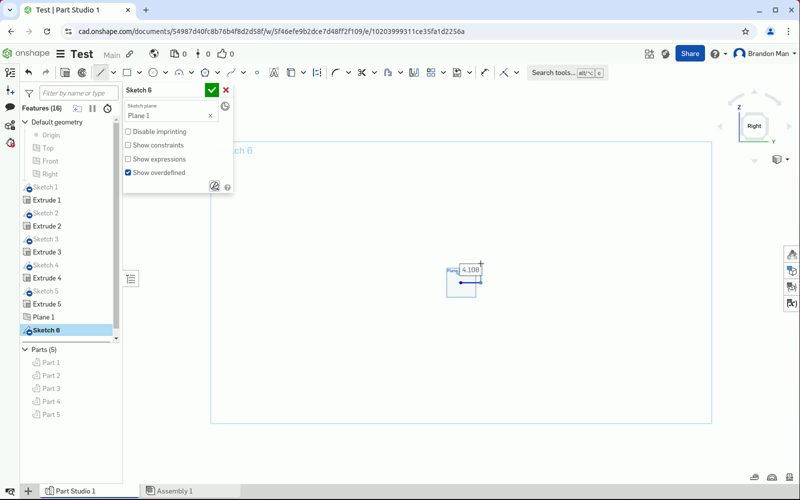
key_up(shift)
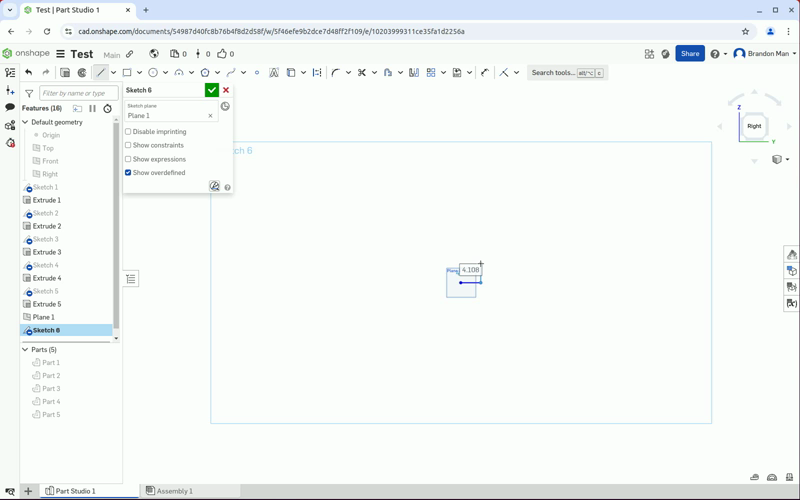
key_down(shift)
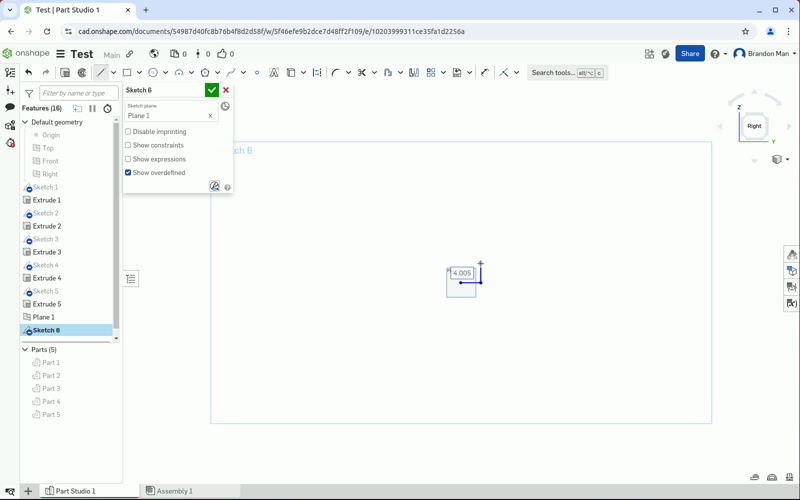
mouse_move(510, 263)
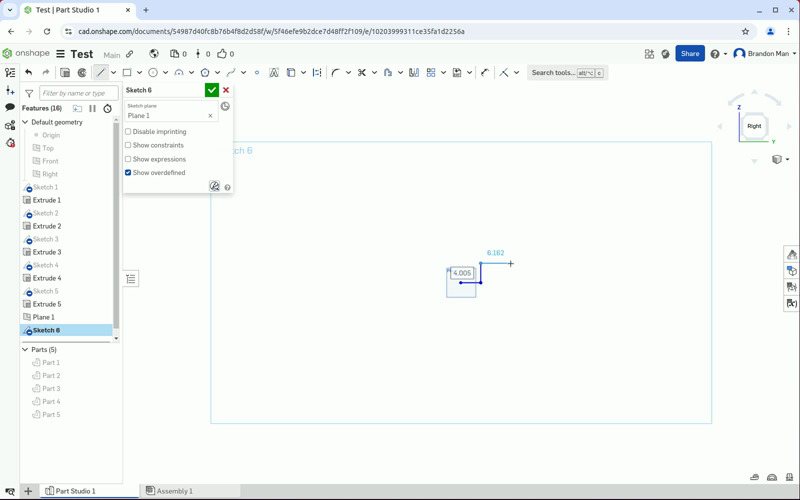
mouse_move(460, 263)
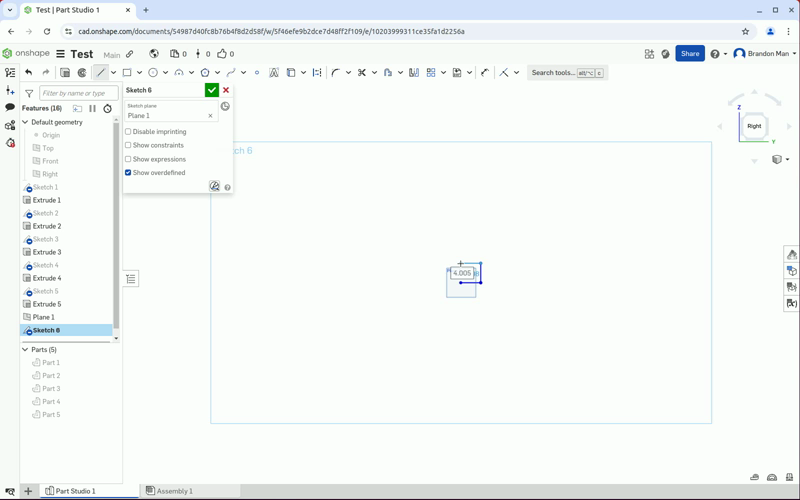
click(460, 263)
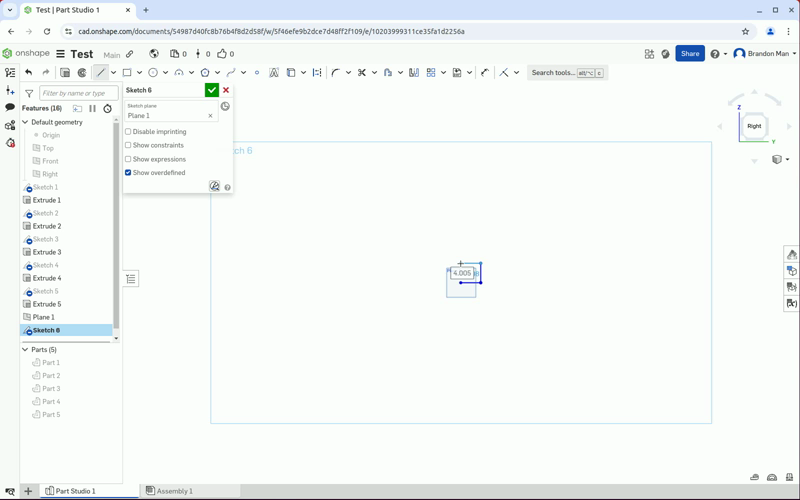
key_up(shift)
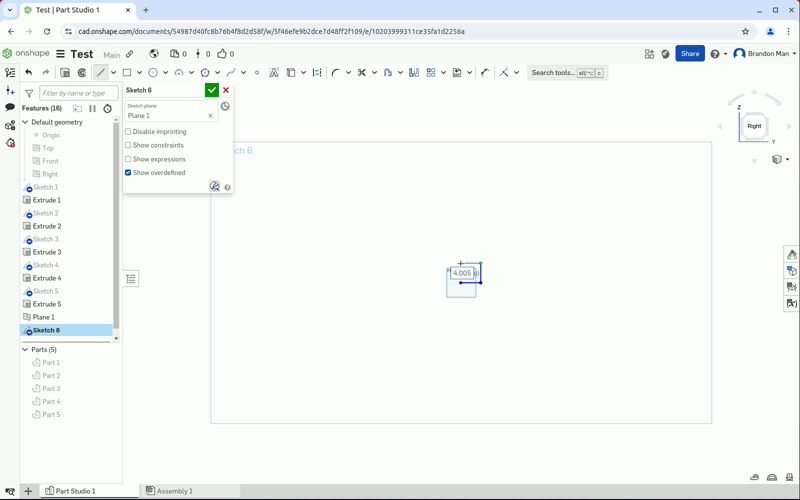
mouse_move(490, 263)
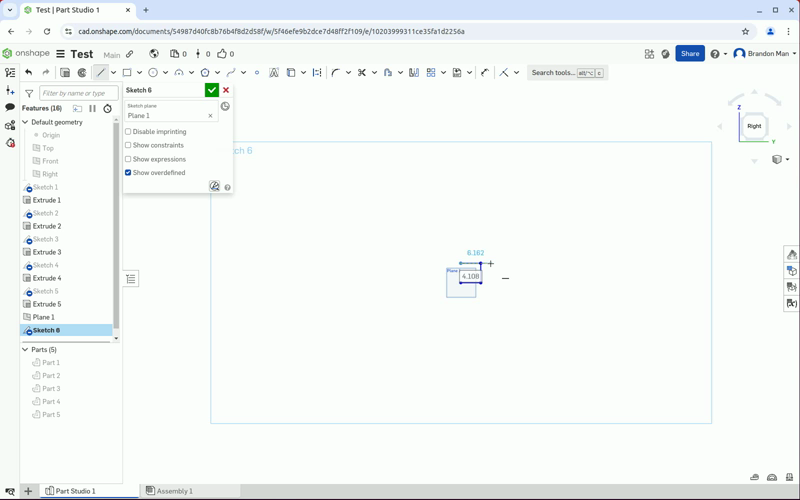
key_down(shift)
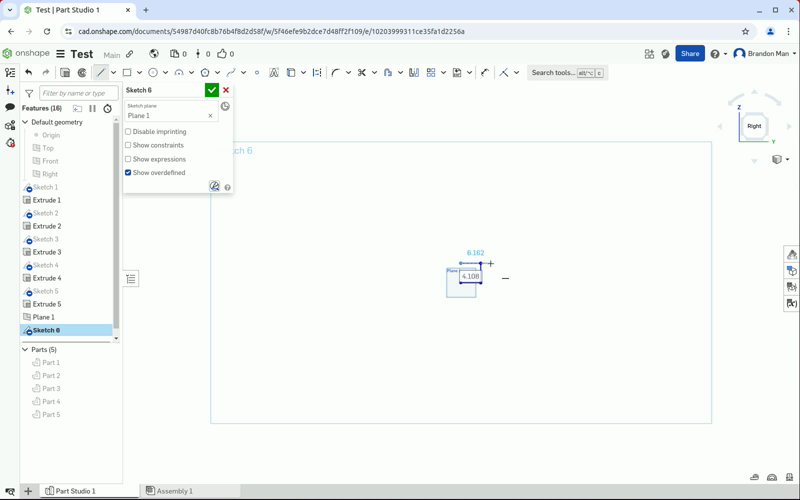
mouse_move(460, 282)
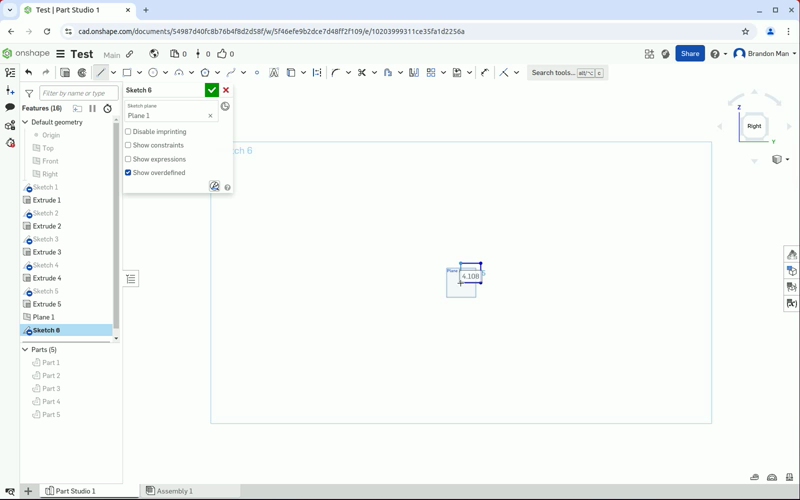
key_up(shift)
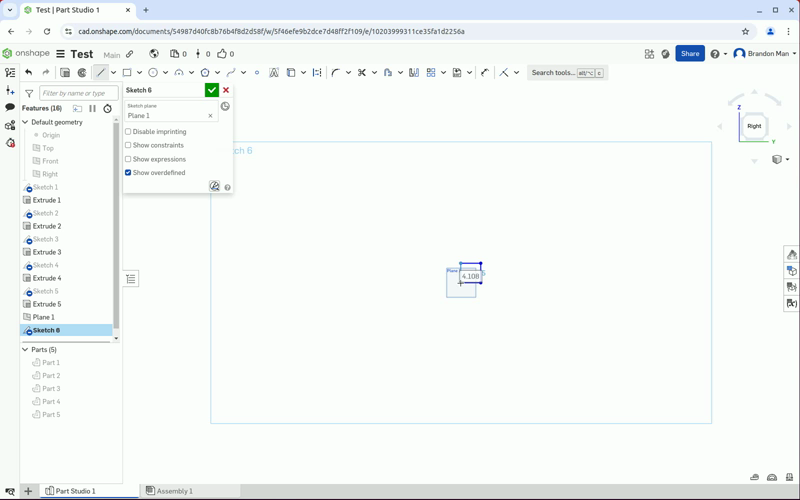
click(460, 282)
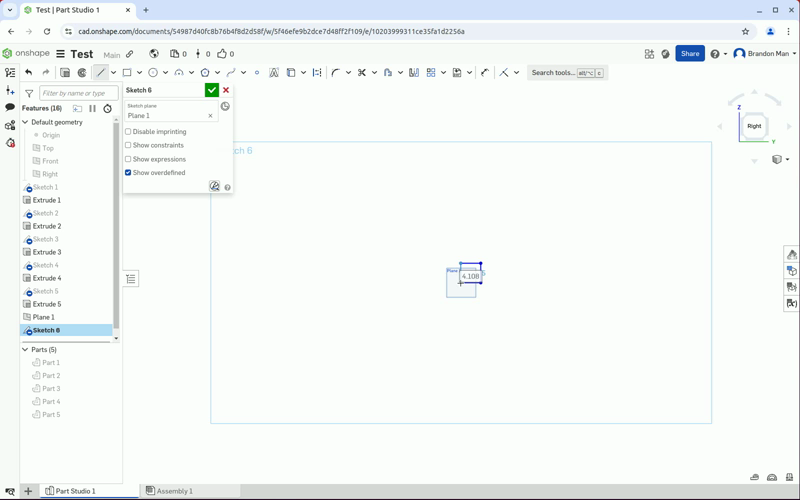
key(esc)
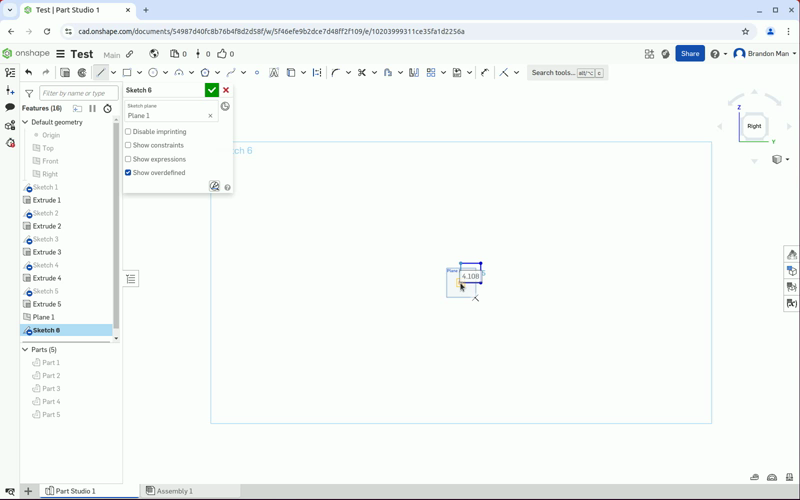
mouse_move(469, 271)
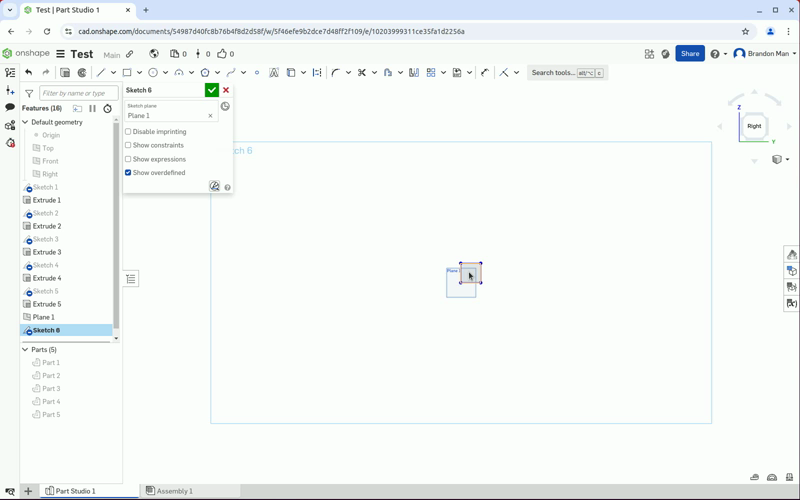
scroll(6)
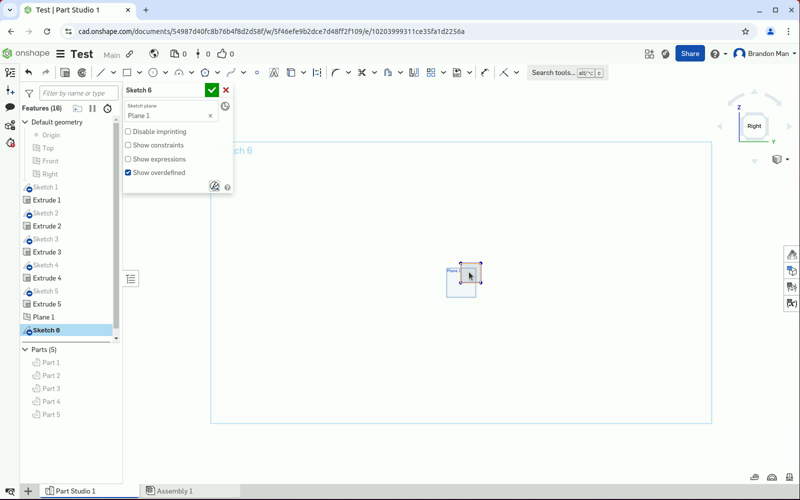
scroll(6)
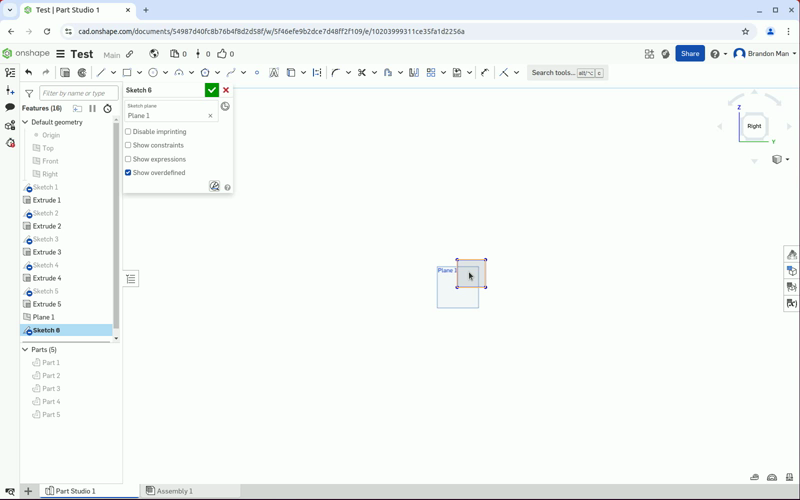
scroll(6)
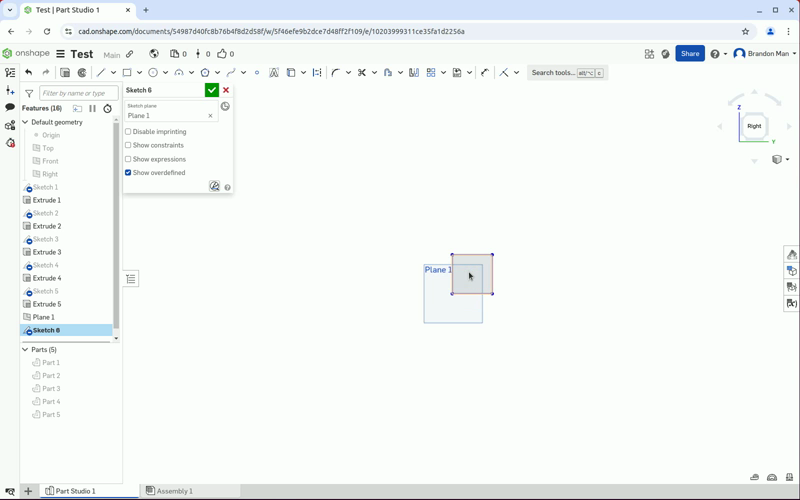
scroll(6)
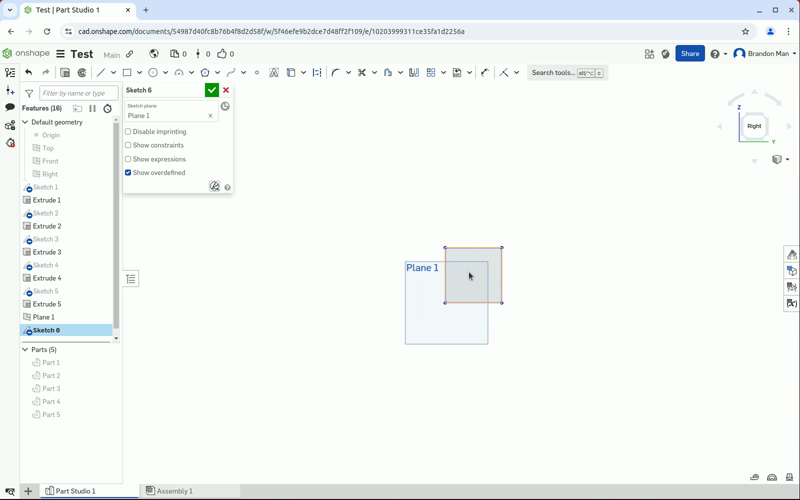
scroll(6)
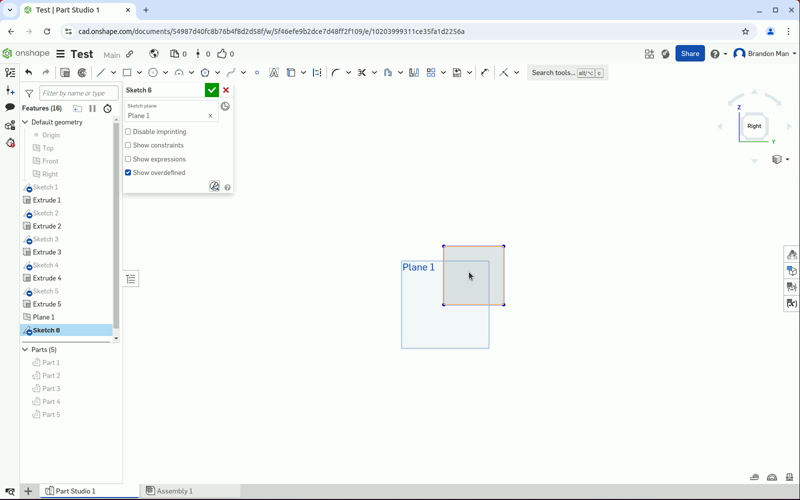
scroll(6)
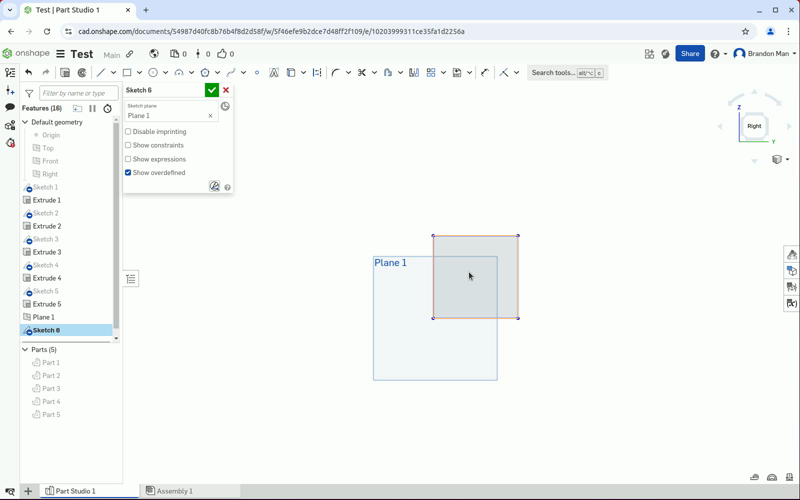
scroll(6)
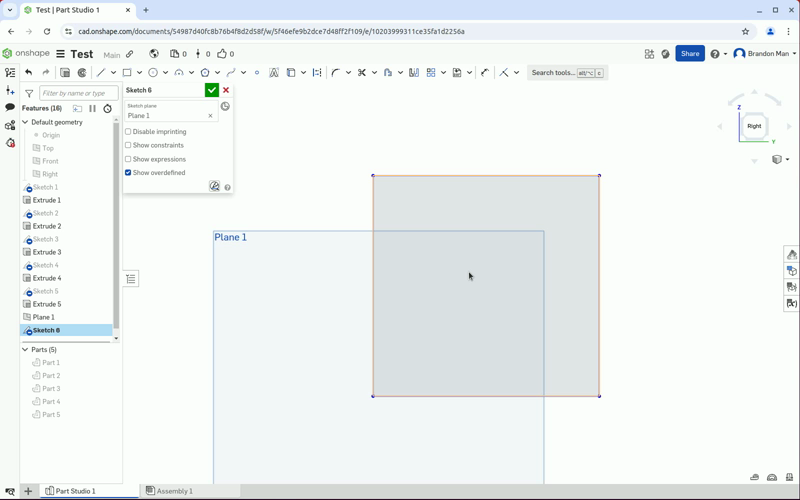
click(469, 271)
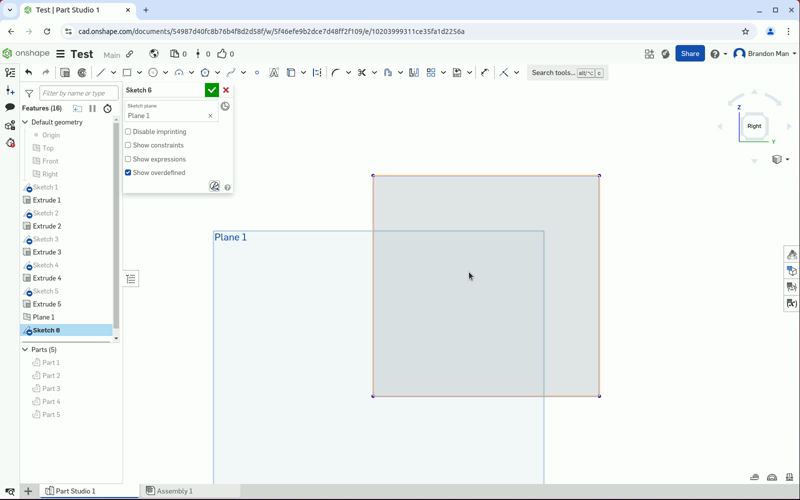
scroll(-6)
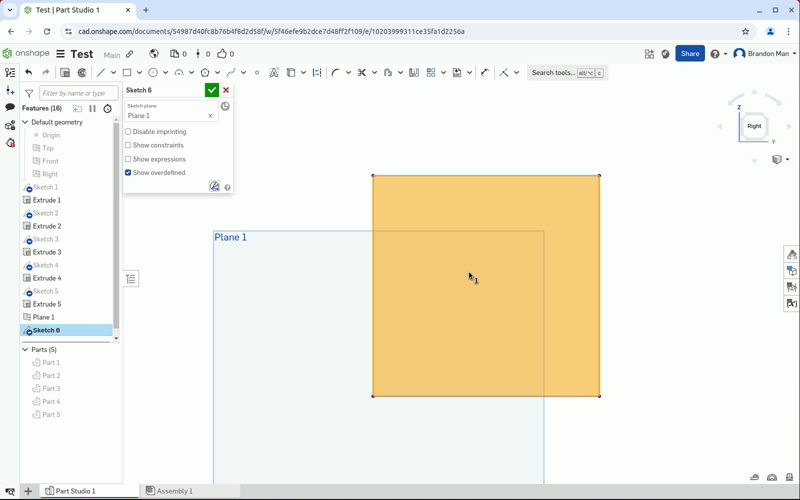
scroll(-6)
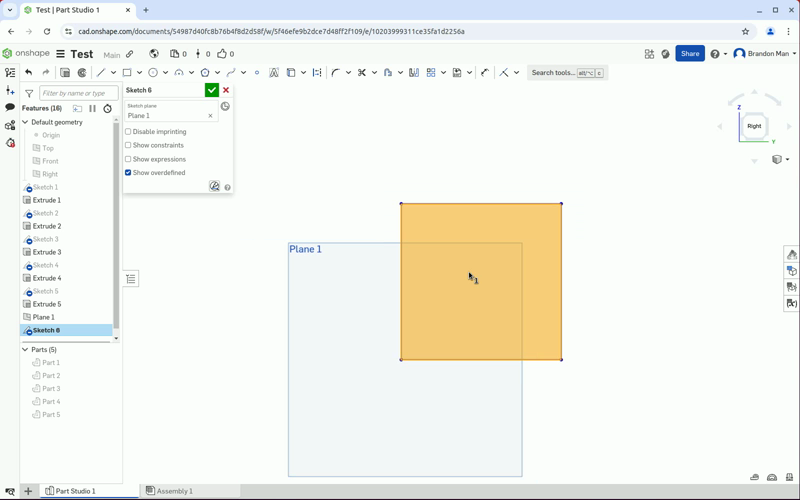
scroll(-6)
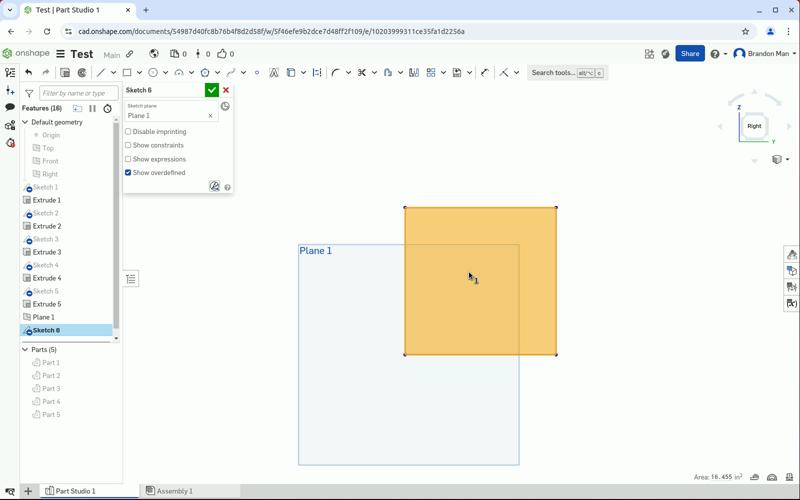
scroll(-6)
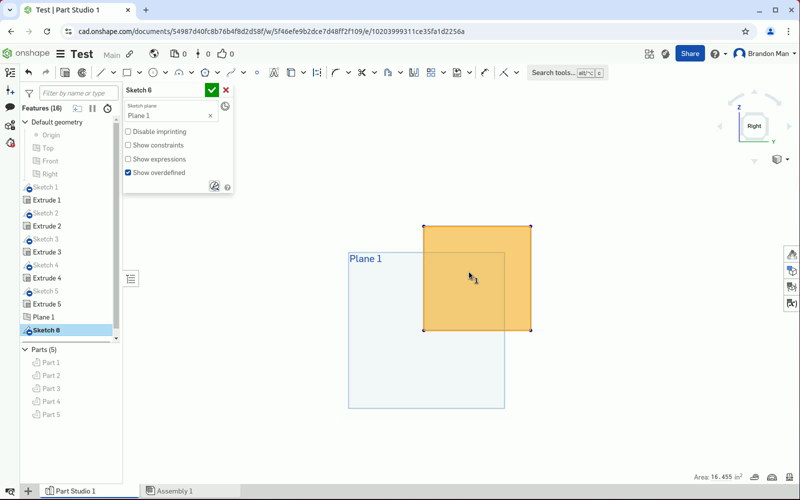
scroll(-6)
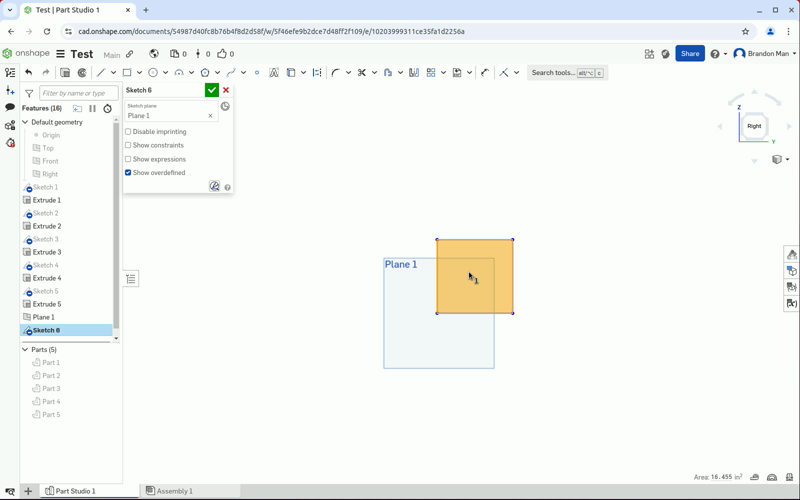
scroll(-6)
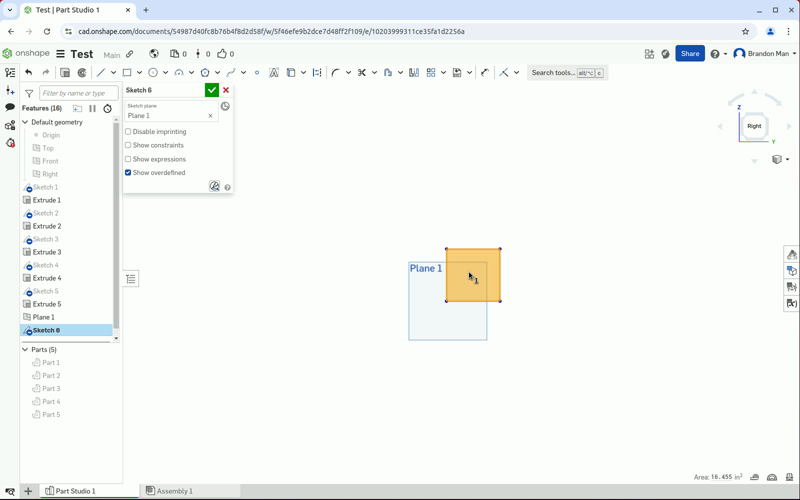
scroll(-6)
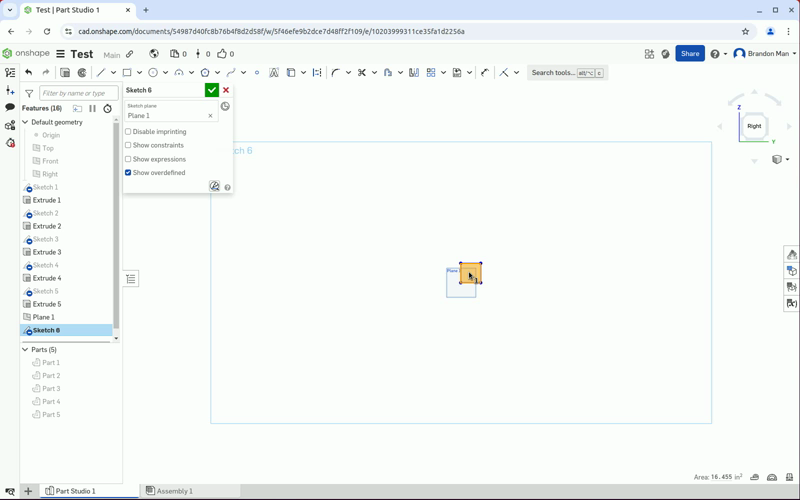
mouse_move(73, 352)
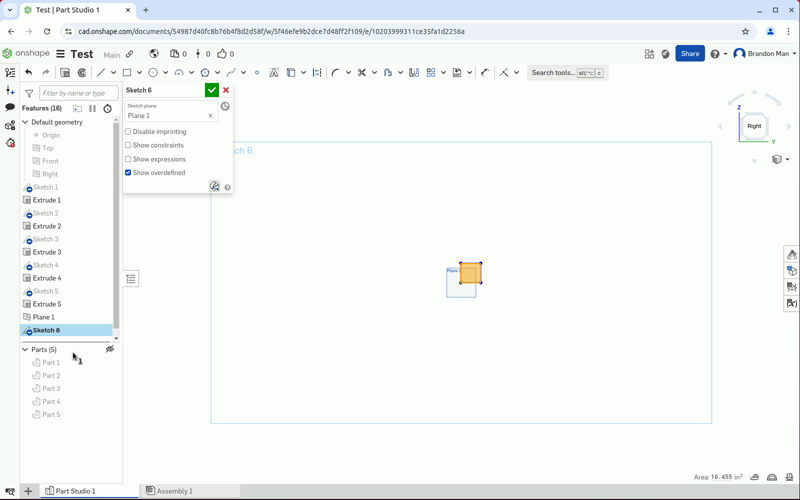
key(shift+y)
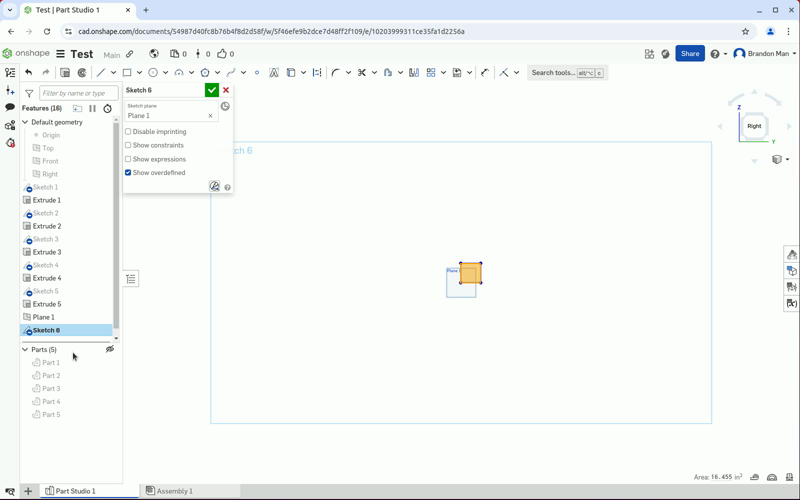
key(shift+e)
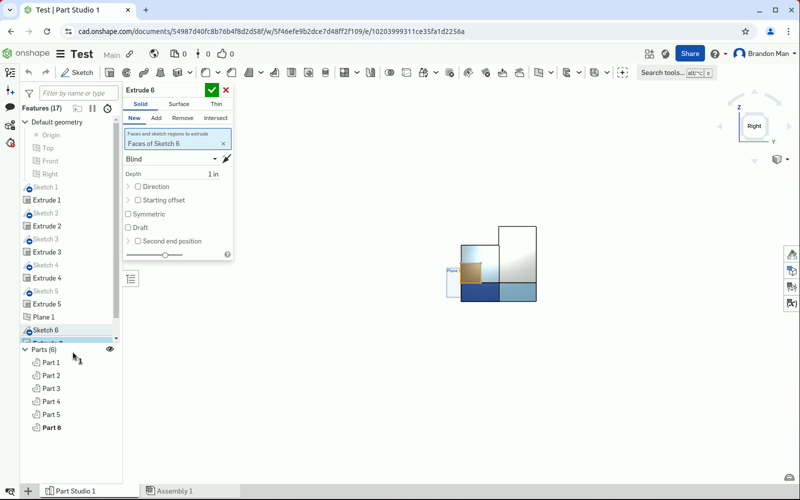
mouse_move(143, 106)
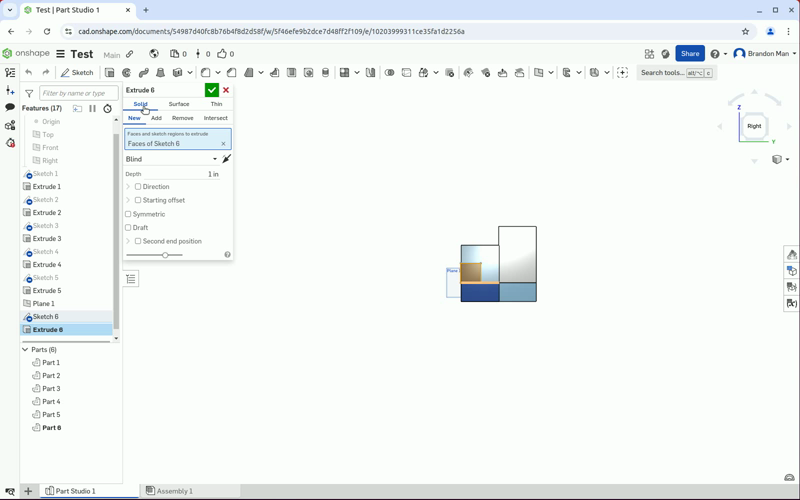
click(143, 106)
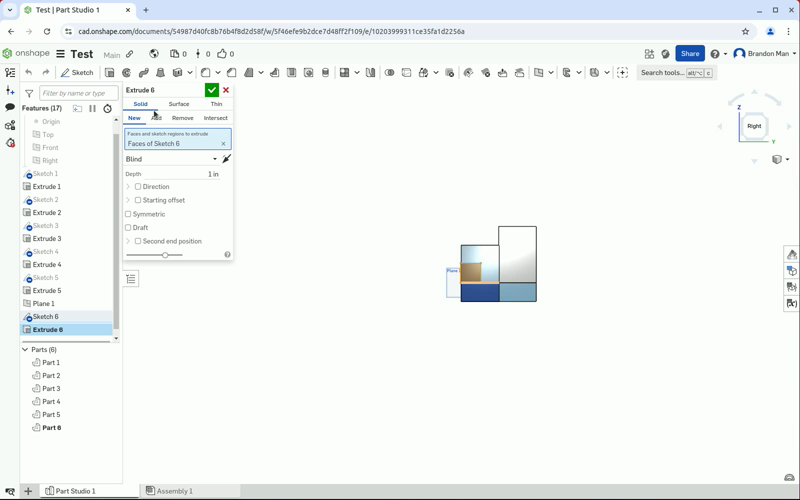
mouse_move(186, 120)
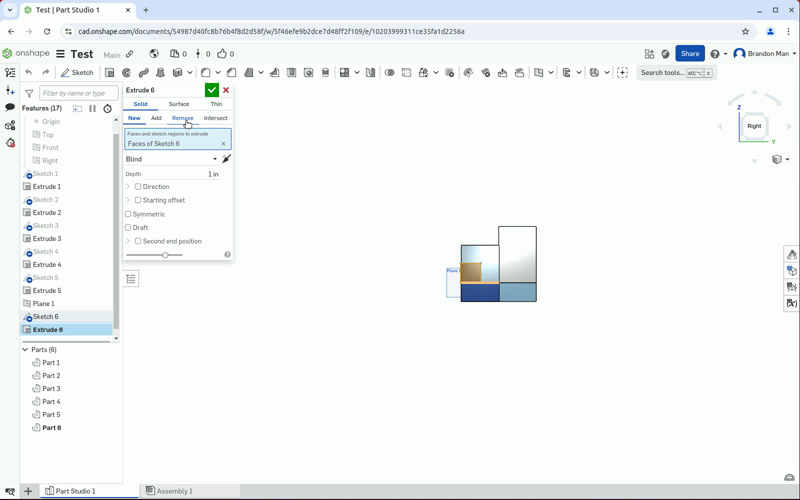
click(186, 120)
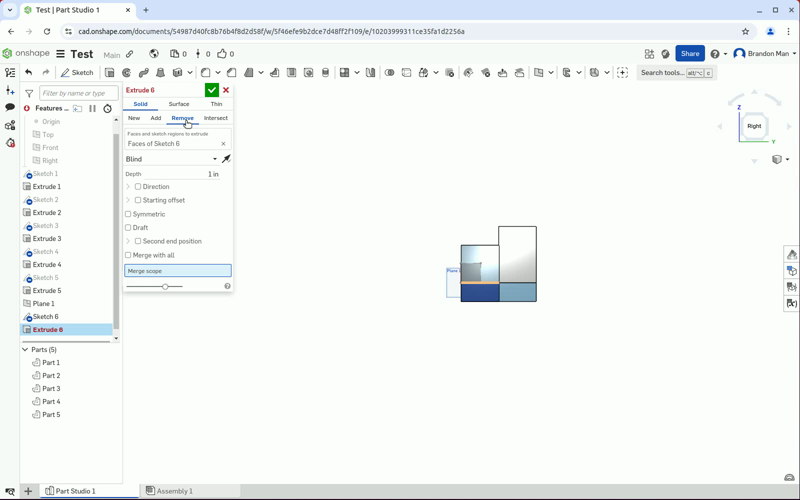
key(tab, 4)
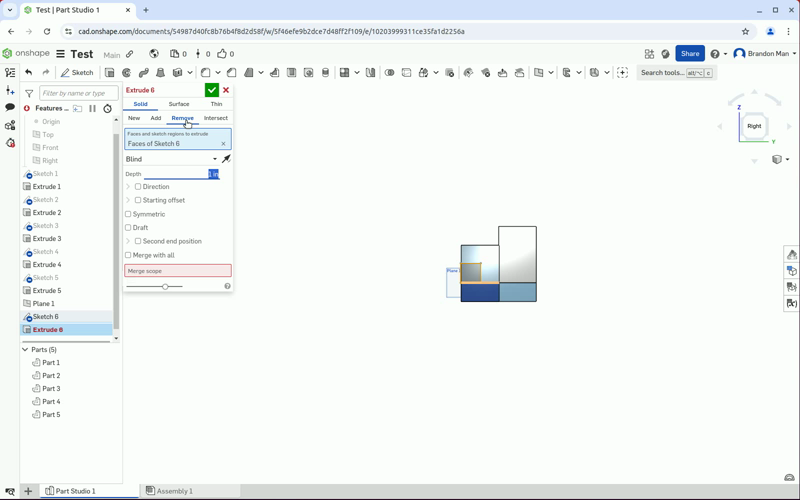
text(9.628)
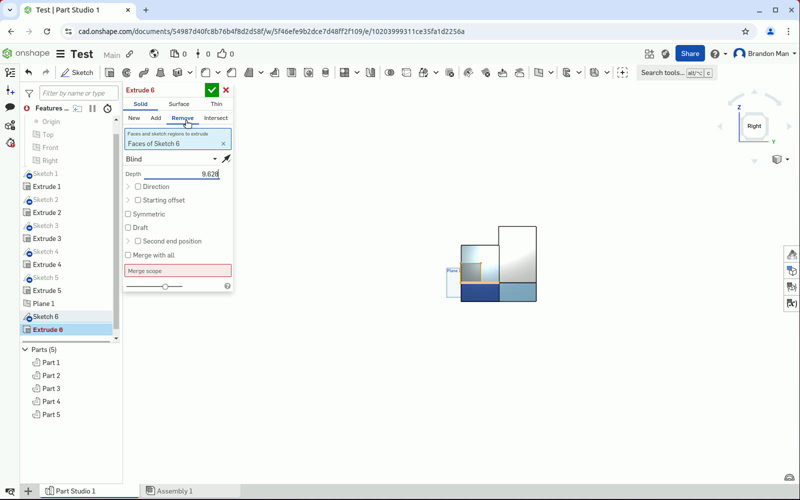
key(tab, 6)
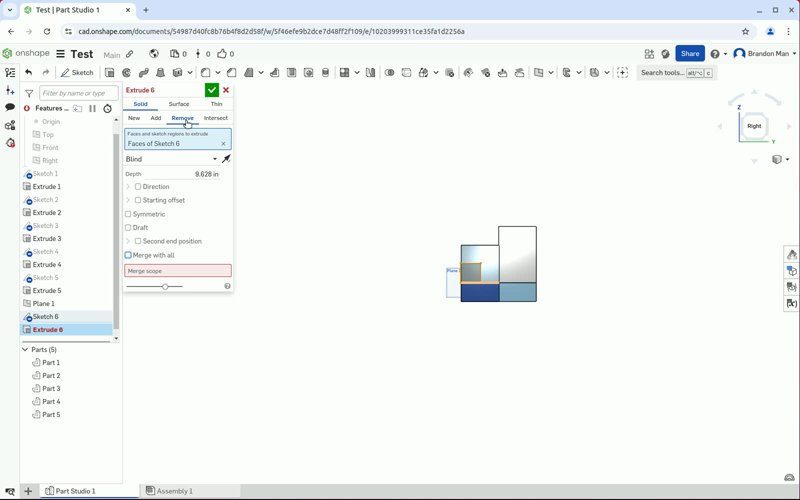
key(space)
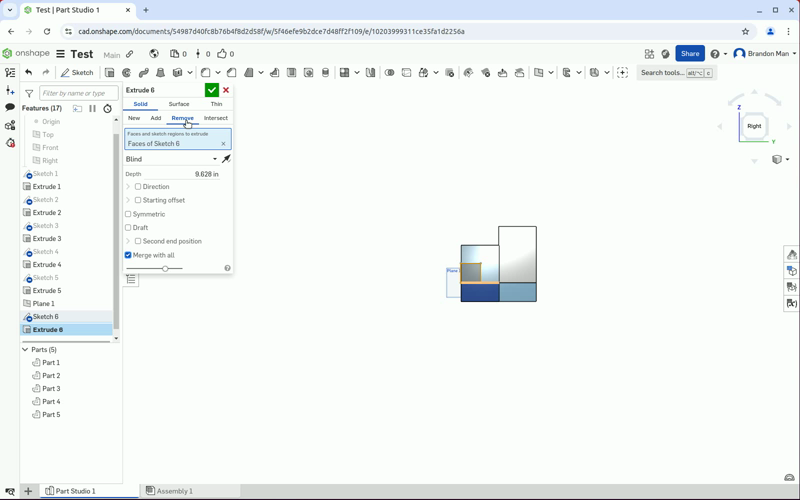
key(enter)
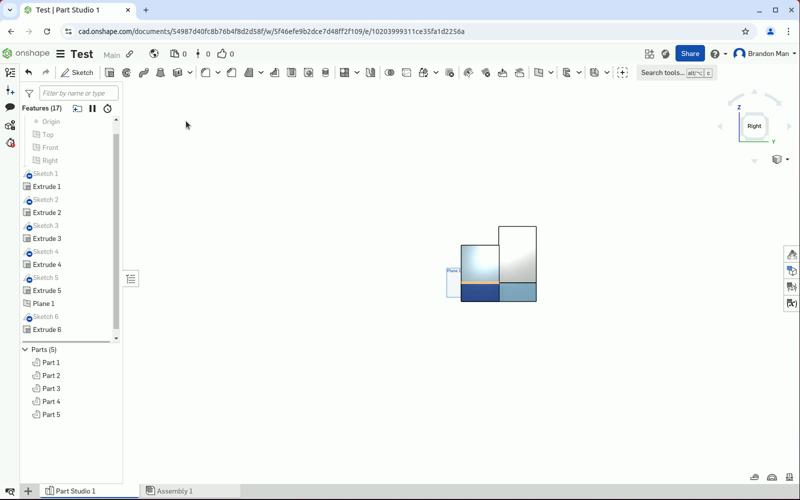
key(shift+h)
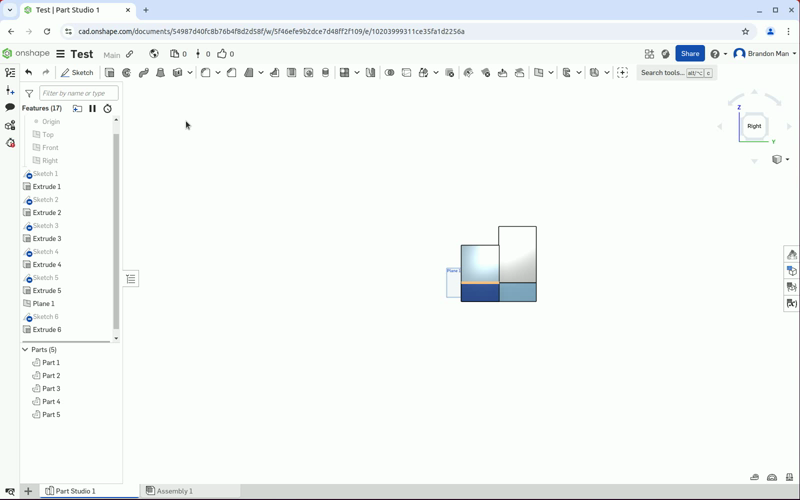
key(shift+h)
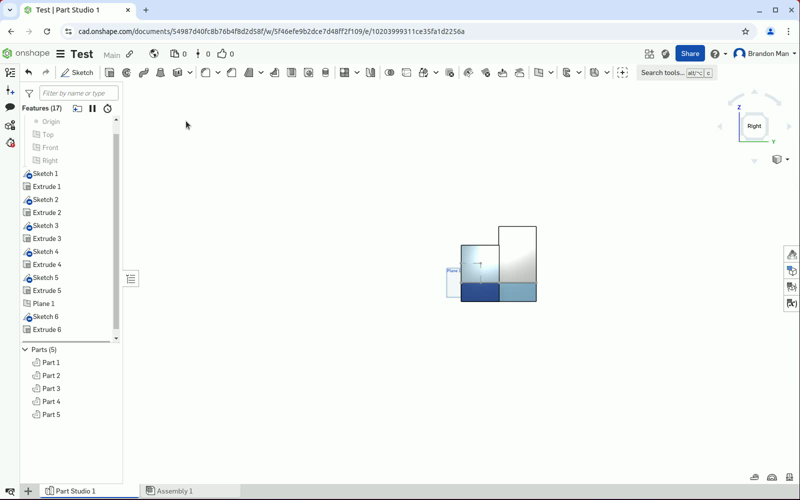
key(shift+7)
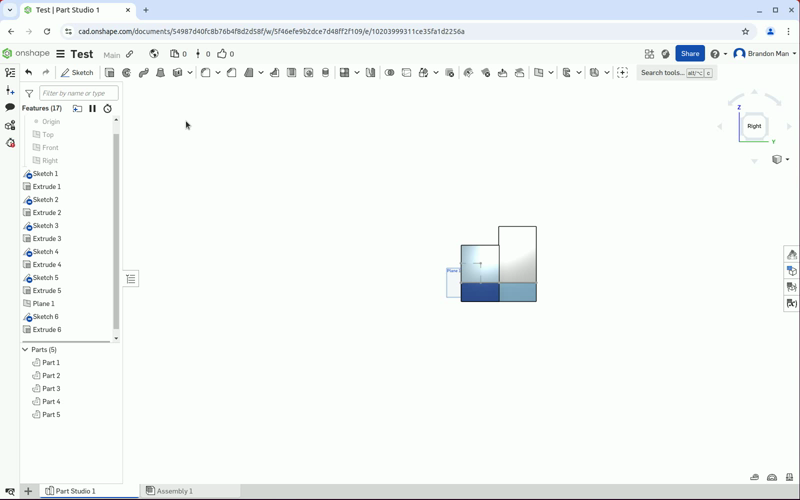
key(right, 2)
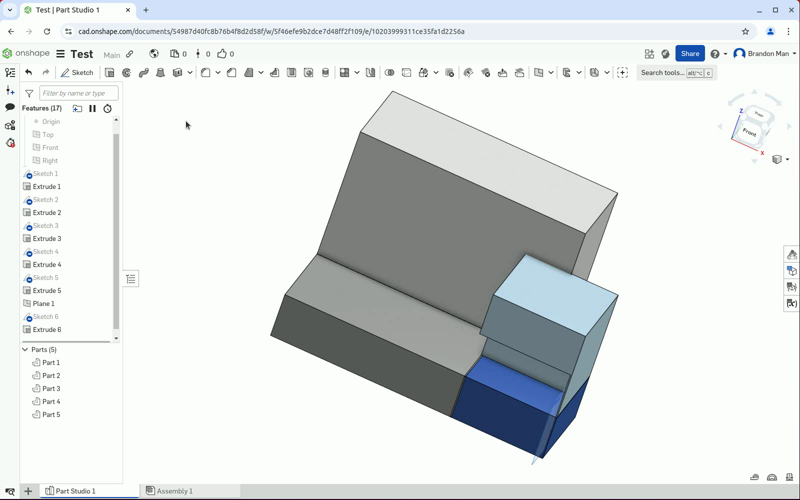
key(down, 2)
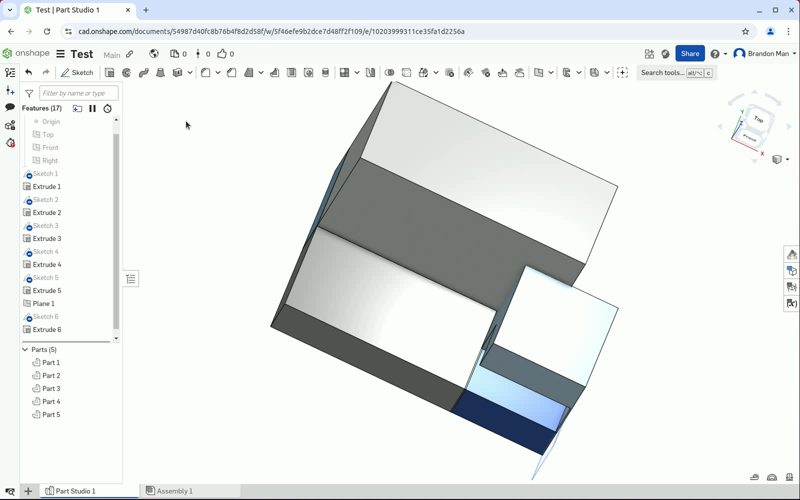
key(up, 2)
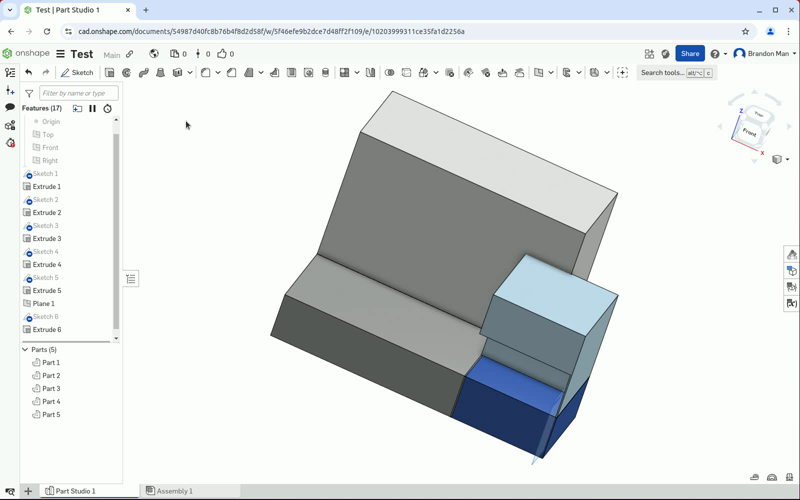
key(left, 2)
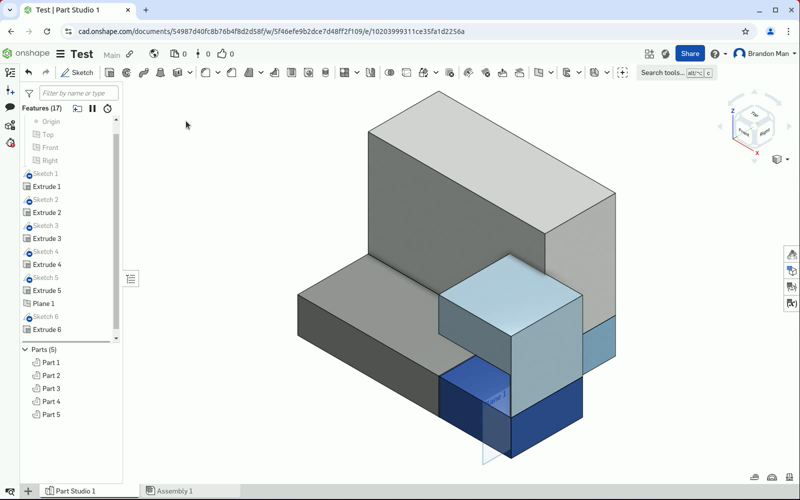
mouse_move(69, 176)
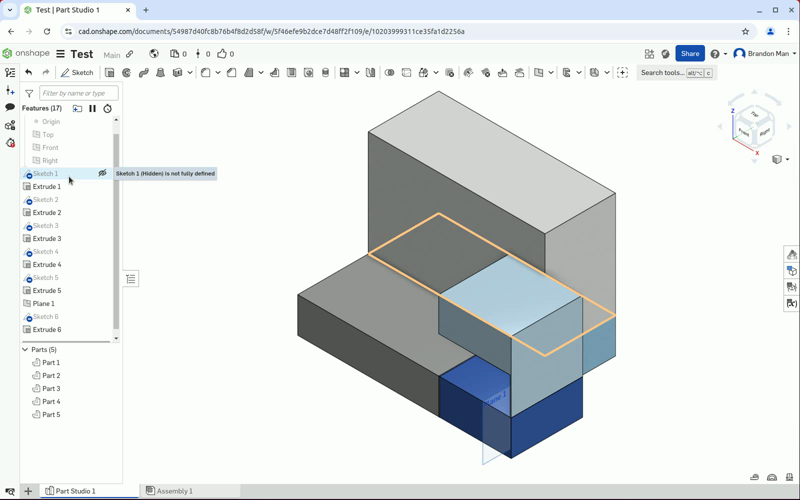
click(69, 176)